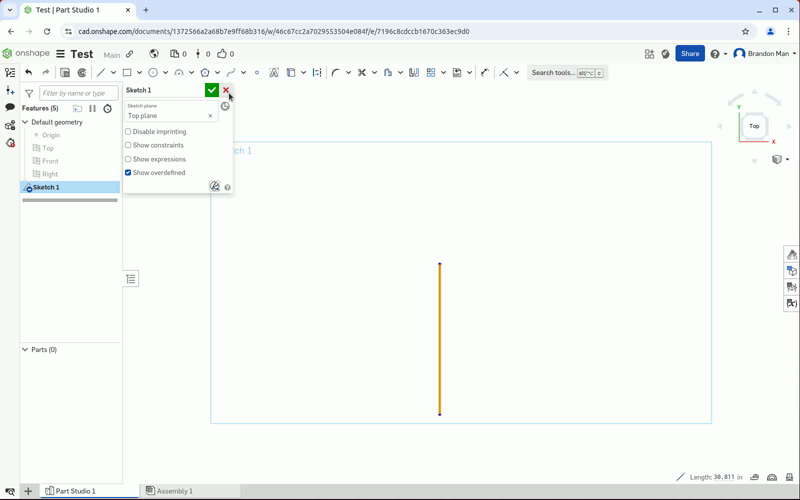
key(shift+h)
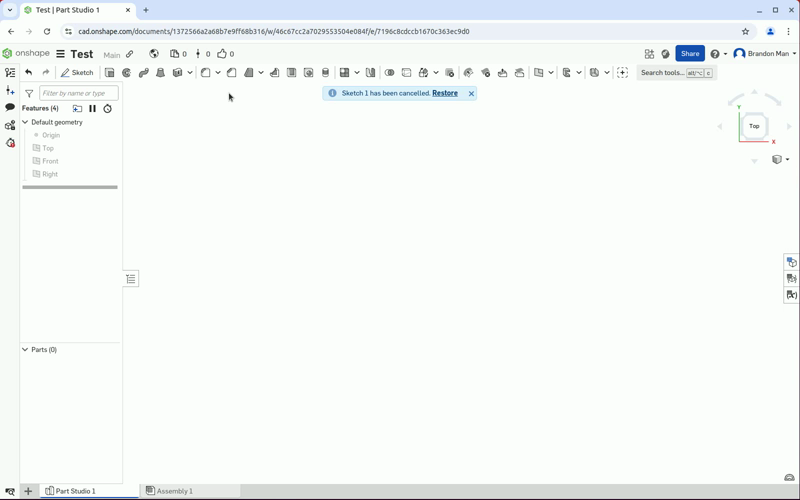
mouse_move(73, 352)
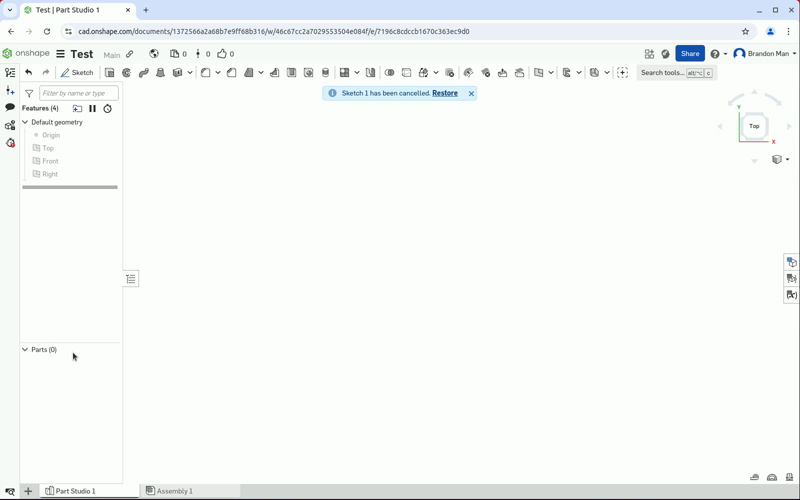
key(y)
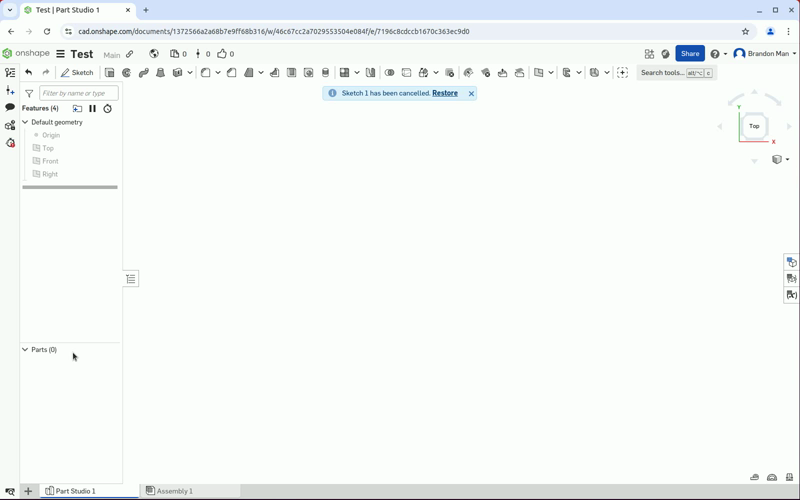
key(shift+p)
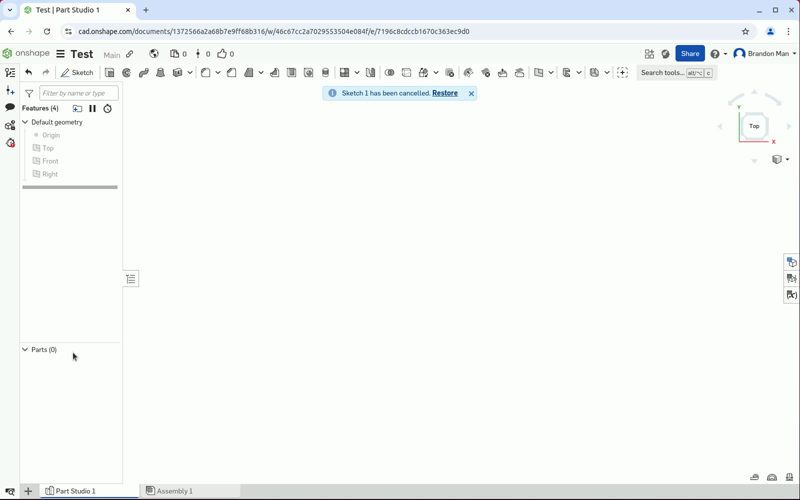
key(space)
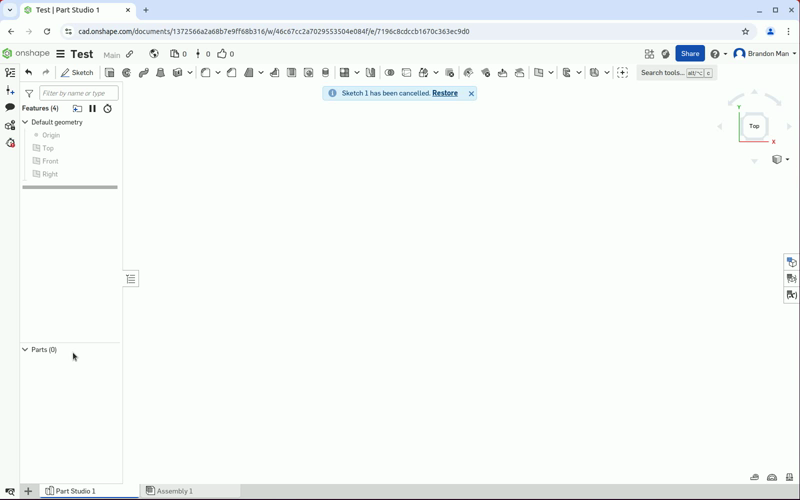
key_down(shift)
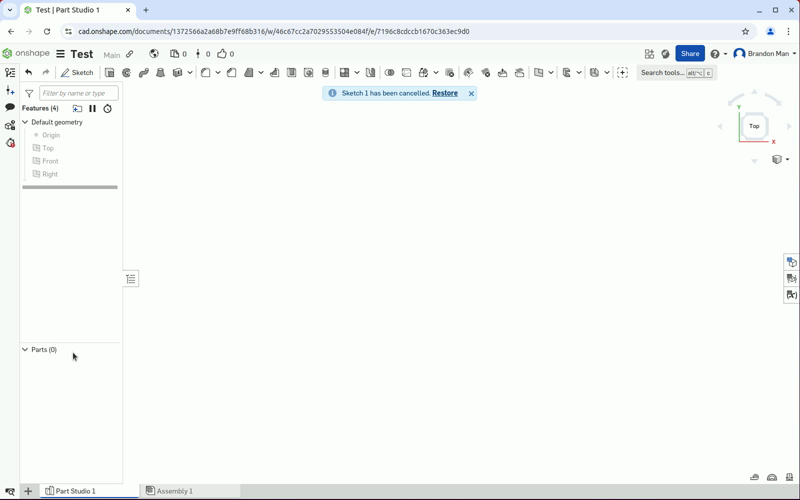
key(up)
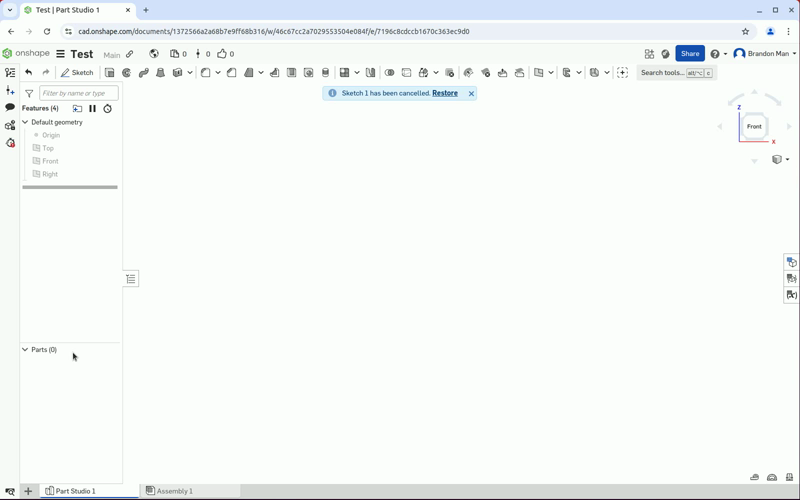
key_up(shift)
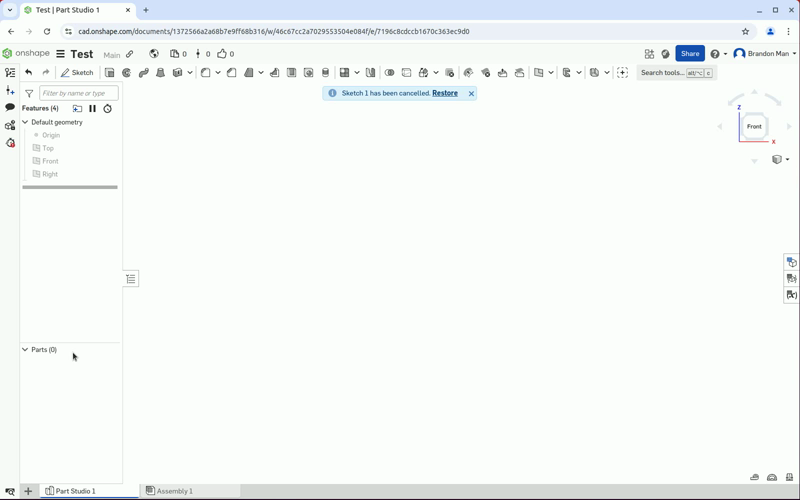
mouse_move(73, 352)
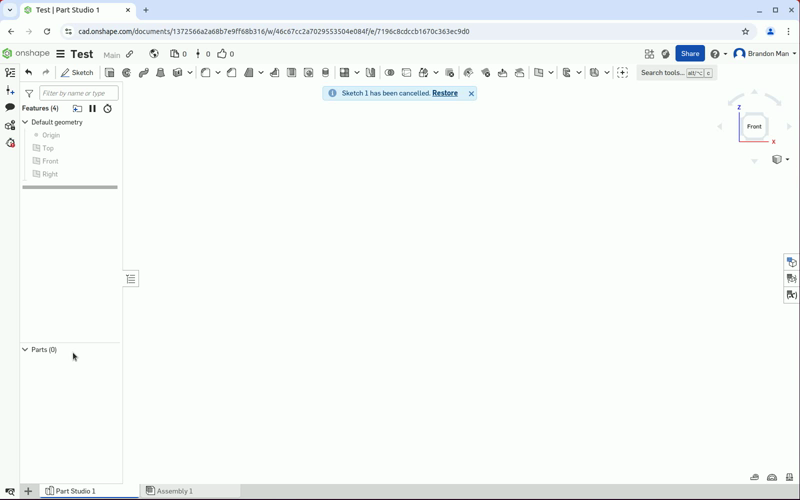
key(shift+y)
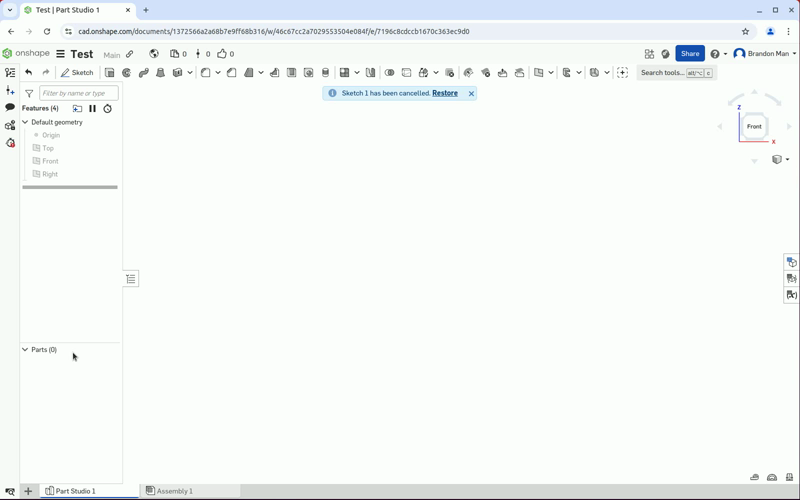
key(shift+s)
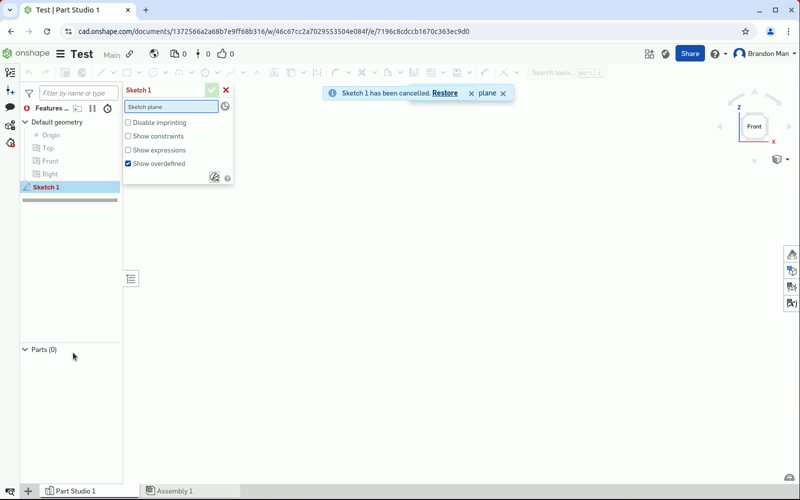
mouse_move(73, 163)
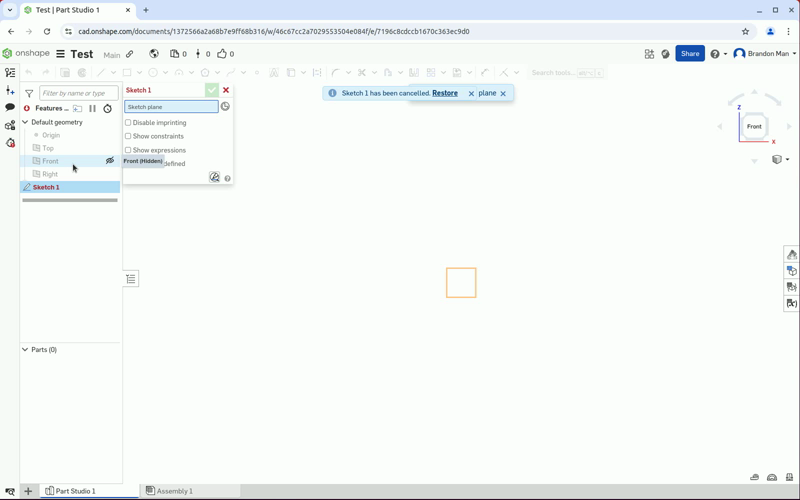
click(73, 163)
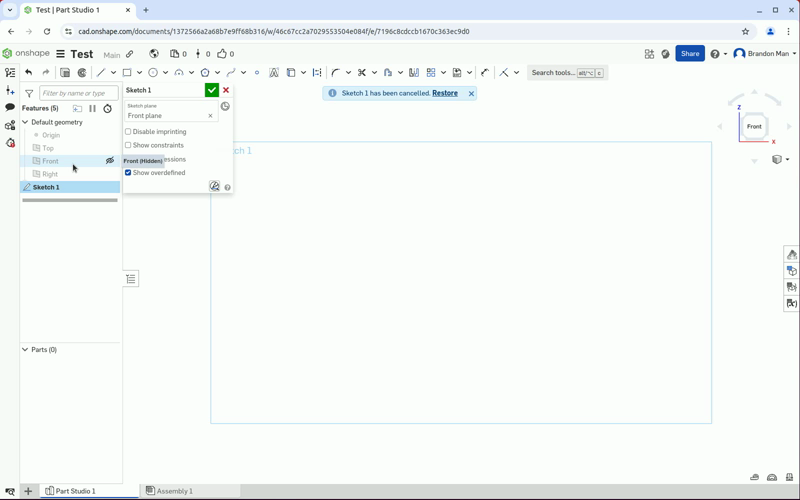
mouse_move(73, 352)
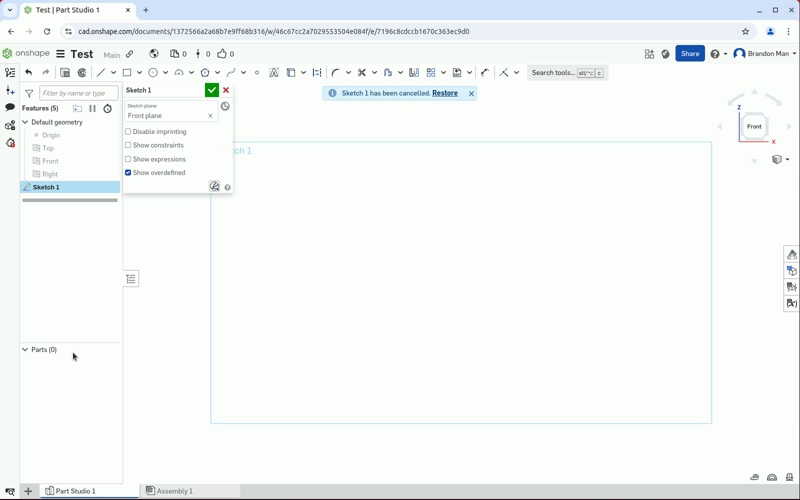
key(y)
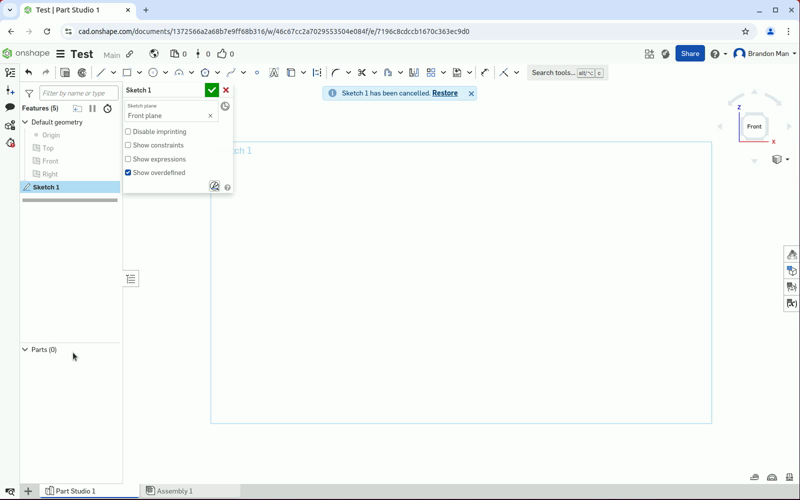
key(l)
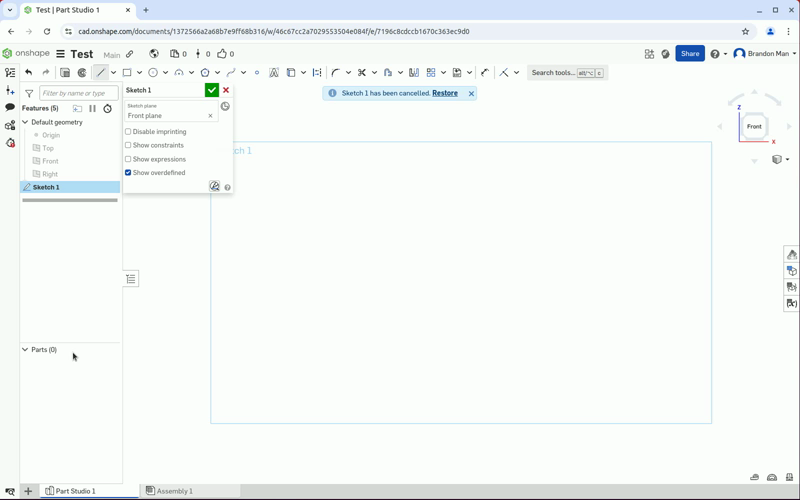
key_down(shift)
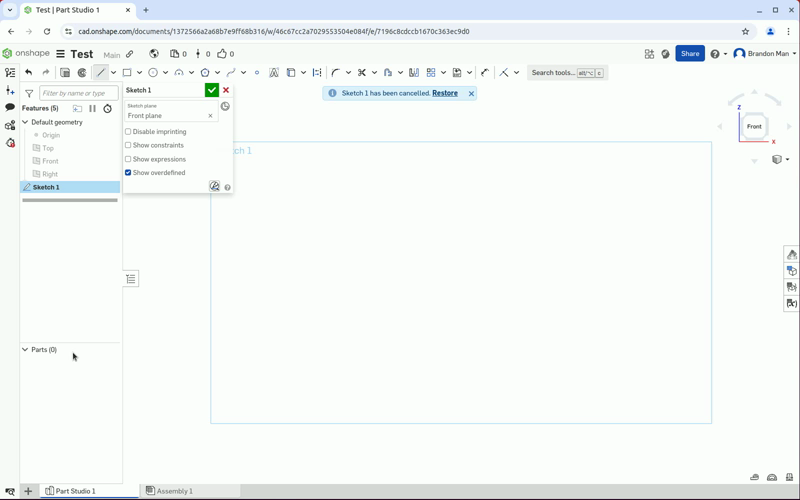
mouse_move(460, 282)
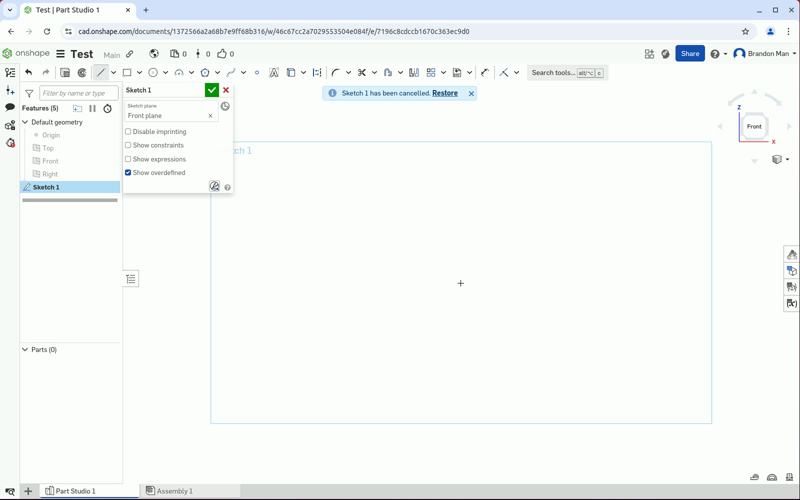
click(460, 282)
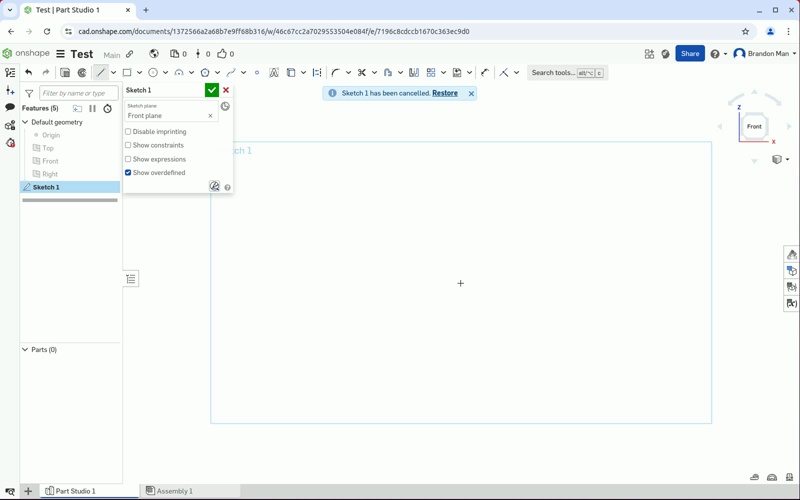
key_up(shift)
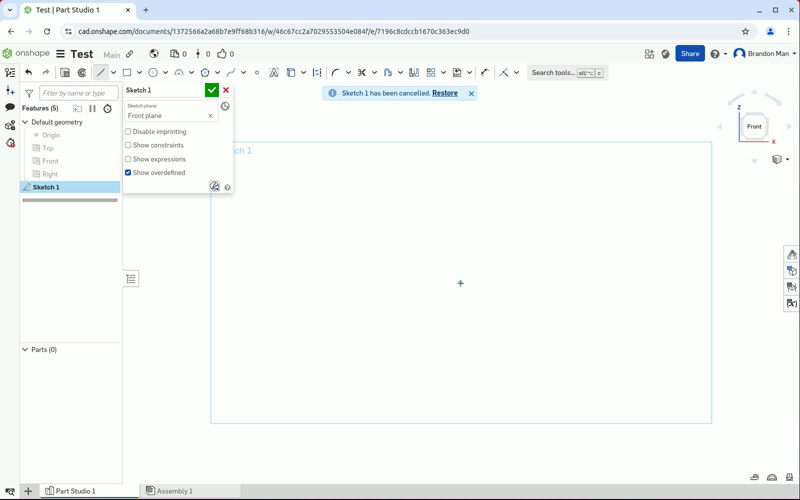
key_down(shift)
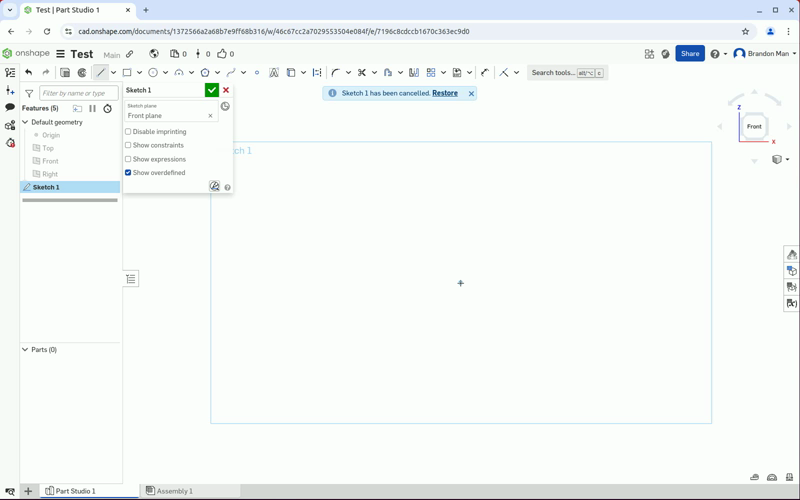
mouse_move(573, 282)
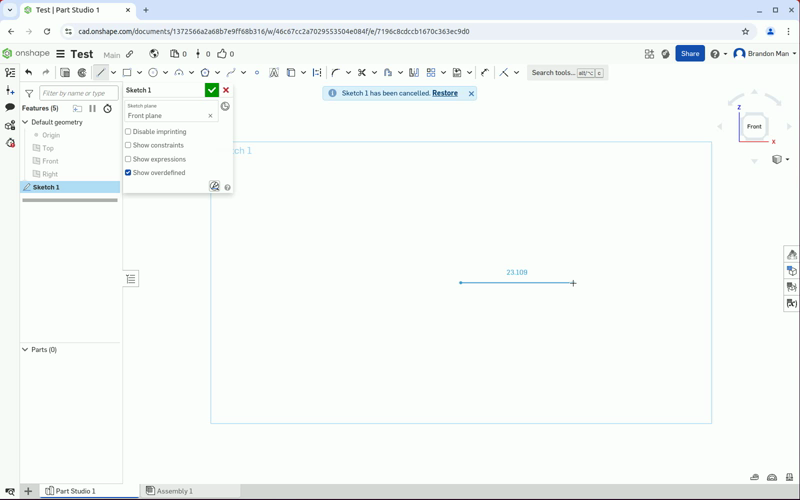
click(573, 282)
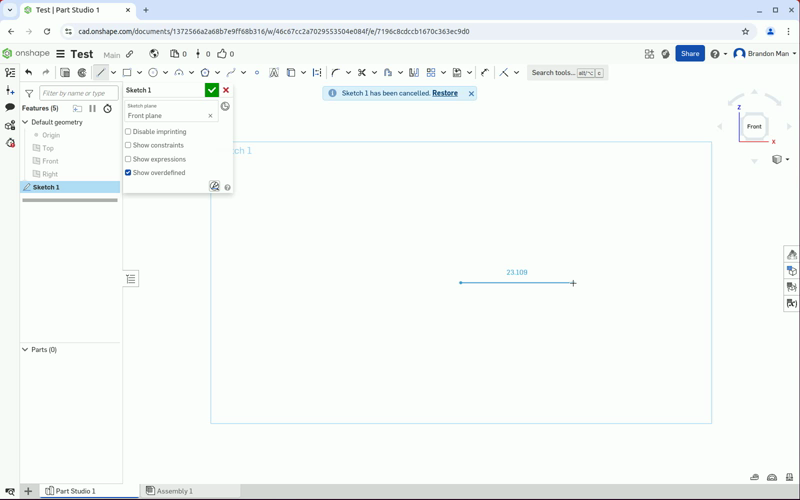
key_up(shift)
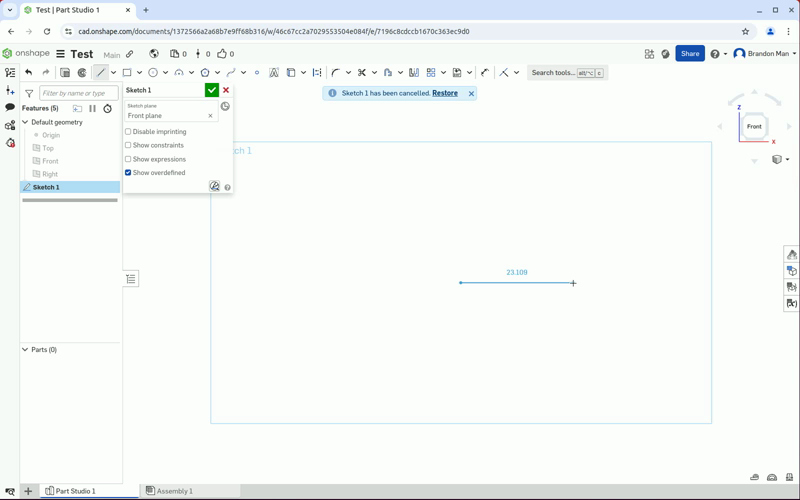
key_down(shift)
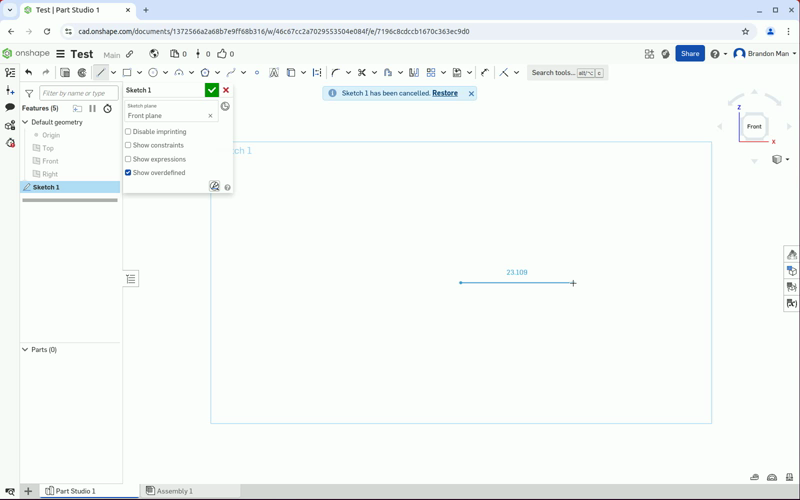
mouse_move(589, 282)
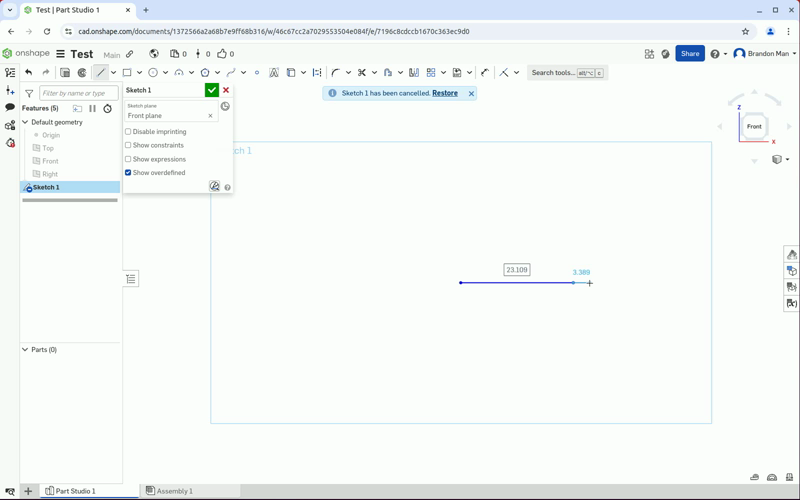
mouse_move(573, 273)
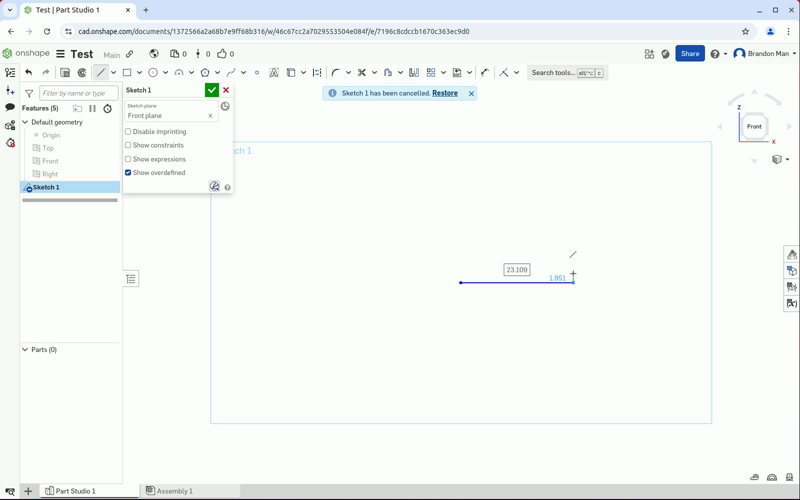
click(573, 273)
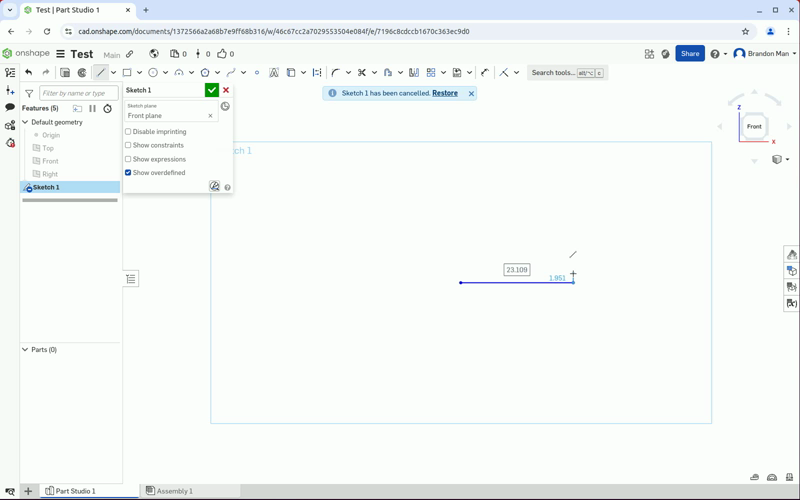
key_up(shift)
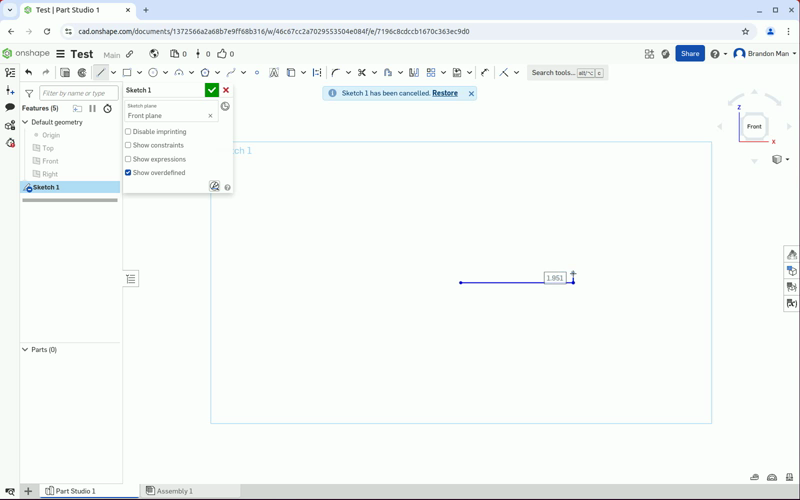
key_down(shift)
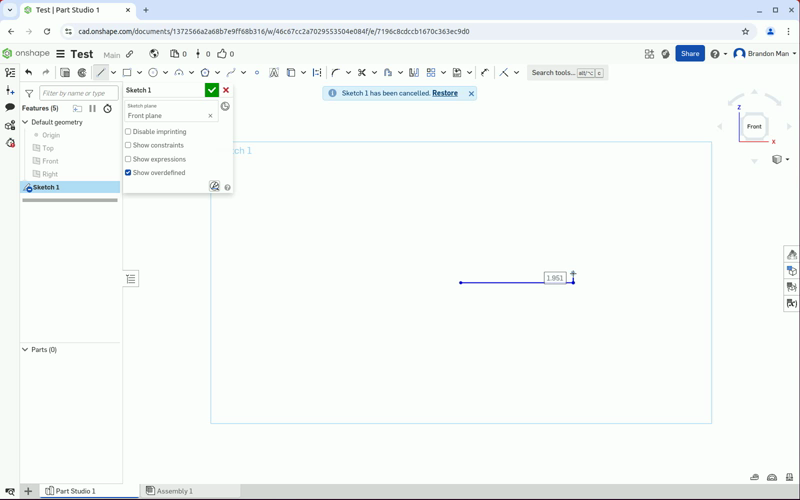
mouse_move(460, 273)
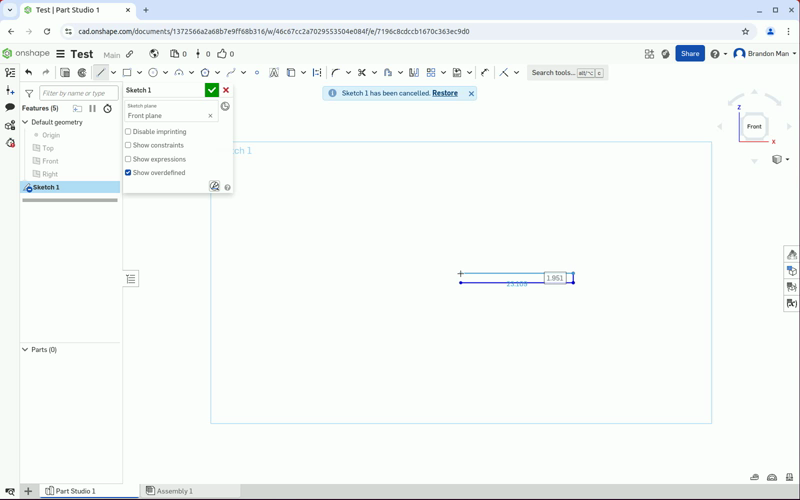
click(460, 273)
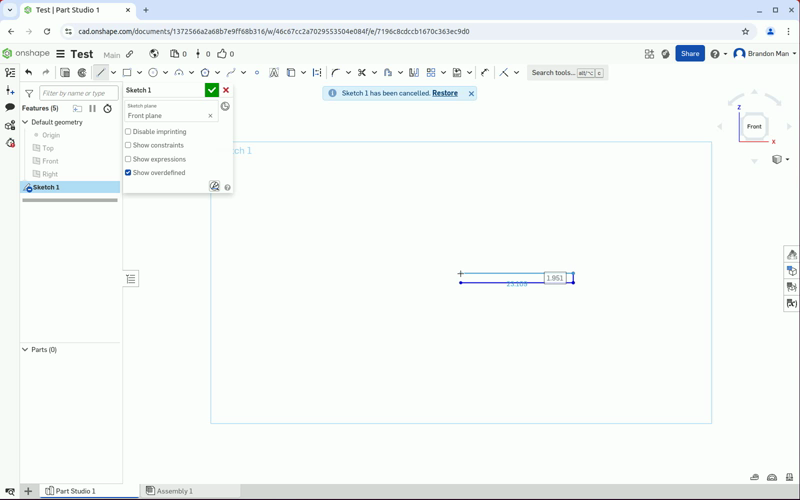
key_up(shift)
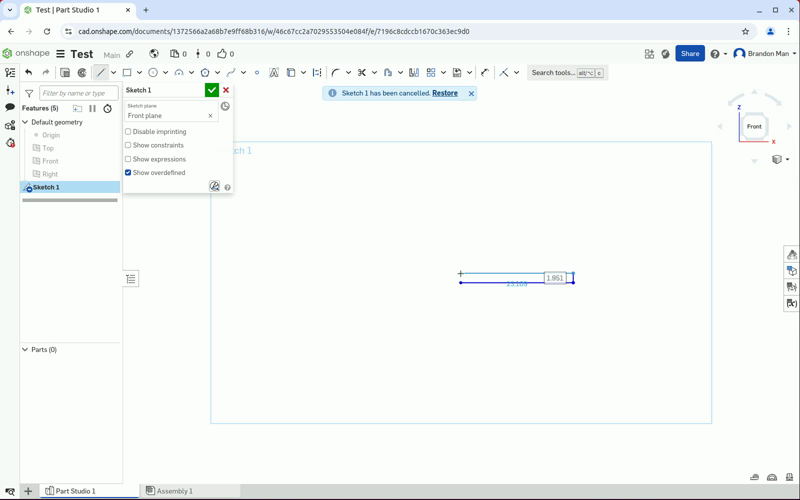
mouse_move(490, 273)
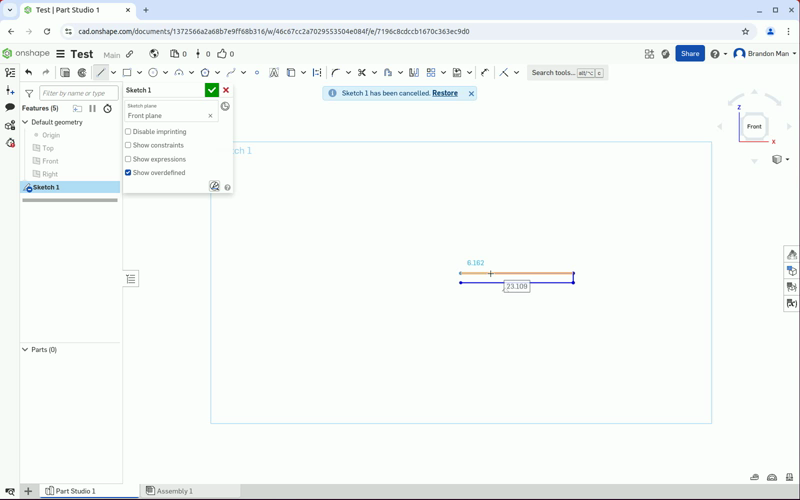
key_down(shift)
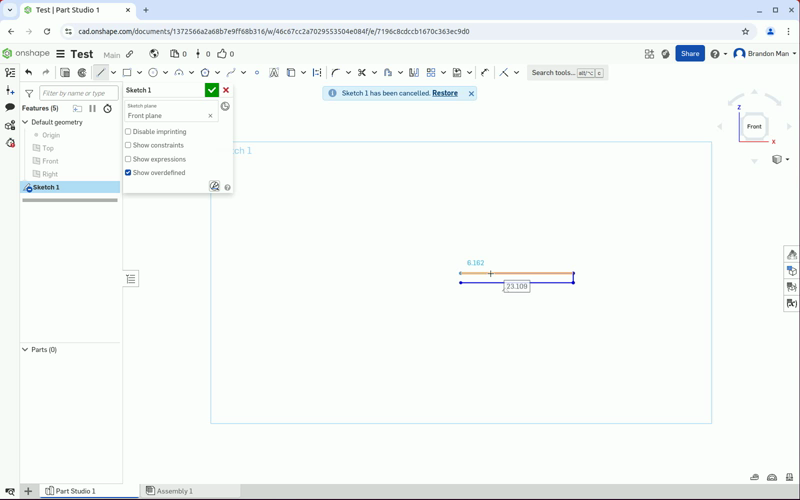
mouse_move(460, 282)
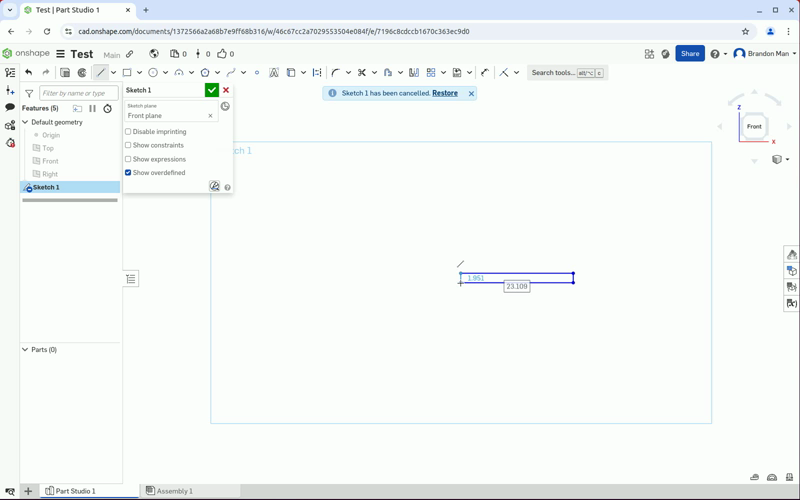
key_up(shift)
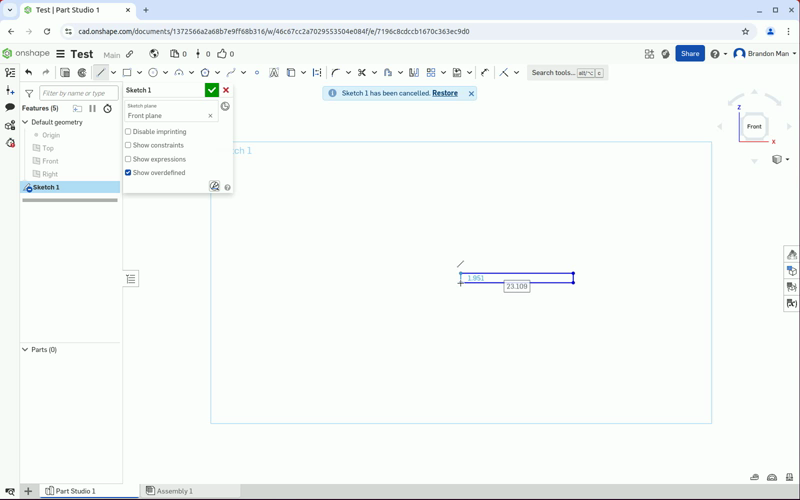
click(460, 282)
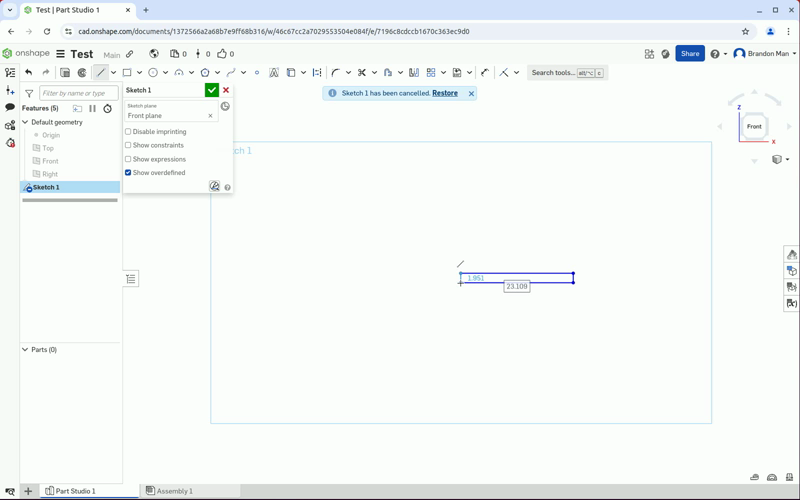
key(esc)
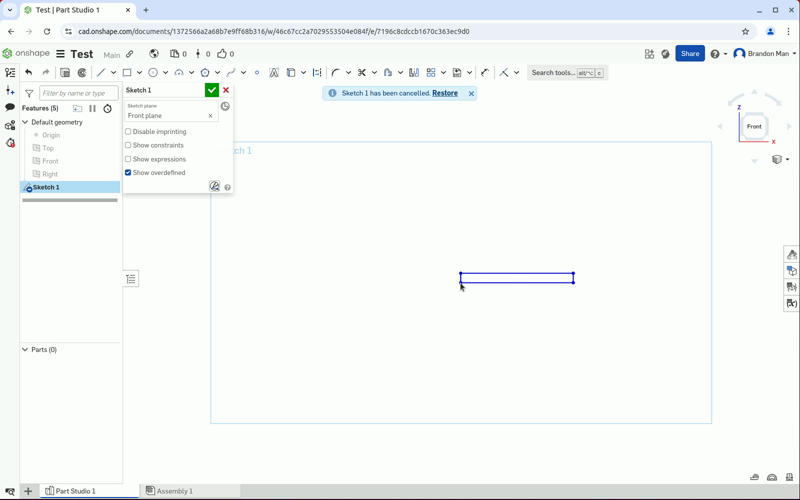
mouse_move(515, 280)
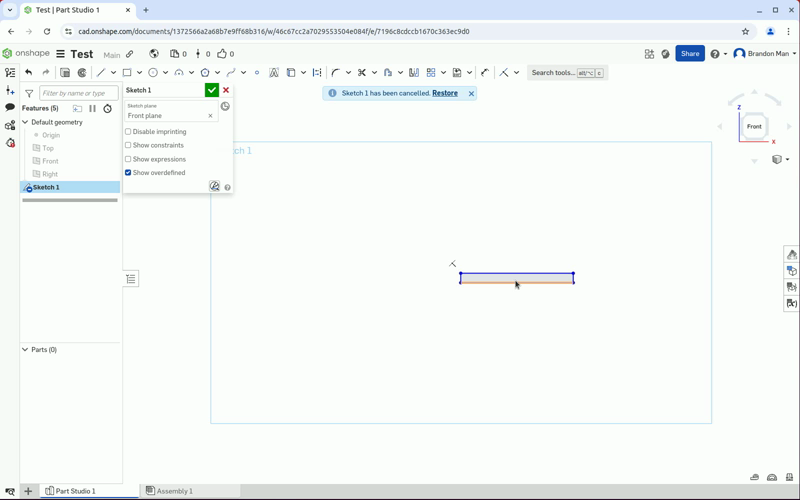
scroll(6)
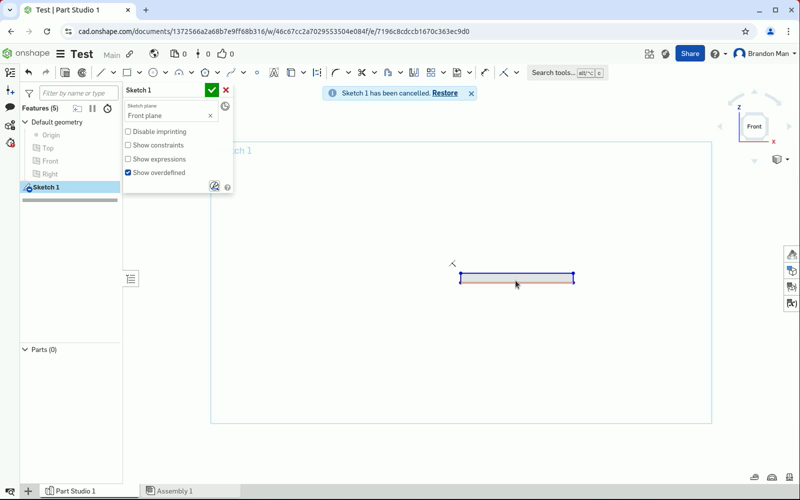
scroll(6)
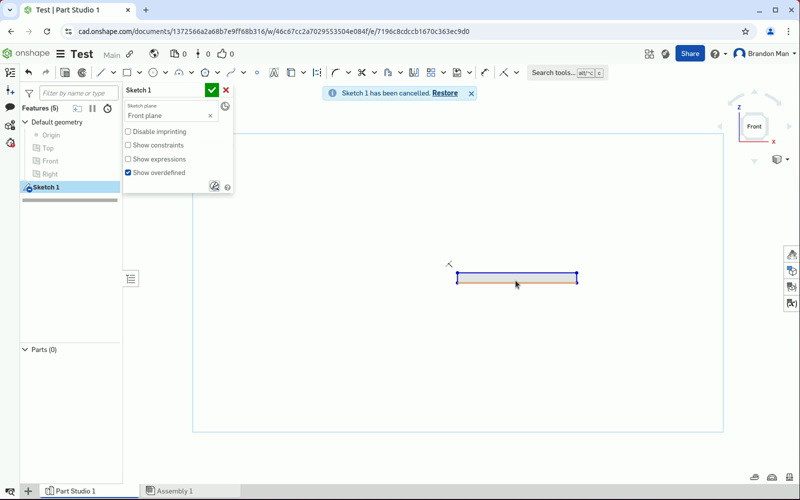
scroll(6)
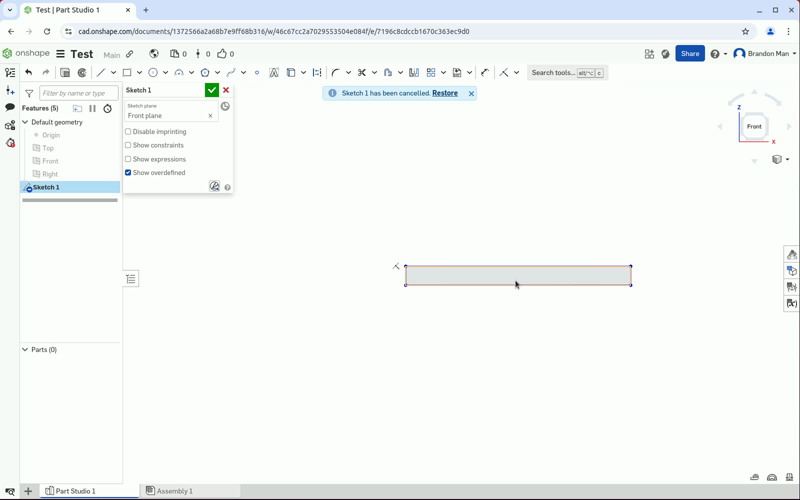
scroll(6)
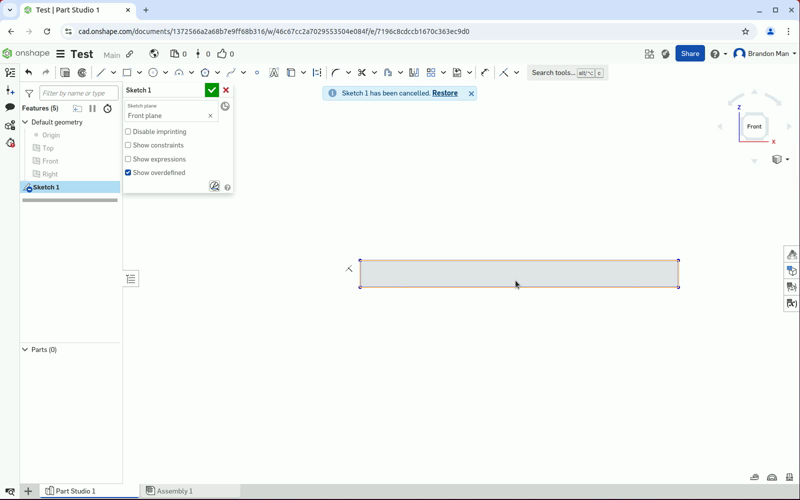
scroll(6)
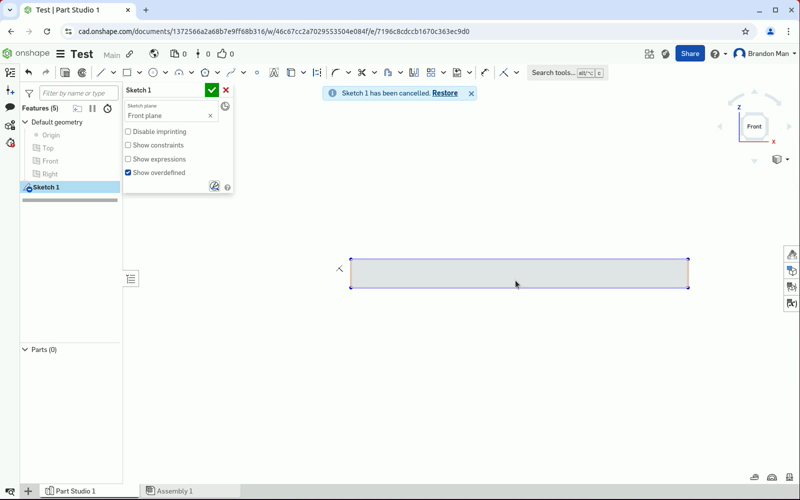
scroll(6)
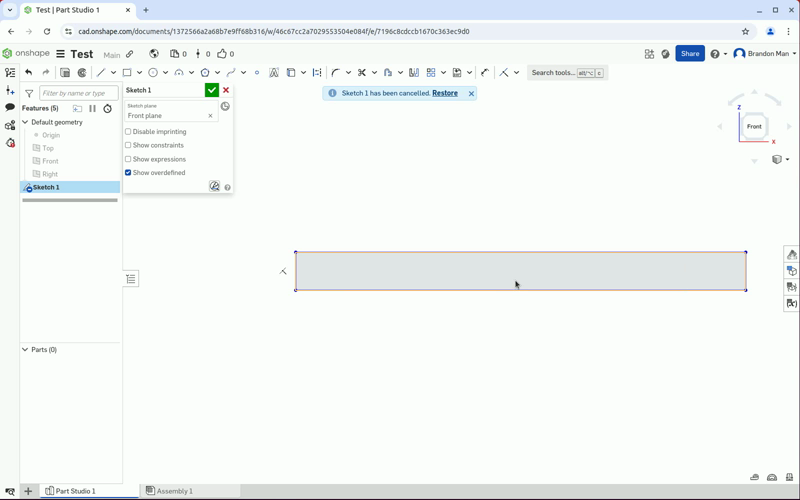
scroll(6)
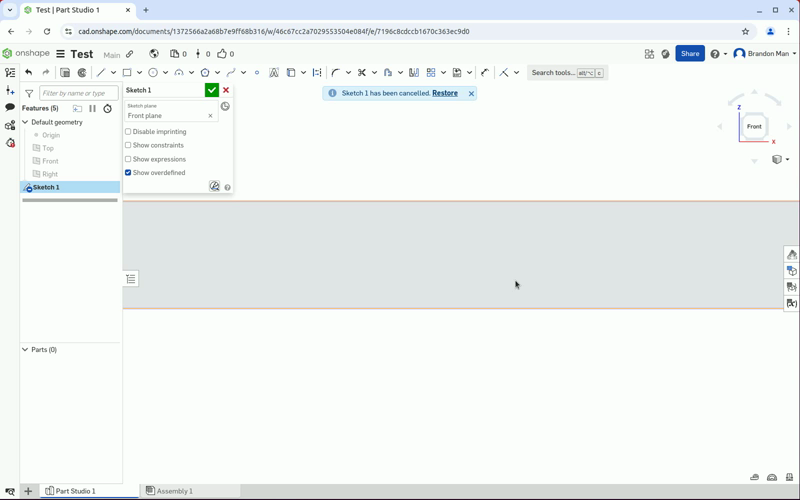
click(515, 280)
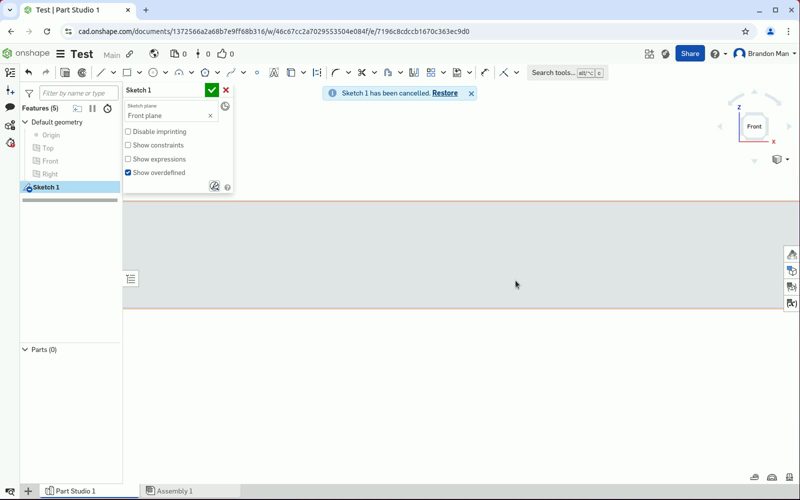
scroll(-6)
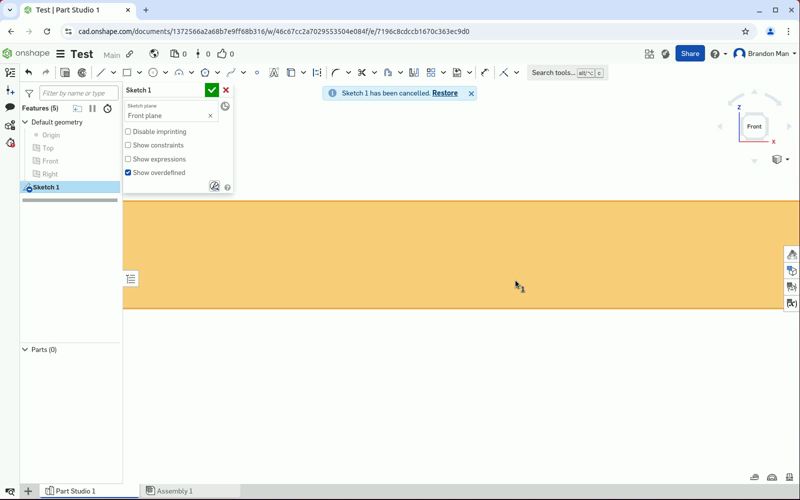
scroll(-6)
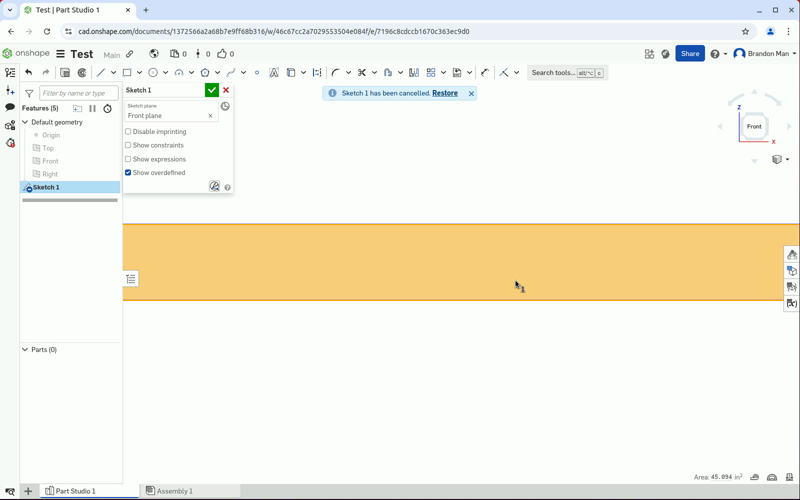
scroll(-6)
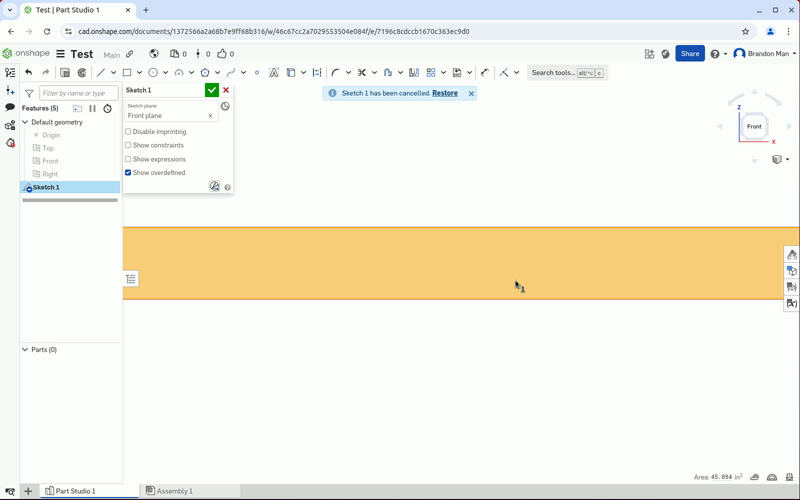
scroll(-6)
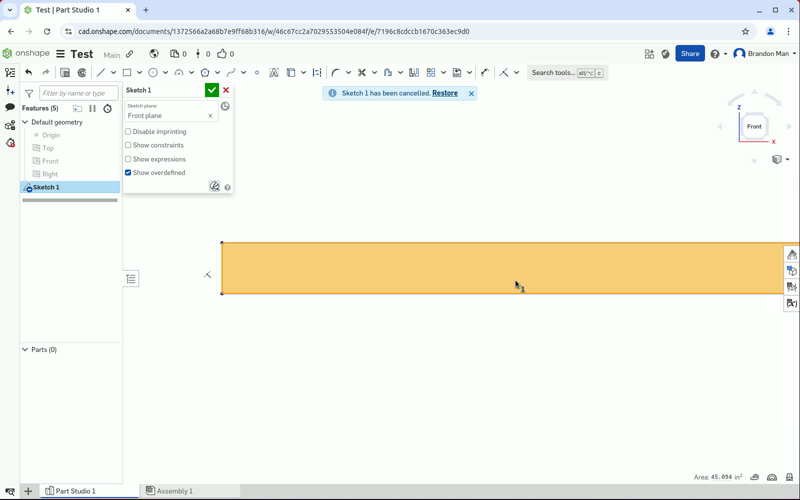
scroll(-6)
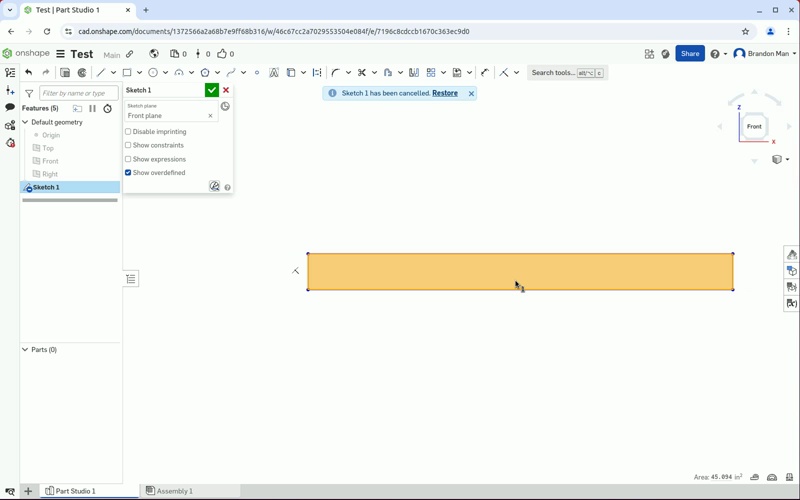
scroll(-6)
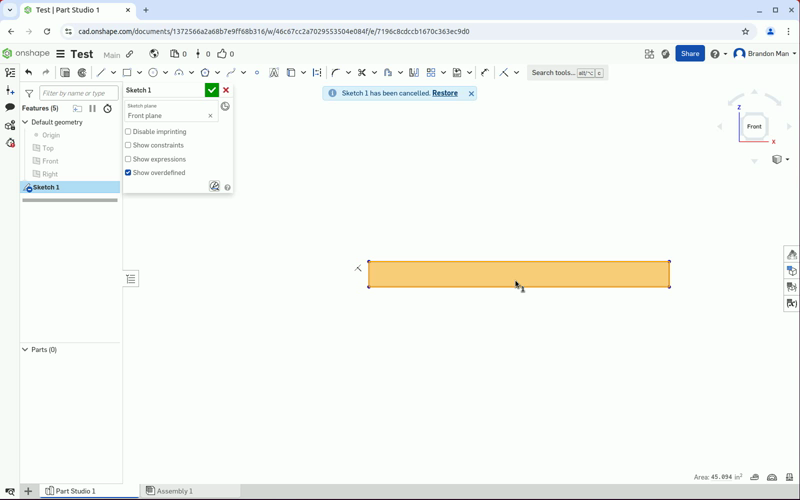
scroll(-6)
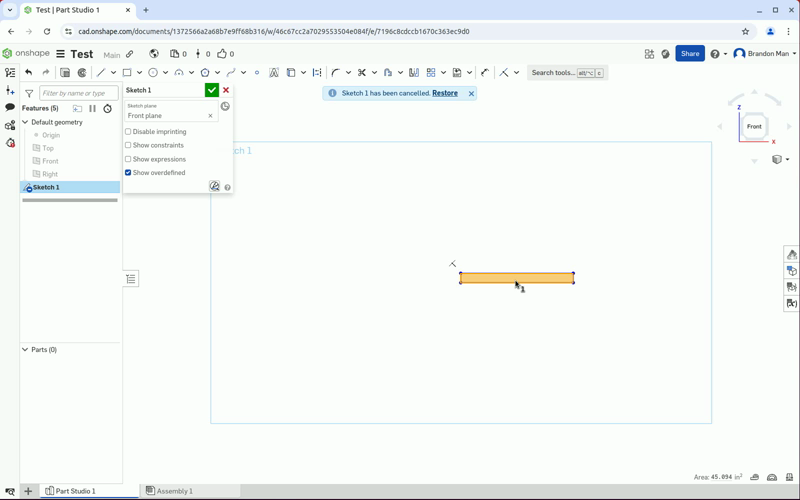
mouse_move(73, 352)
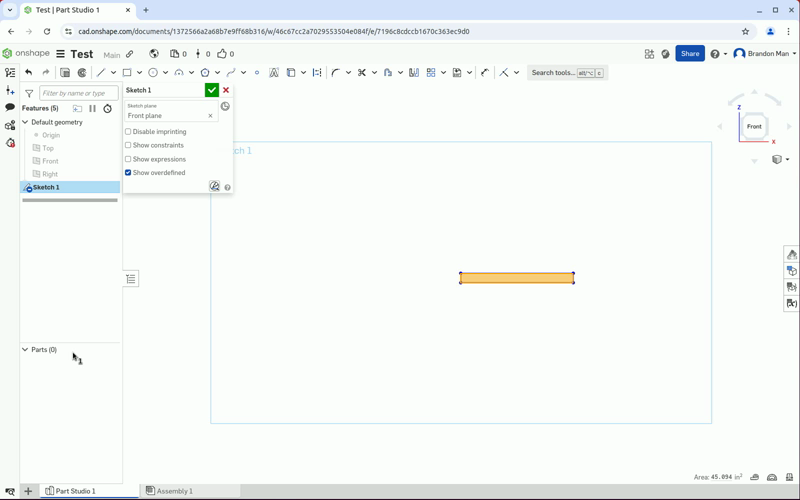
key(shift+y)
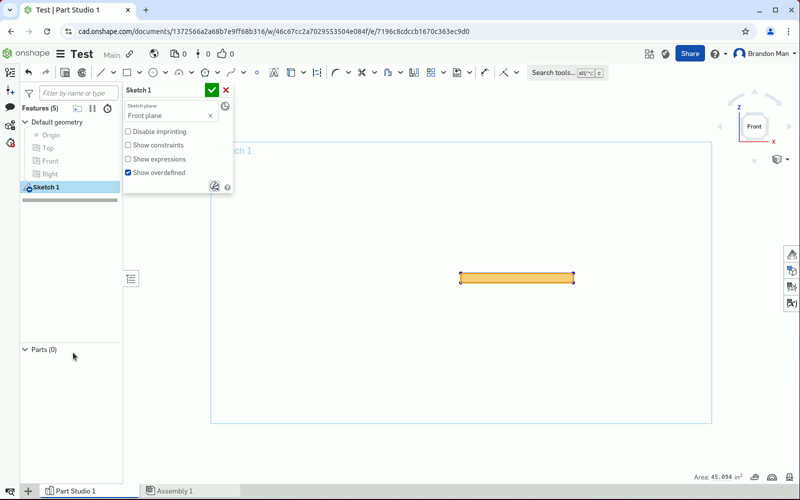
key(shift+e)
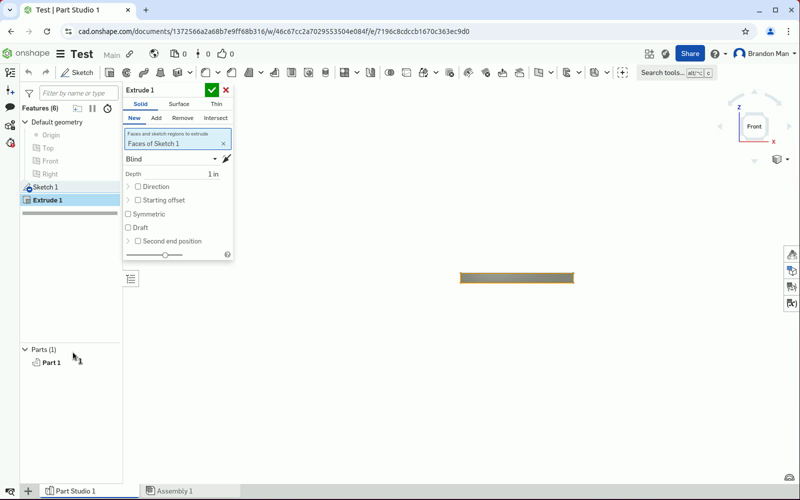
mouse_move(143, 106)
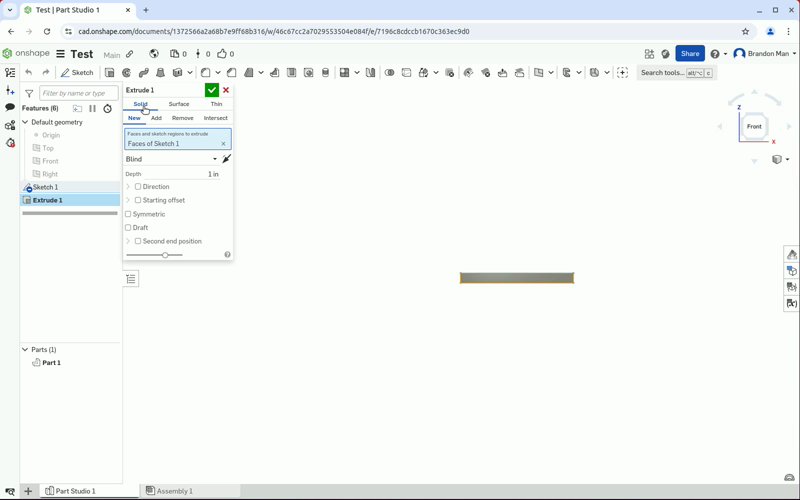
click(143, 106)
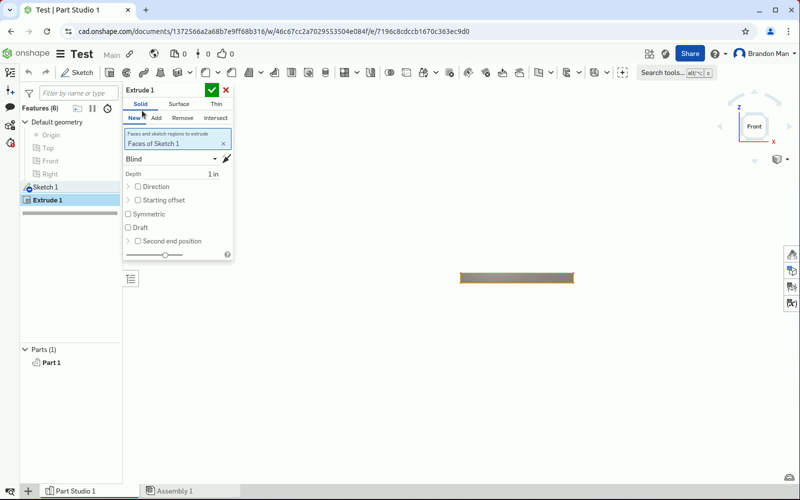
mouse_move(137, 120)
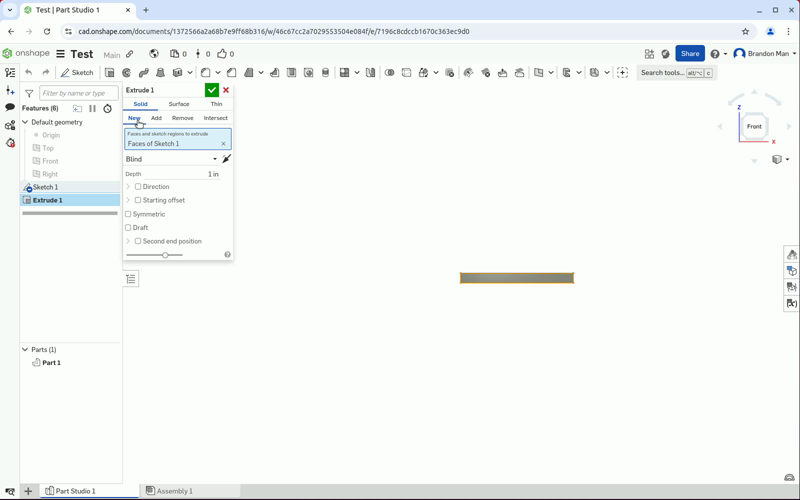
click(137, 120)
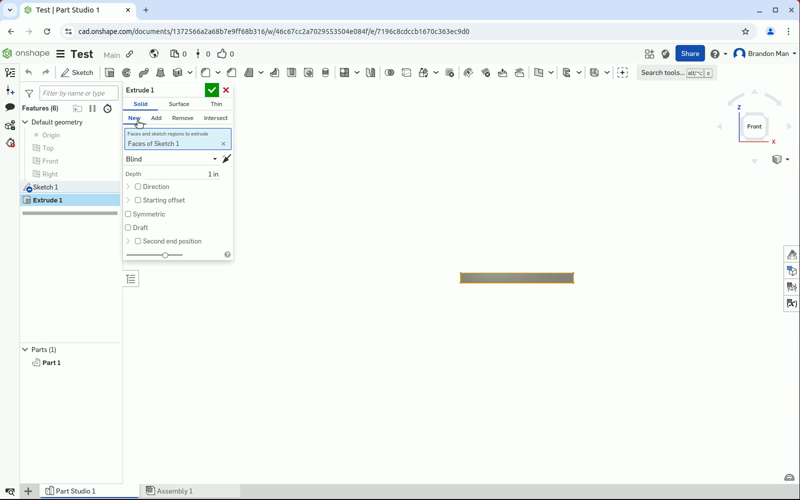
key(tab, 4)
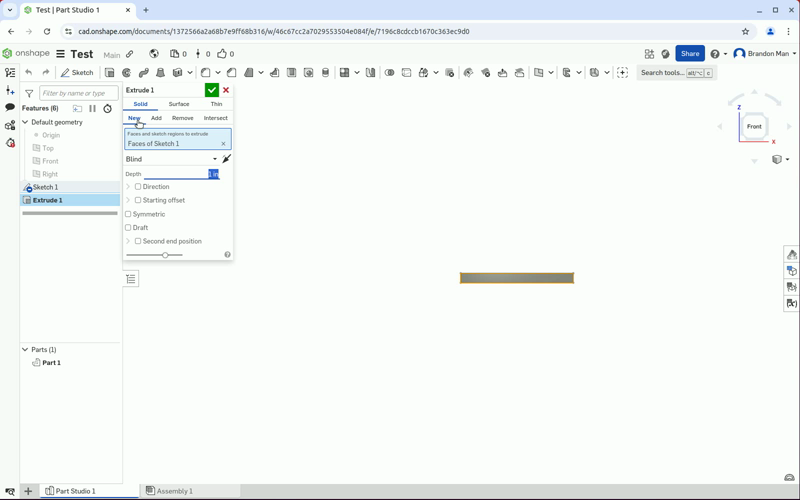
text(16.85)
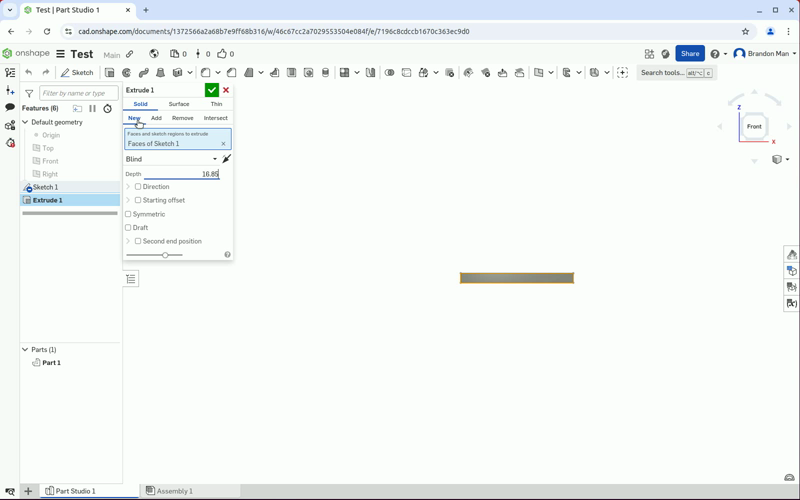
key(enter)
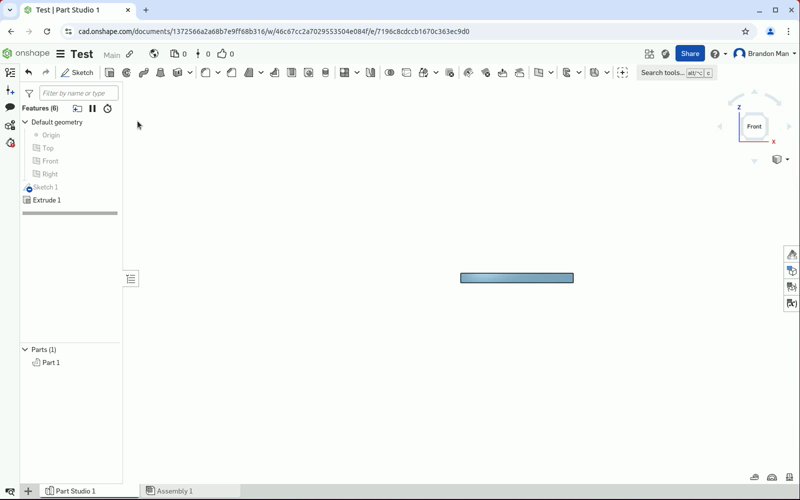
key(shift+h)
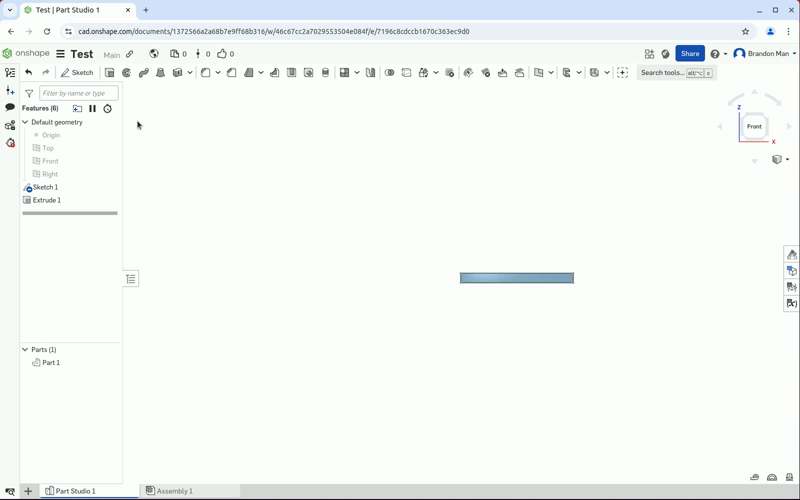
key(shift+h)
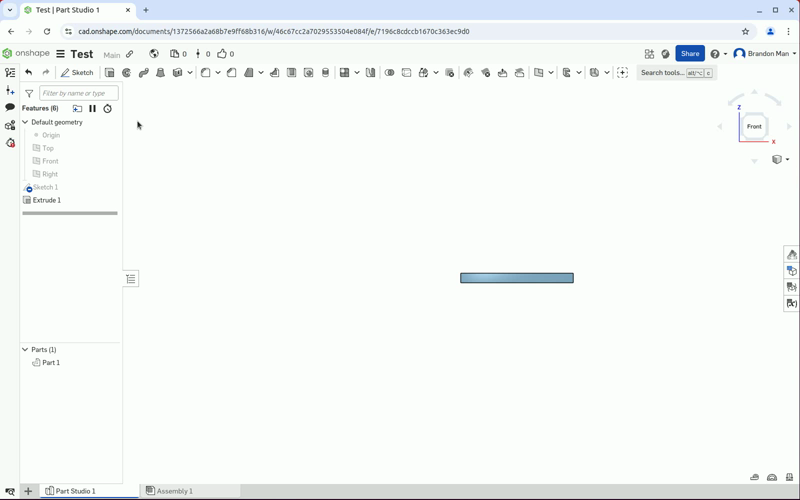
mouse_move(73, 189)
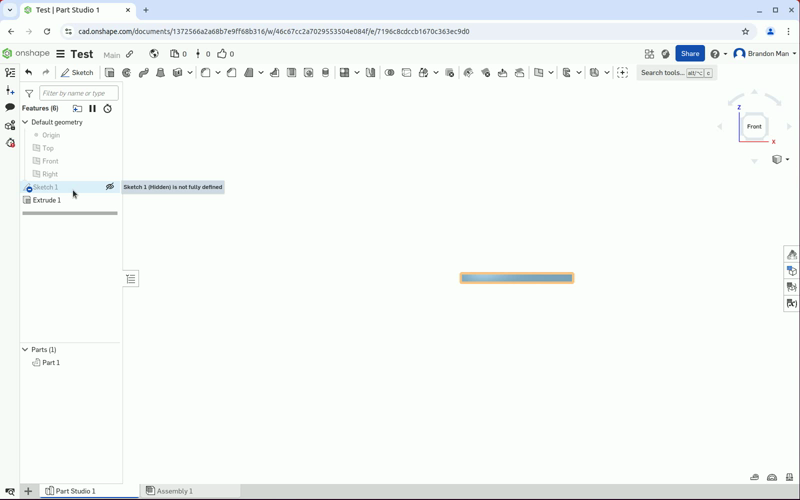
click(73, 189)
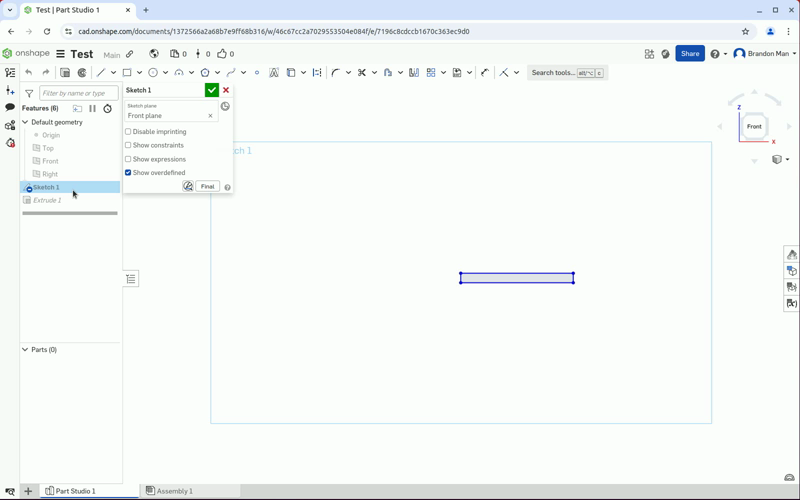
mouse_move(229, 92)
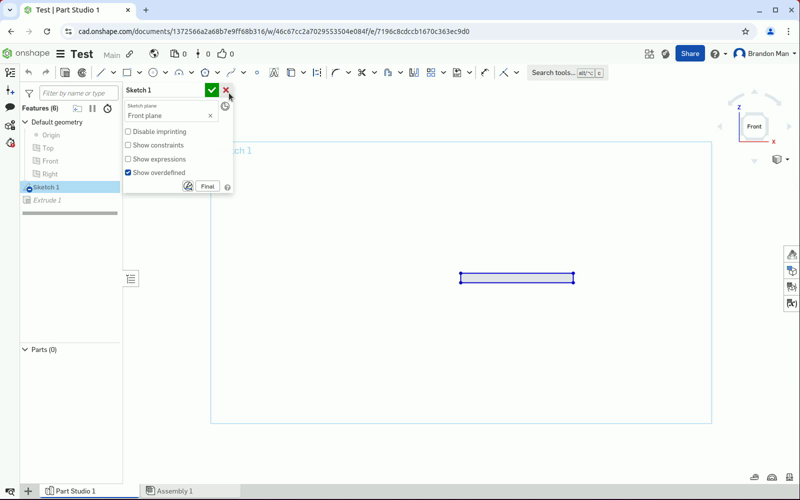
click(229, 92)
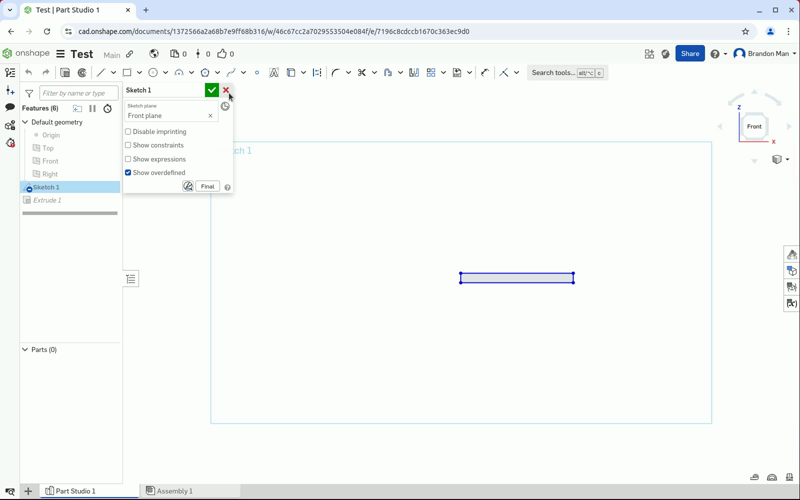
key(shift+s)
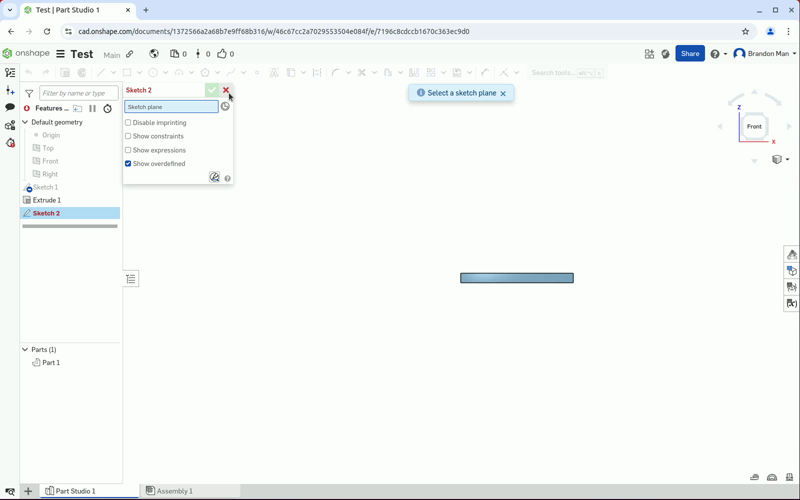
mouse_move(73, 163)
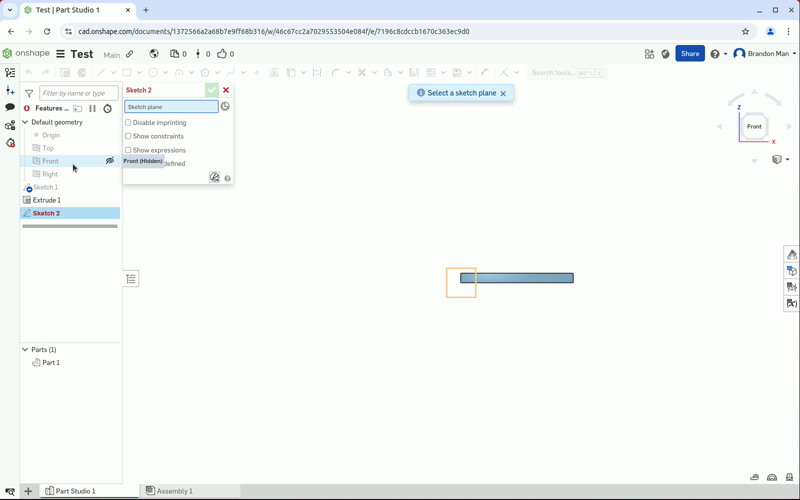
click(73, 163)
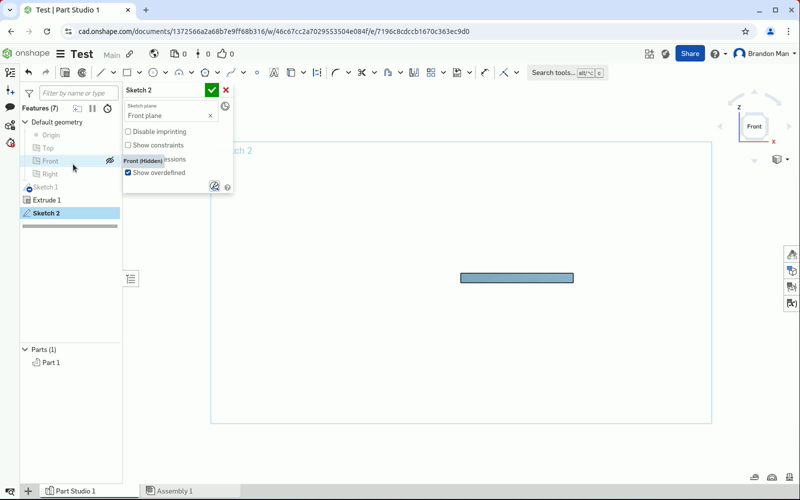
mouse_move(73, 352)
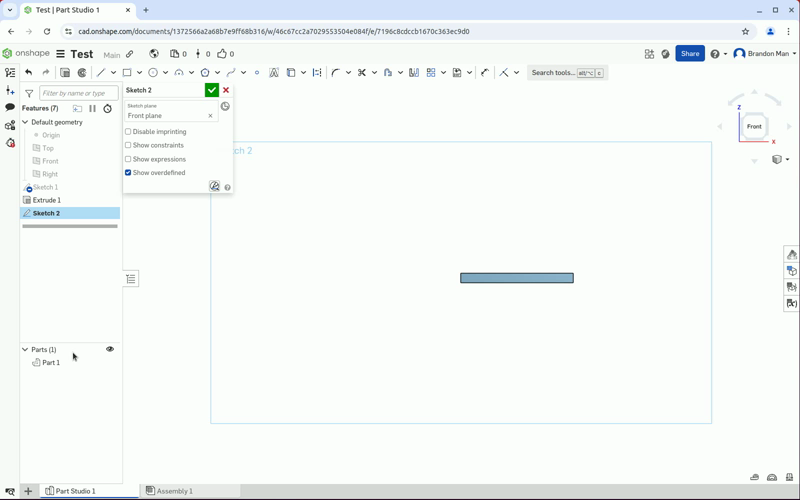
key(y)
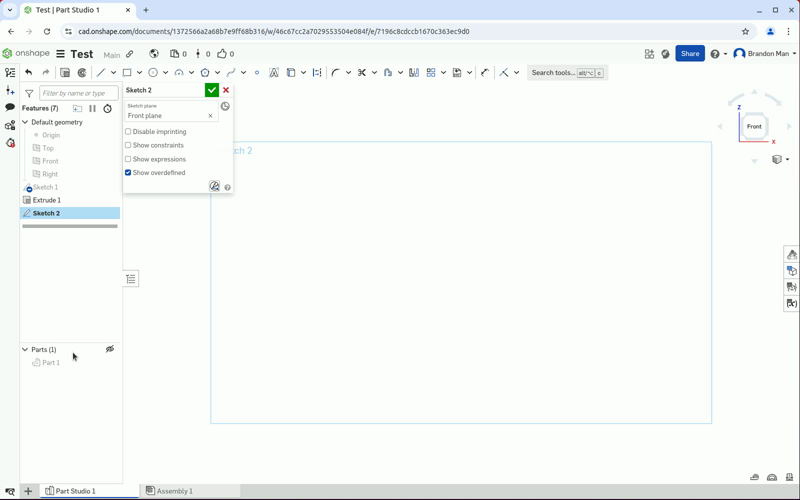
key(l)
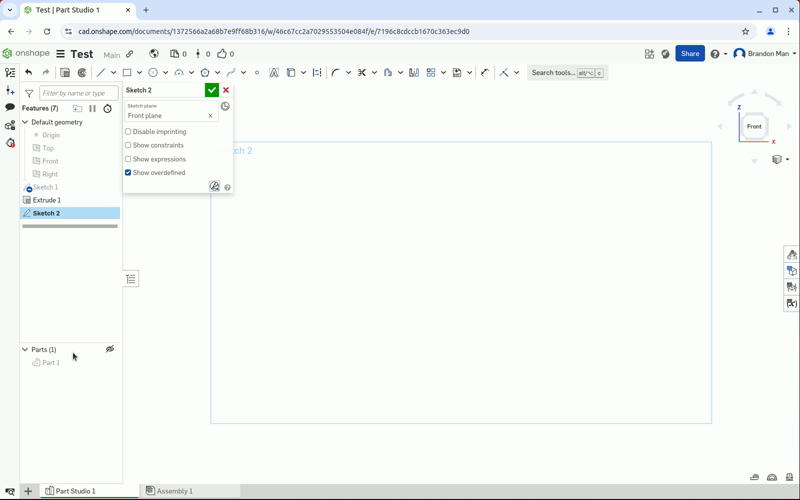
key_down(shift)
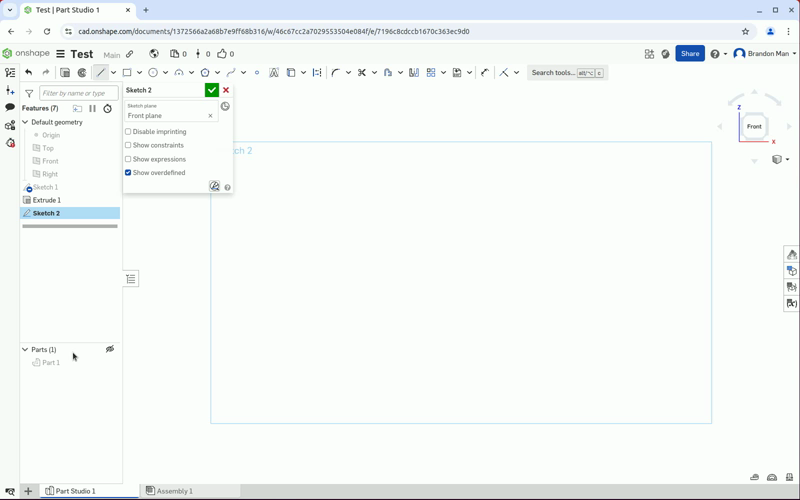
mouse_move(460, 273)
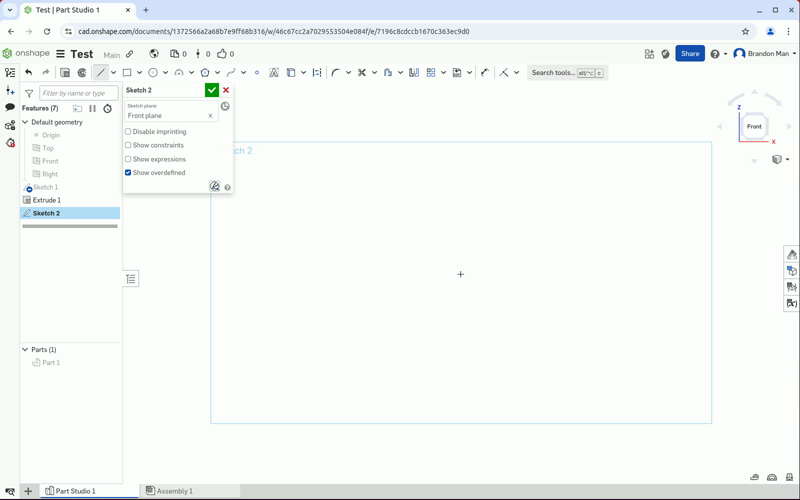
click(460, 273)
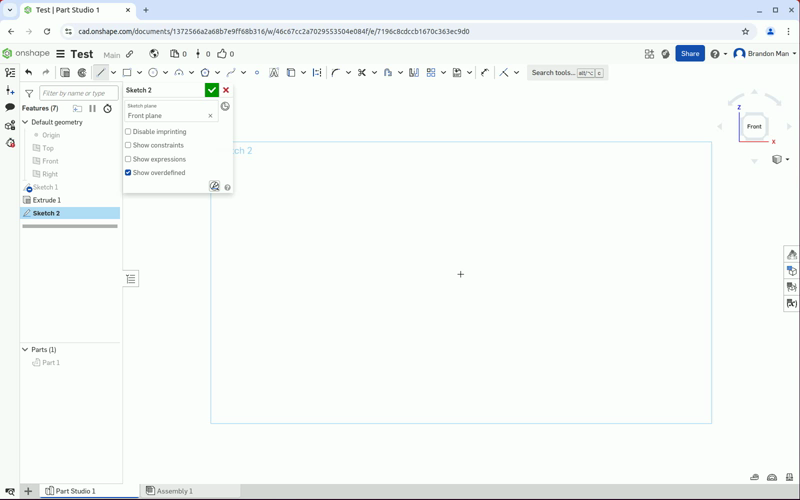
key_up(shift)
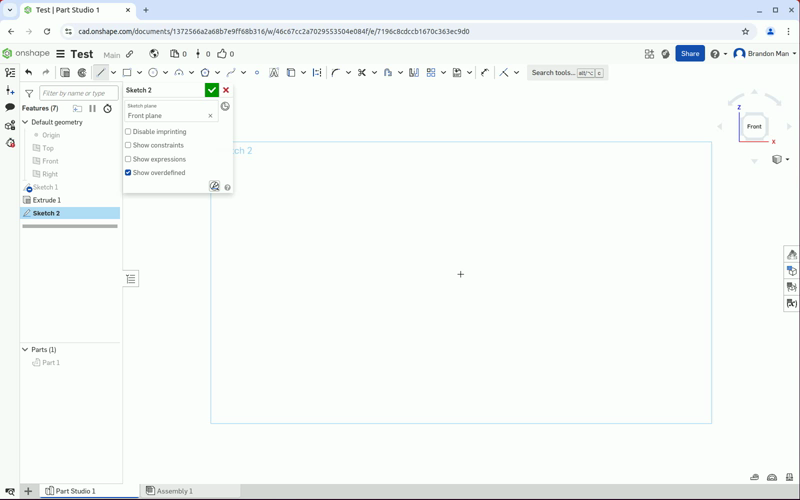
key_down(shift)
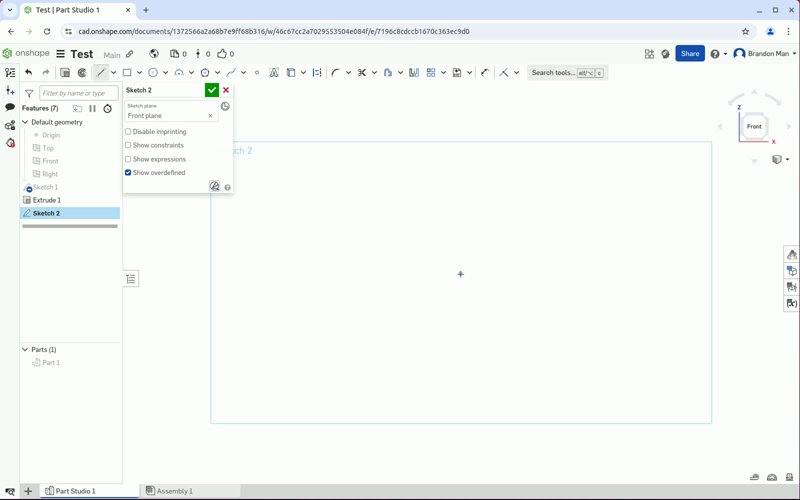
mouse_move(573, 273)
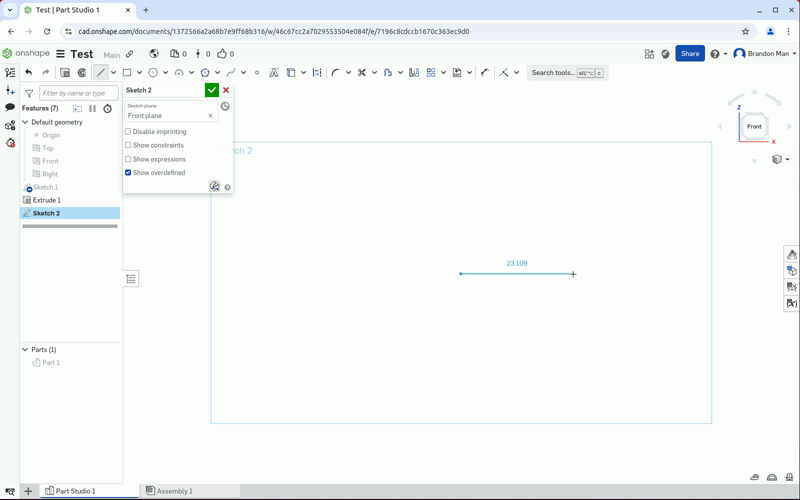
click(573, 273)
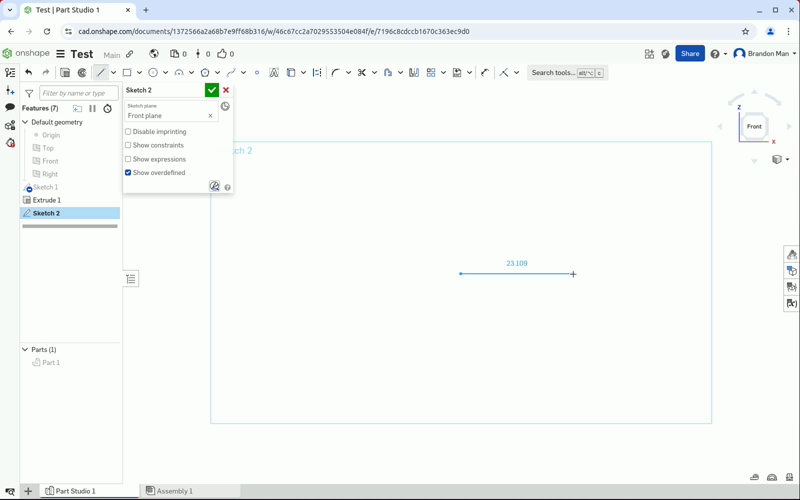
key_up(shift)
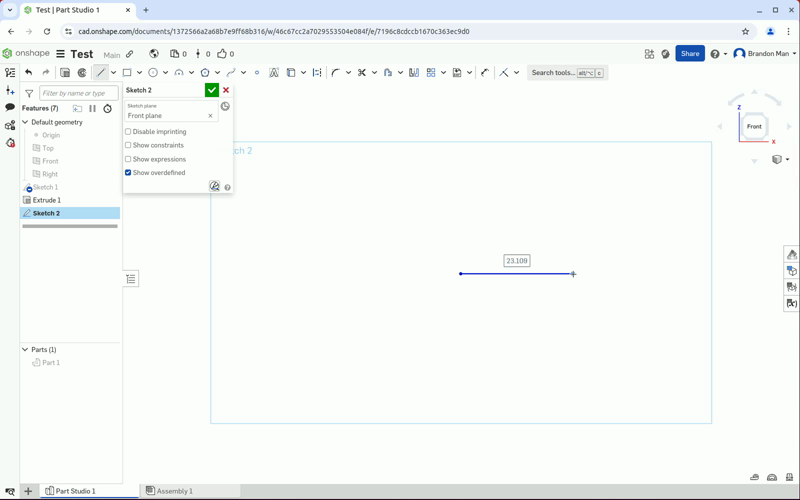
key_down(shift)
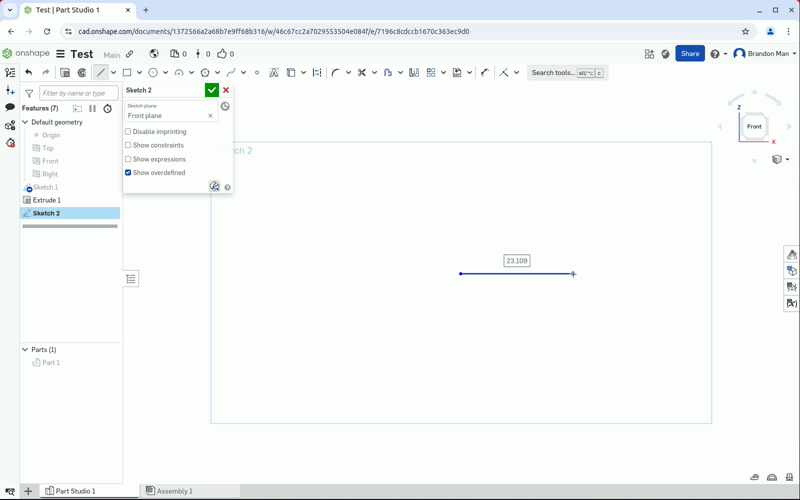
mouse_move(529, 201)
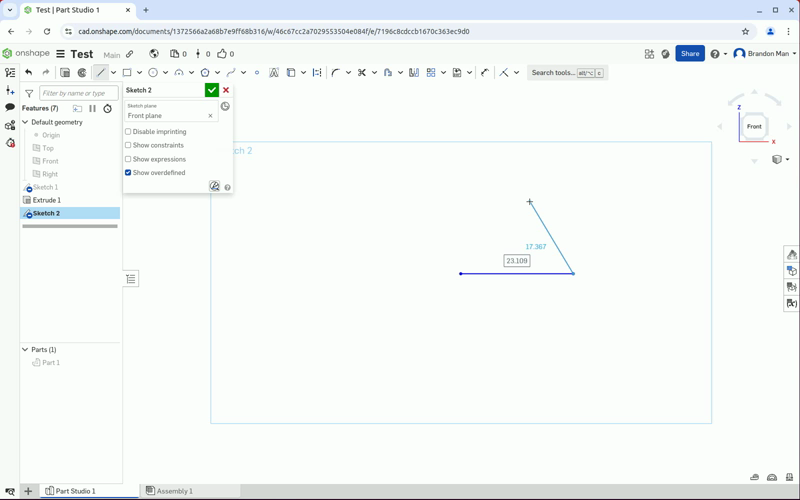
click(529, 201)
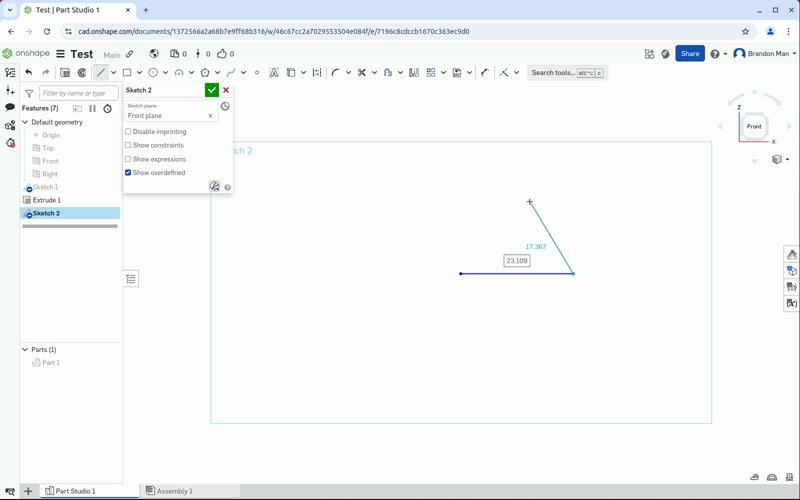
key_up(shift)
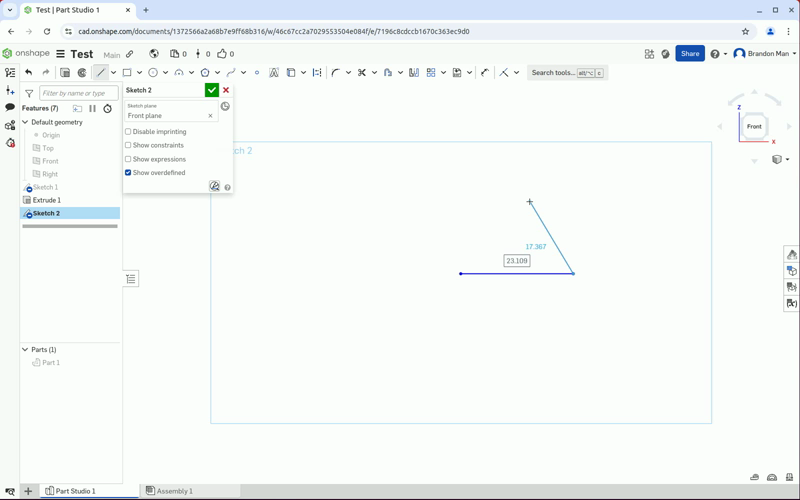
key(esc)
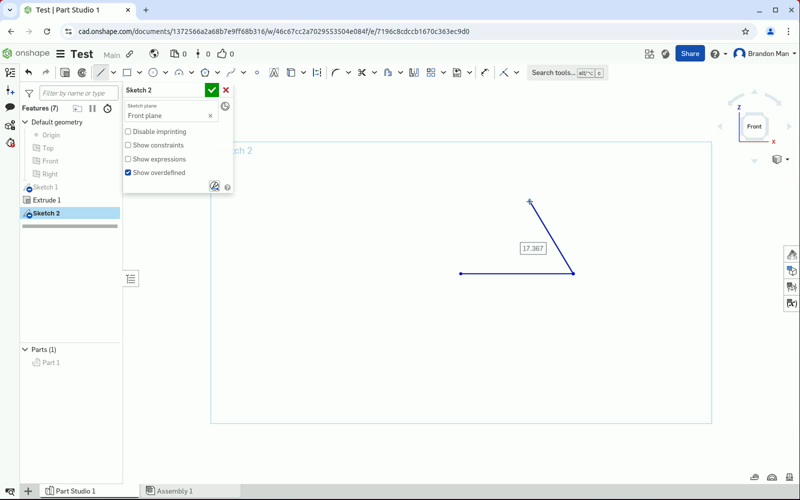
key(a)
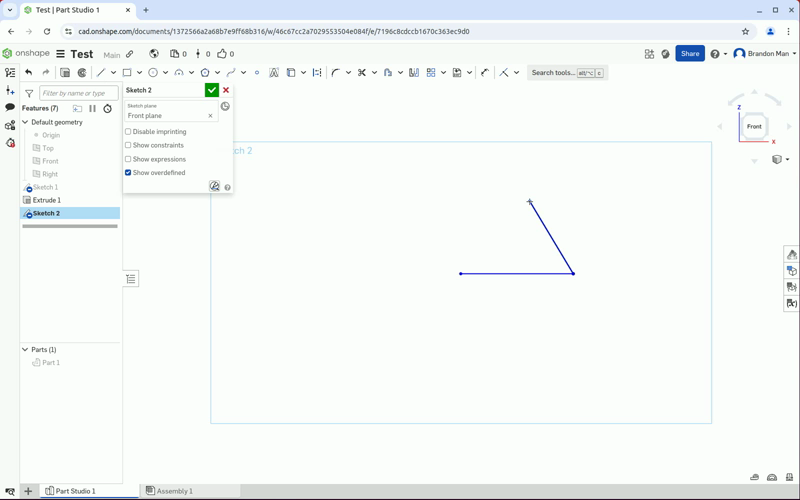
mouse_move(529, 201)
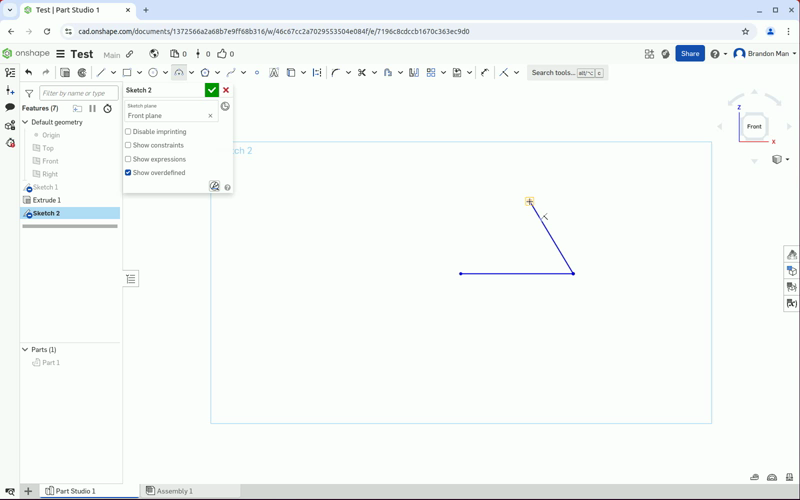
click(529, 201)
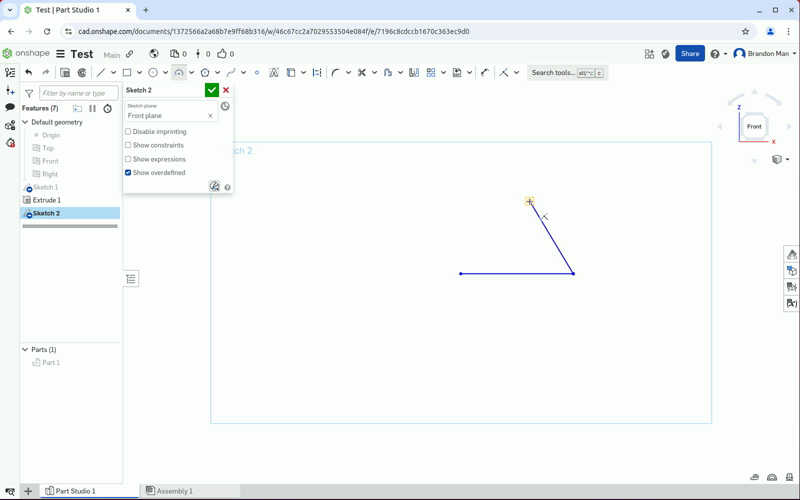
key_down(shift)
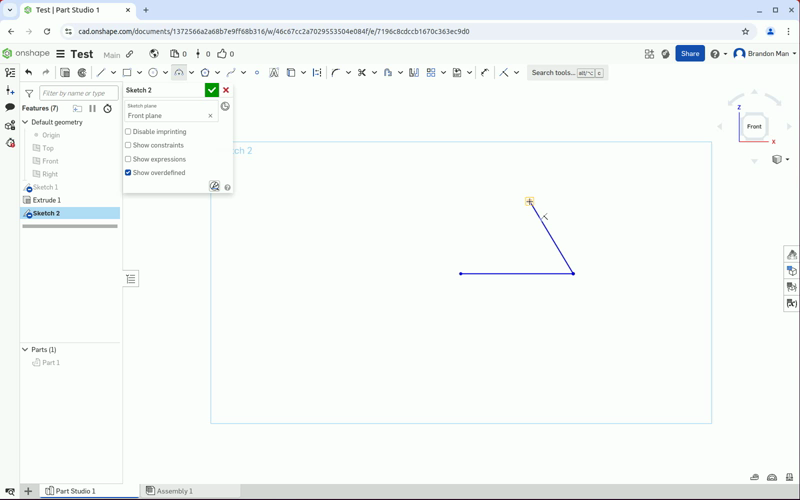
mouse_move(504, 201)
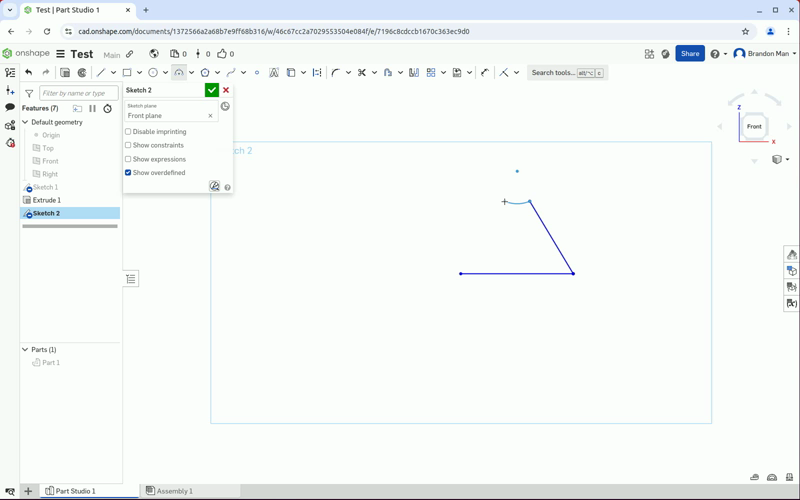
click(504, 201)
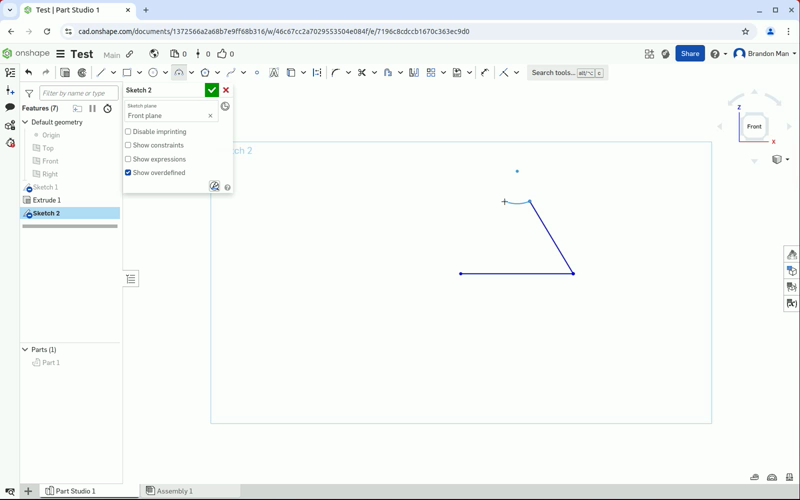
mouse_move(516, 194)
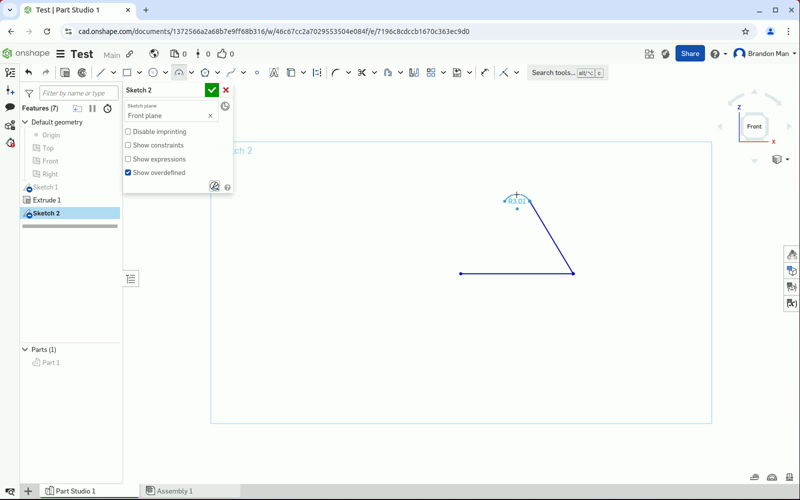
click(516, 194)
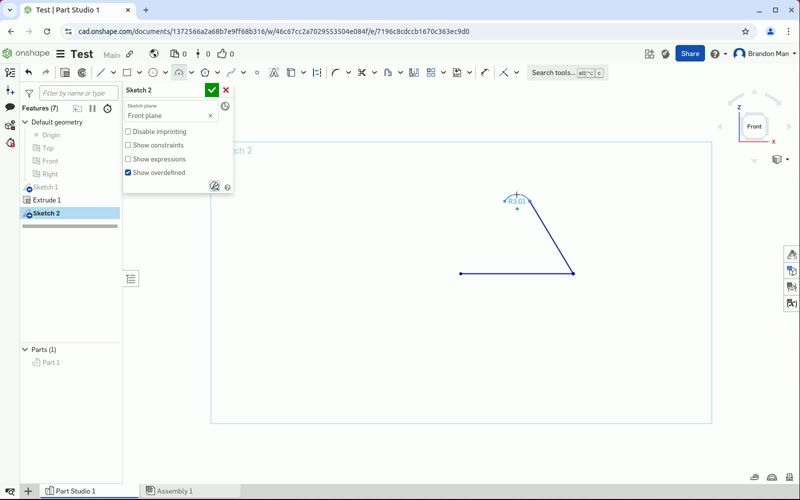
key_up(shift)
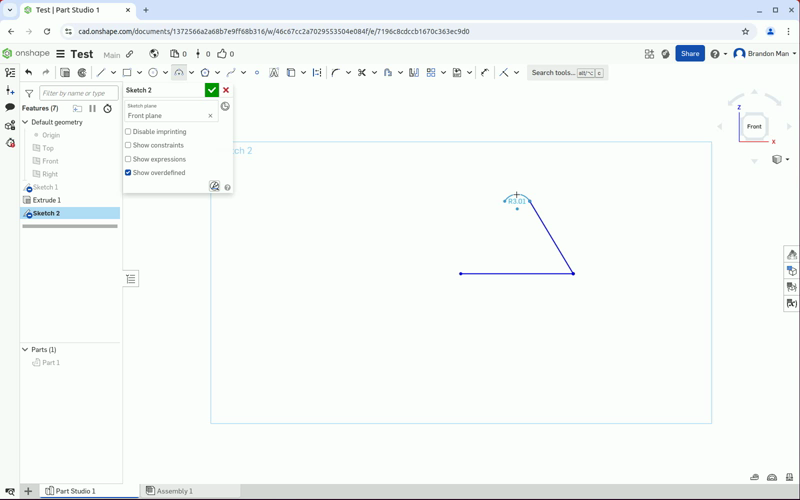
key(esc)
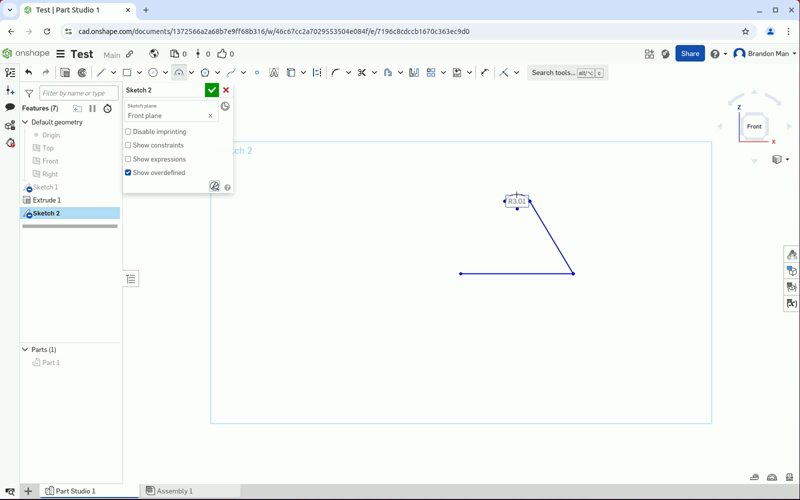
key(l)
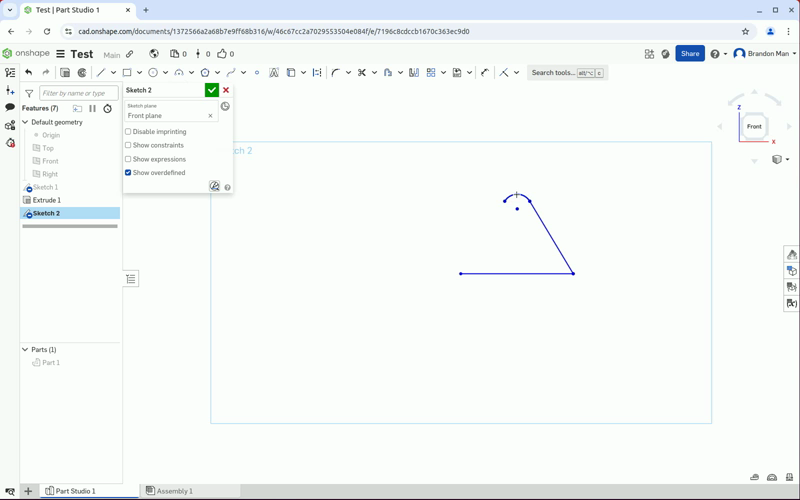
mouse_move(504, 201)
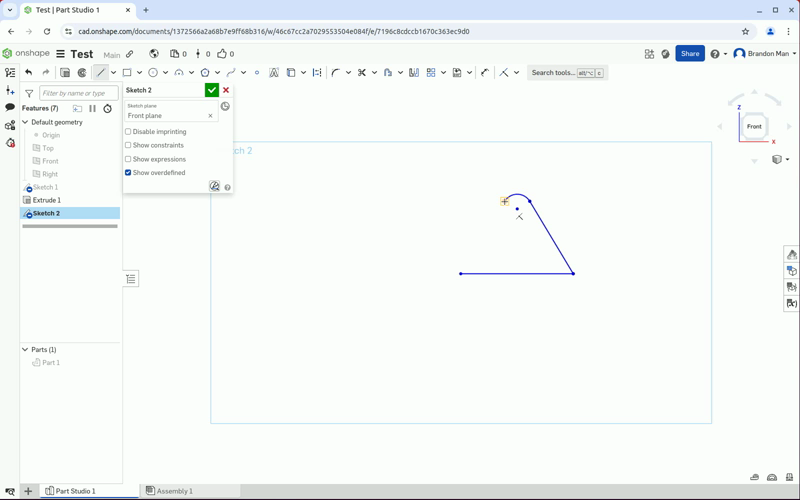
click(504, 201)
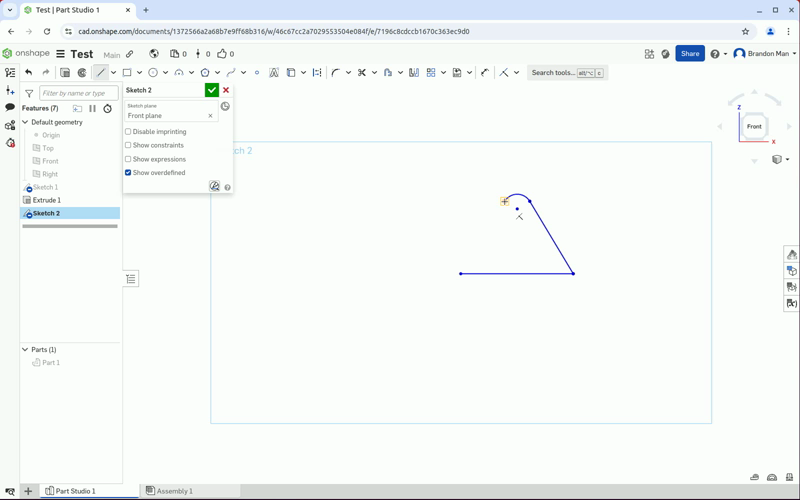
key_down(shift)
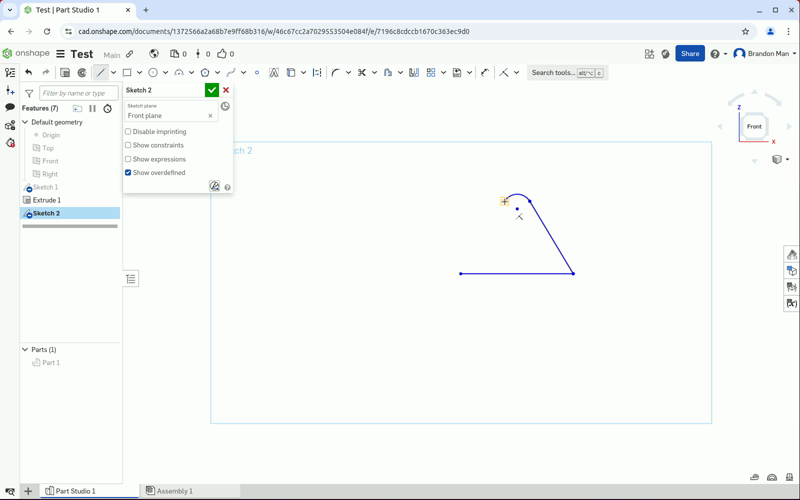
mouse_move(460, 273)
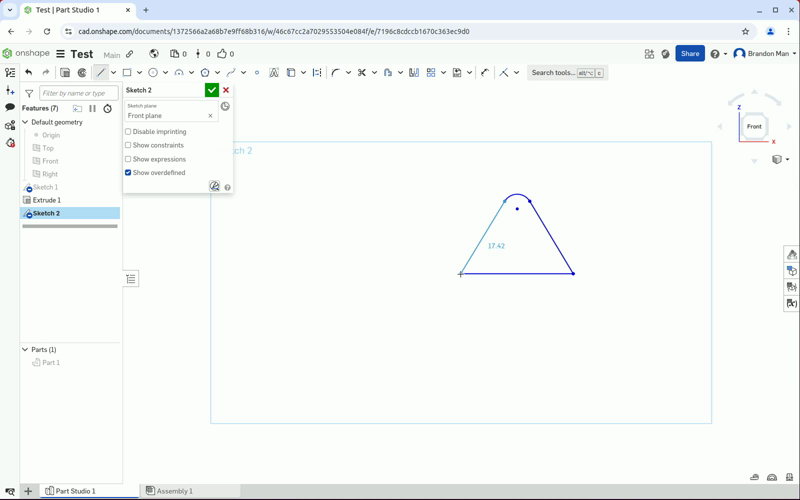
key_up(shift)
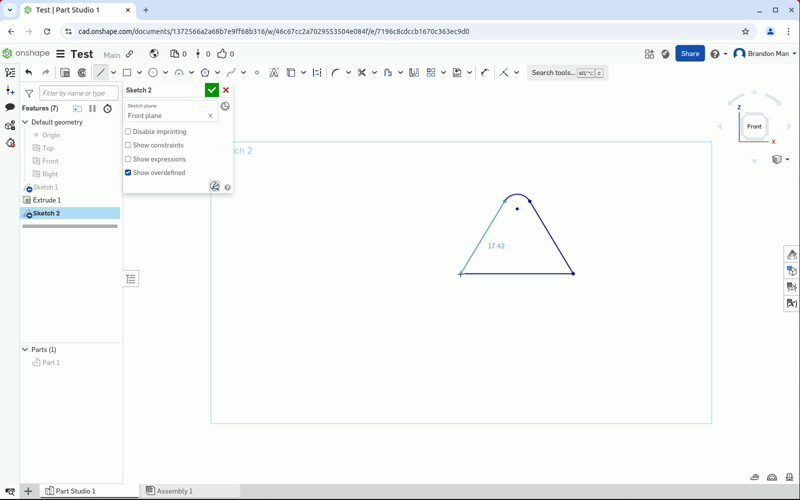
click(460, 273)
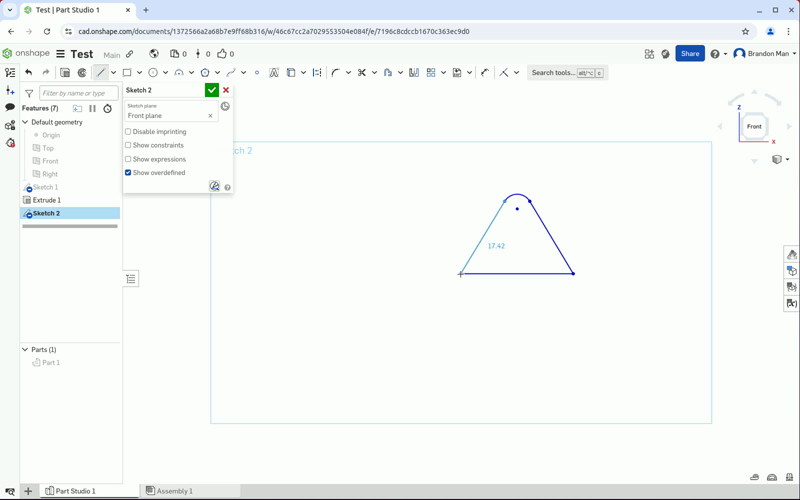
key(esc)
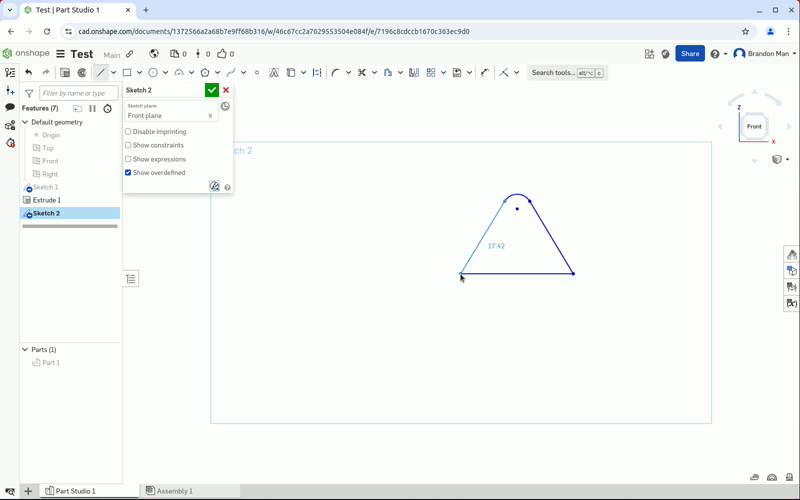
key(c)
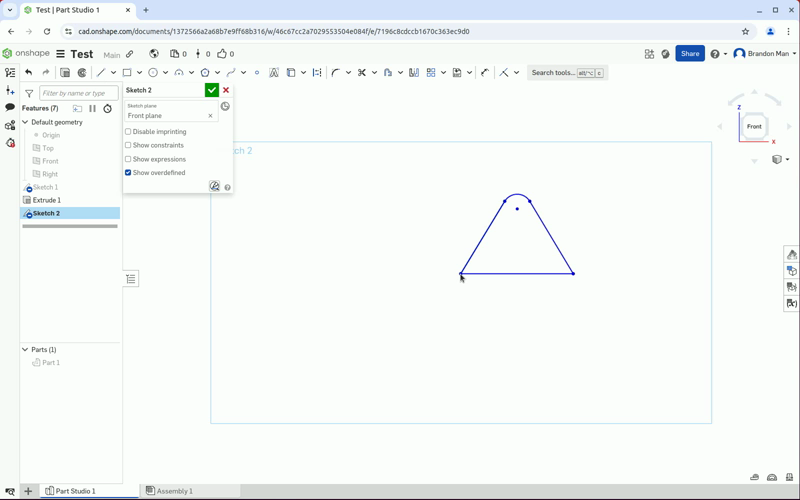
key_down(shift)
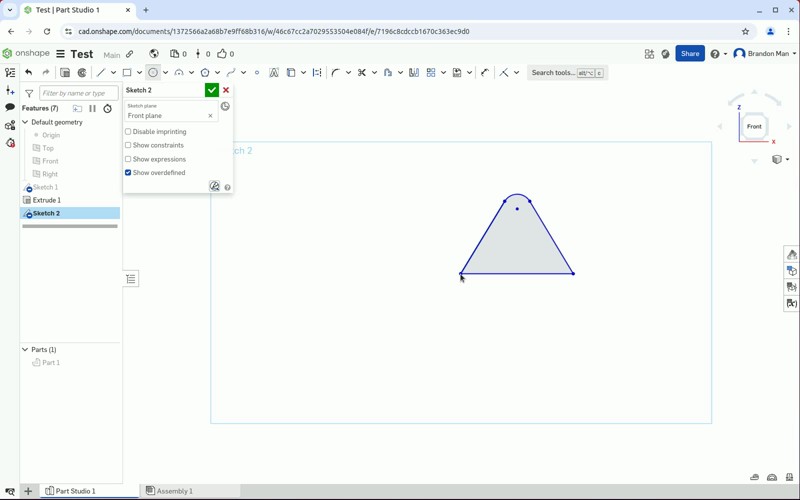
mouse_move(517, 208)
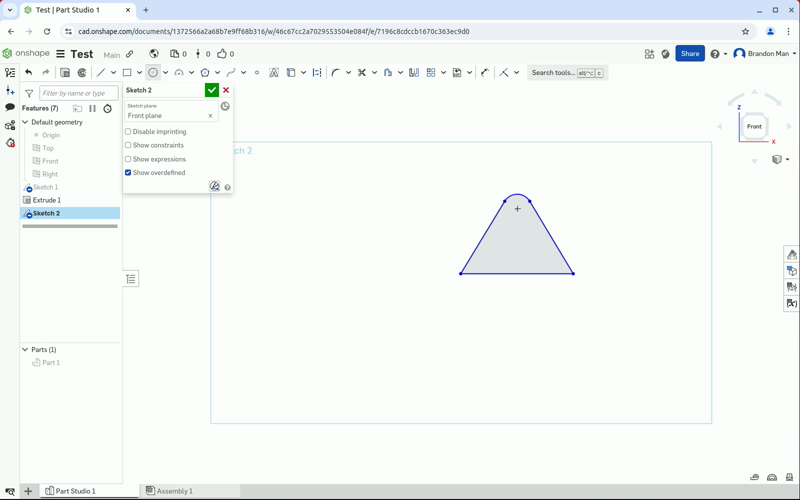
scroll(6)
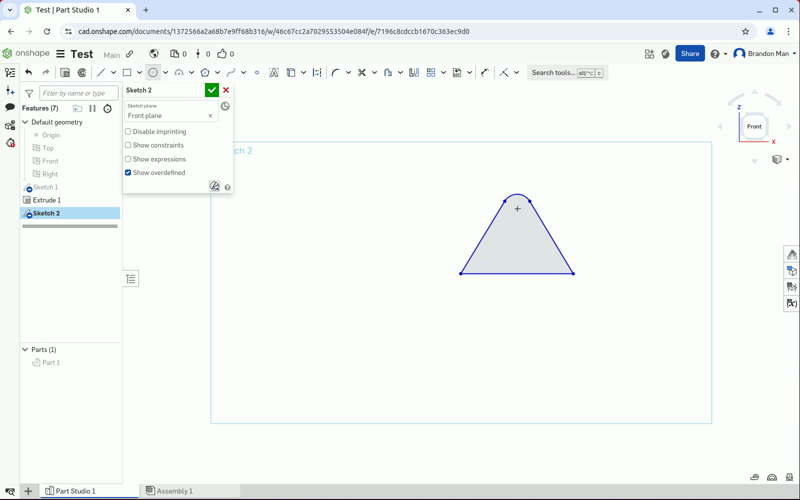
scroll(6)
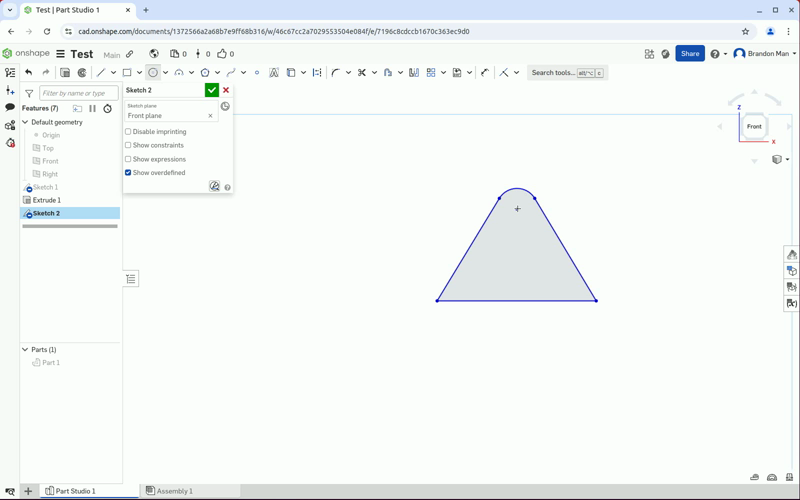
scroll(6)
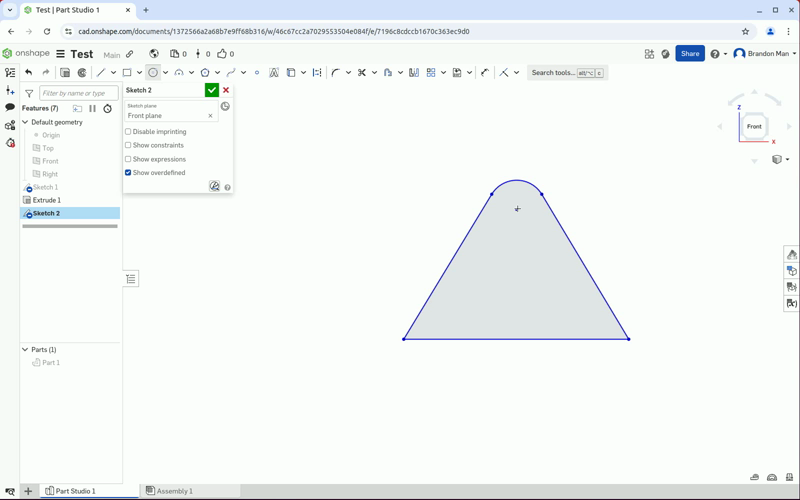
scroll(6)
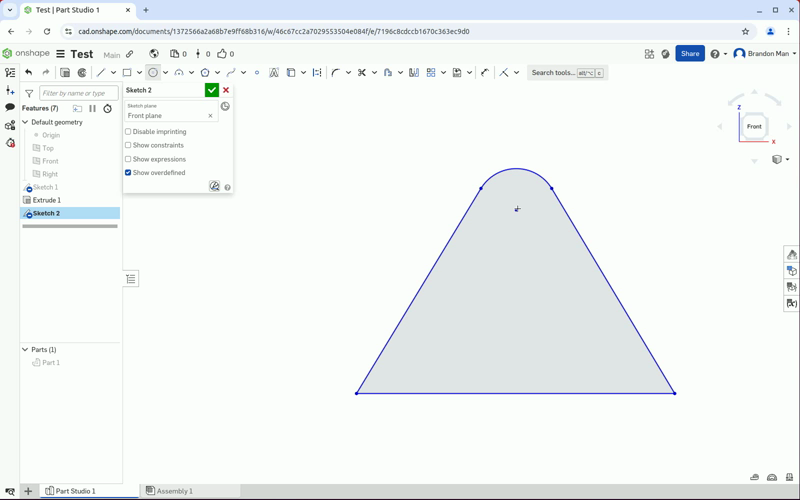
scroll(6)
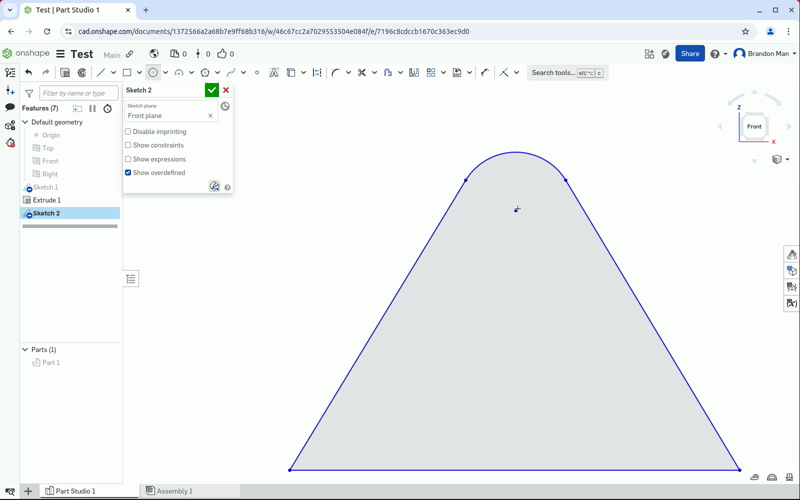
scroll(6)
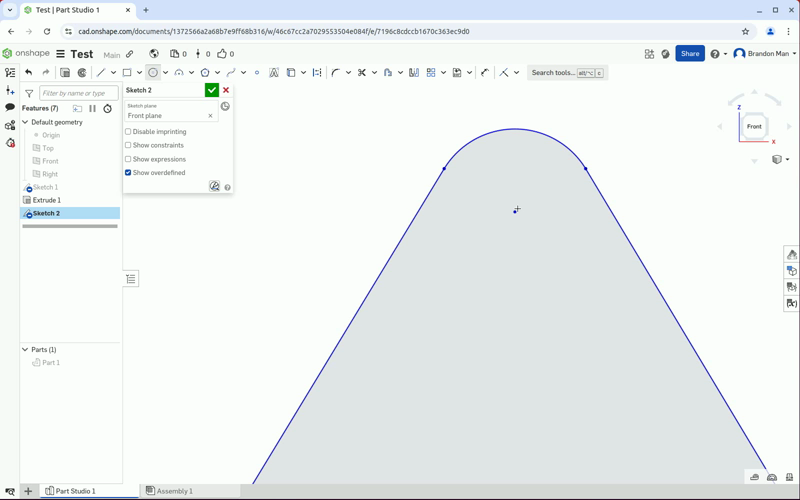
scroll(6)
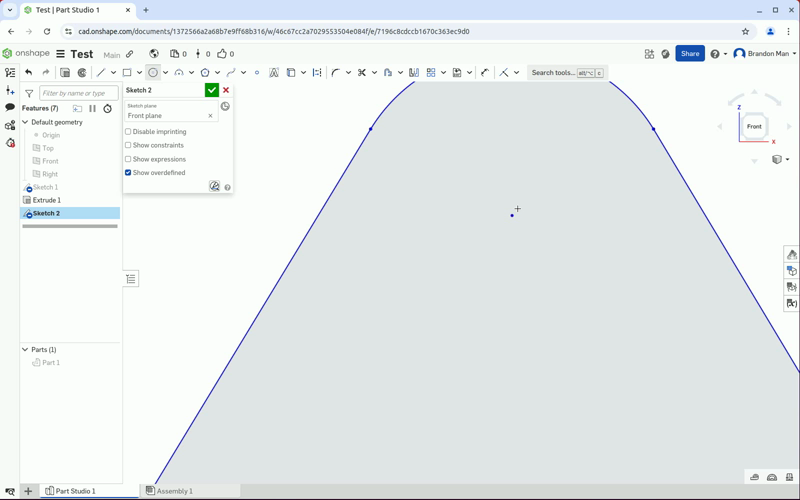
click(517, 208)
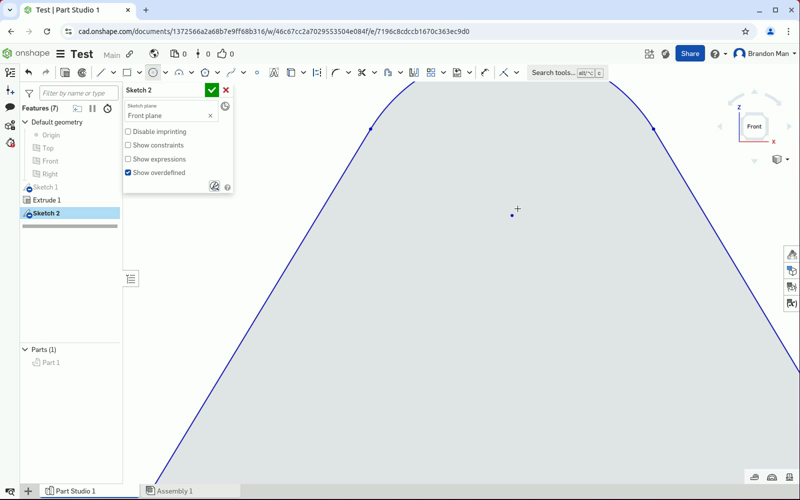
scroll(-6)
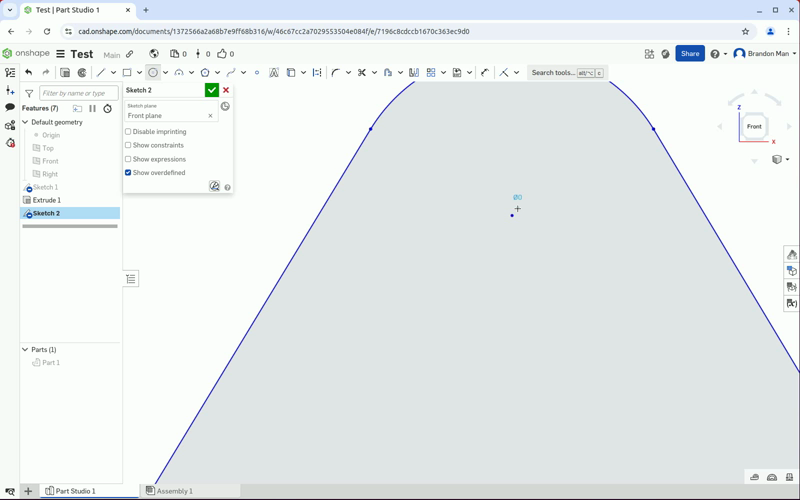
scroll(-6)
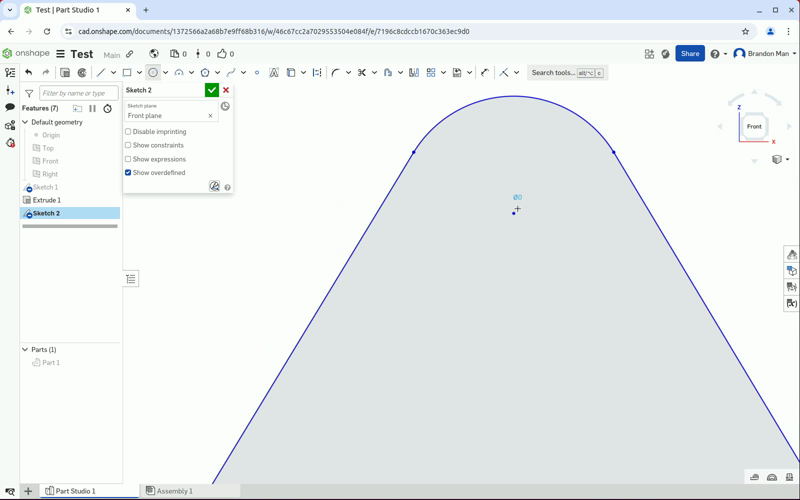
scroll(-6)
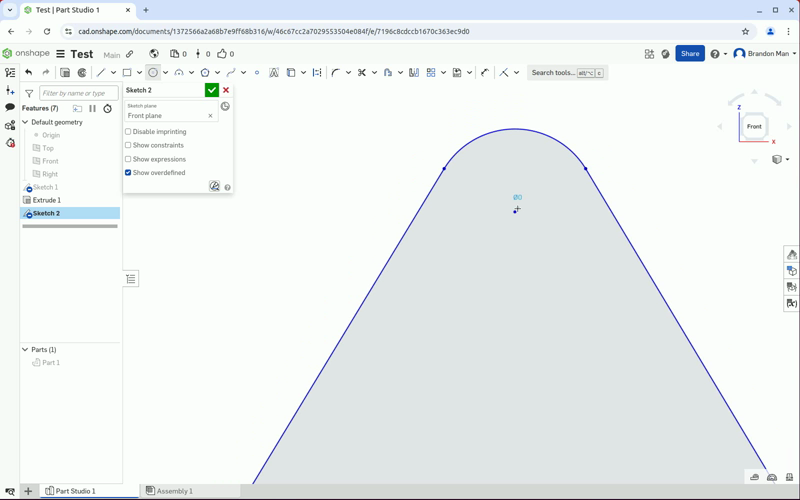
scroll(-6)
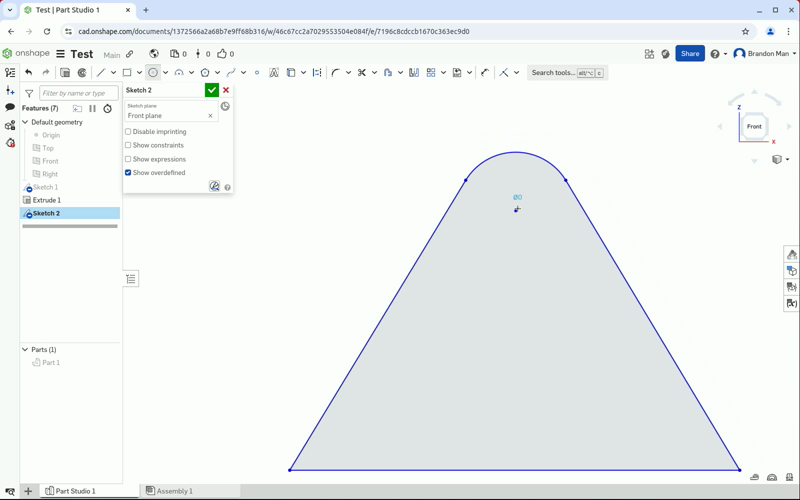
scroll(-6)
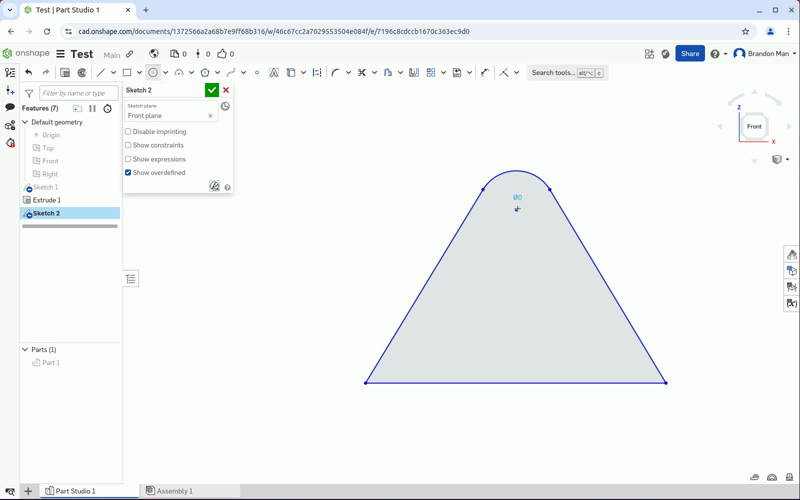
scroll(-6)
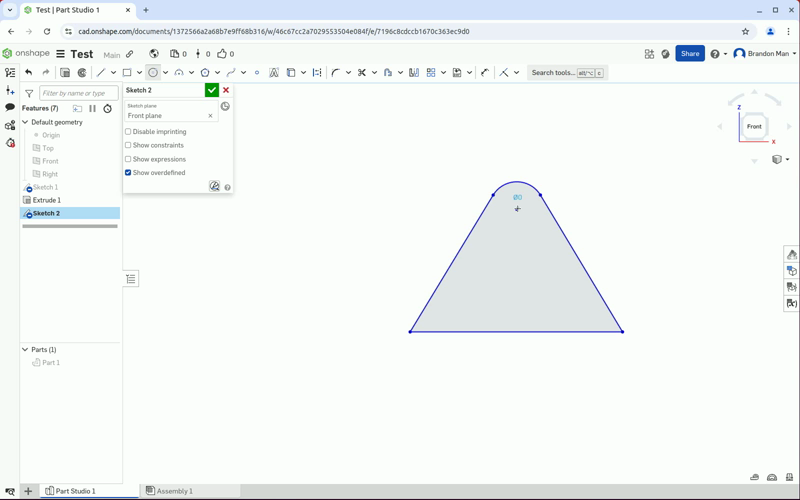
scroll(-6)
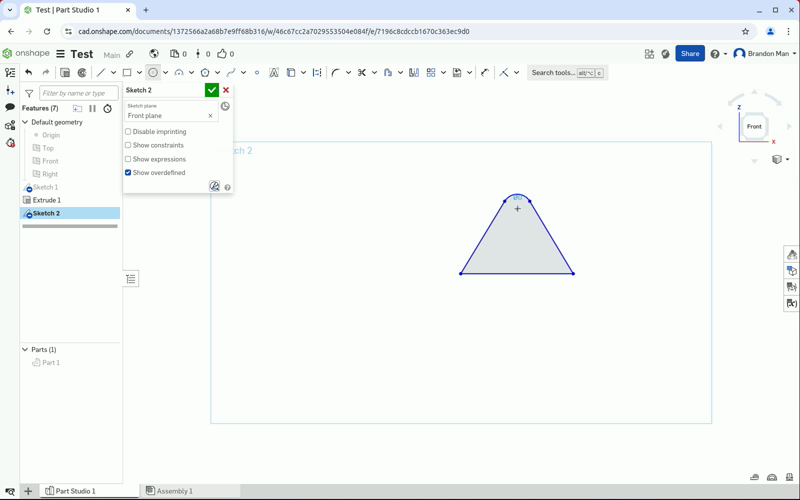
key_up(shift)
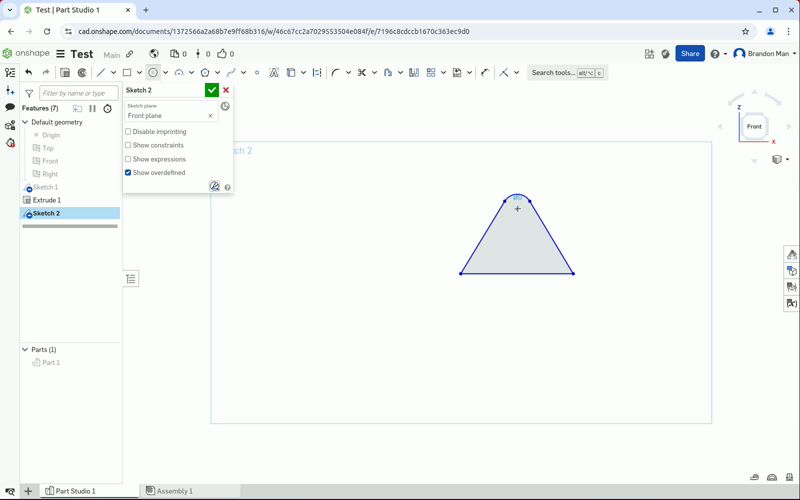
mouse_move(525, 208)
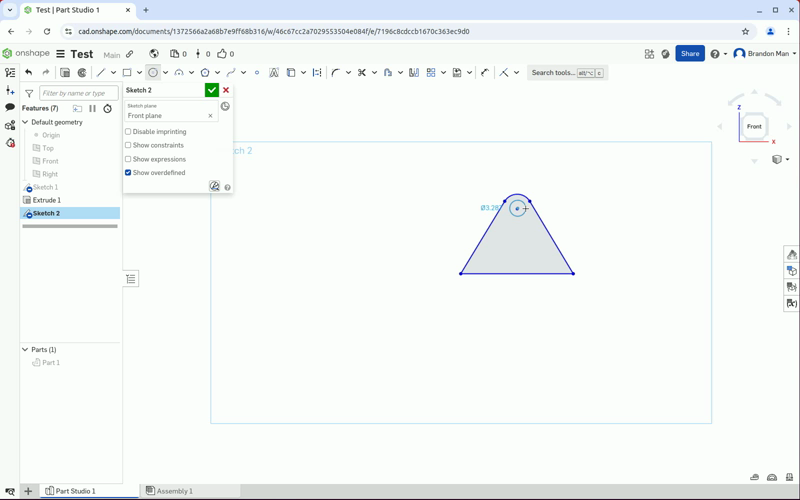
click(525, 208)
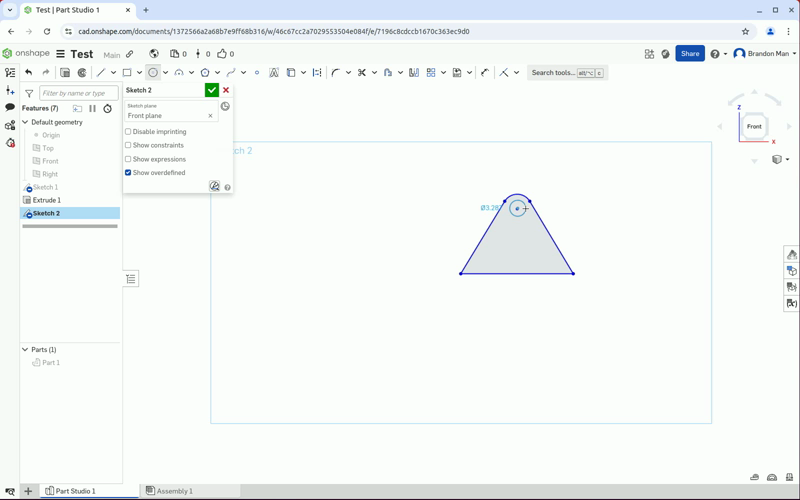
key(esc)
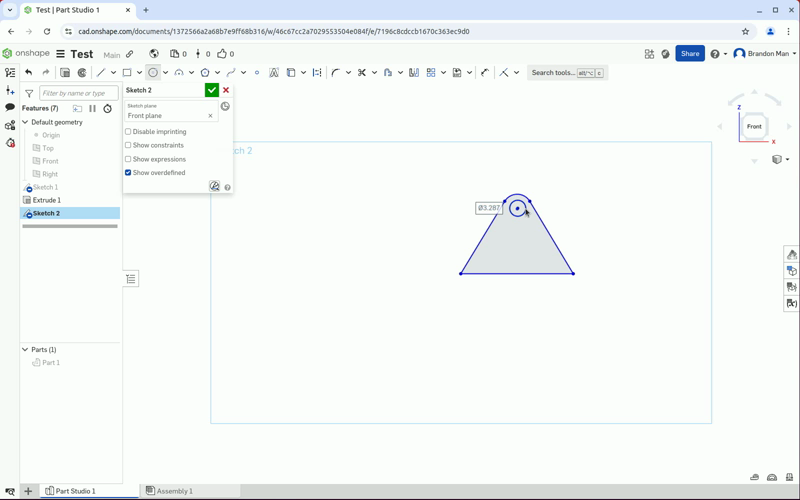
mouse_move(489, 232)
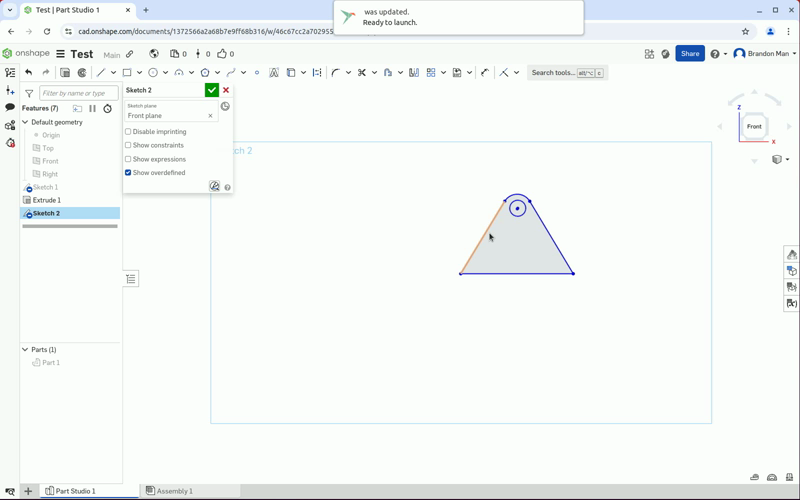
click(489, 232)
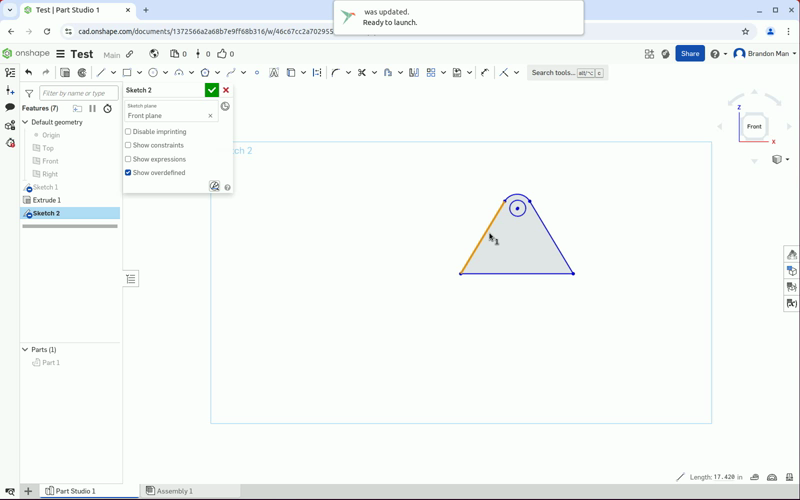
mouse_move(73, 352)
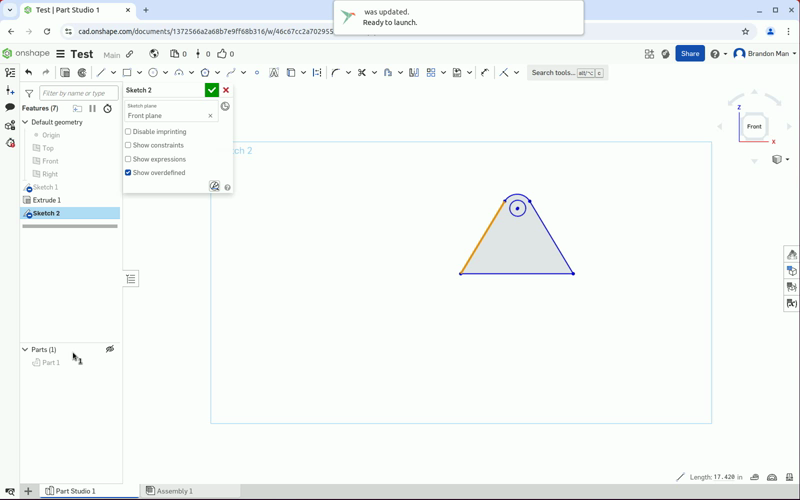
key(shift+y)
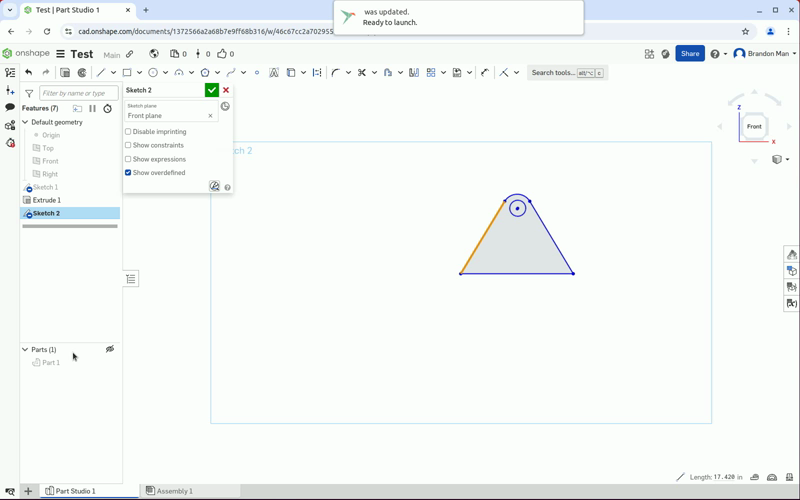
key(shift+e)
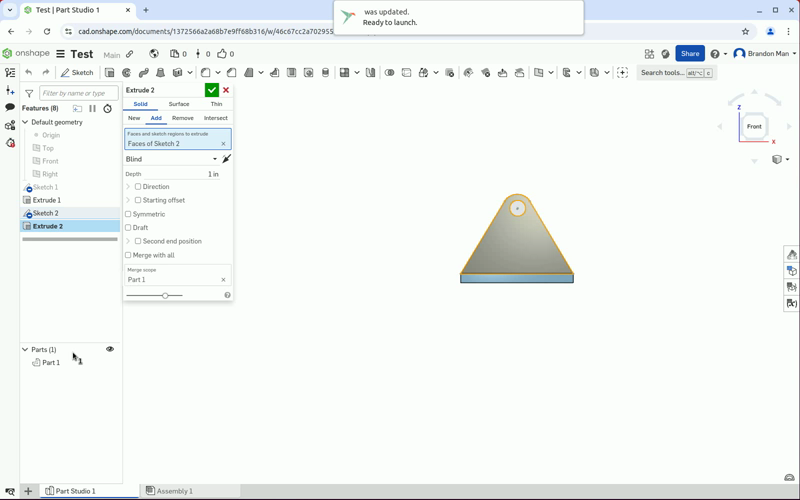
mouse_move(143, 106)
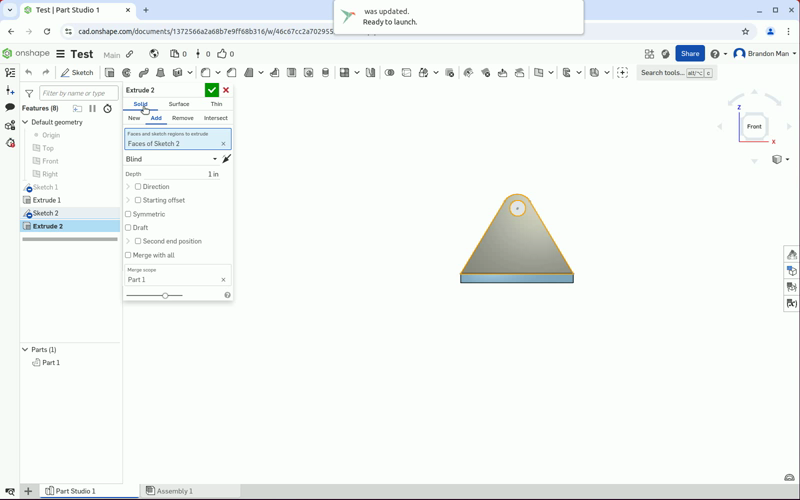
click(143, 106)
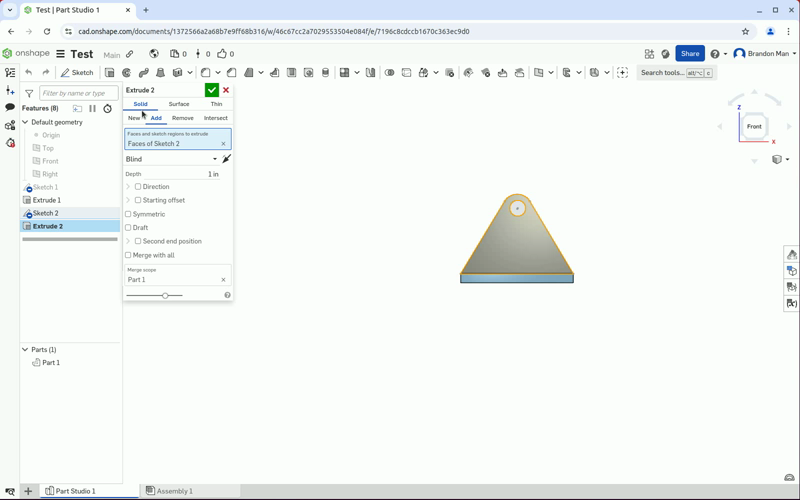
mouse_move(137, 120)
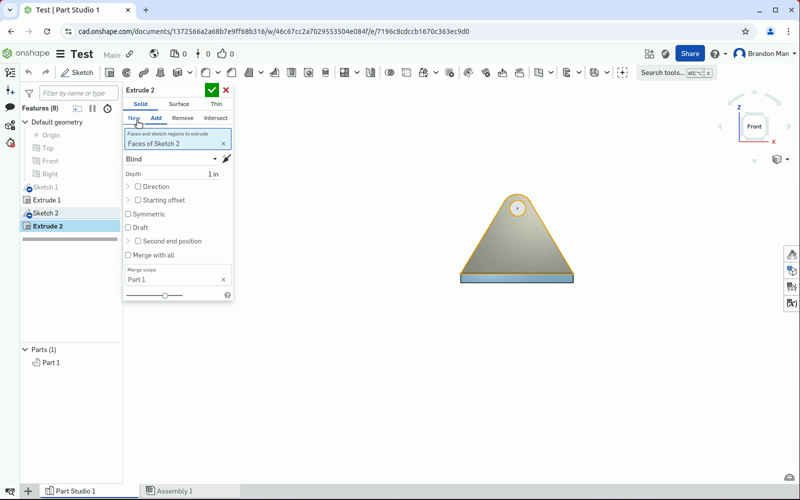
click(137, 120)
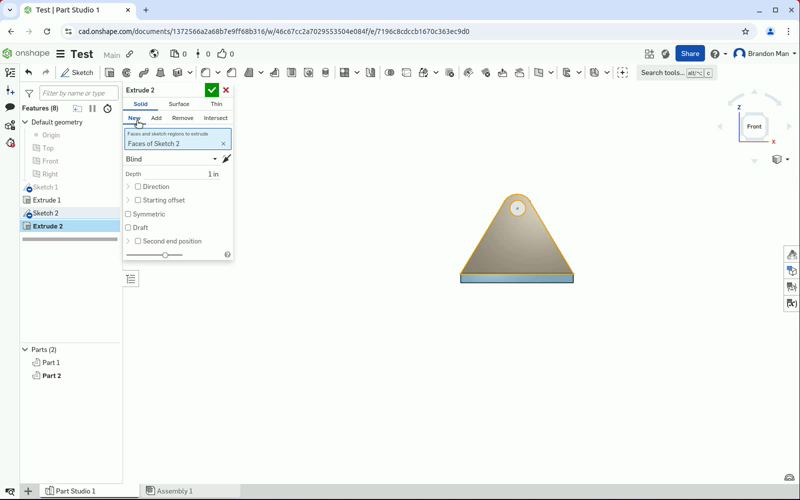
key(tab, 4)
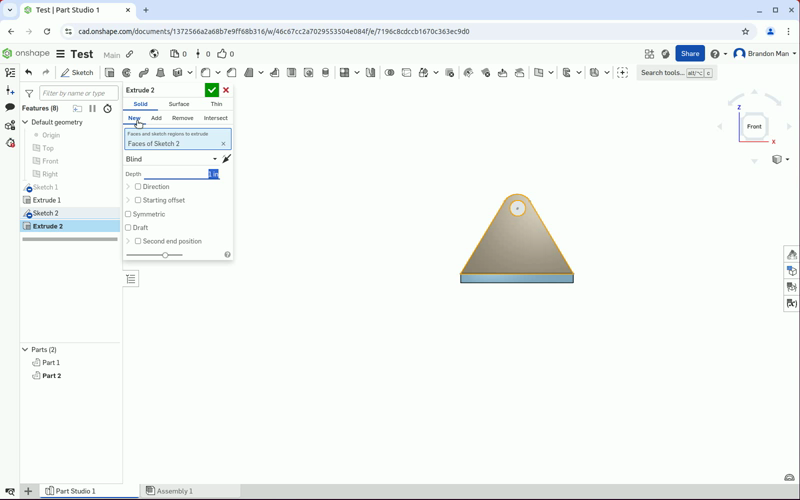
text(3.851)
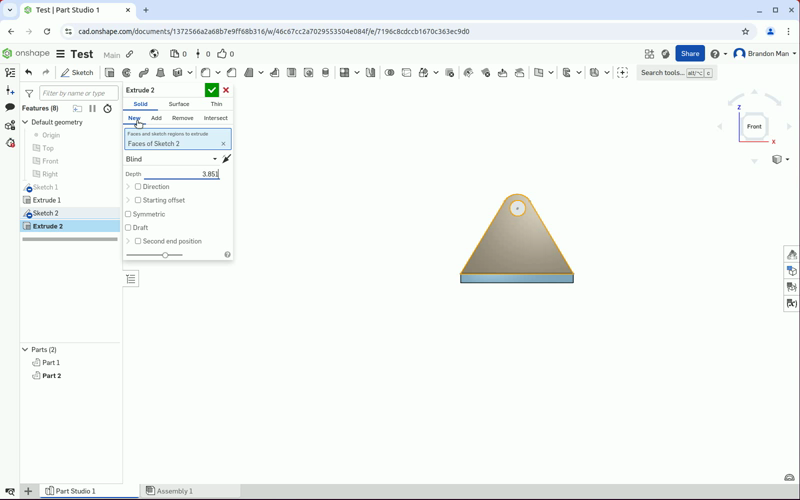
key(enter)
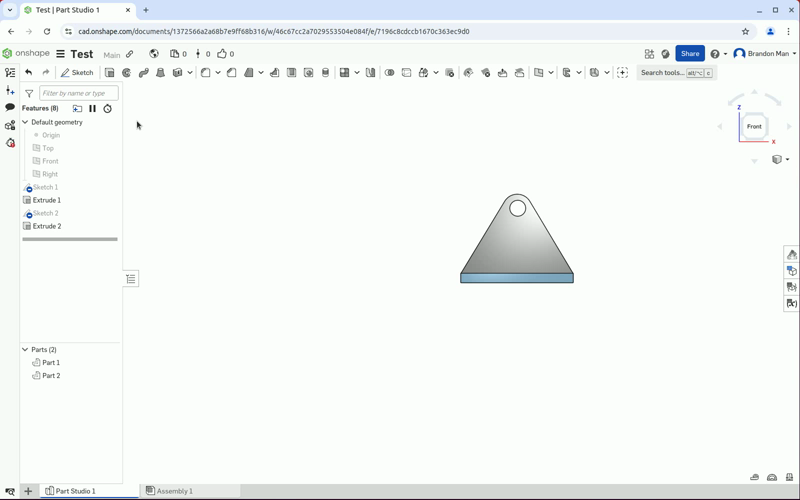
key(shift+h)
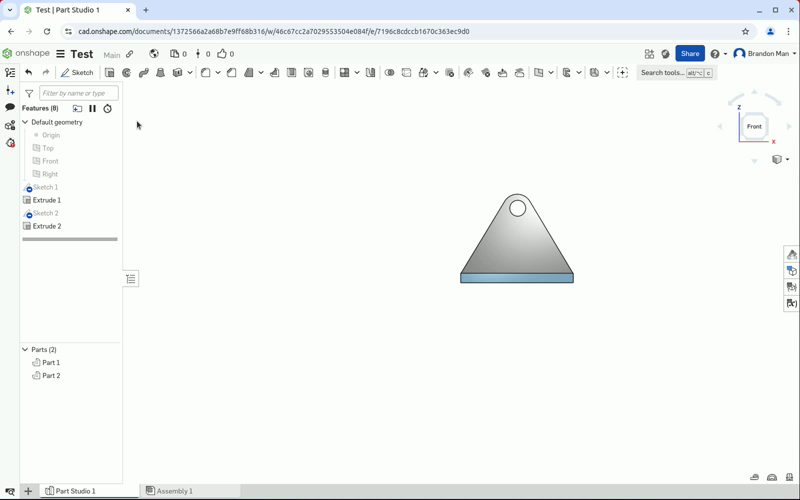
key(shift+h)
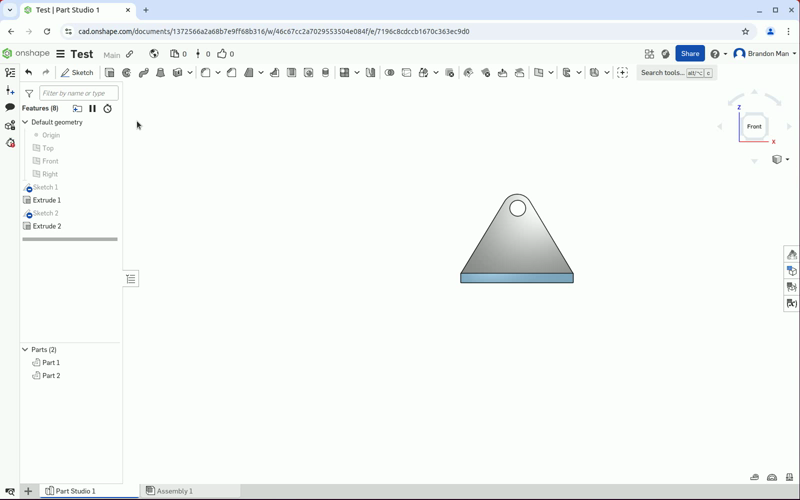
mouse_move(73, 189)
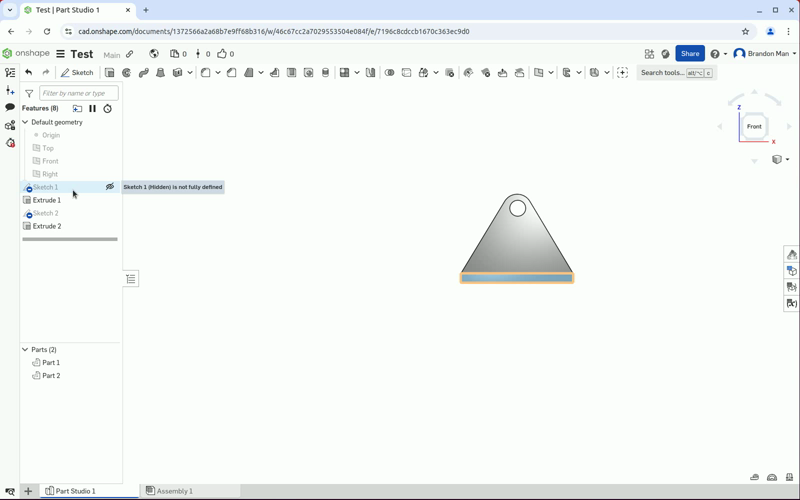
click(73, 189)
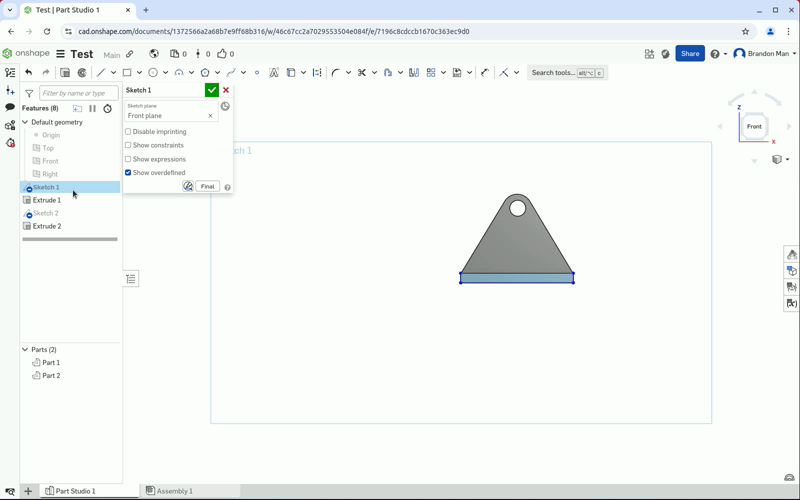
mouse_move(229, 92)
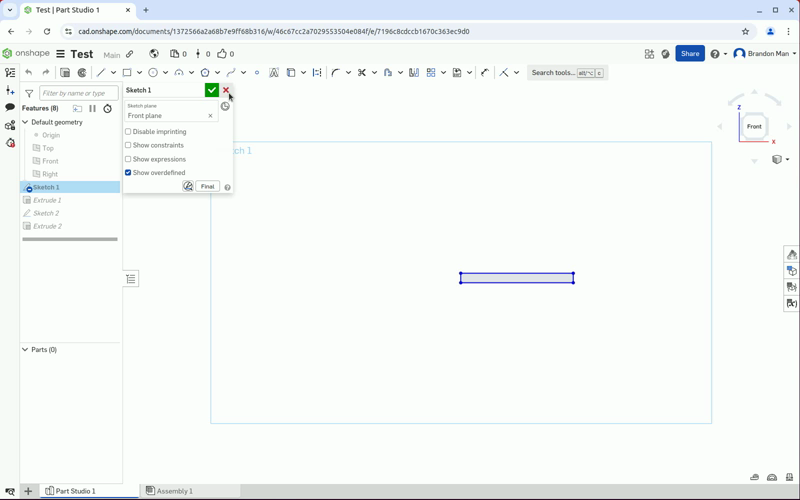
click(229, 92)
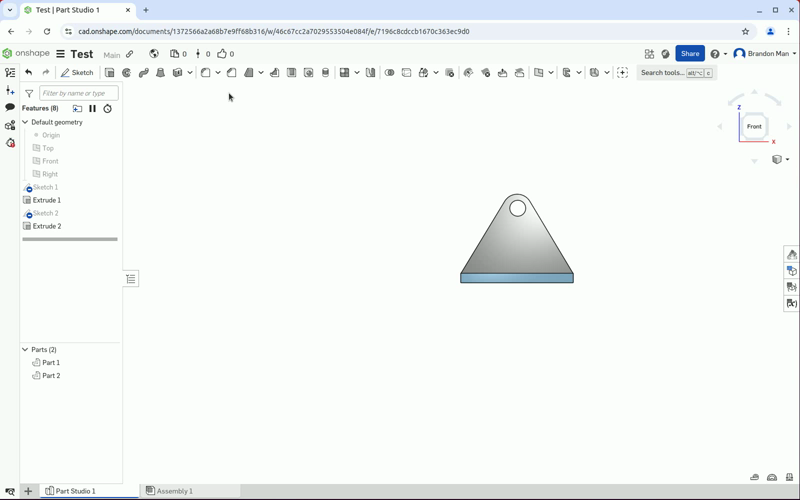
mouse_move(541, 75)
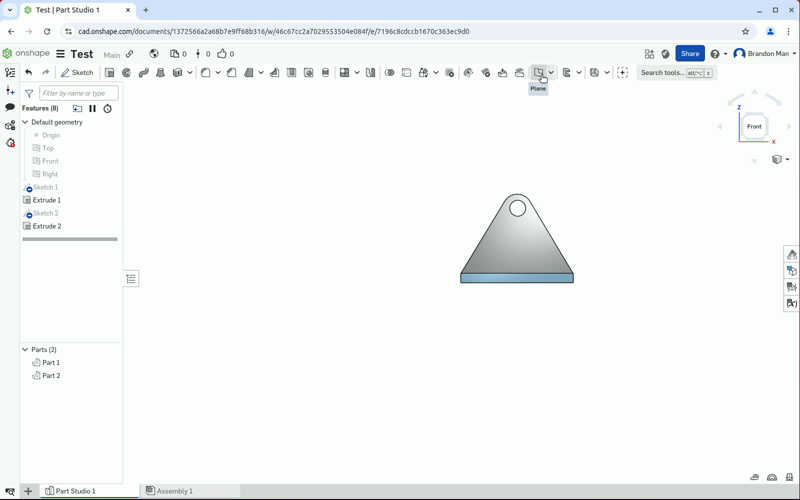
click(541, 75)
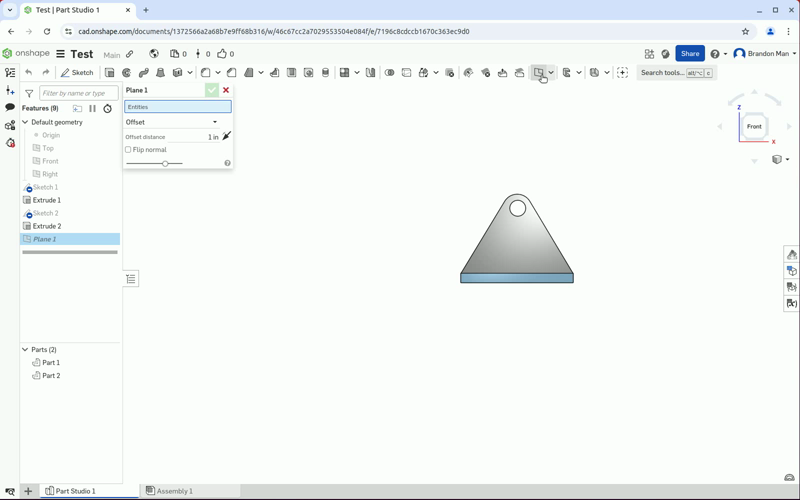
mouse_move(73, 163)
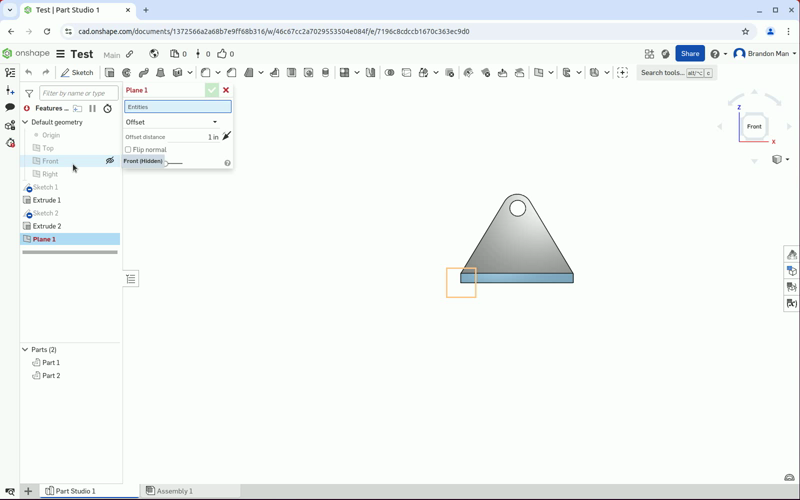
click(73, 163)
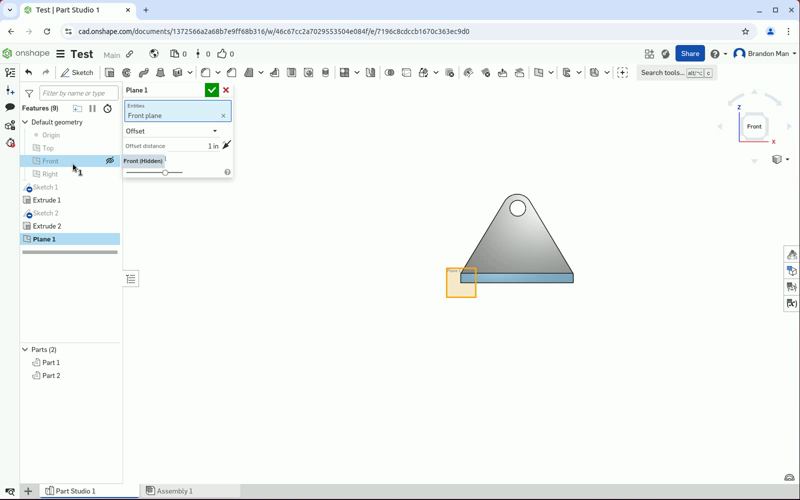
key(tab, 2)
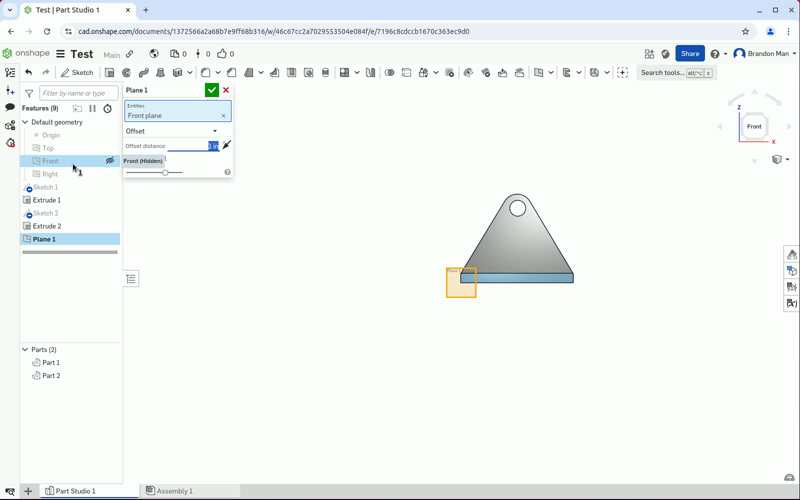
text(16.854)
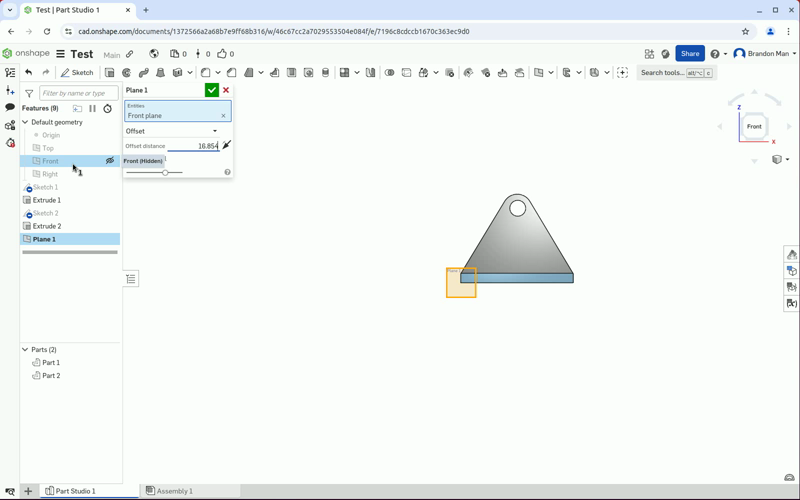
key(enter, 2)
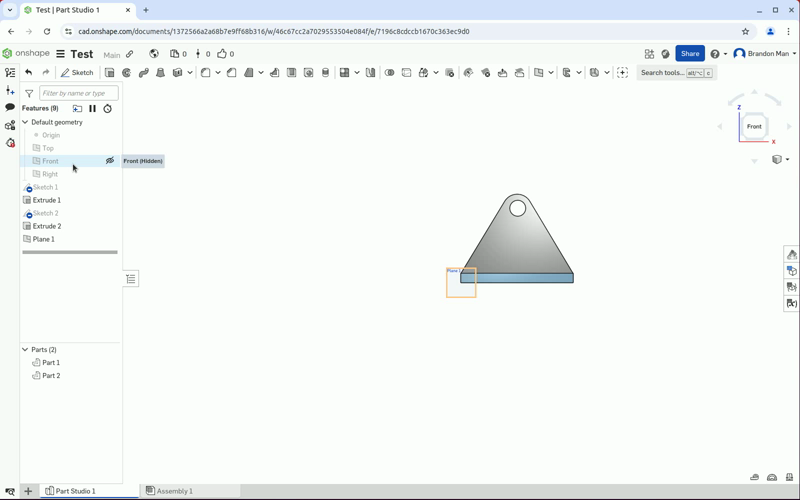
key(shift+s)
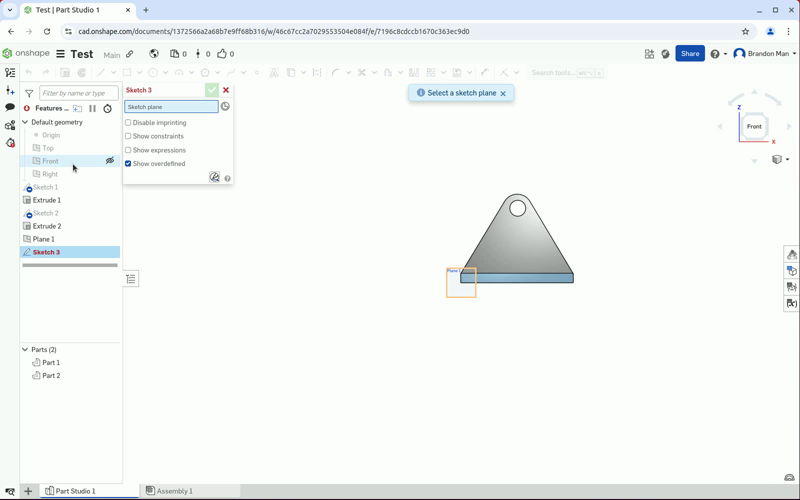
mouse_move(73, 241)
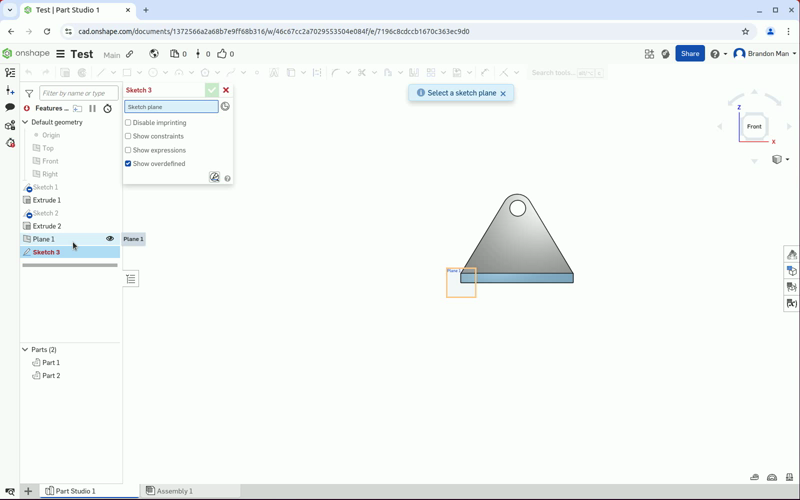
click(73, 241)
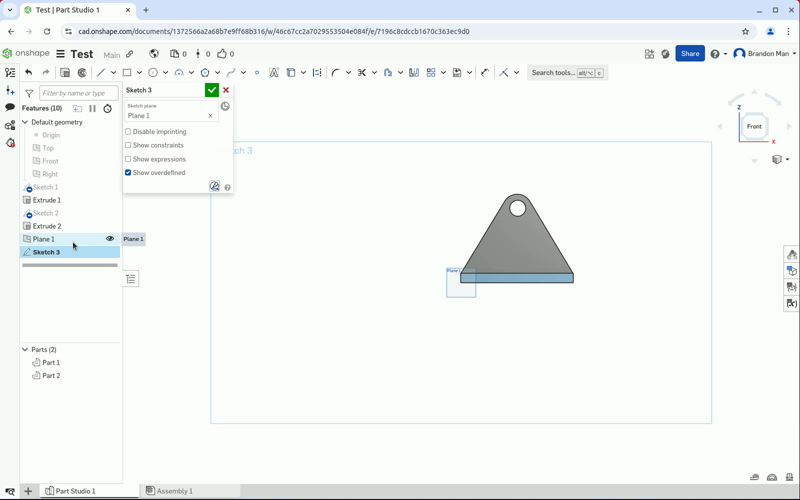
mouse_move(73, 352)
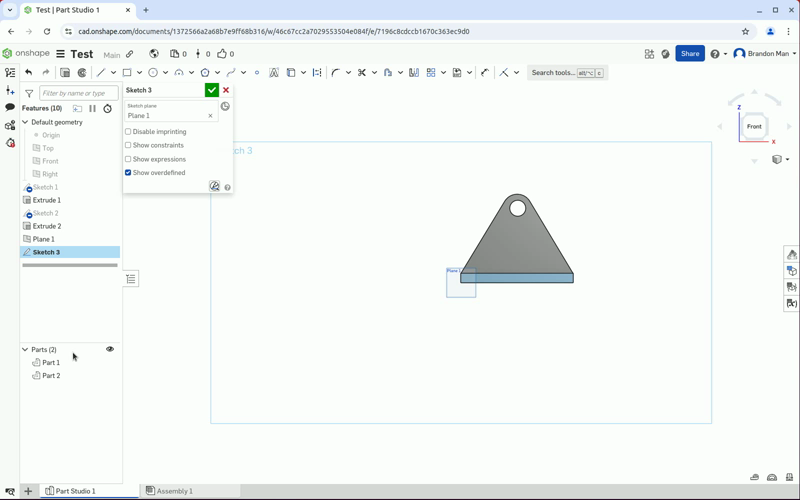
key(y)
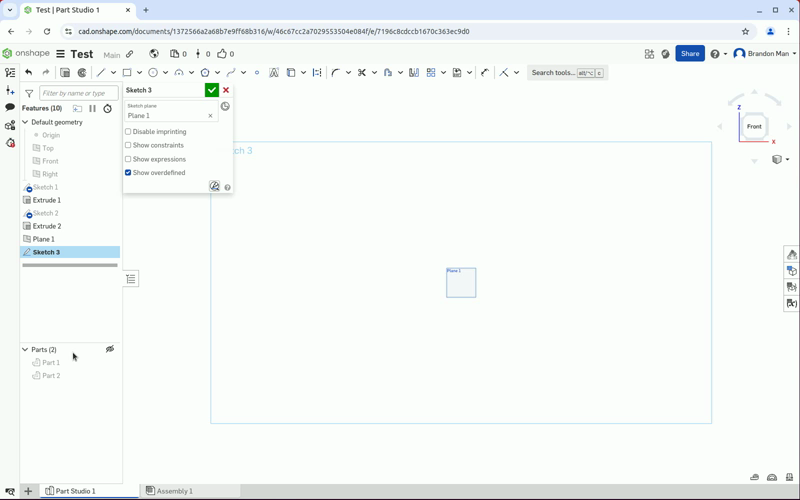
key(l)
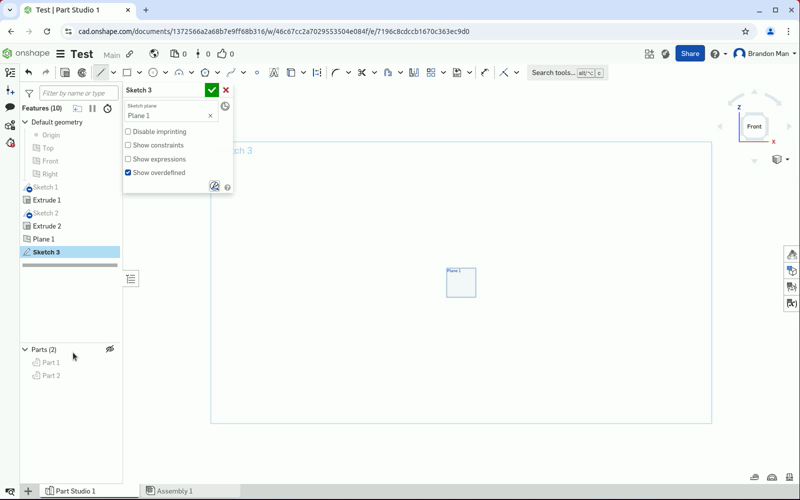
key_down(shift)
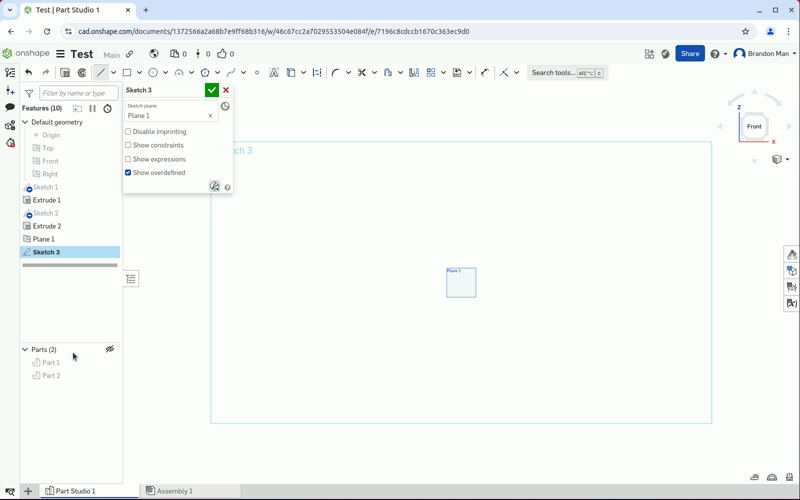
mouse_move(460, 273)
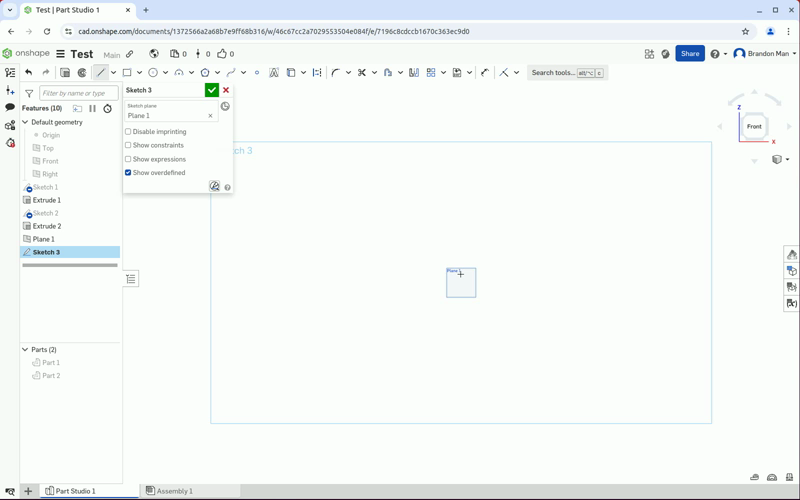
click(460, 273)
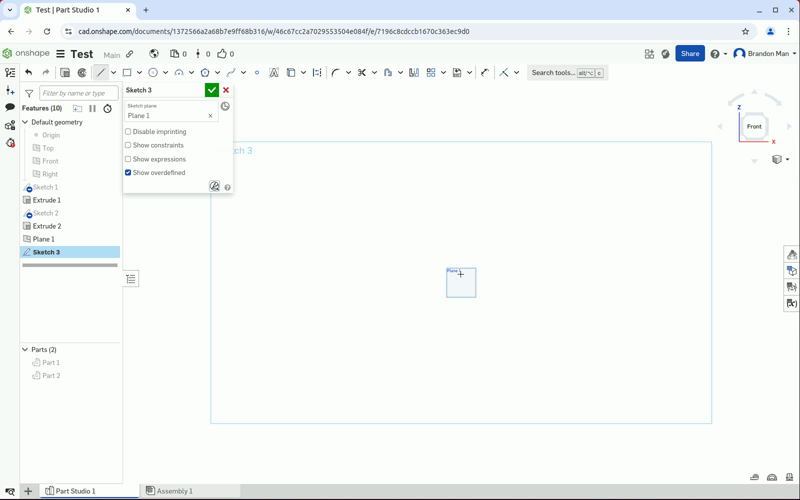
key_up(shift)
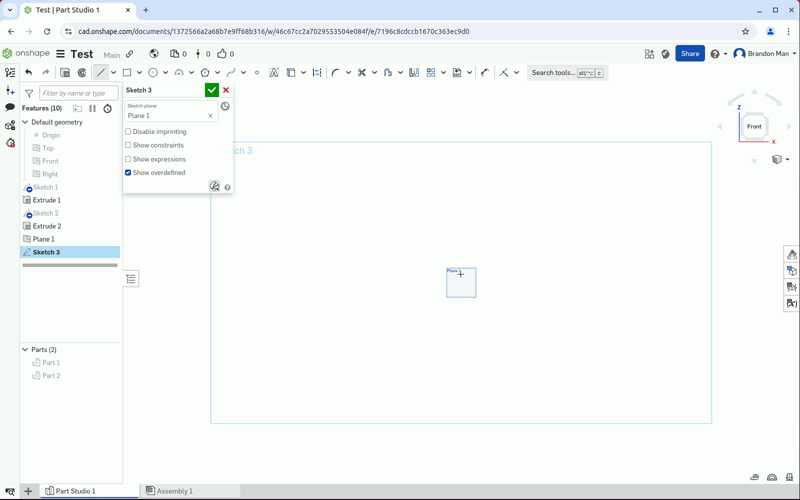
key_down(shift)
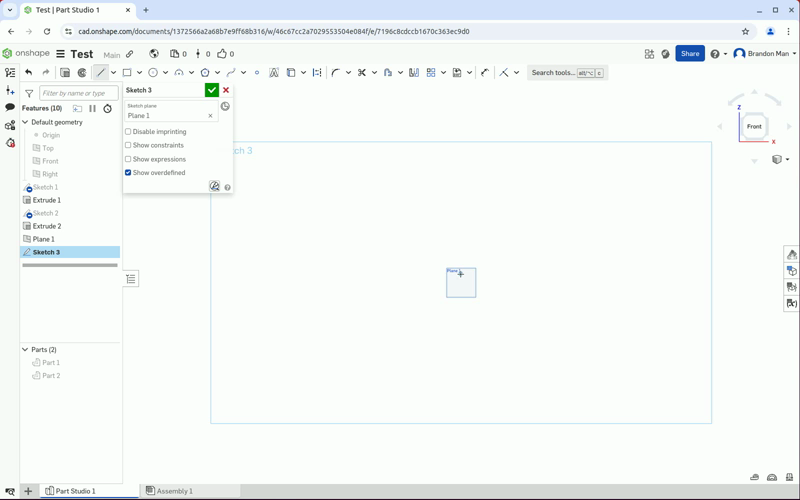
mouse_move(490, 273)
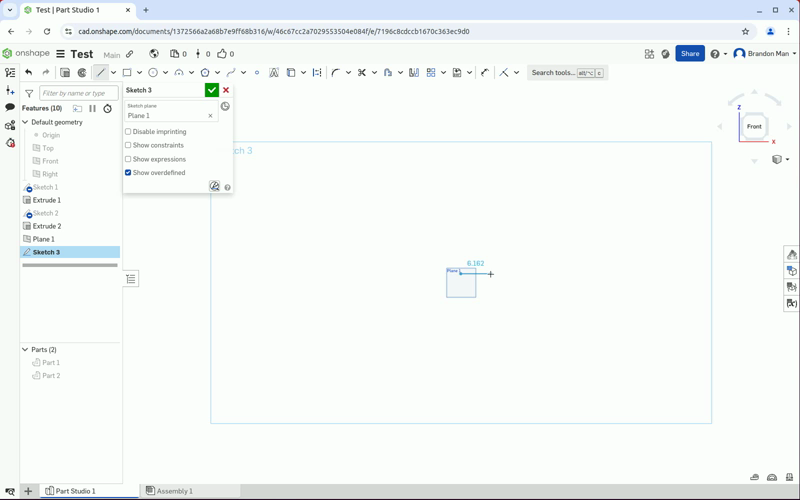
mouse_move(496, 273)
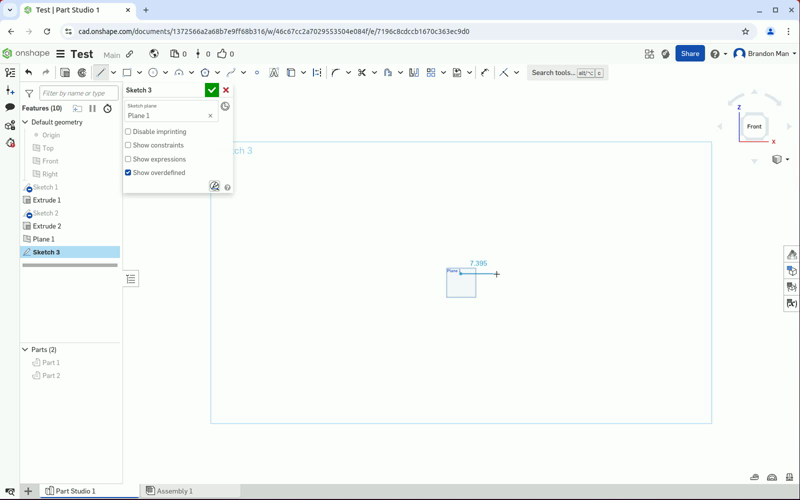
click(496, 273)
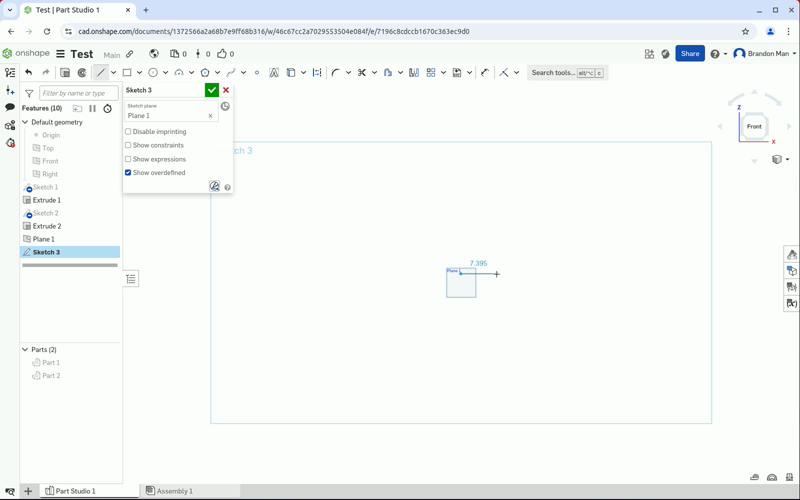
key_up(shift)
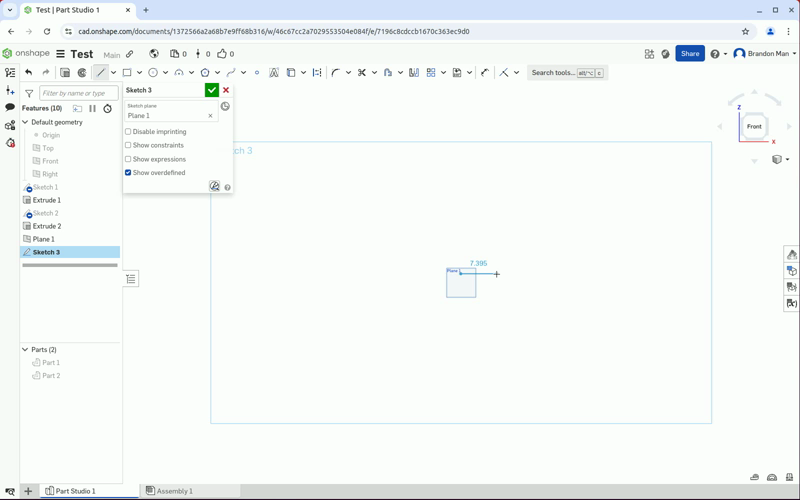
key_down(shift)
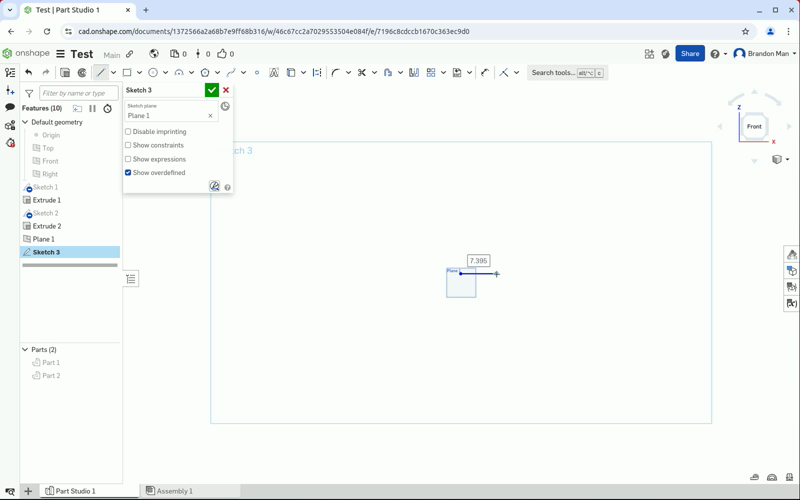
mouse_move(526, 273)
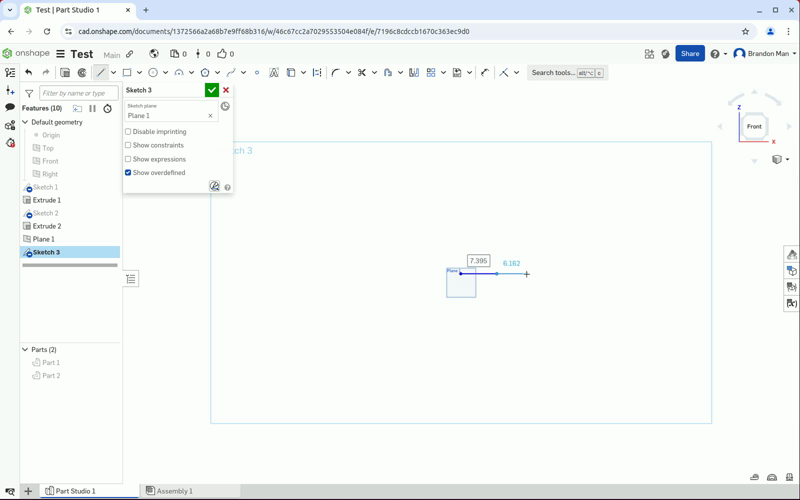
mouse_move(496, 260)
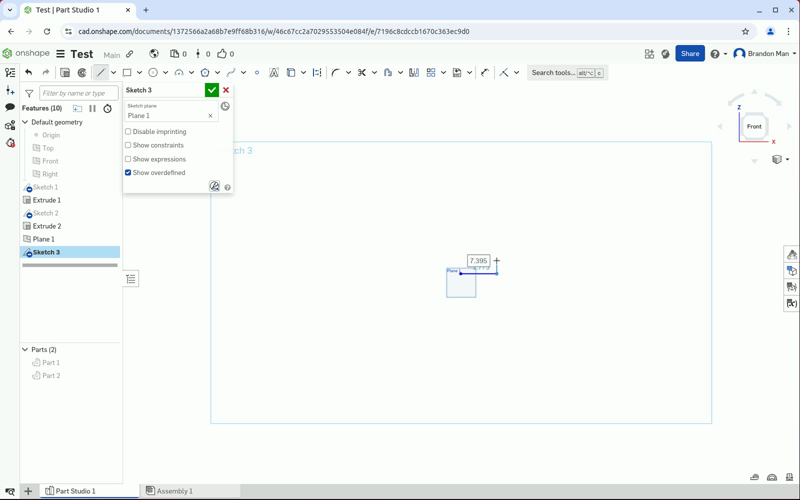
click(496, 260)
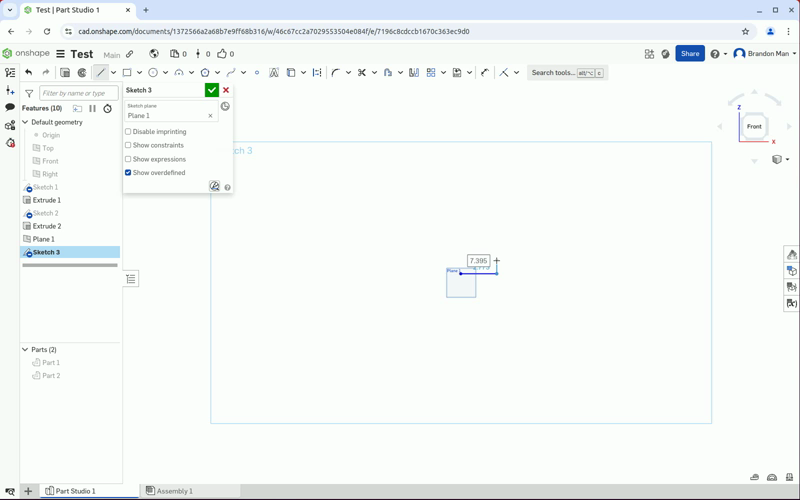
key_up(shift)
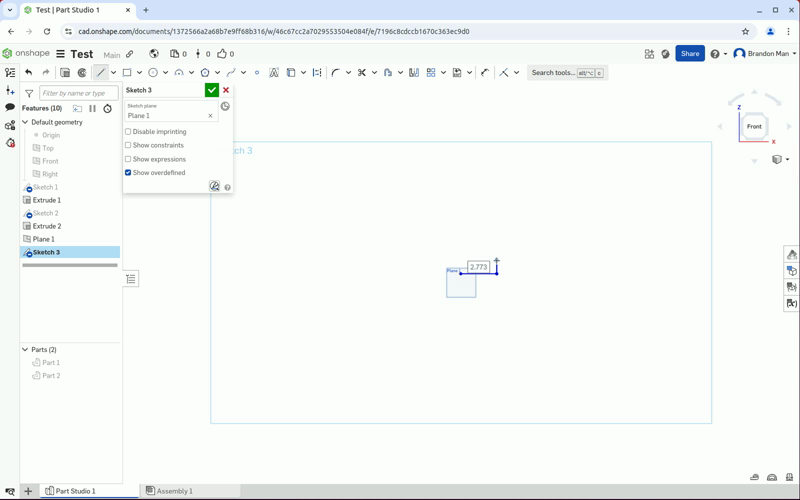
key_down(shift)
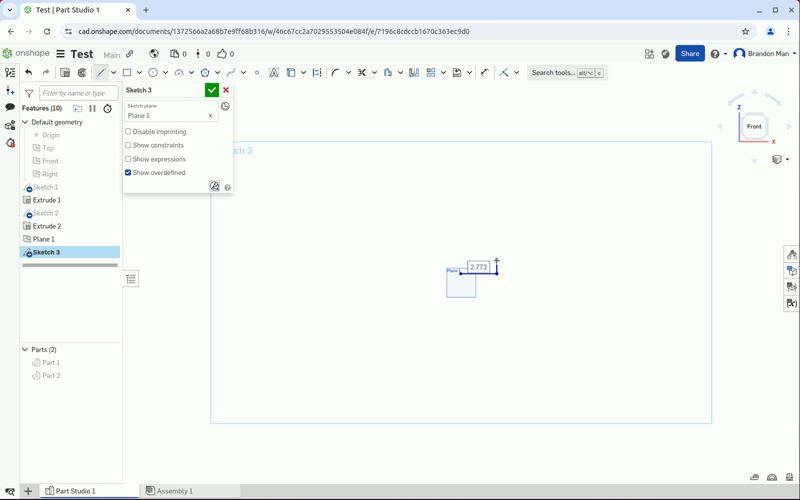
mouse_move(526, 260)
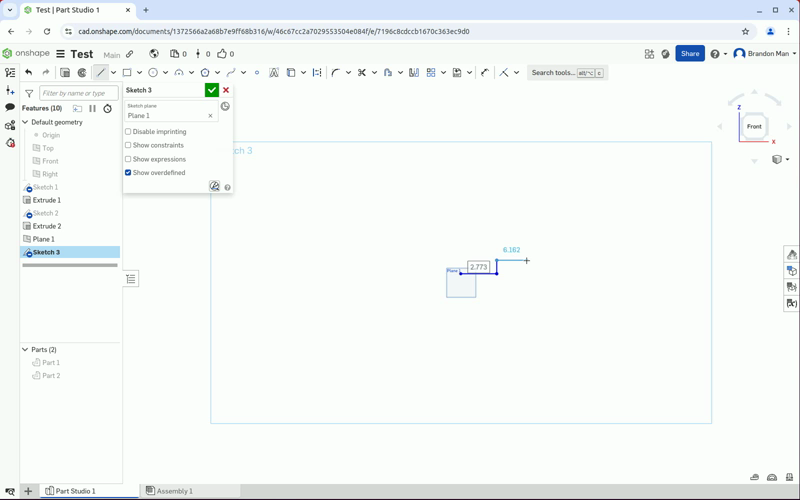
mouse_move(484, 260)
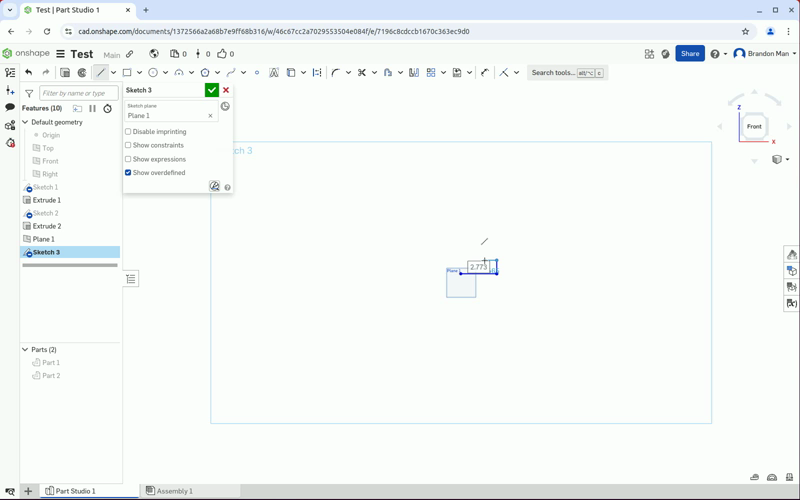
click(484, 260)
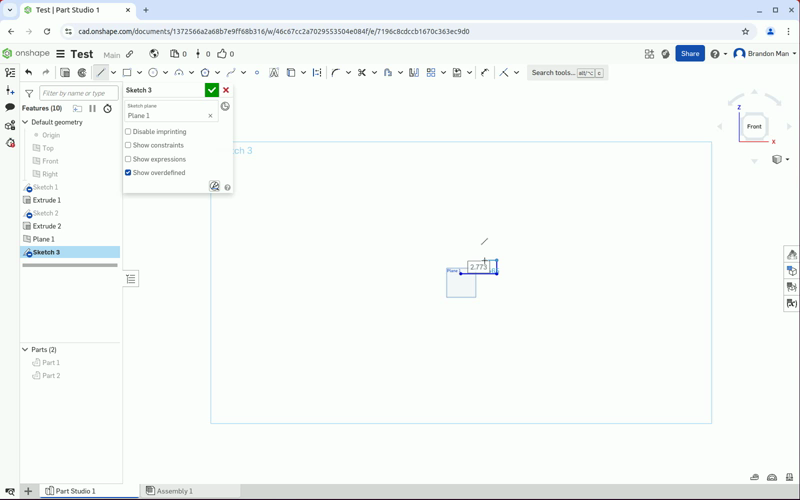
key_up(shift)
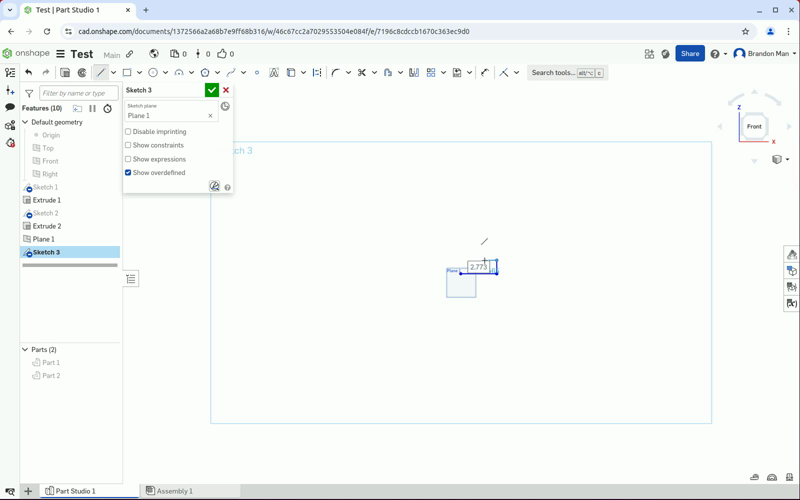
mouse_move(514, 260)
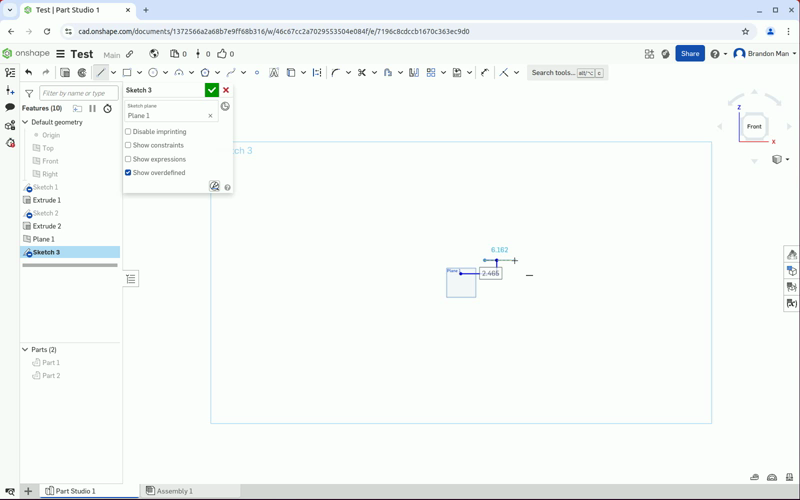
key_down(shift)
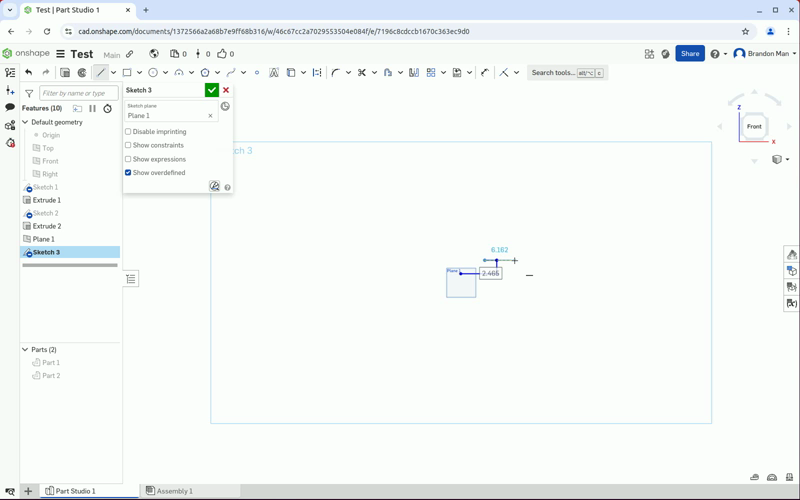
mouse_move(460, 273)
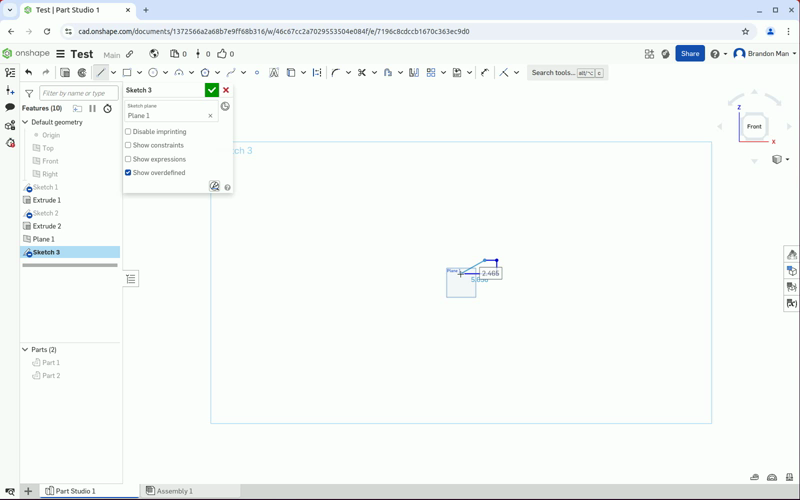
key_up(shift)
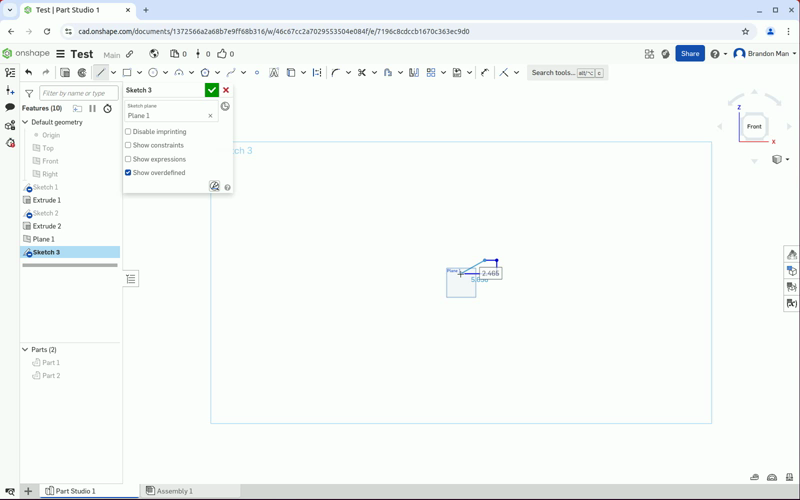
click(460, 273)
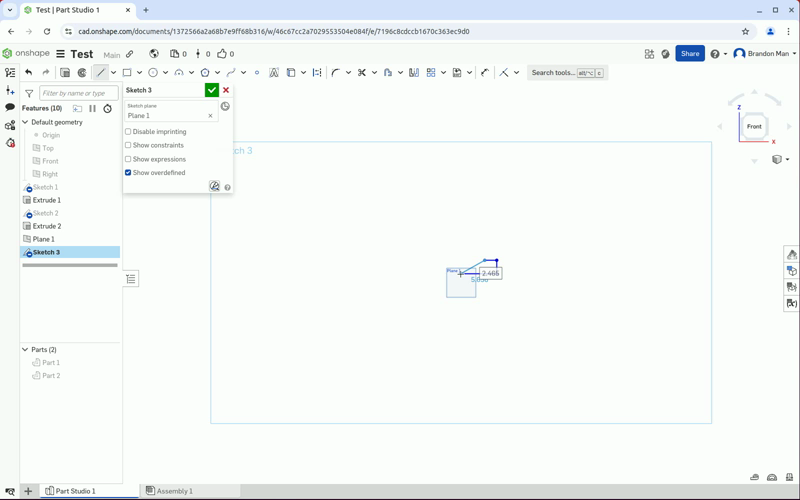
key(esc)
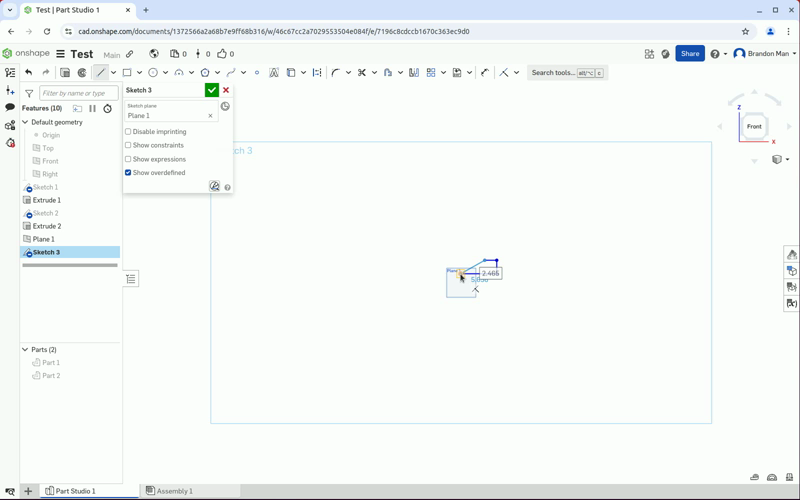
mouse_move(490, 267)
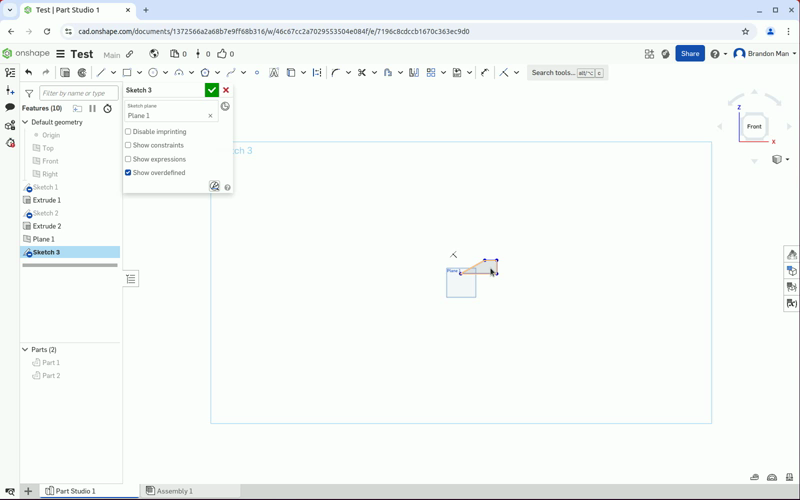
scroll(6)
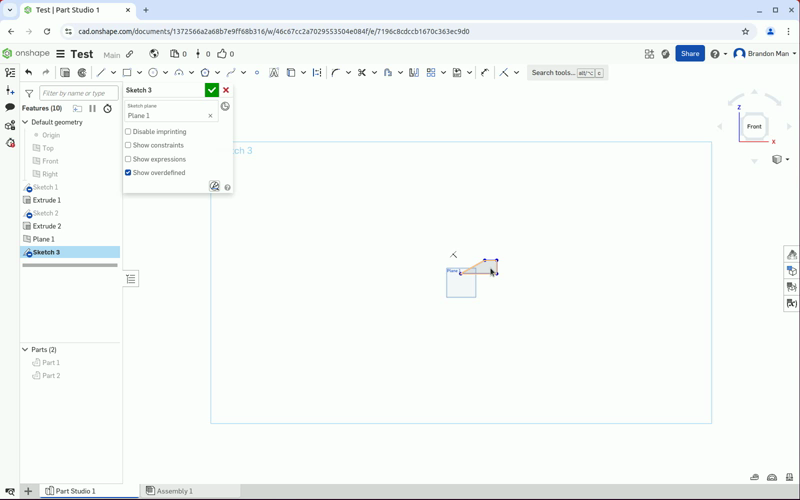
scroll(6)
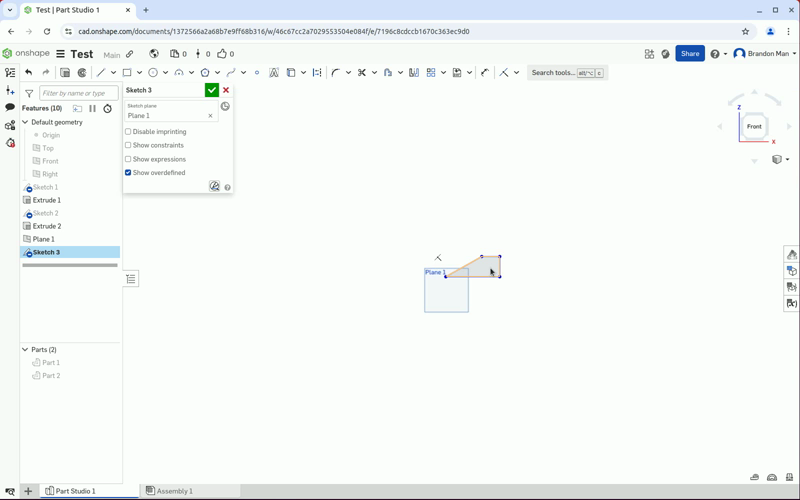
scroll(6)
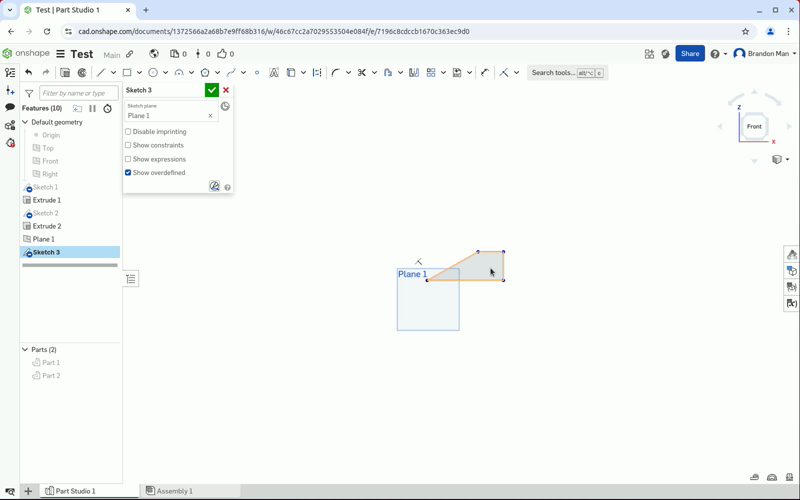
scroll(6)
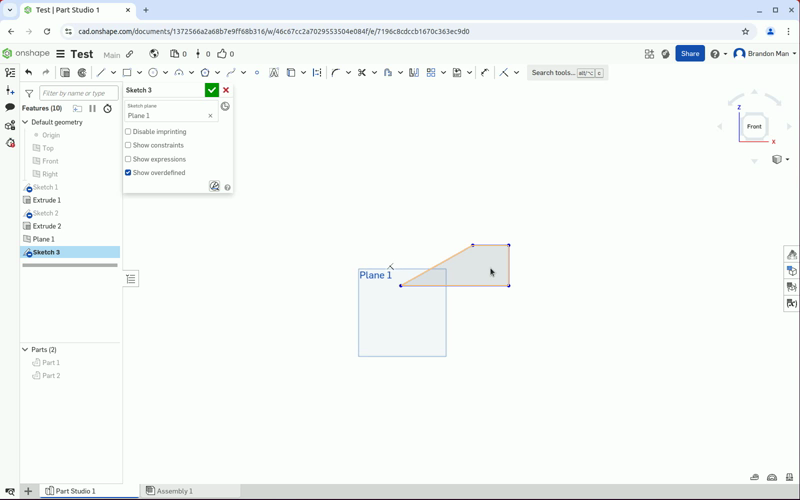
scroll(6)
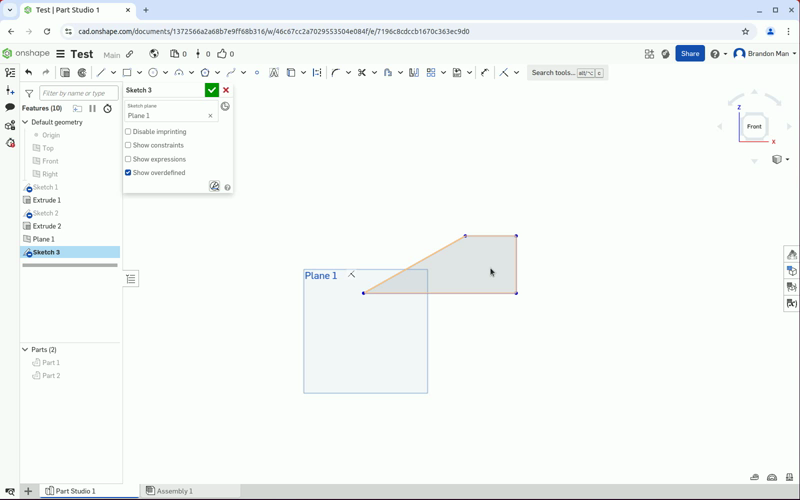
scroll(6)
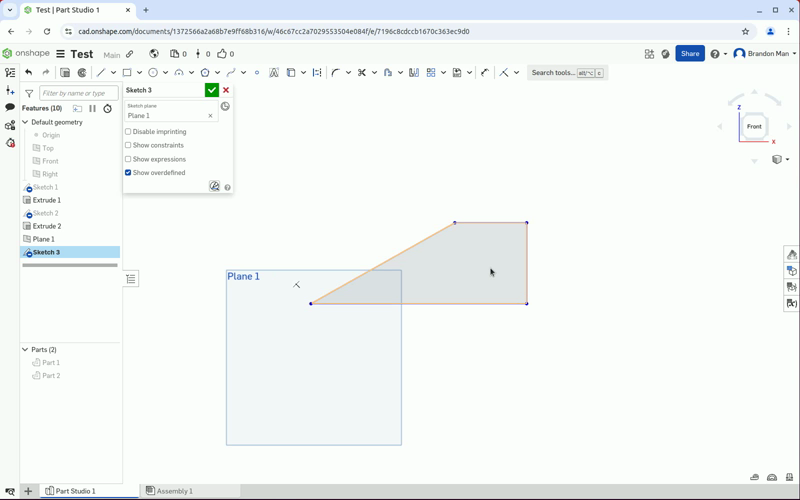
scroll(6)
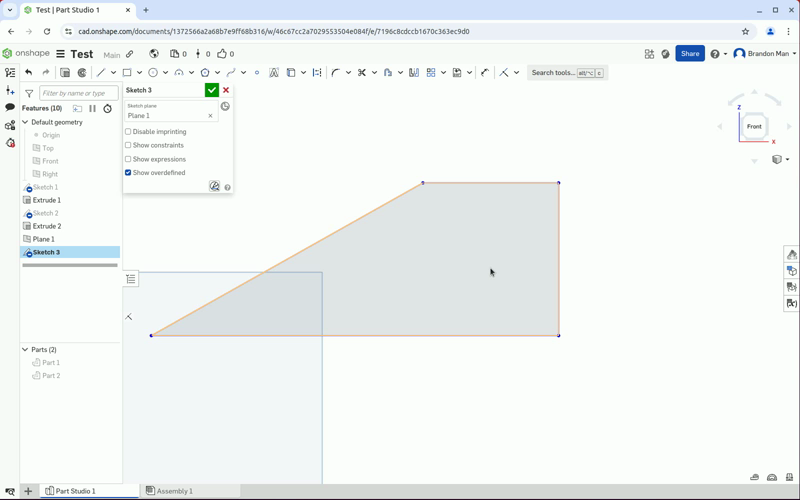
click(490, 267)
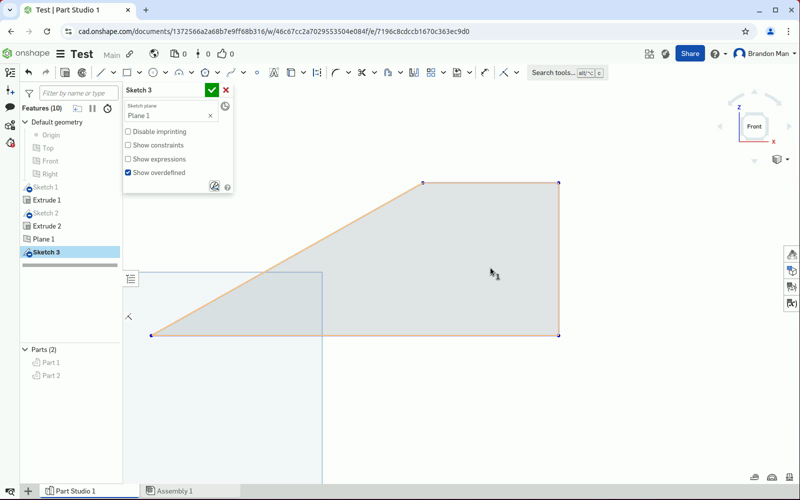
scroll(-6)
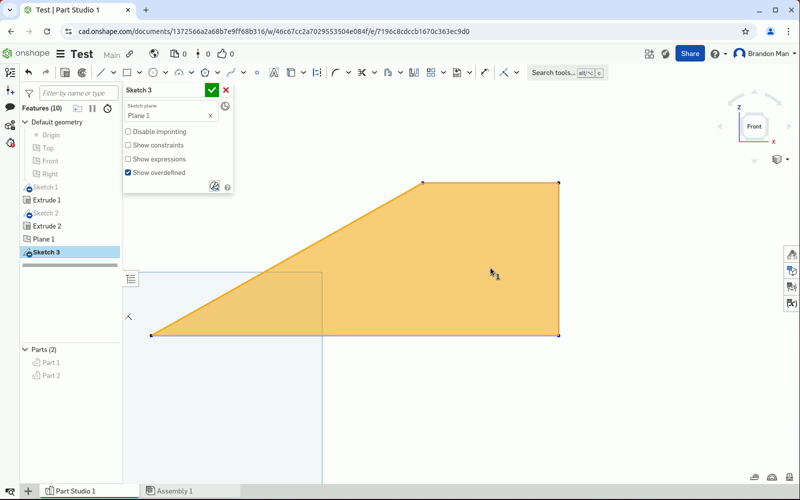
scroll(-6)
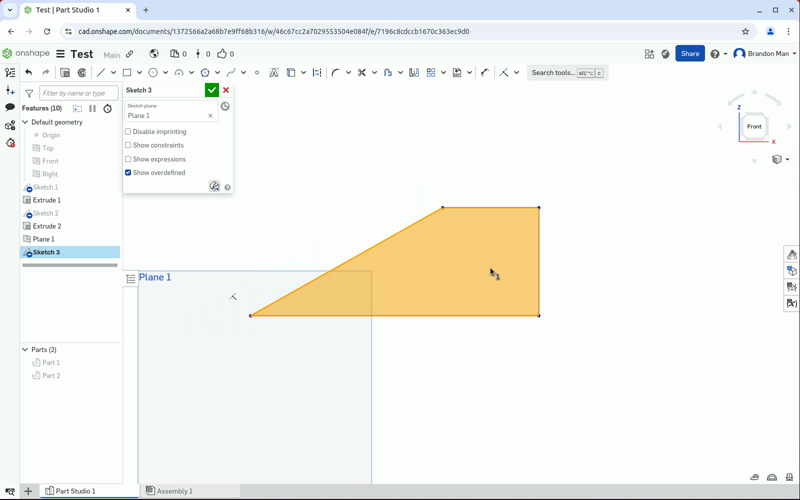
scroll(-6)
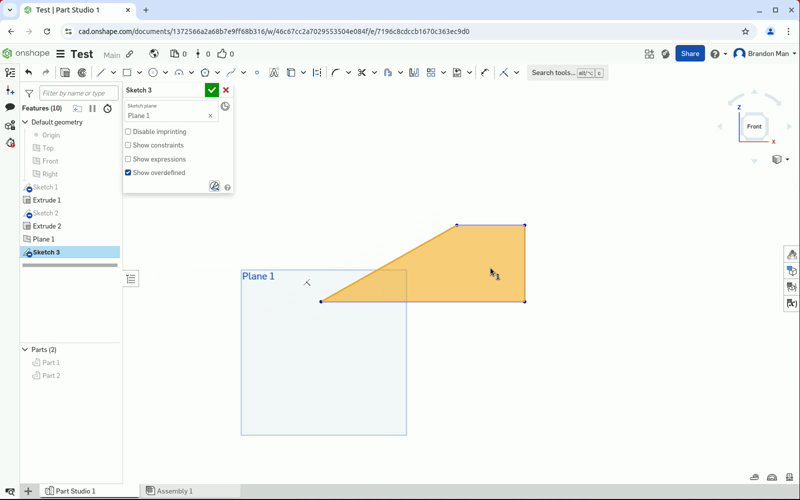
scroll(-6)
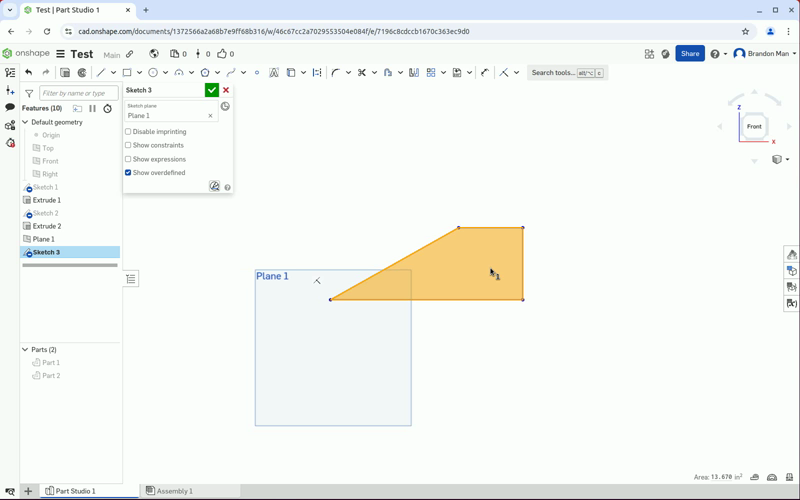
scroll(-6)
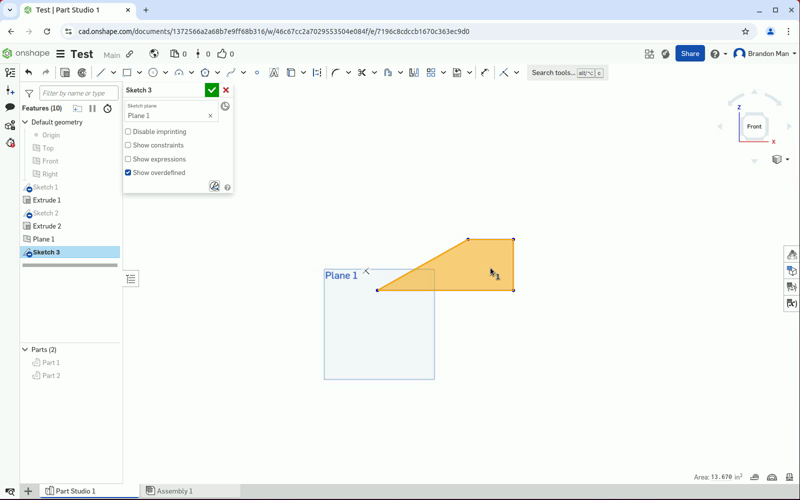
scroll(-6)
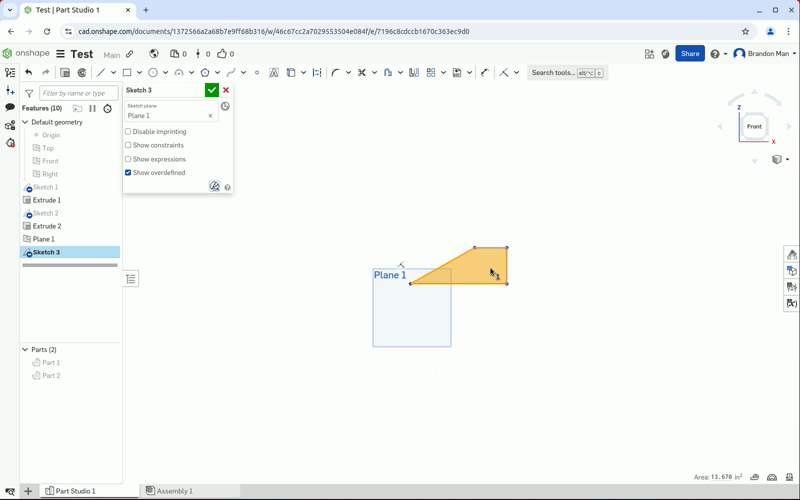
scroll(-6)
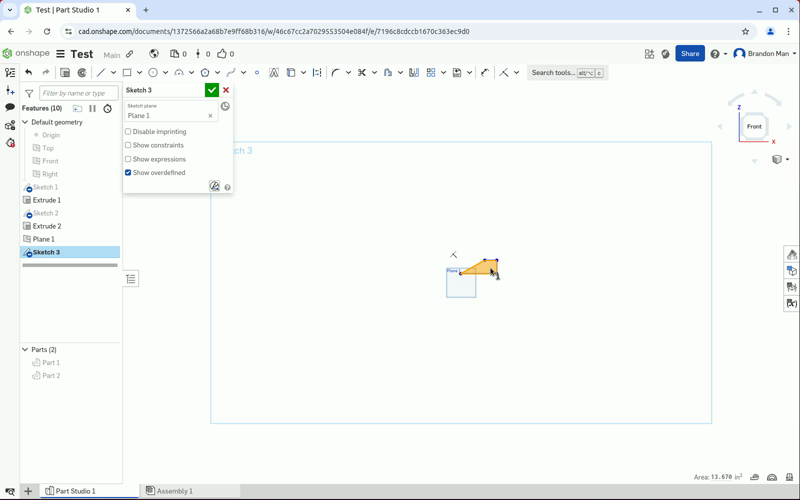
mouse_move(73, 352)
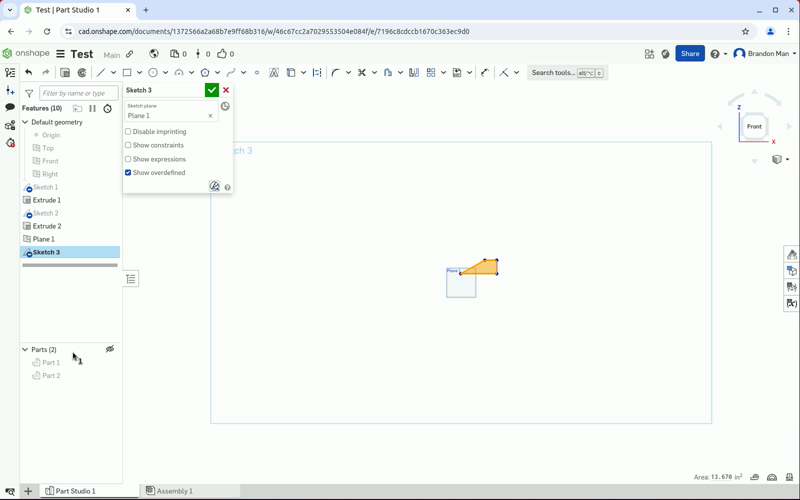
key(shift+y)
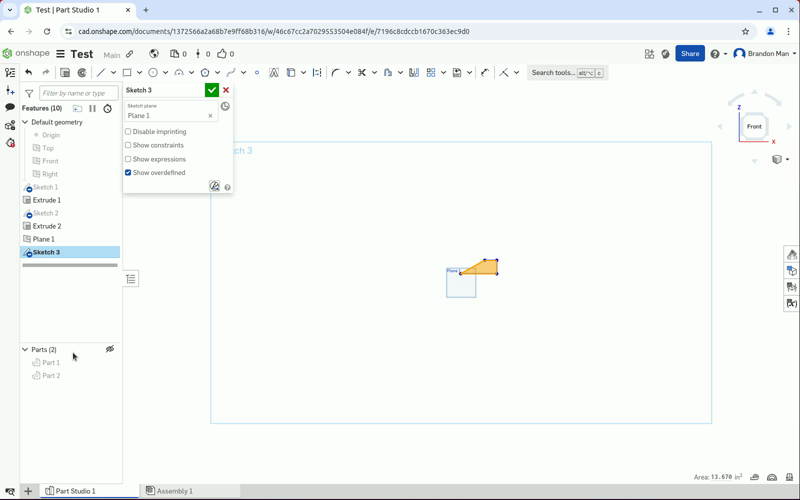
key(shift+e)
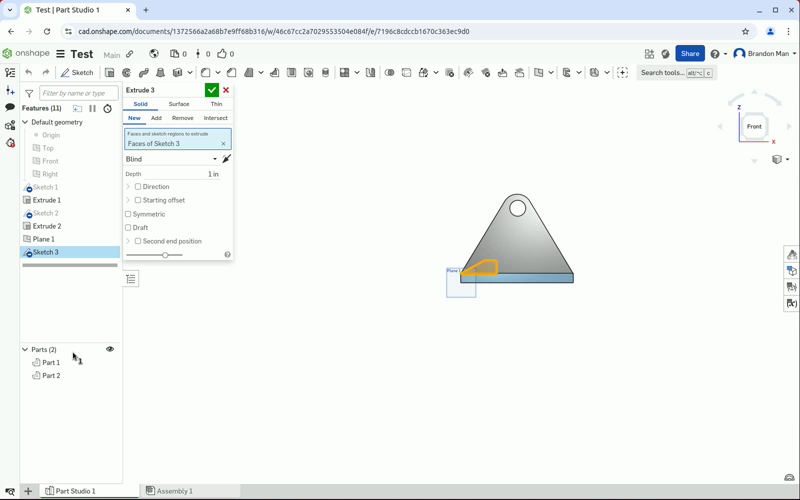
mouse_move(143, 106)
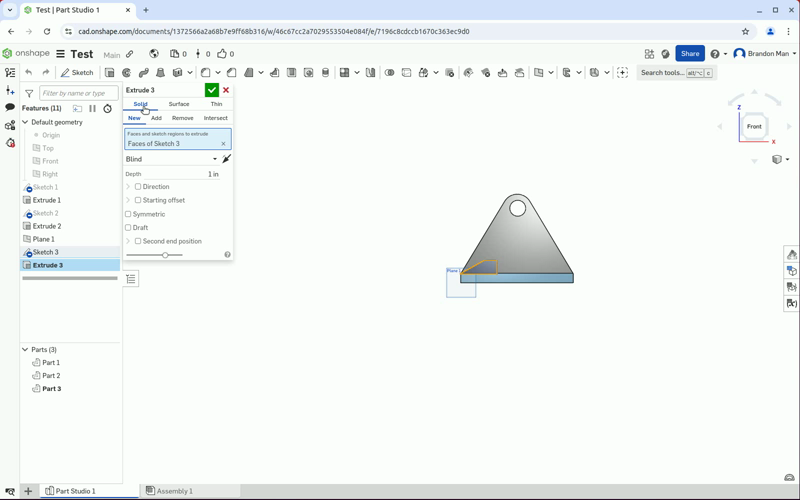
click(143, 106)
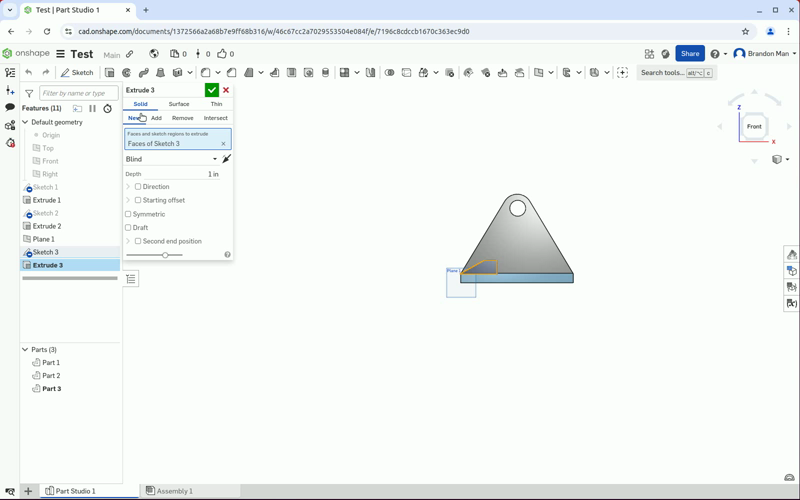
mouse_move(137, 120)
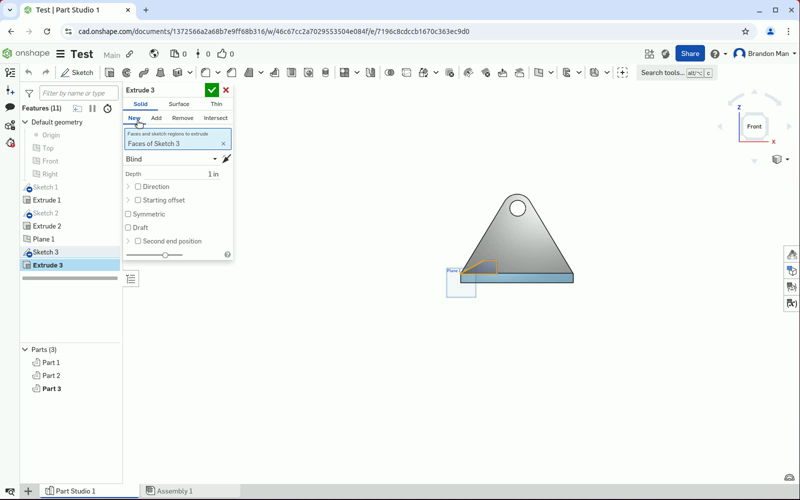
click(137, 120)
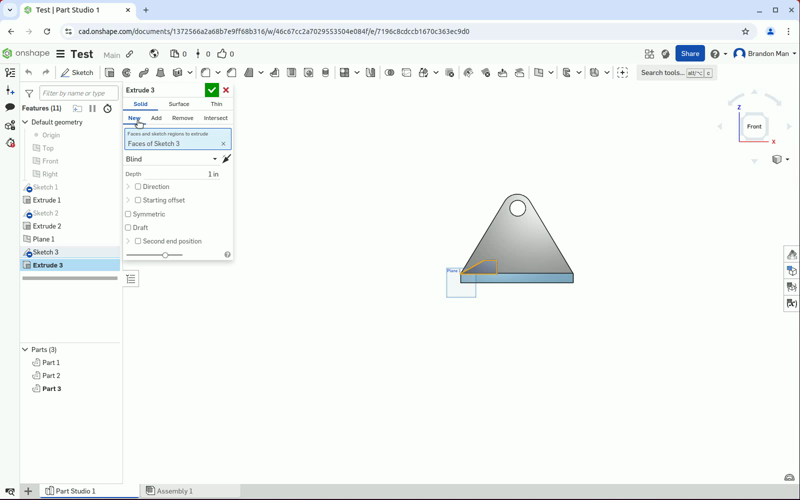
key(tab, 4)
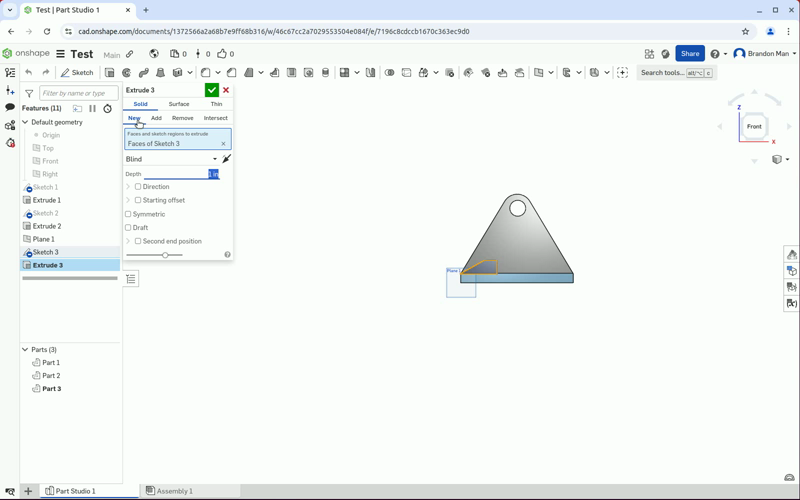
text(1.926)
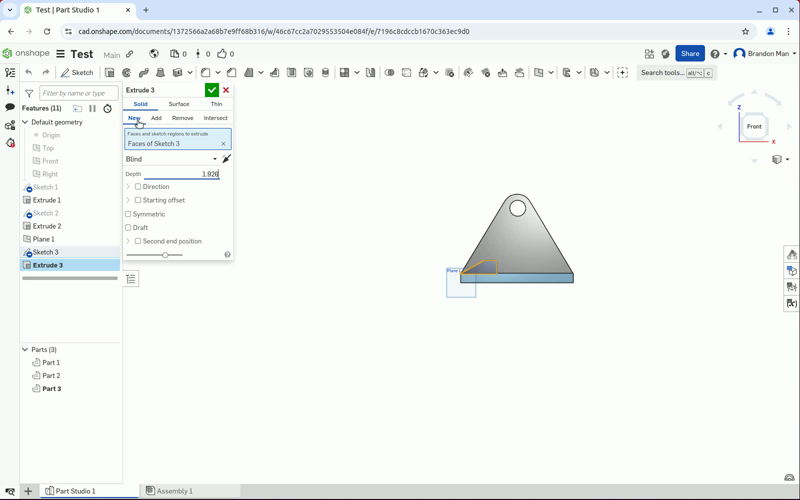
key(enter)
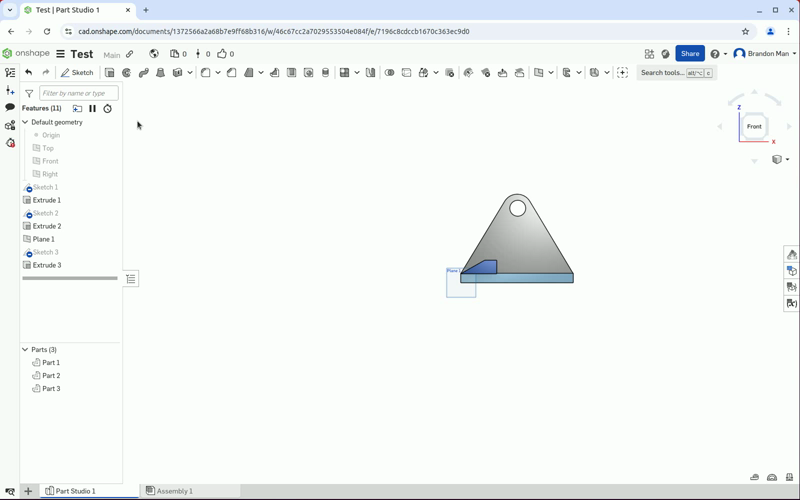
key(shift+h)
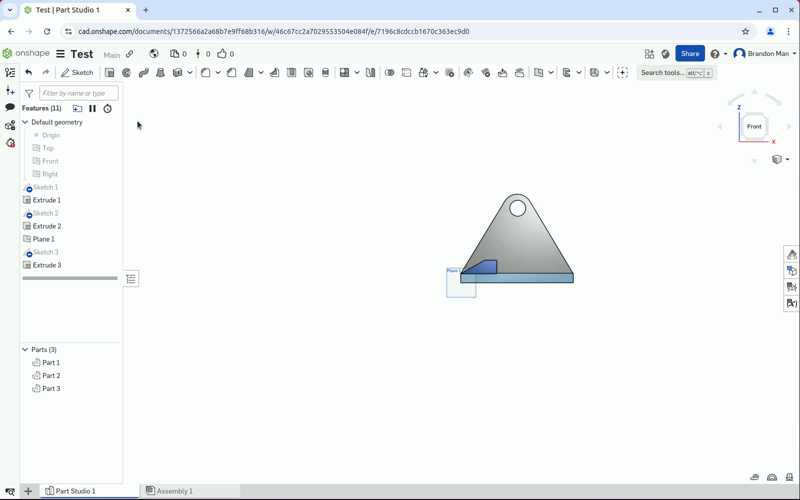
key(shift+h)
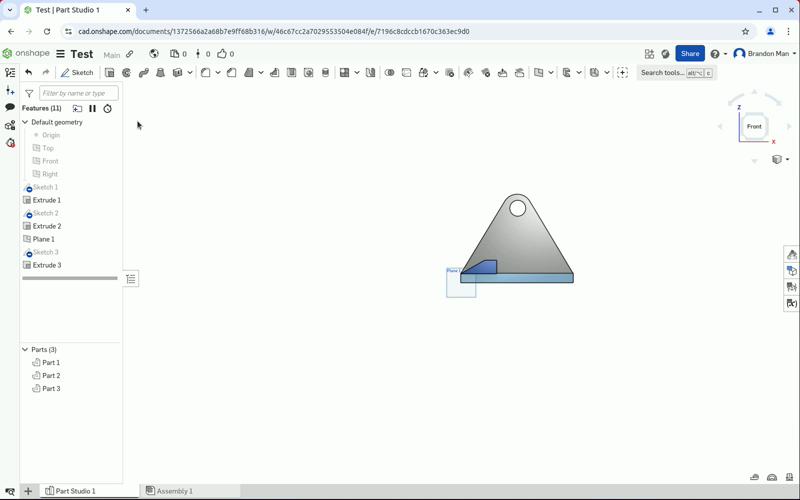
mouse_move(73, 189)
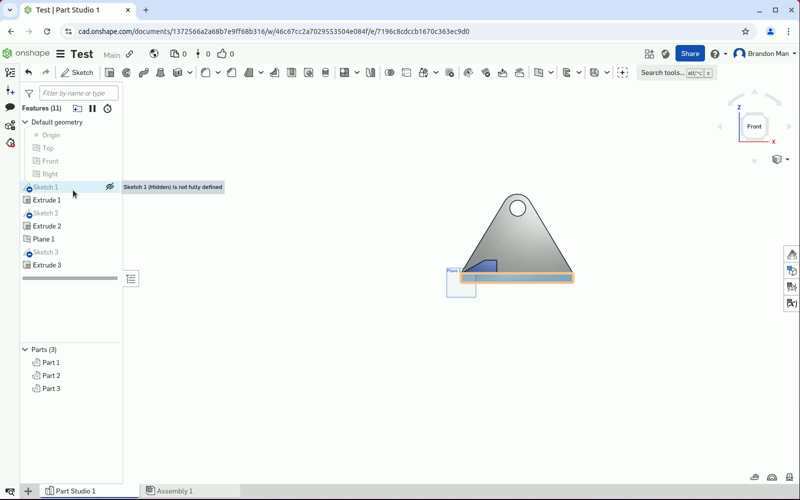
click(73, 189)
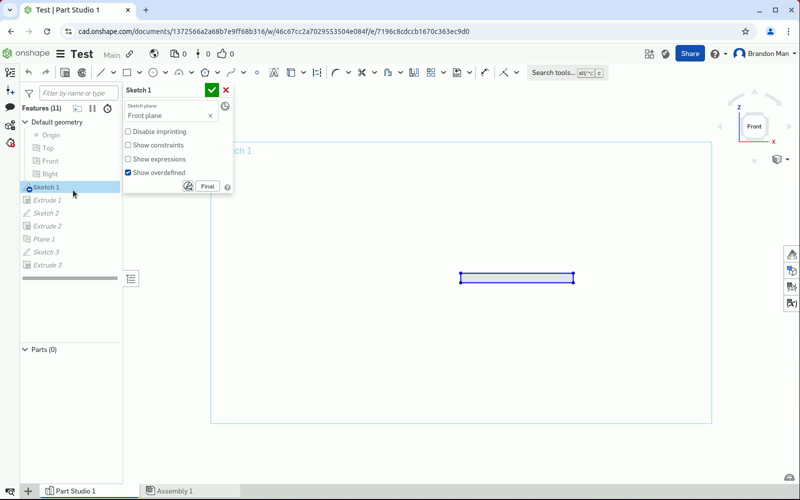
mouse_move(229, 92)
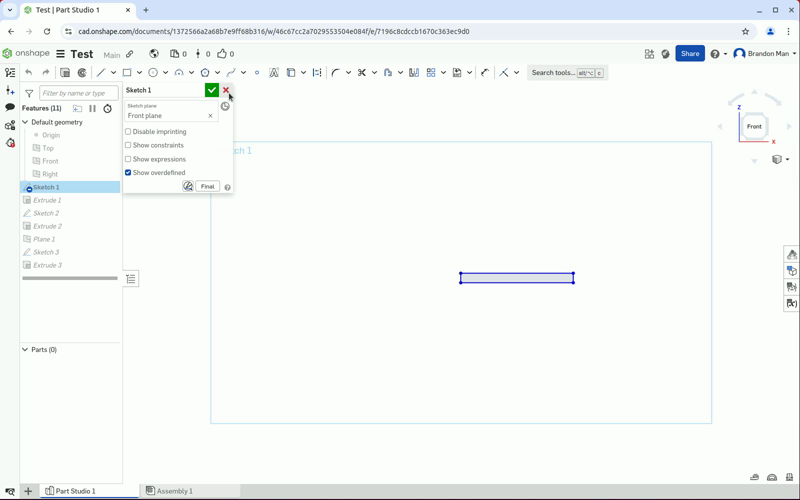
click(229, 92)
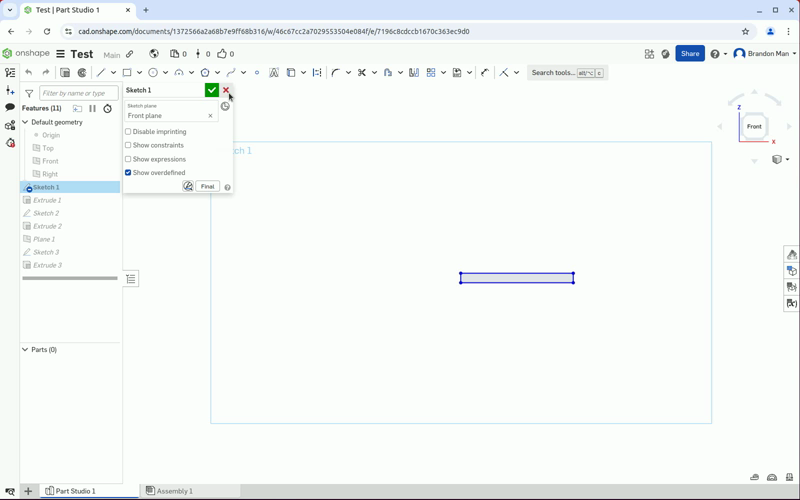
key(shift+s)
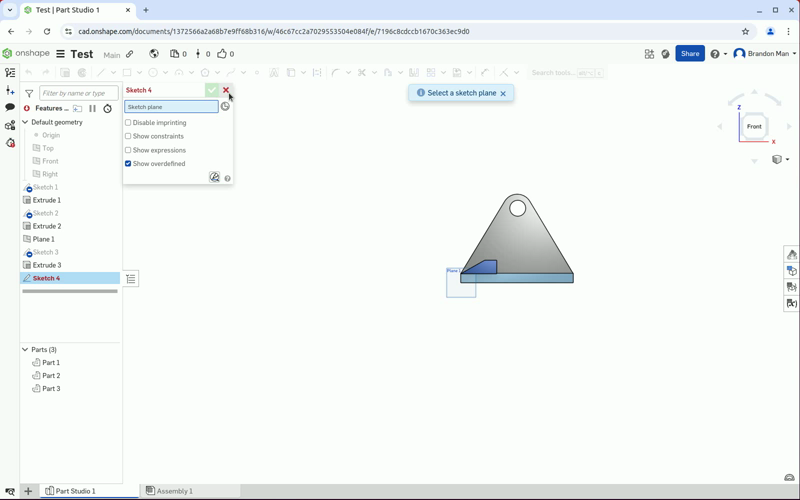
mouse_move(73, 241)
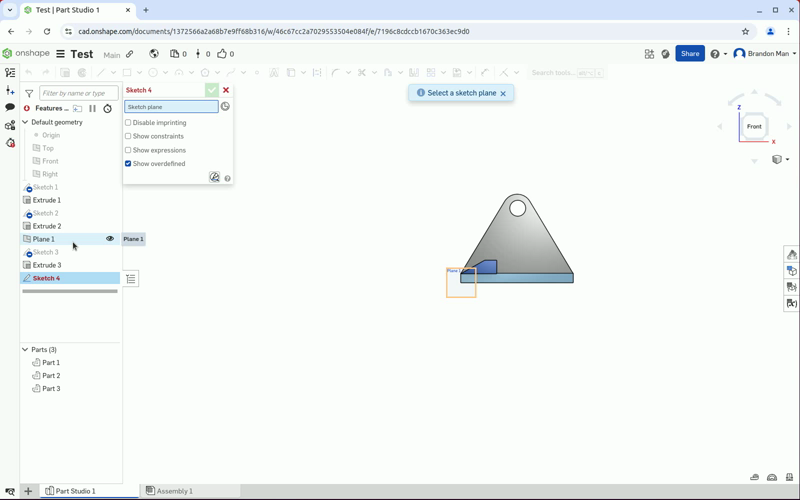
click(73, 241)
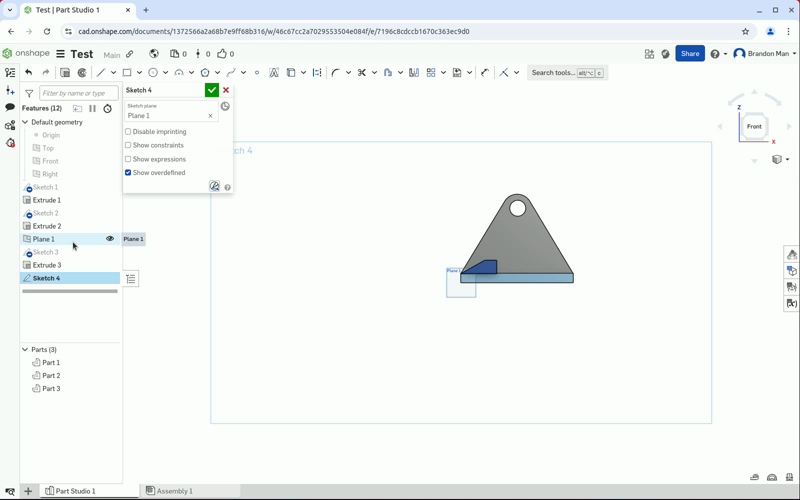
mouse_move(73, 352)
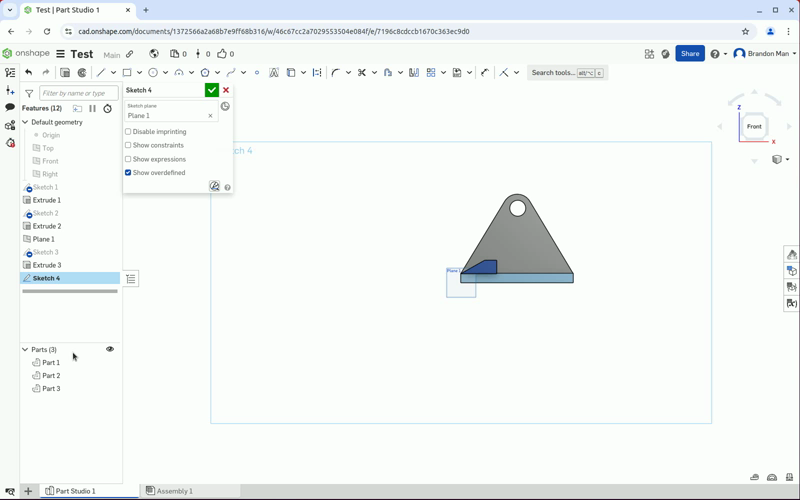
key(y)
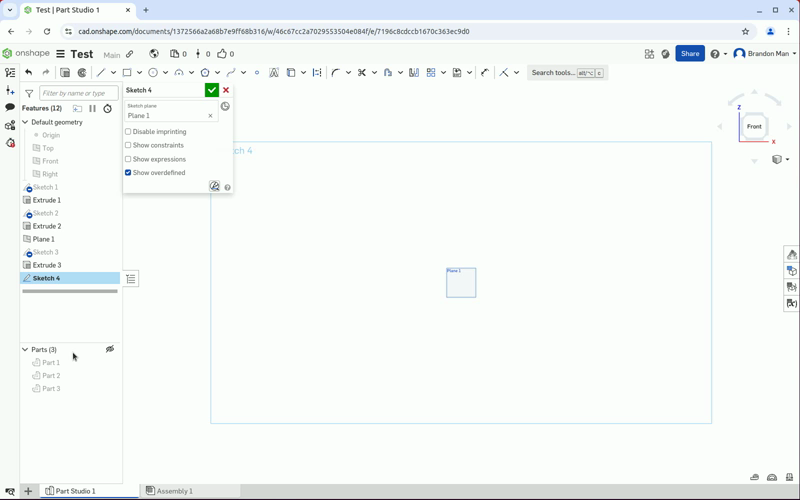
key(l)
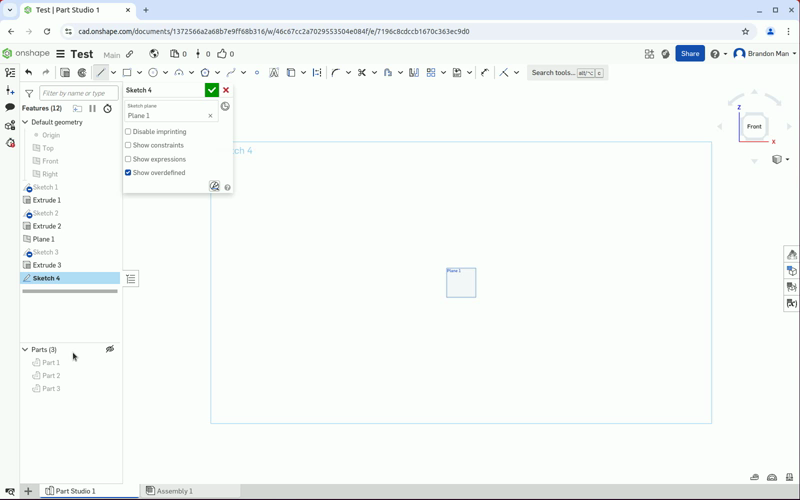
key_down(shift)
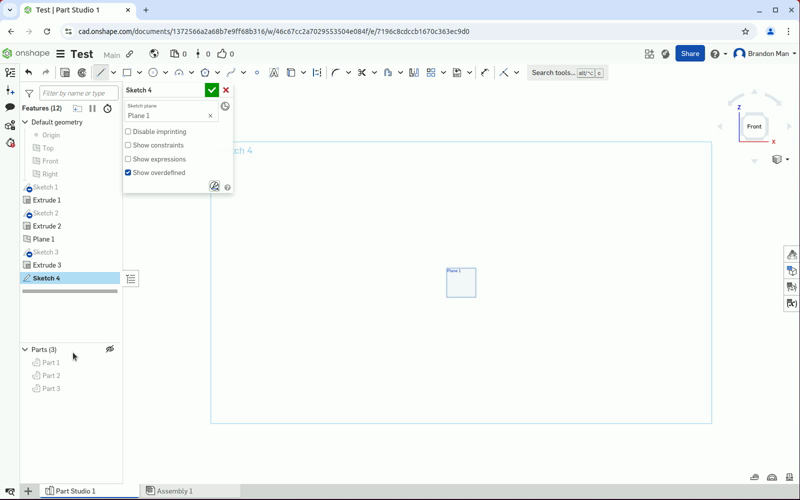
mouse_move(538, 273)
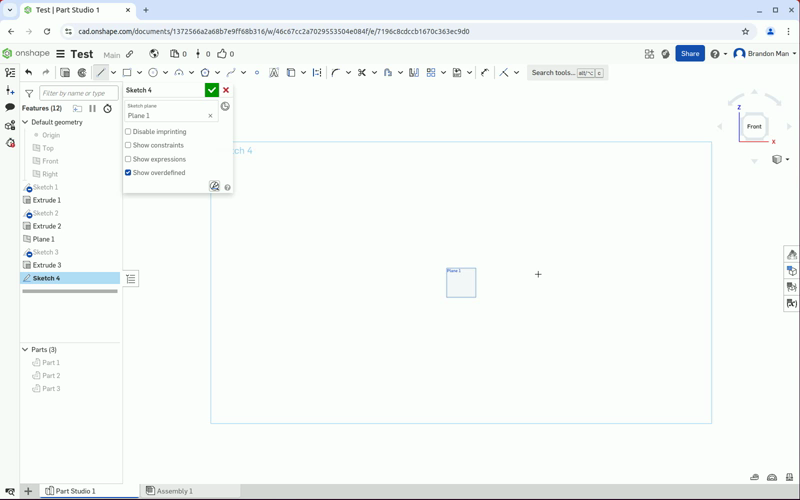
click(538, 273)
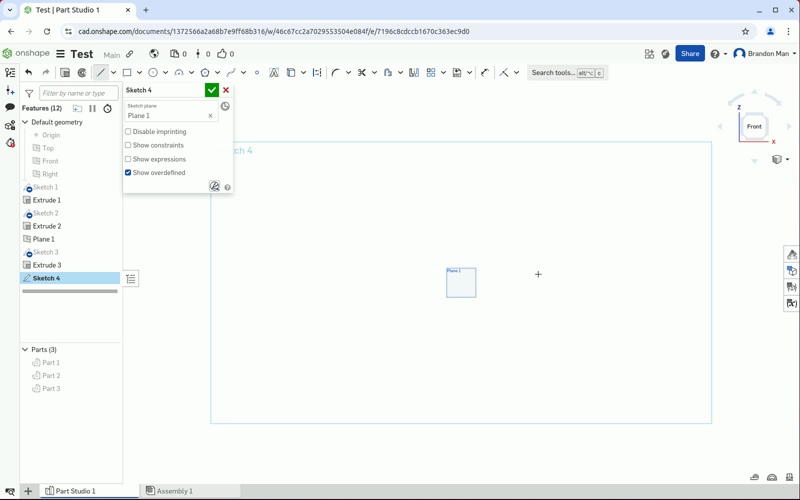
key_up(shift)
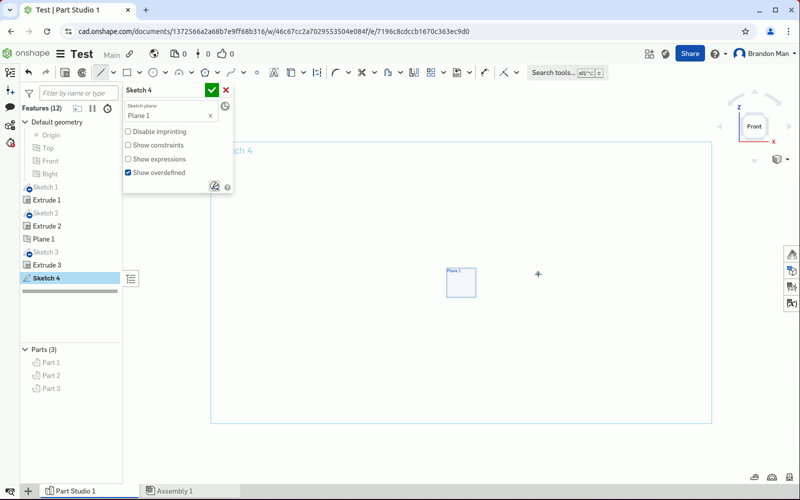
key_down(shift)
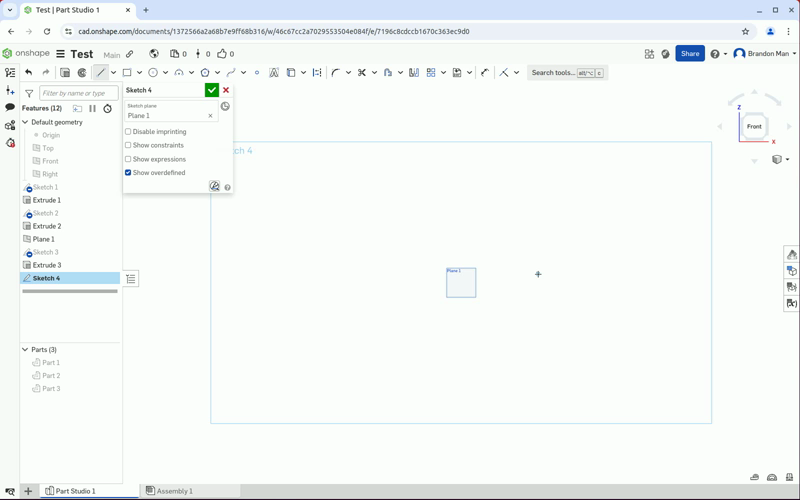
mouse_move(568, 273)
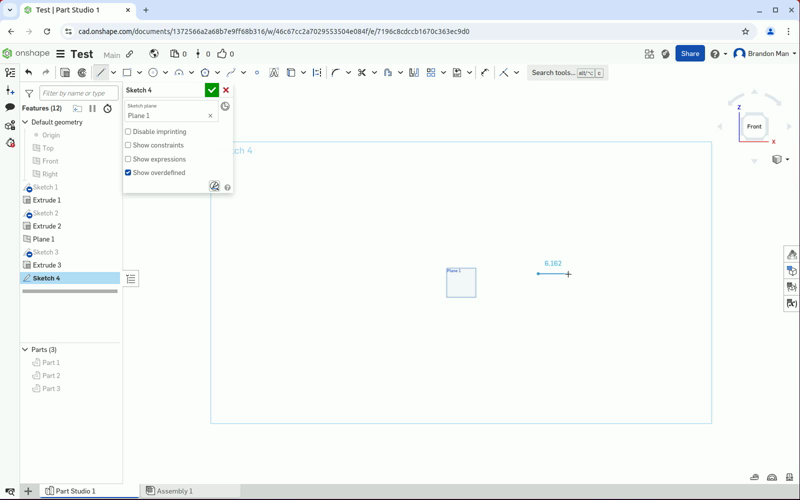
mouse_move(574, 273)
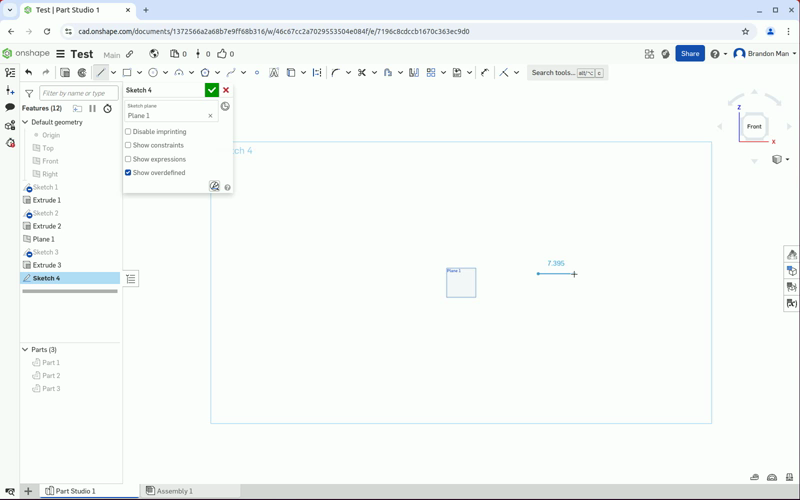
click(574, 273)
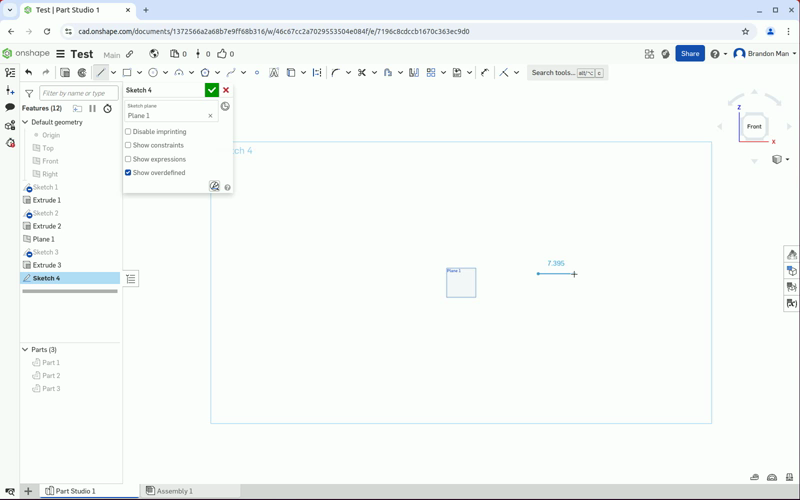
key_up(shift)
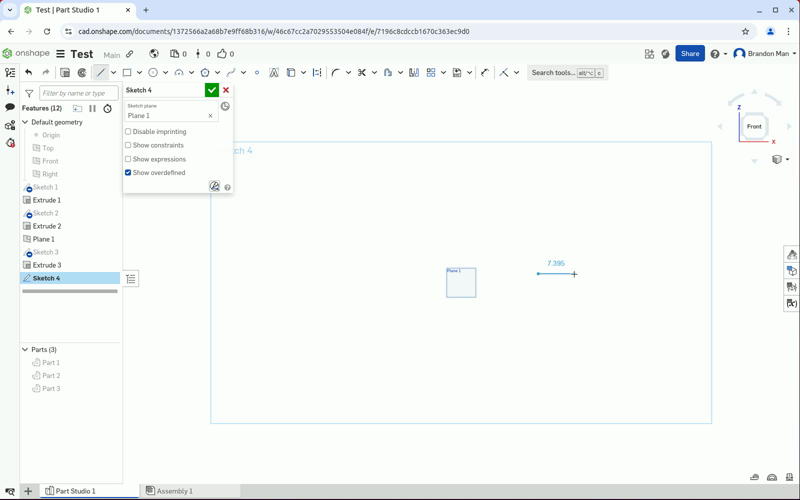
key_down(shift)
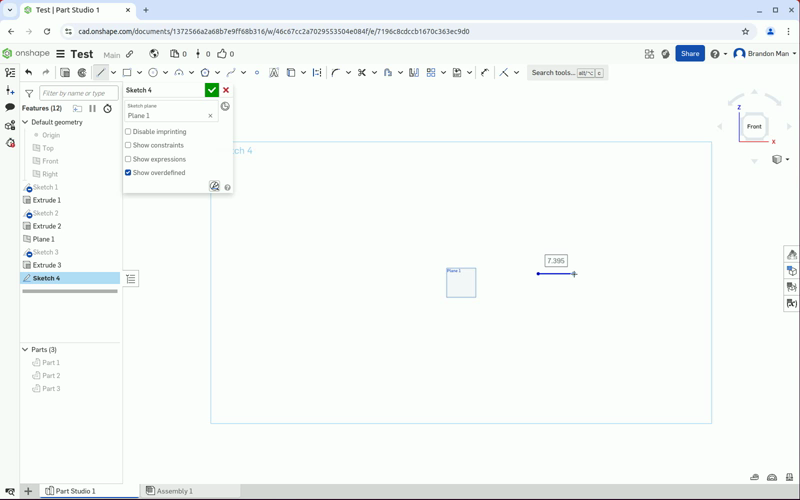
mouse_move(589, 273)
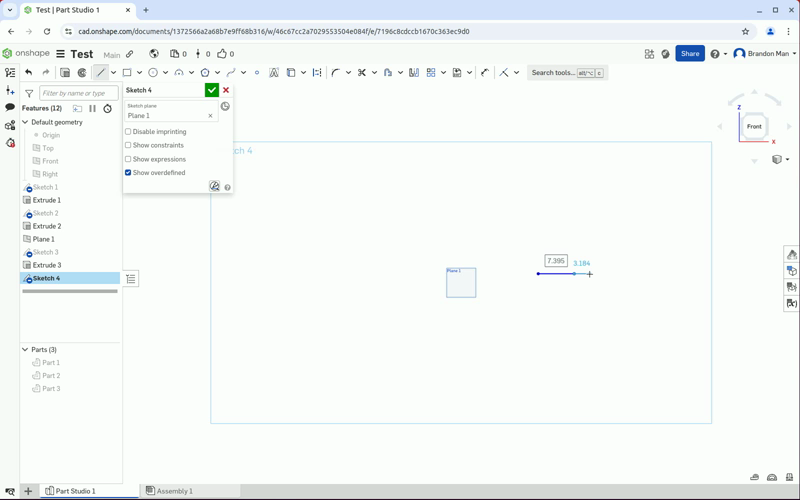
mouse_move(551, 260)
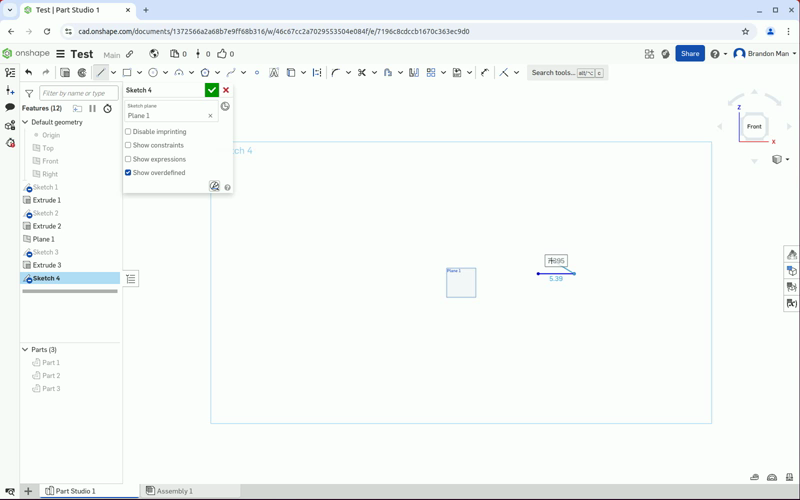
click(551, 260)
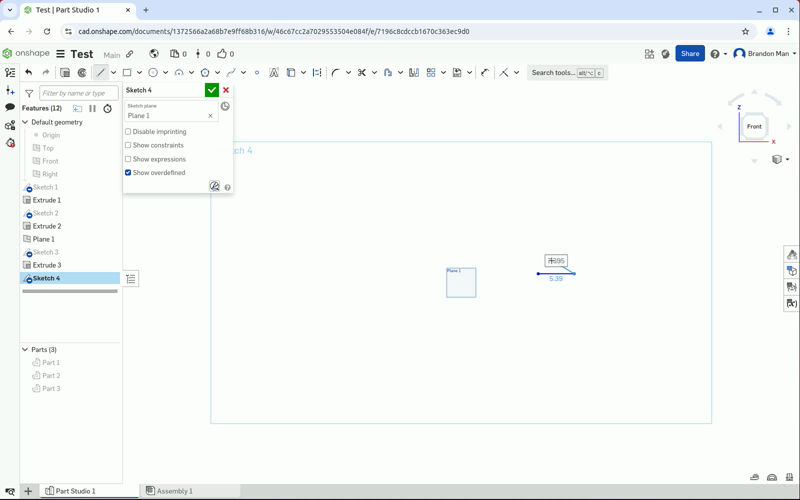
key_up(shift)
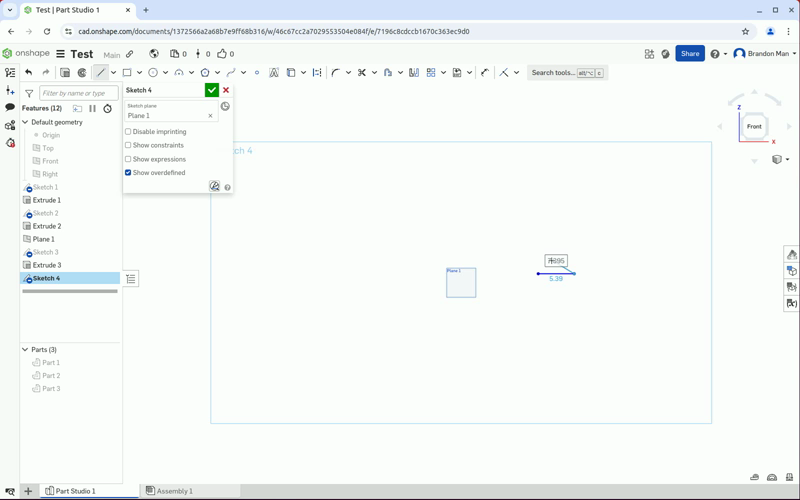
key_down(shift)
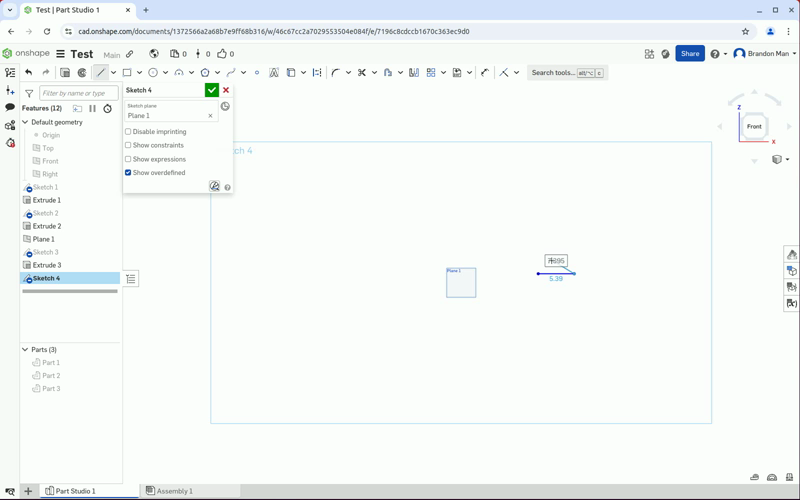
mouse_move(581, 260)
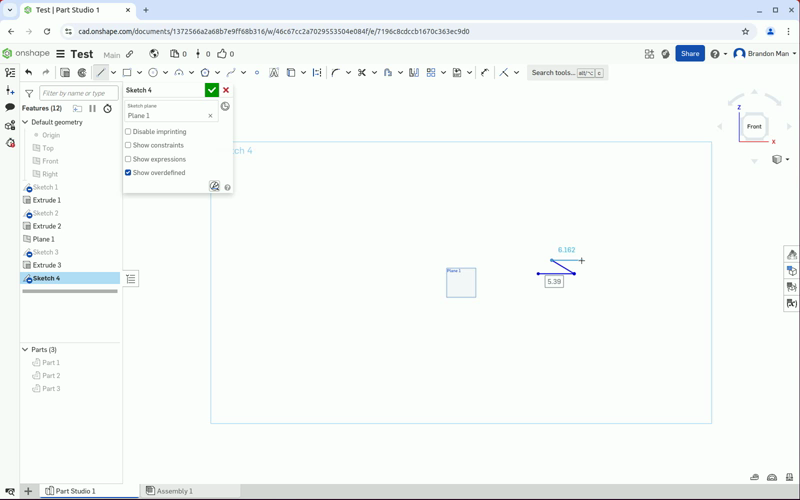
mouse_move(538, 260)
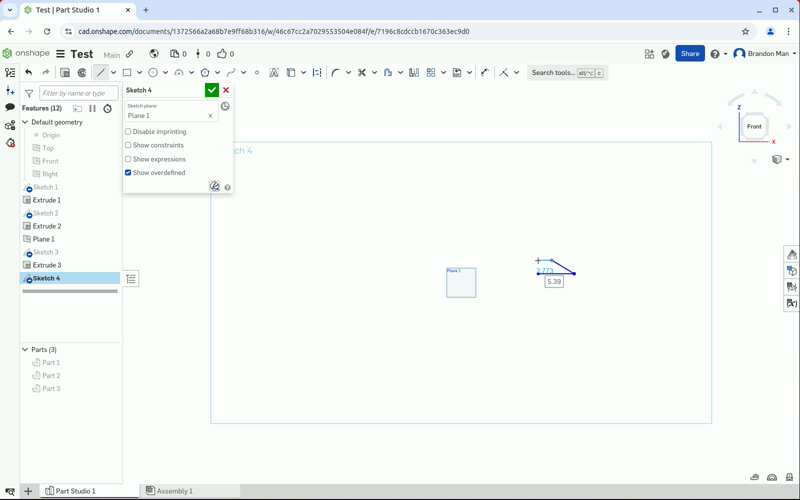
click(538, 260)
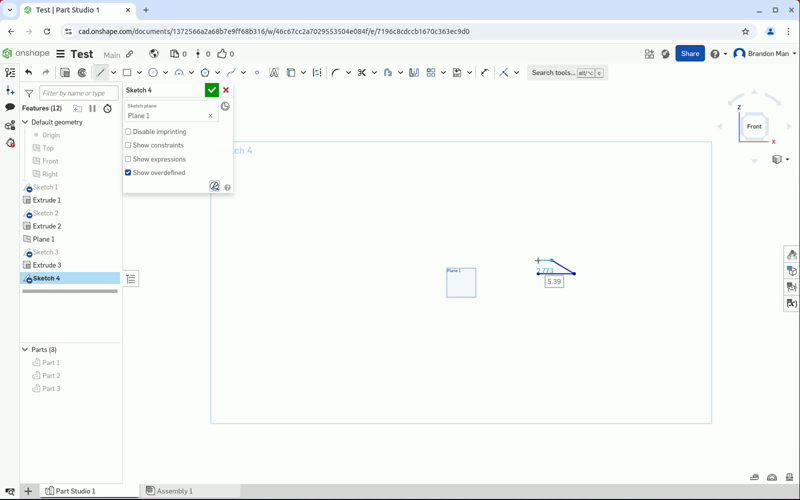
key_up(shift)
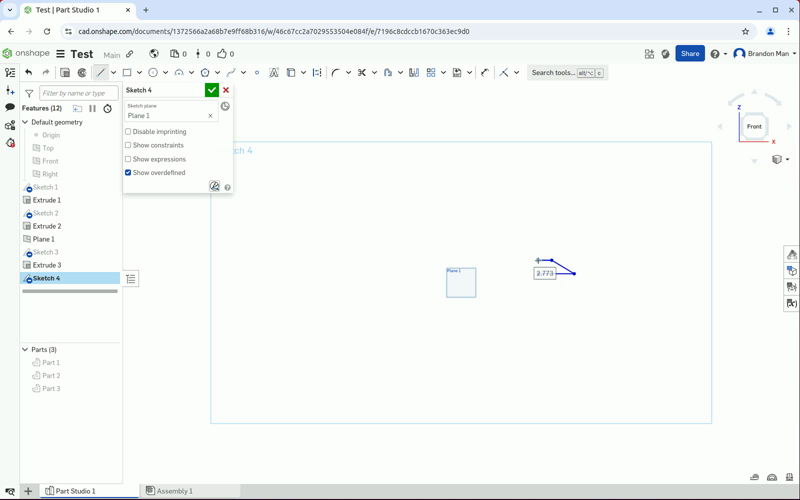
mouse_move(568, 260)
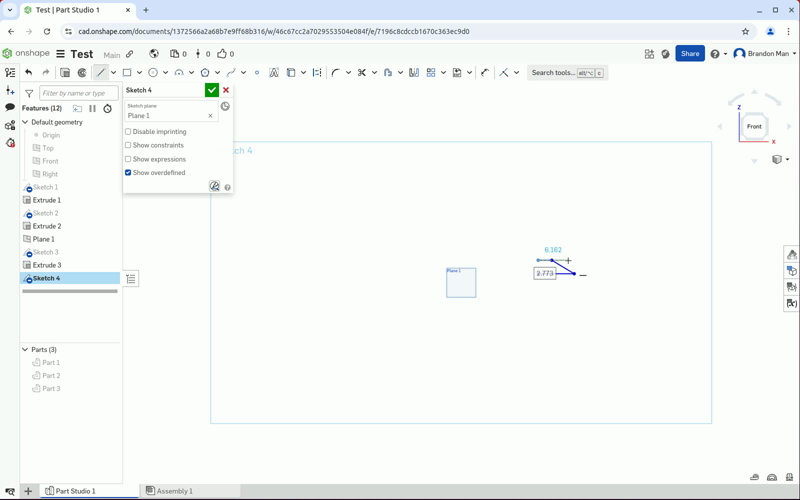
key_down(shift)
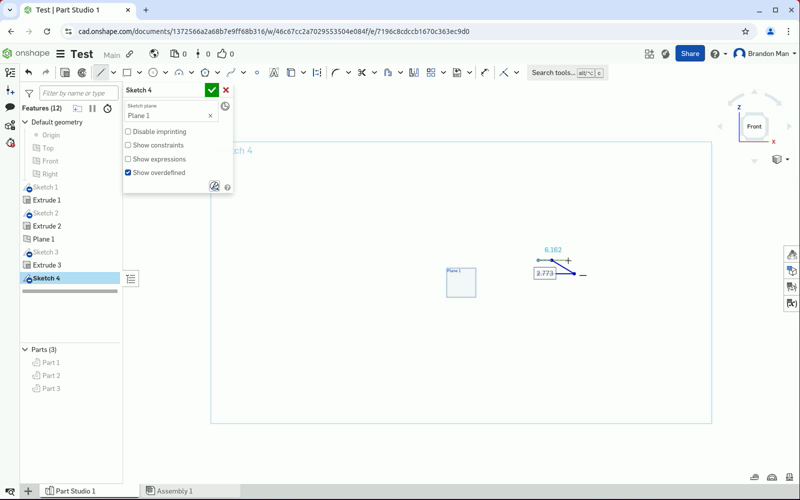
mouse_move(538, 273)
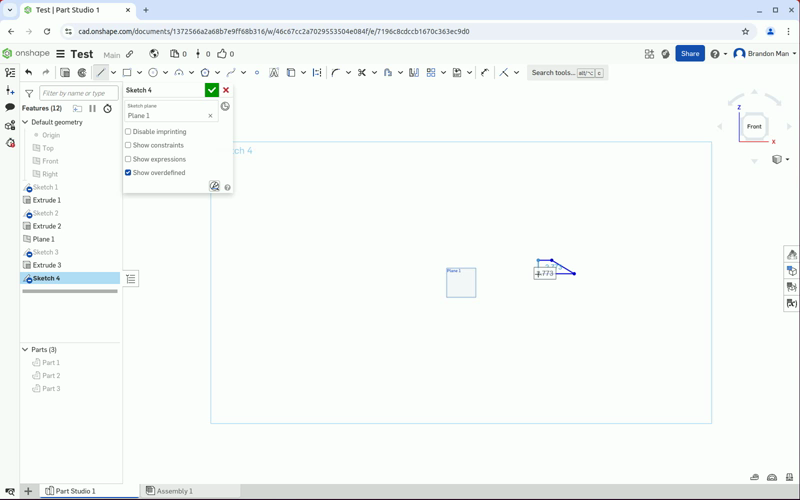
key_up(shift)
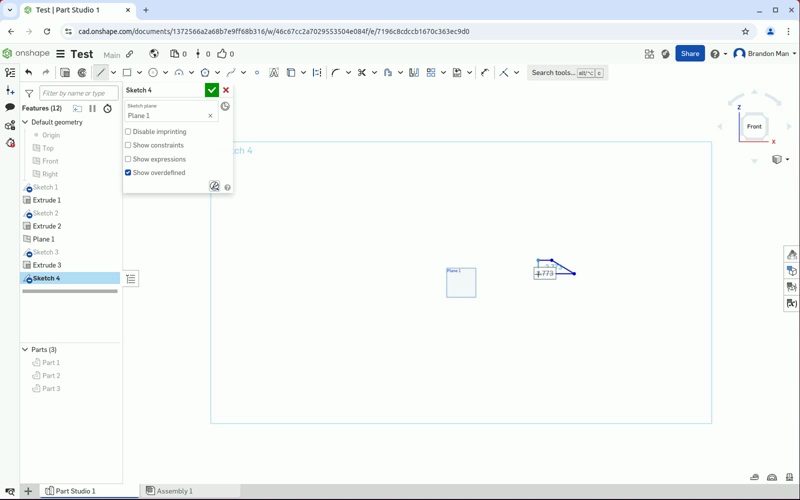
click(538, 273)
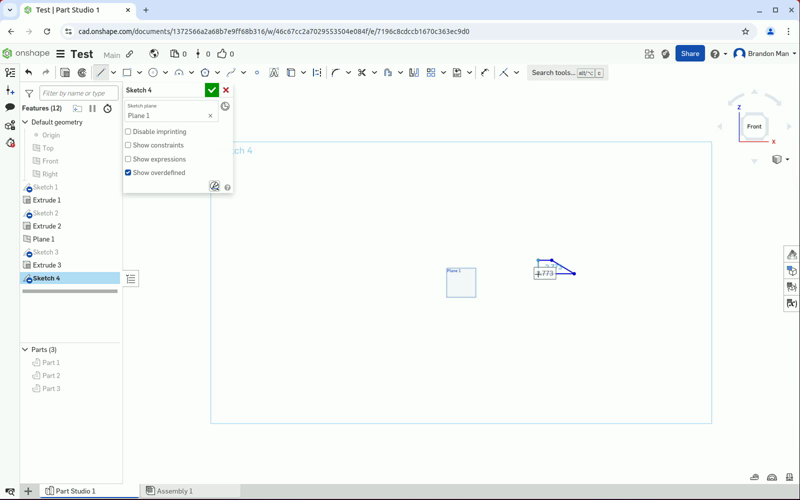
key(esc)
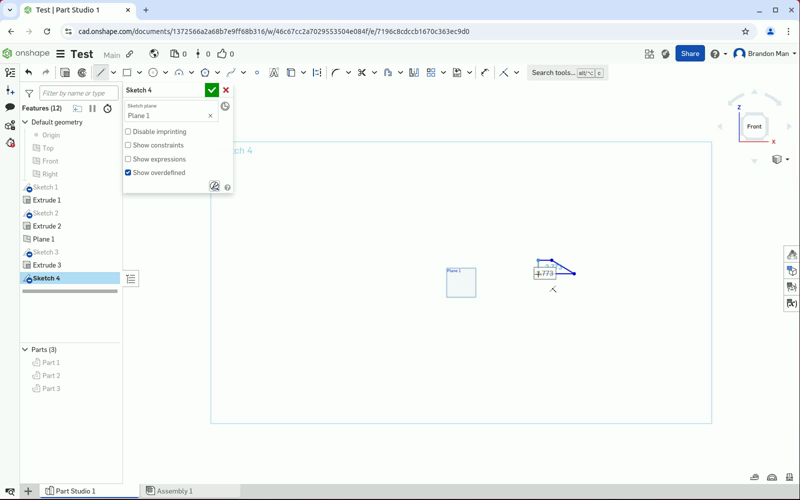
mouse_move(541, 269)
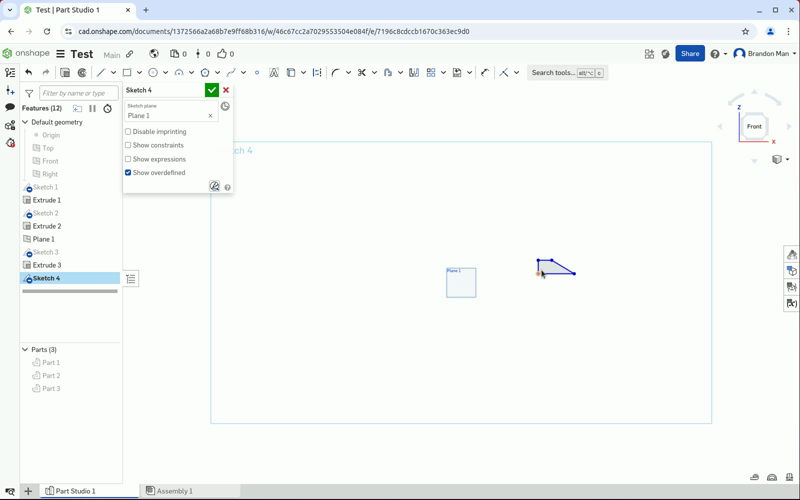
scroll(6)
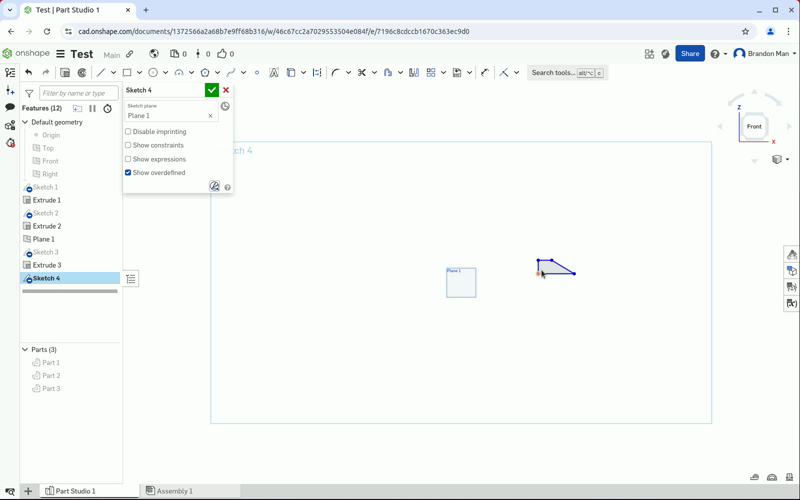
scroll(6)
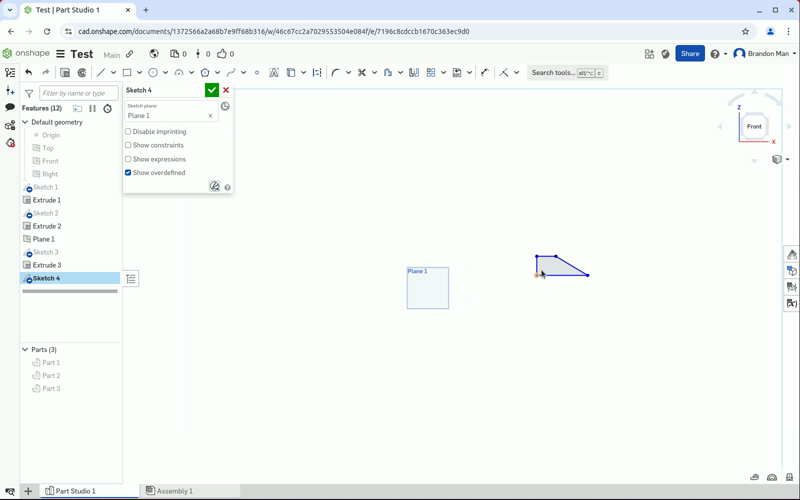
scroll(6)
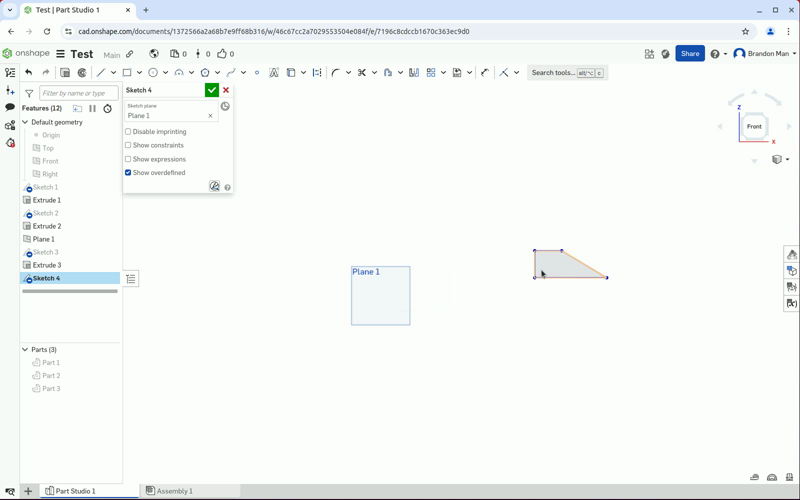
scroll(6)
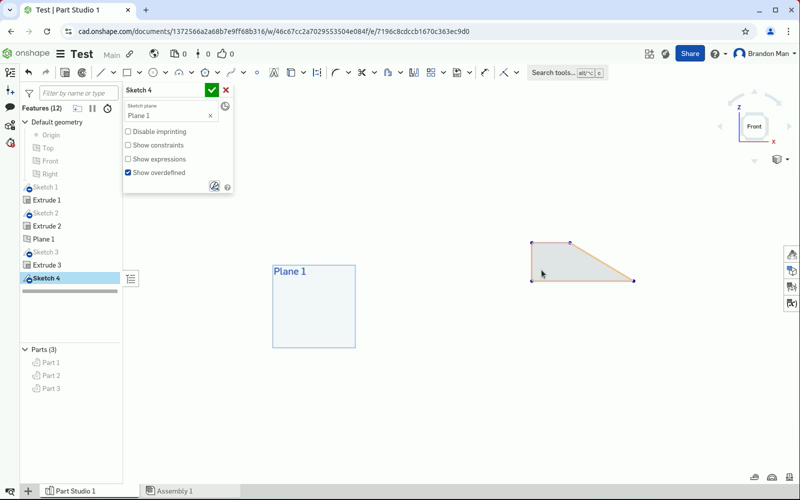
scroll(6)
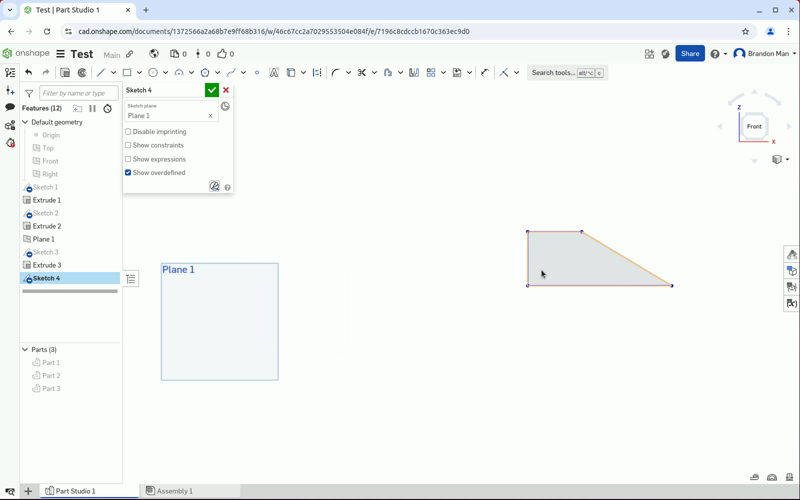
scroll(6)
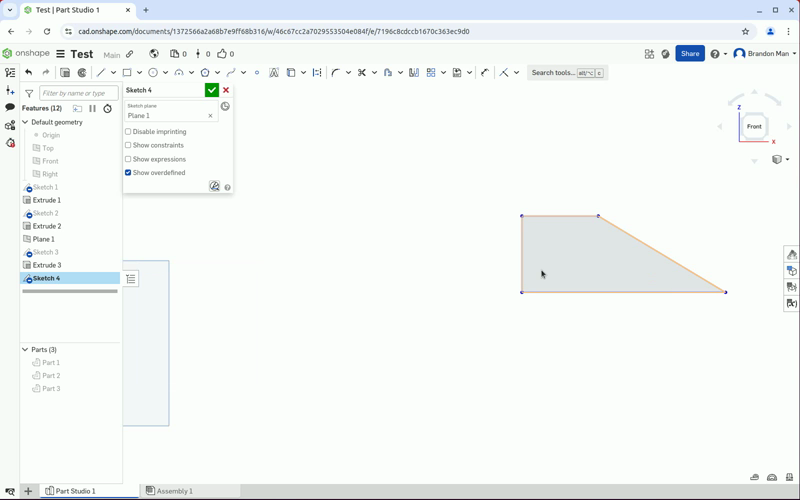
scroll(6)
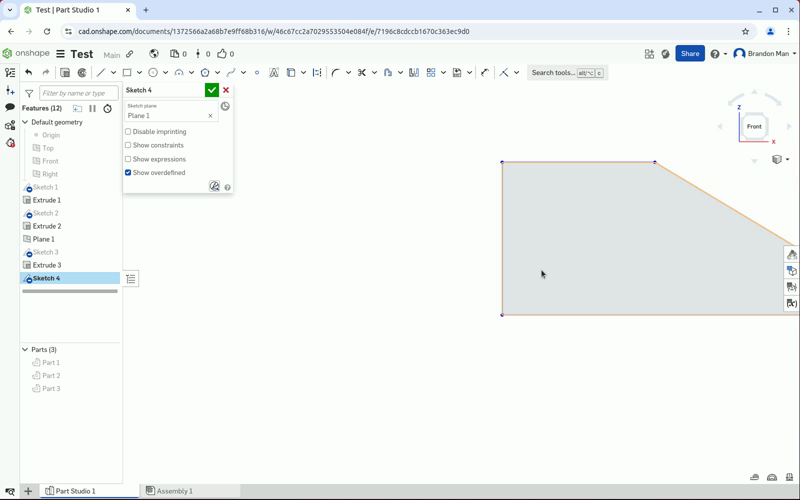
click(541, 269)
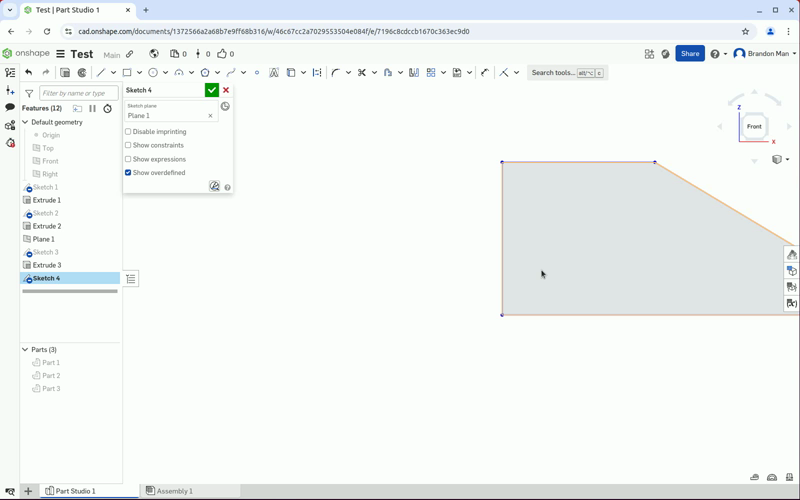
scroll(-6)
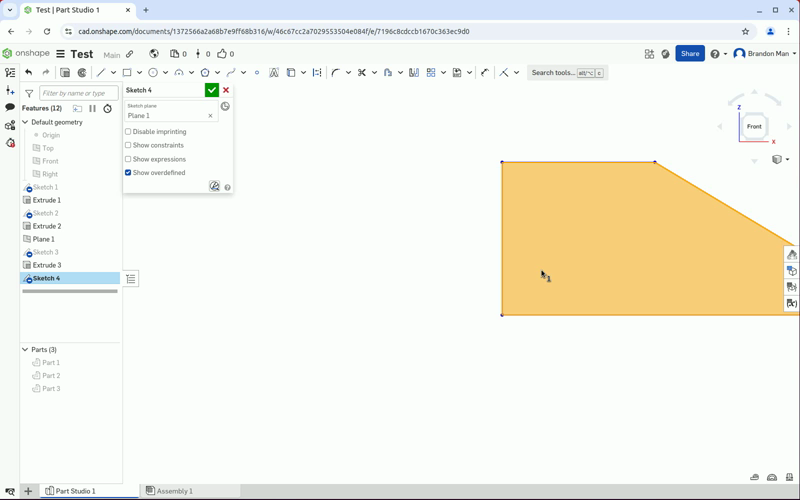
scroll(-6)
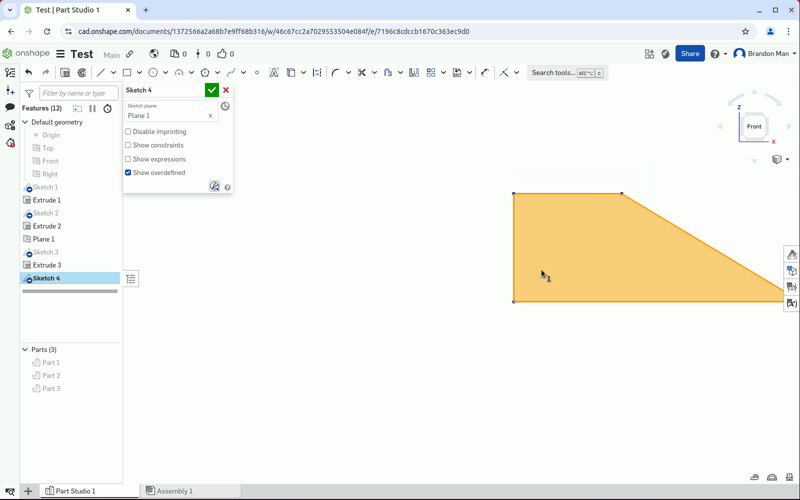
scroll(-6)
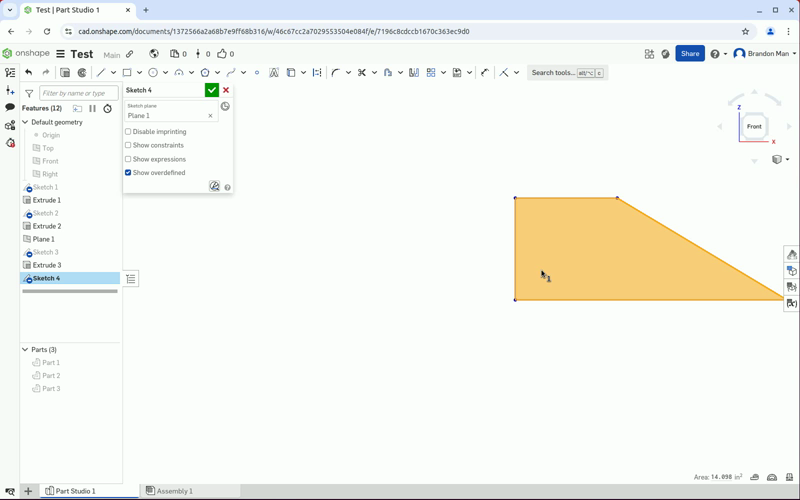
scroll(-6)
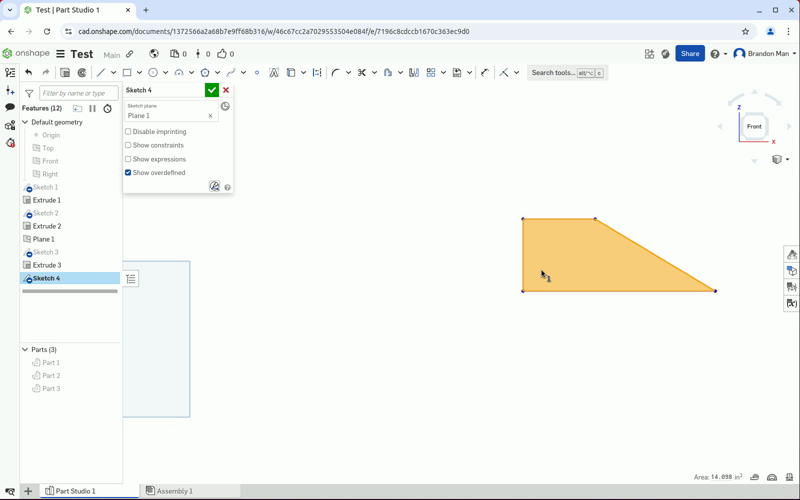
scroll(-6)
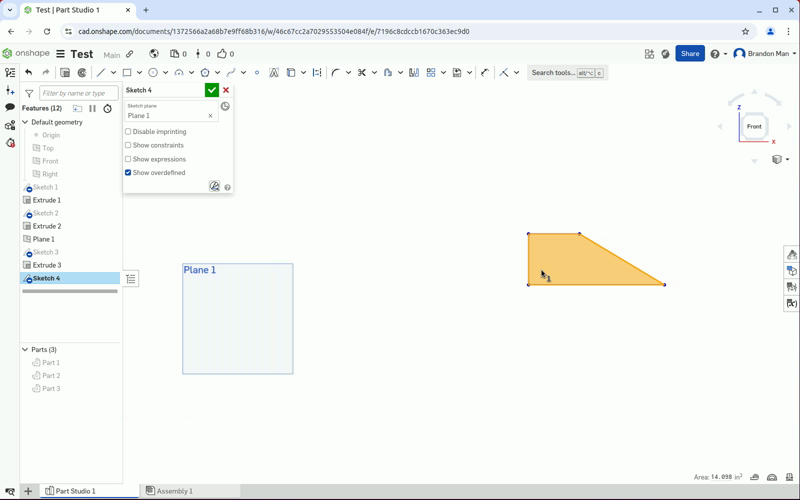
scroll(-6)
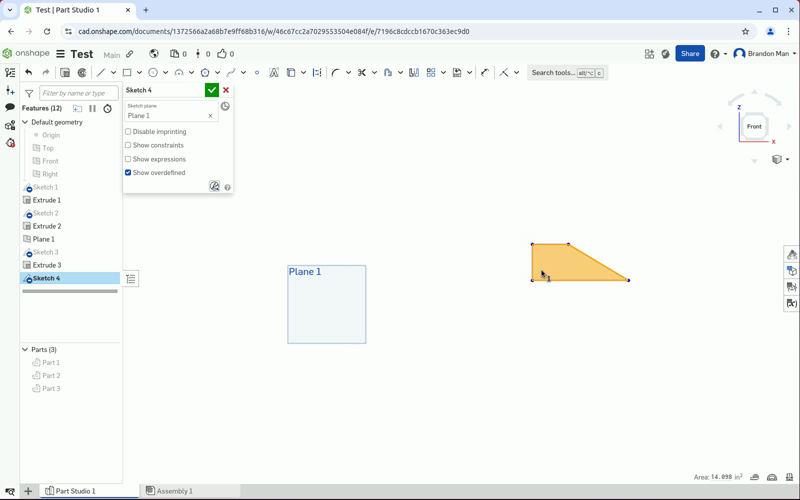
scroll(-6)
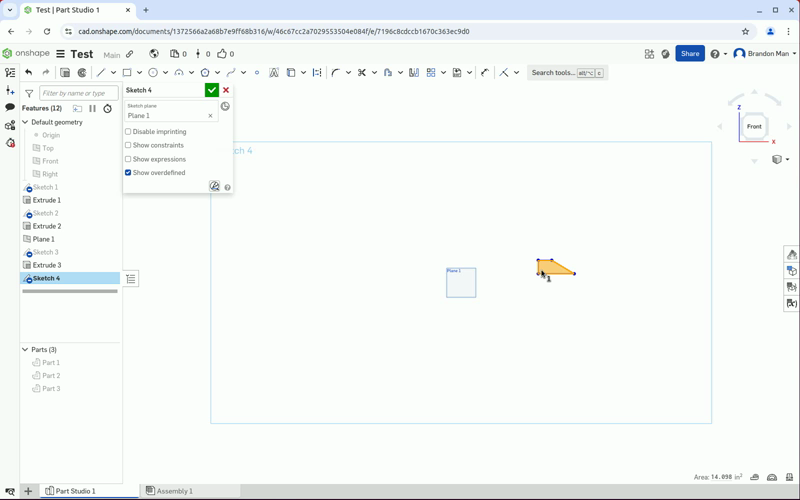
mouse_move(73, 352)
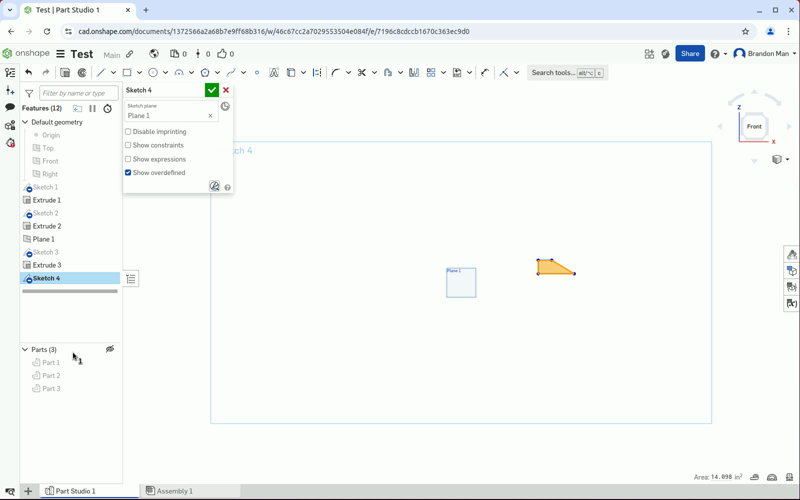
key(shift+y)
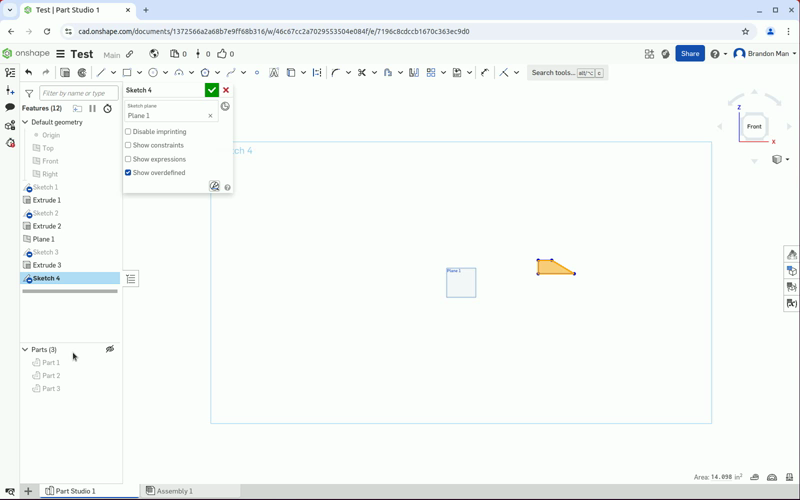
key(shift+e)
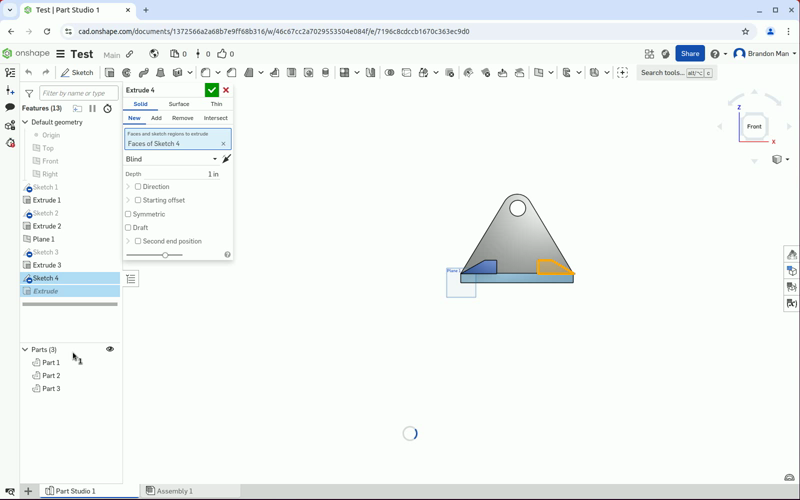
mouse_move(143, 106)
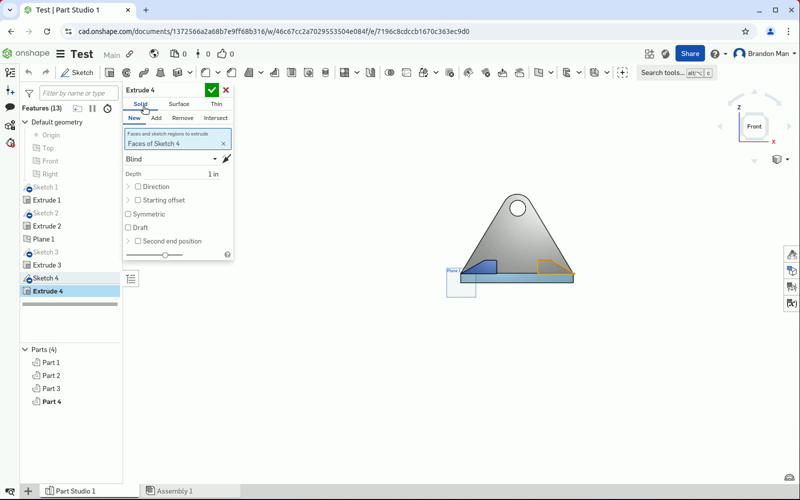
click(143, 106)
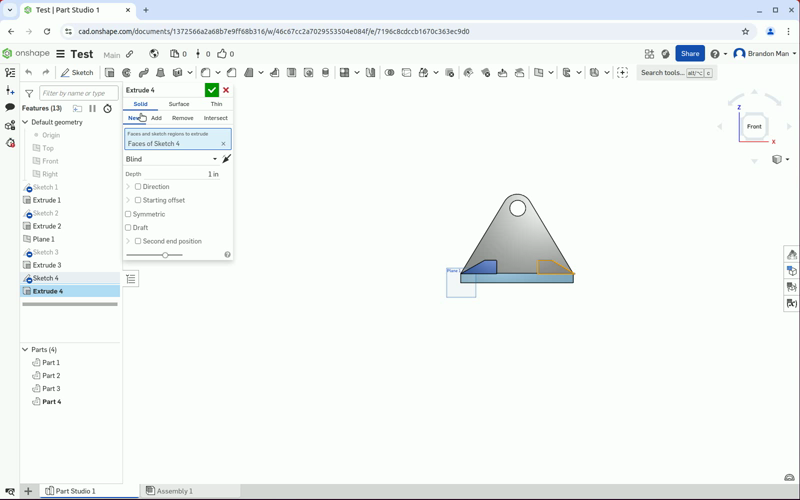
mouse_move(137, 120)
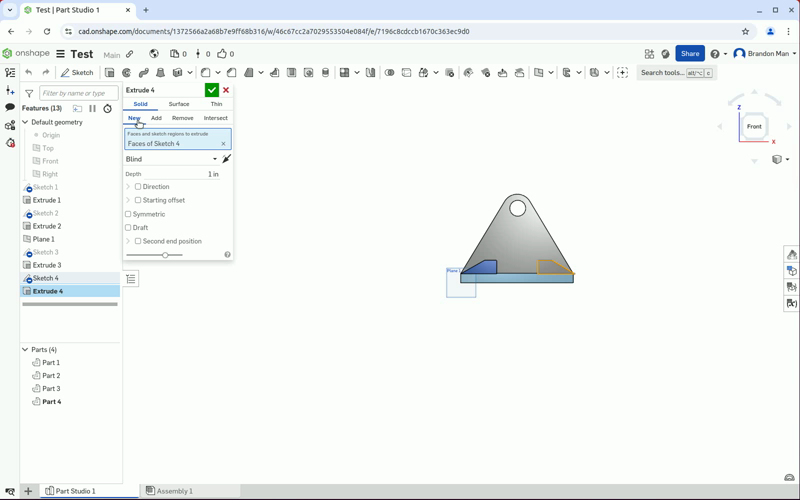
click(137, 120)
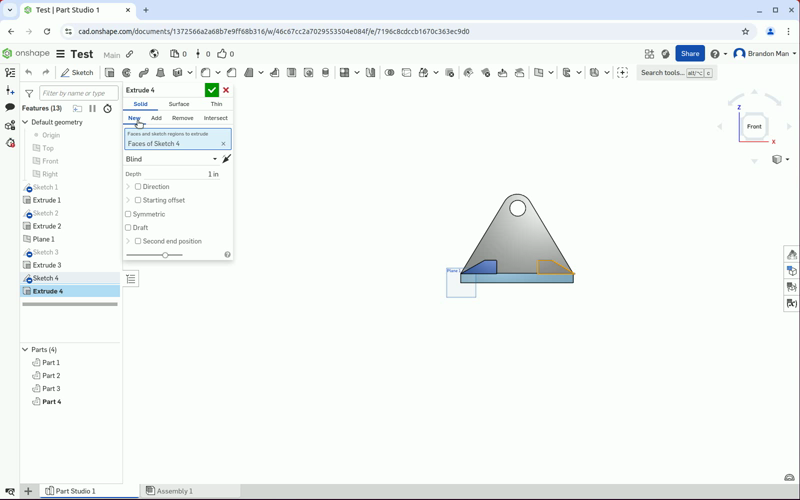
key(tab, 4)
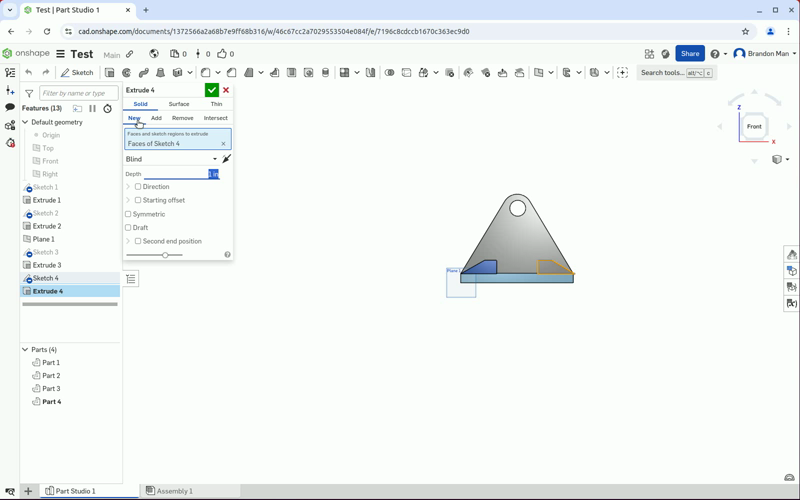
text(1.926)
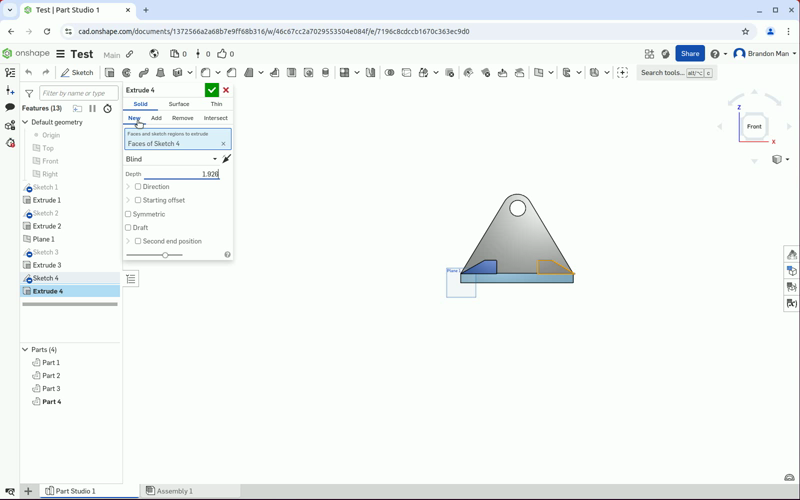
key(enter)
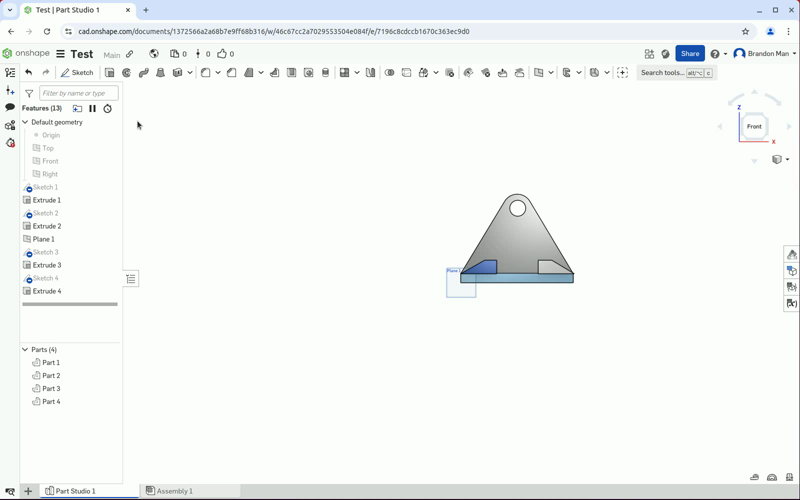
key(shift+h)
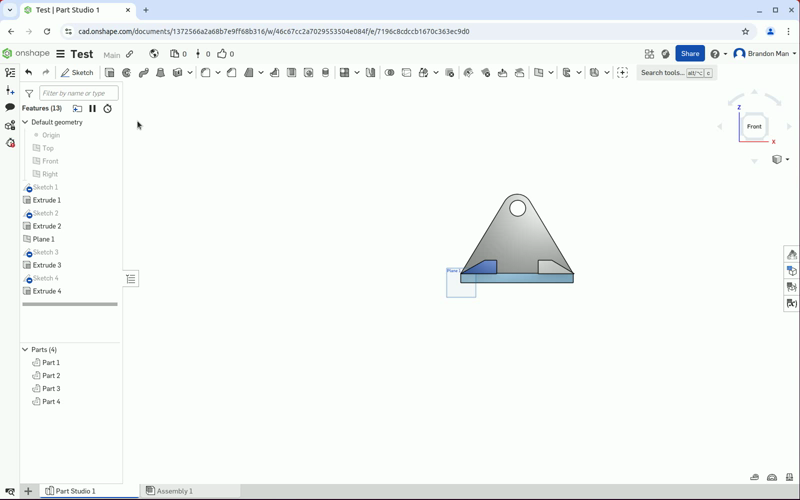
key(shift+h)
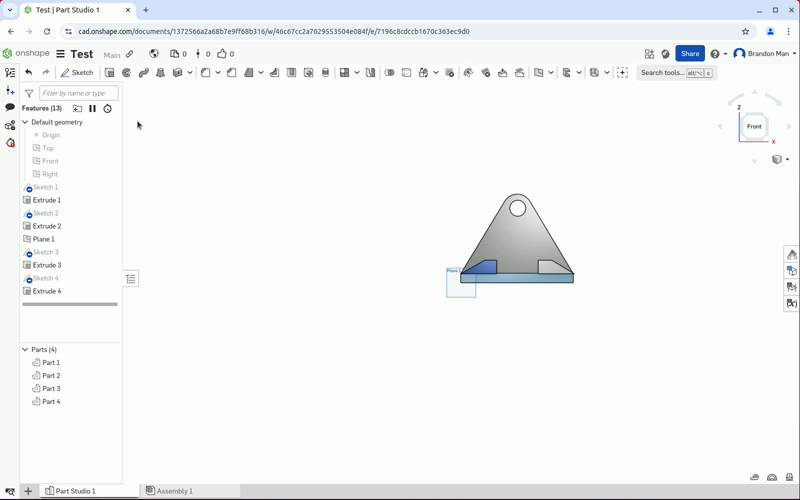
mouse_move(73, 189)
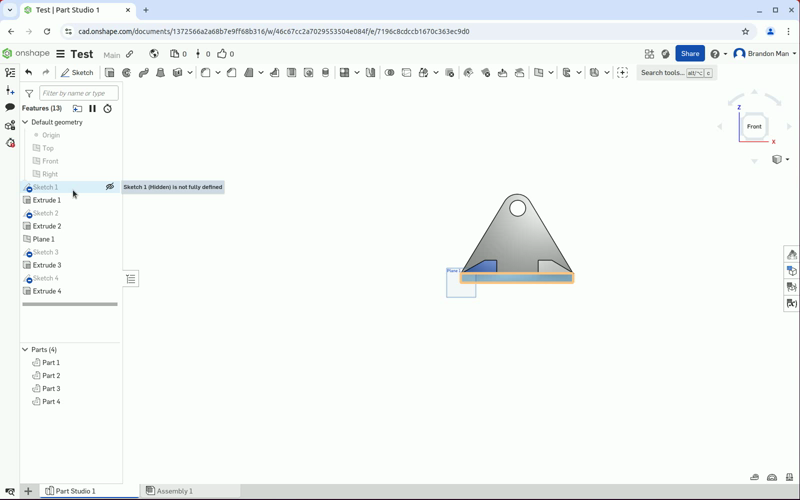
click(73, 189)
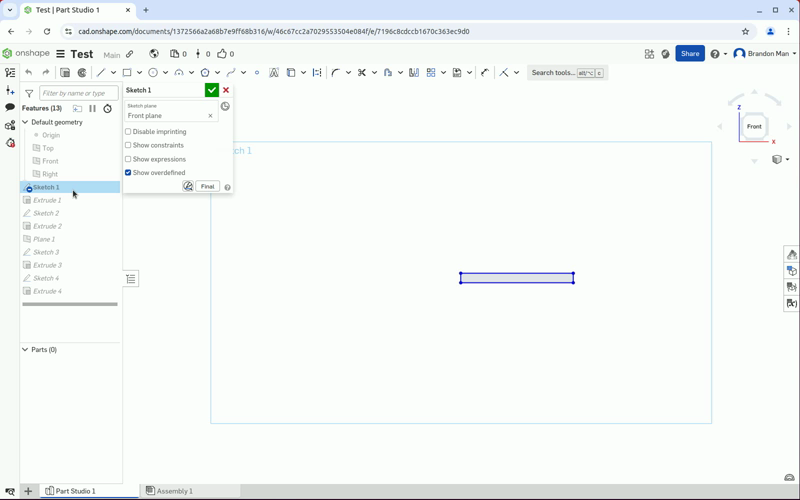
mouse_move(229, 92)
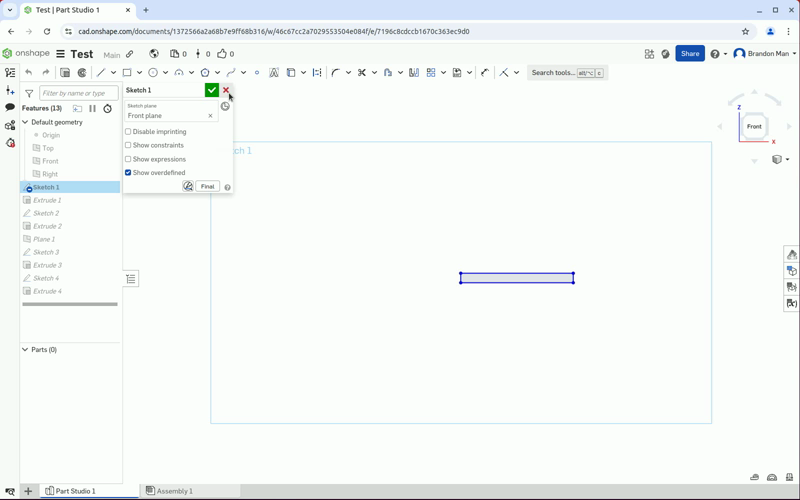
click(229, 92)
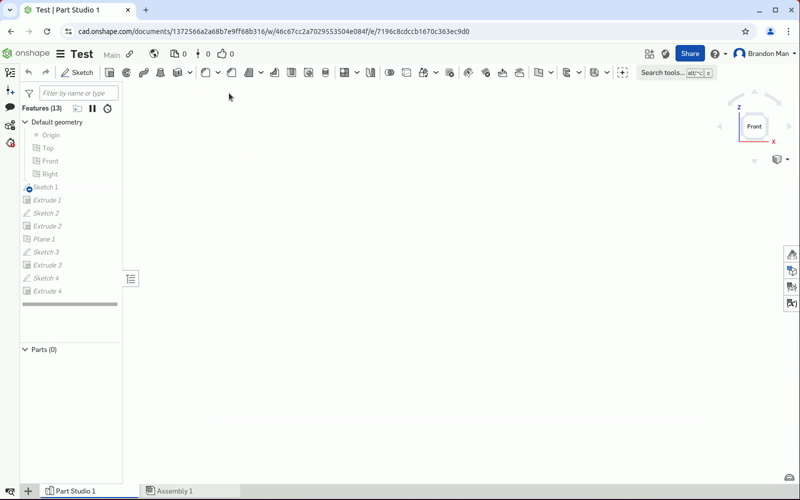
key(shift+s)
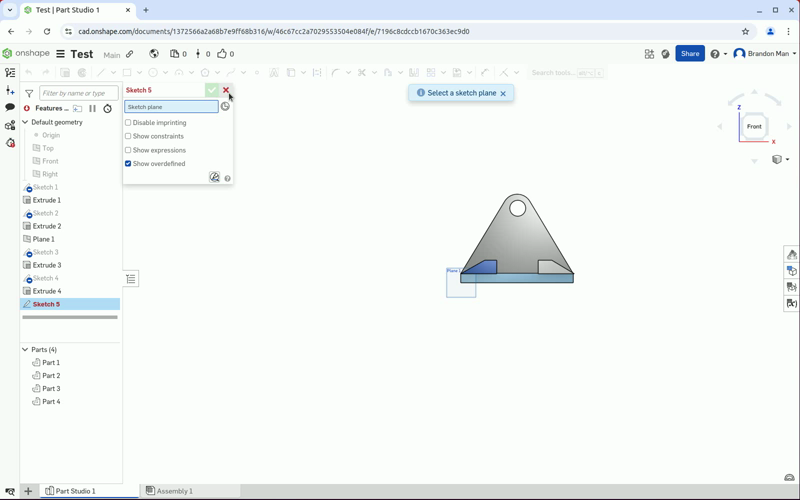
mouse_move(73, 241)
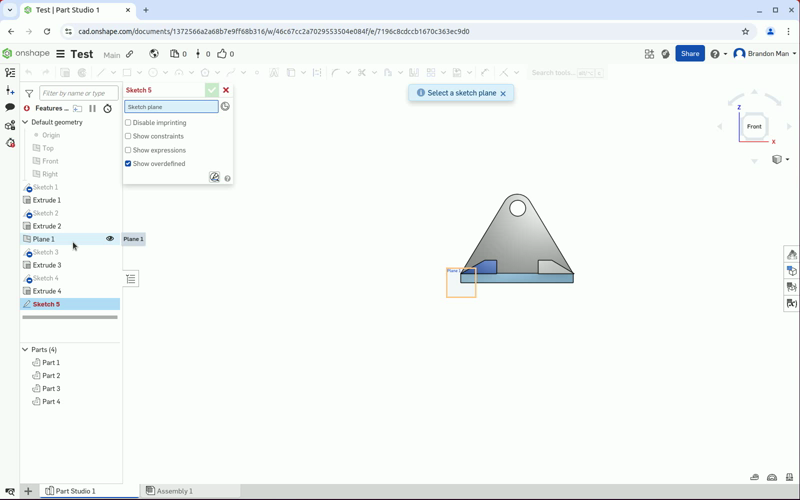
click(73, 241)
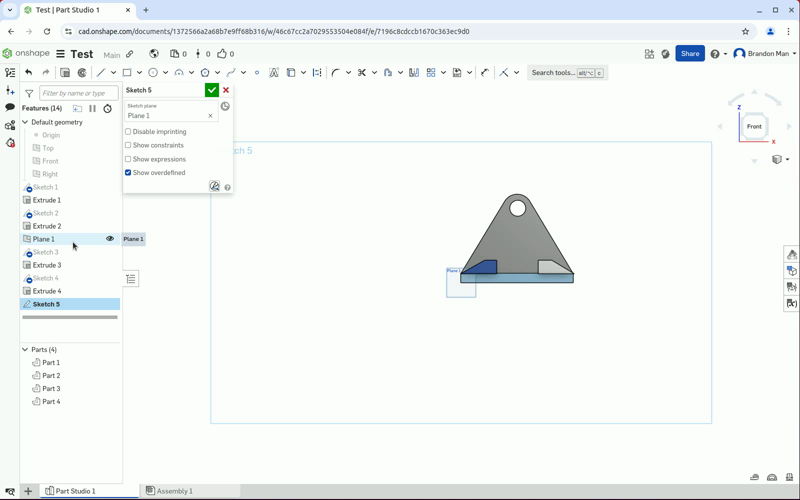
mouse_move(73, 352)
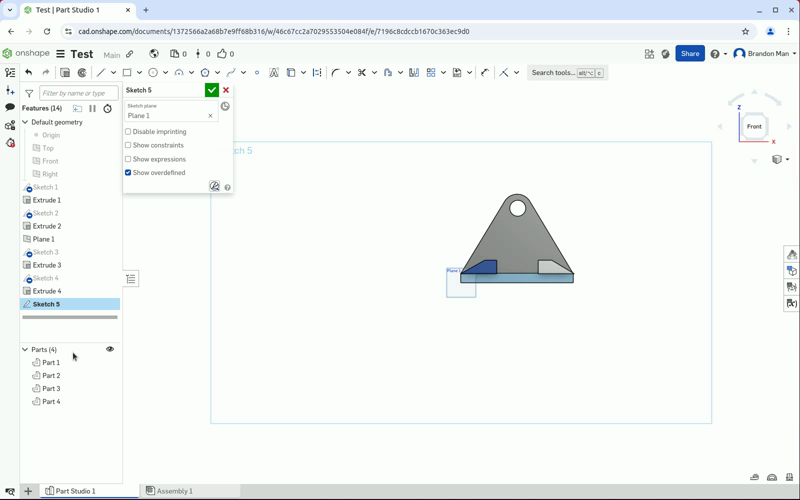
key(y)
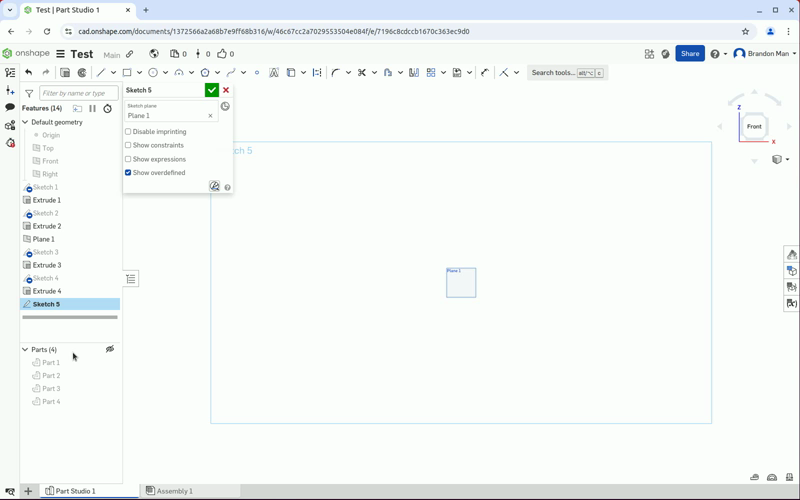
key(l)
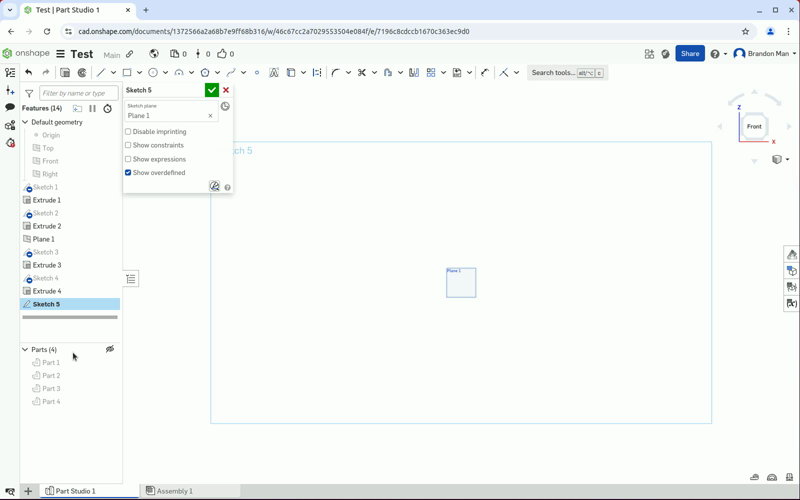
key_down(shift)
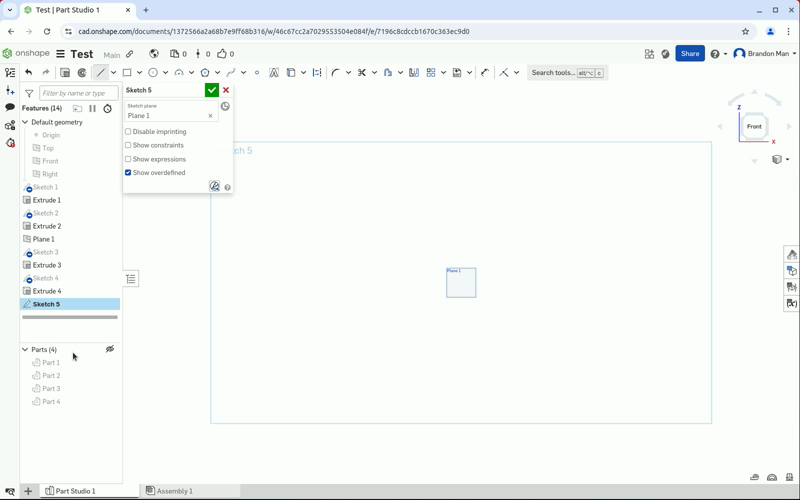
mouse_move(460, 282)
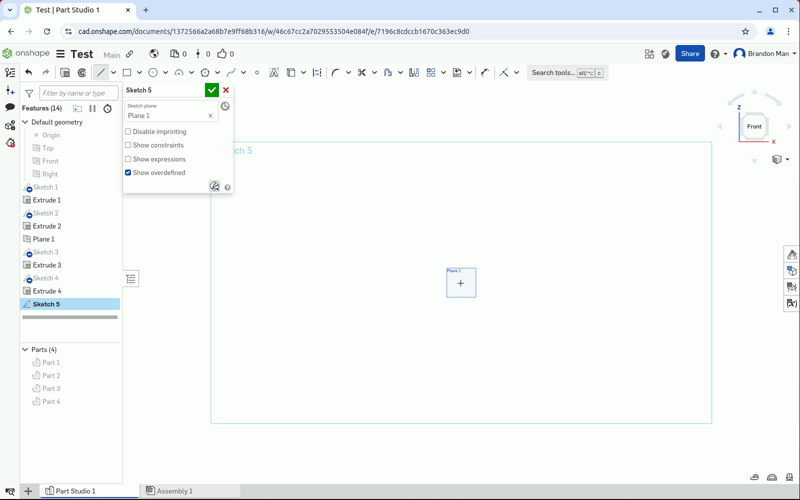
click(460, 282)
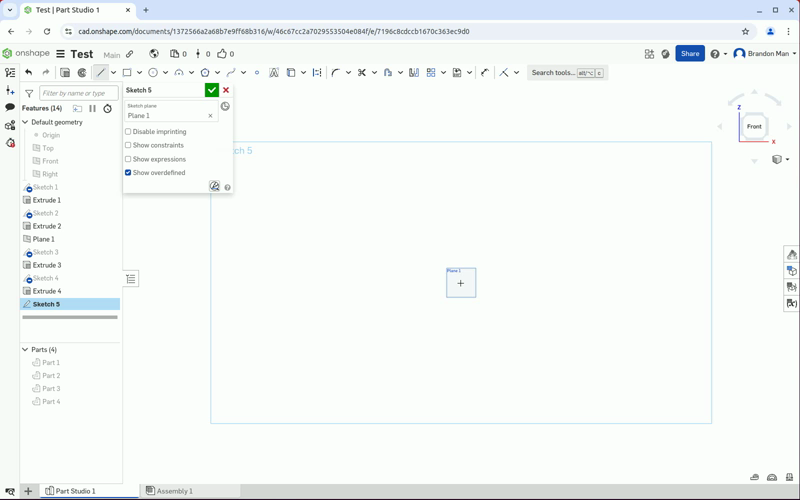
key_up(shift)
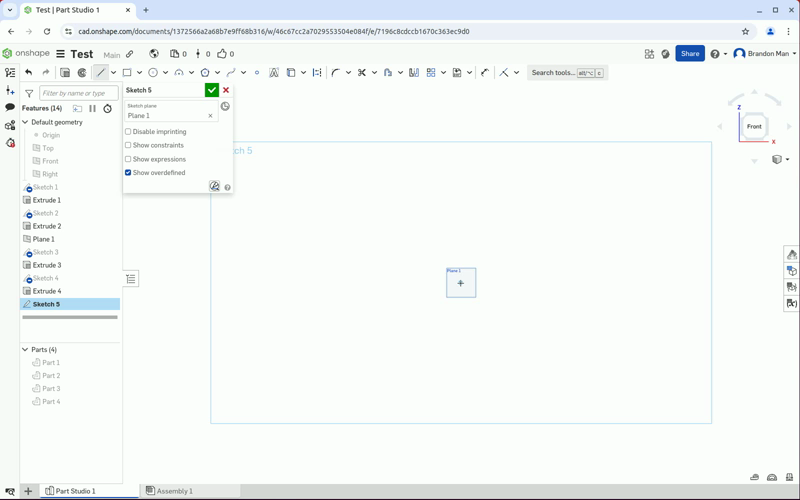
key_down(shift)
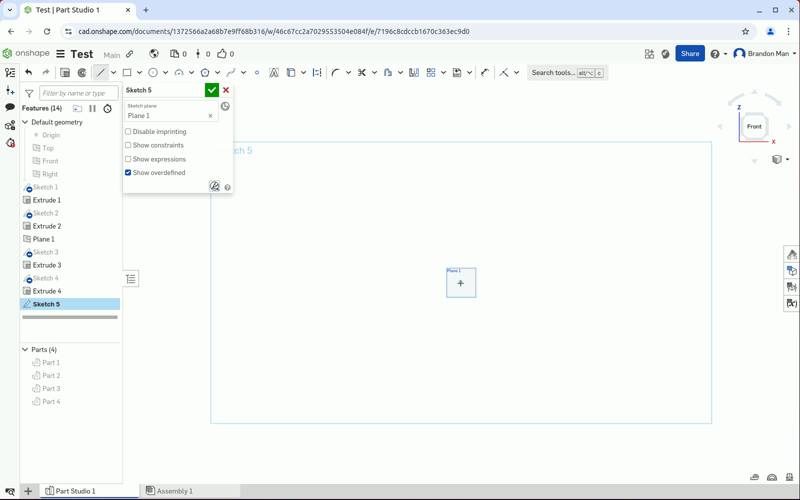
mouse_move(490, 282)
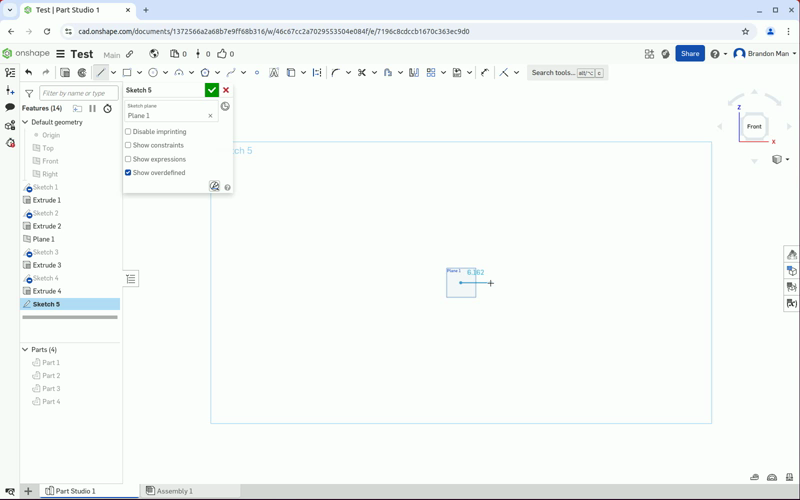
mouse_move(496, 282)
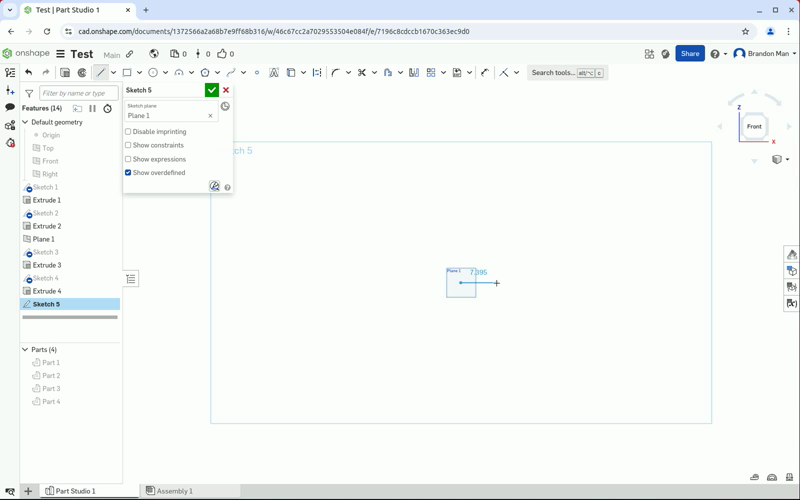
click(496, 282)
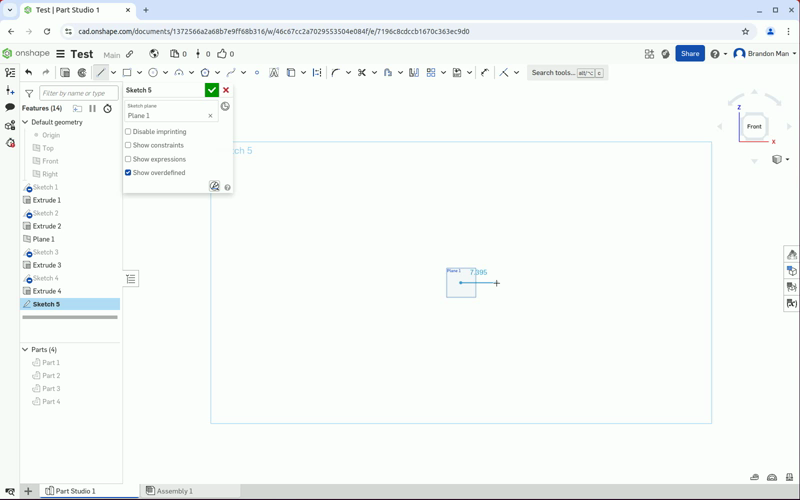
key_up(shift)
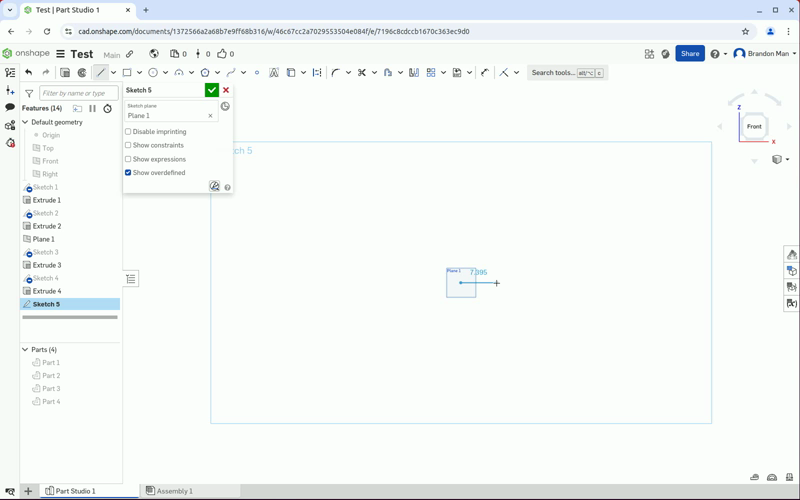
key_down(shift)
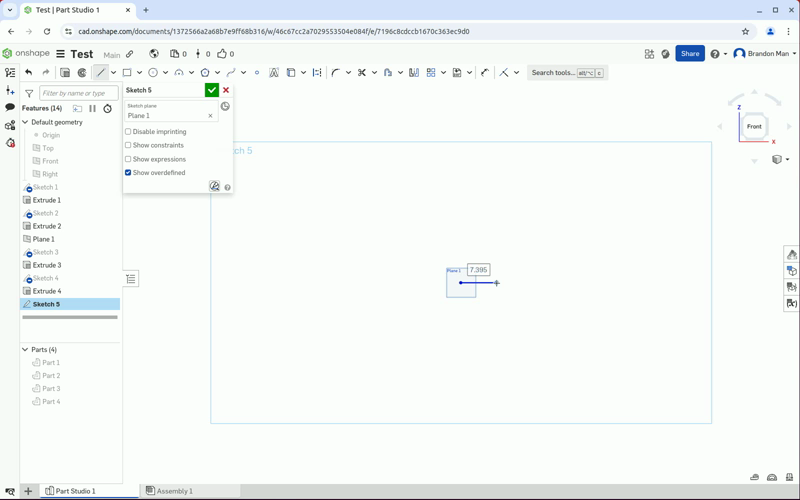
mouse_move(526, 282)
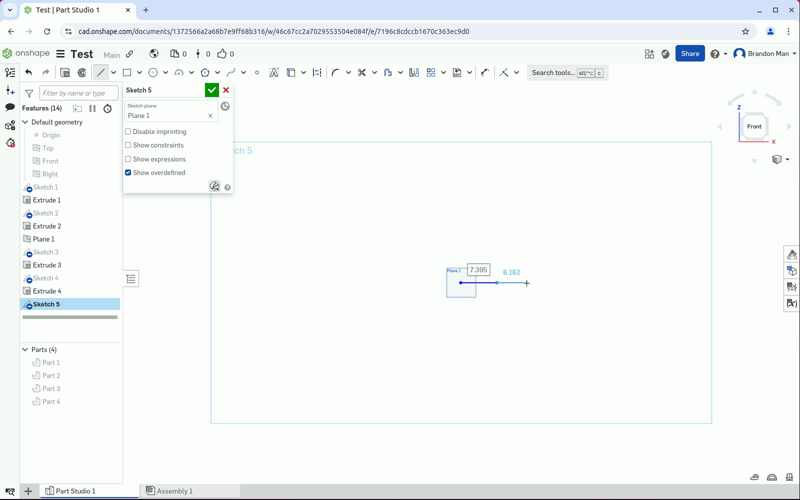
mouse_move(496, 273)
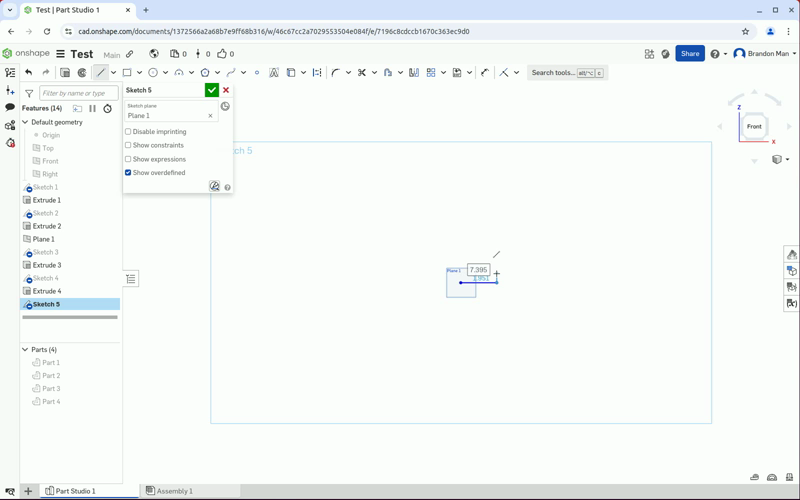
click(496, 273)
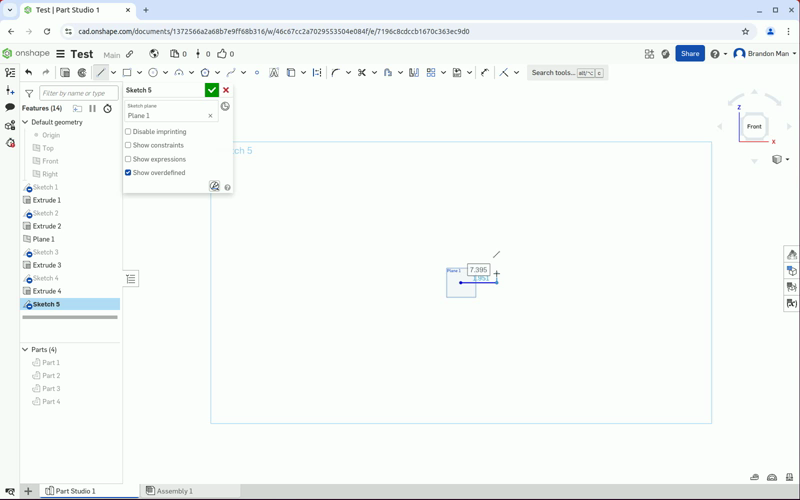
key_up(shift)
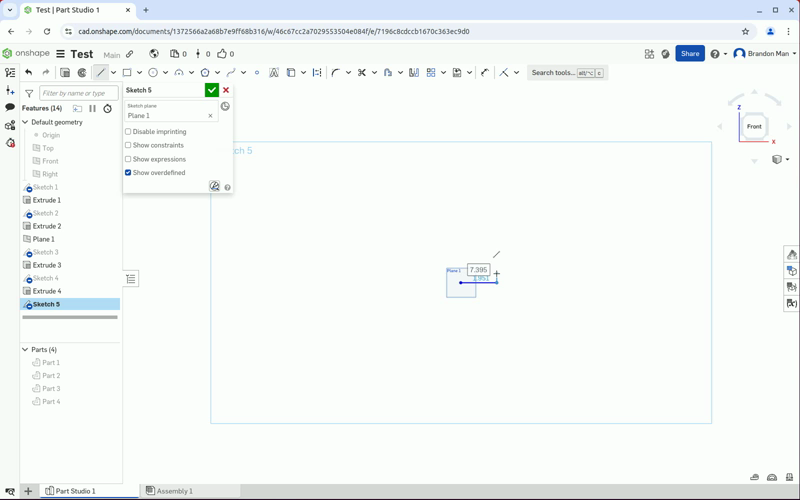
key_down(shift)
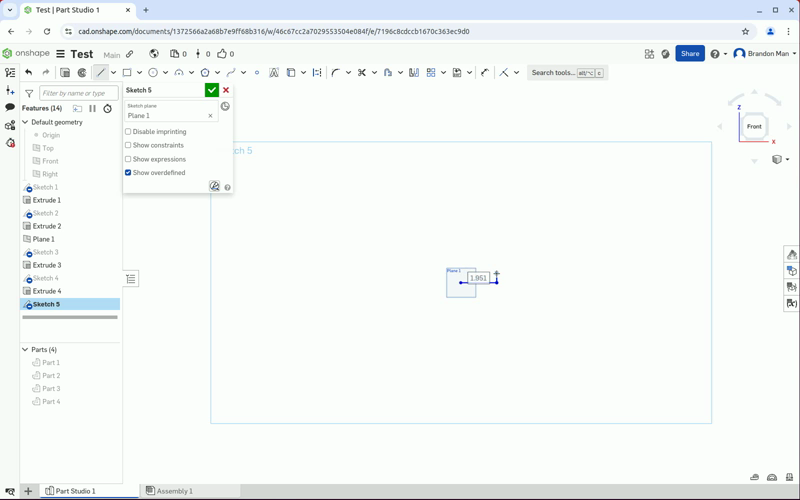
mouse_move(526, 273)
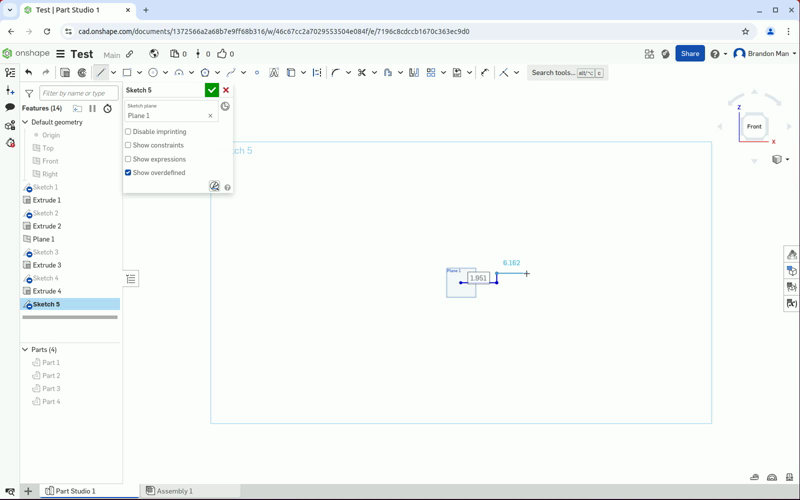
mouse_move(460, 273)
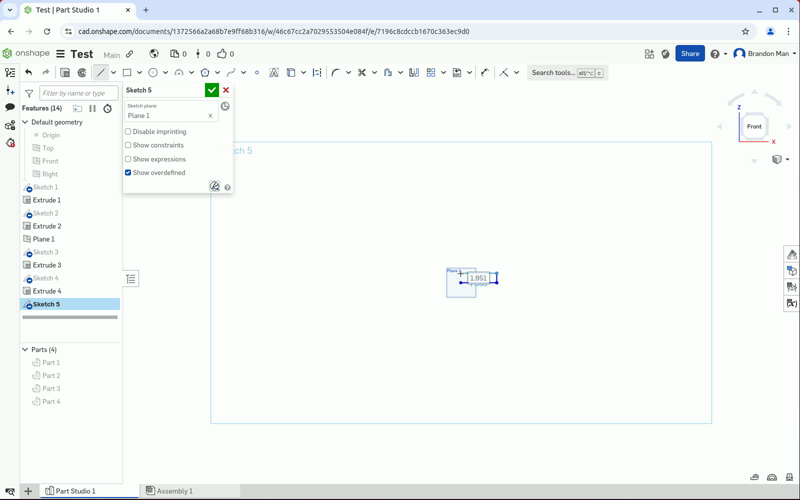
click(460, 273)
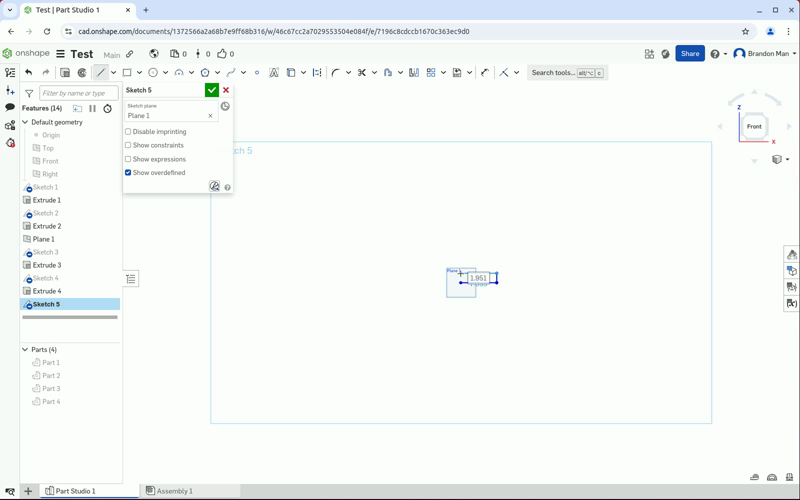
key_up(shift)
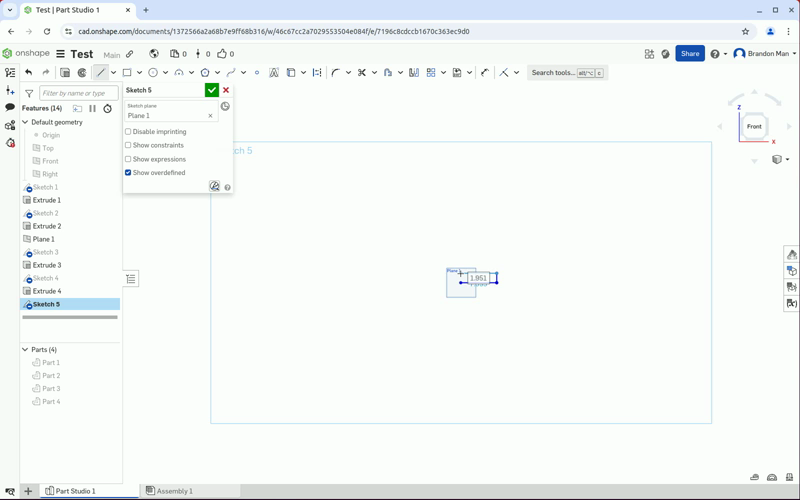
mouse_move(490, 273)
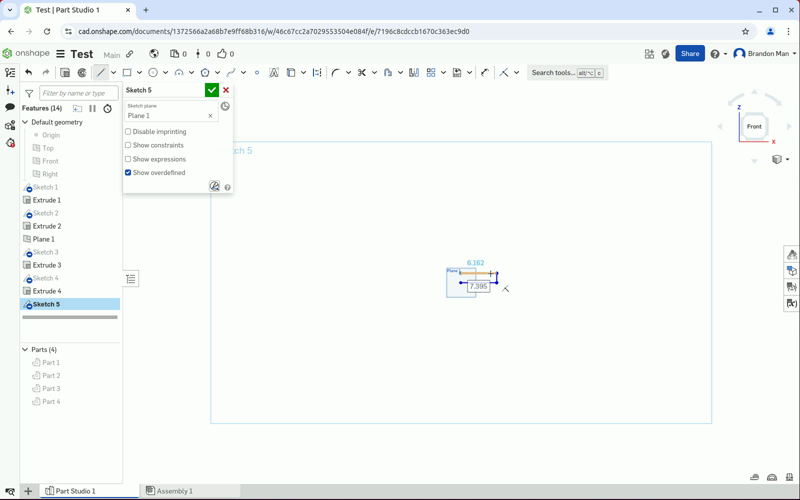
key_down(shift)
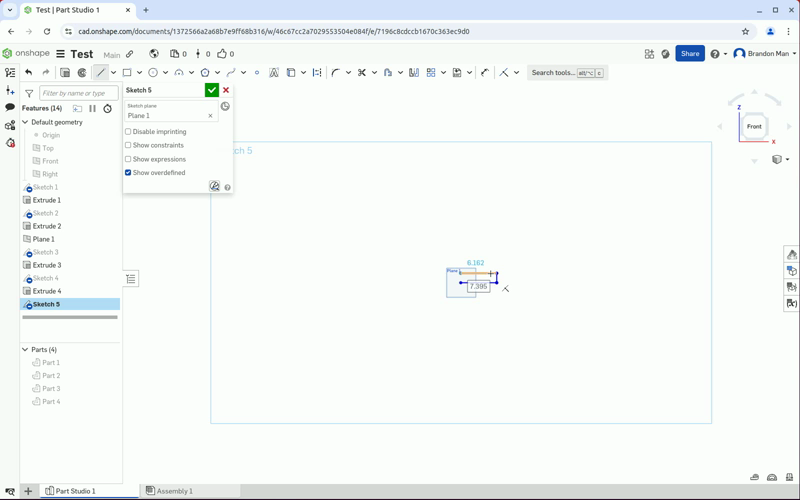
mouse_move(460, 282)
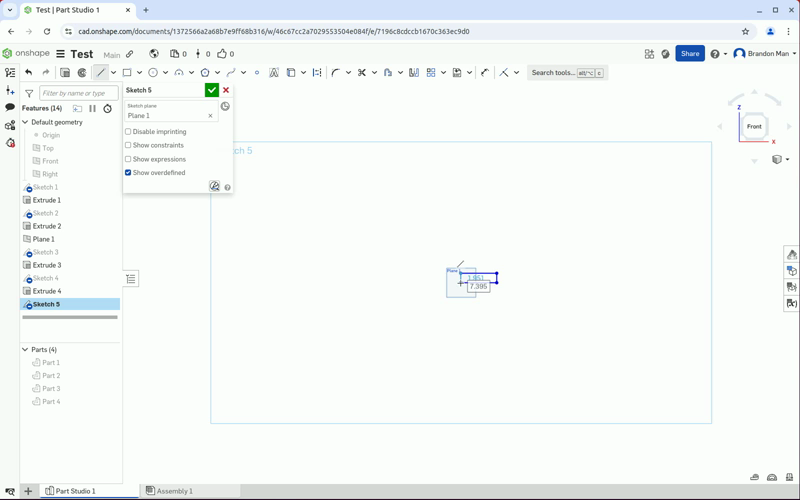
key_up(shift)
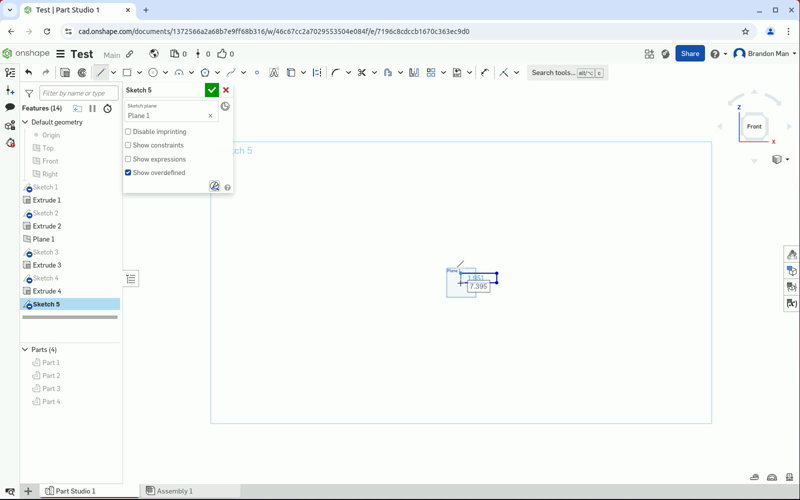
click(460, 282)
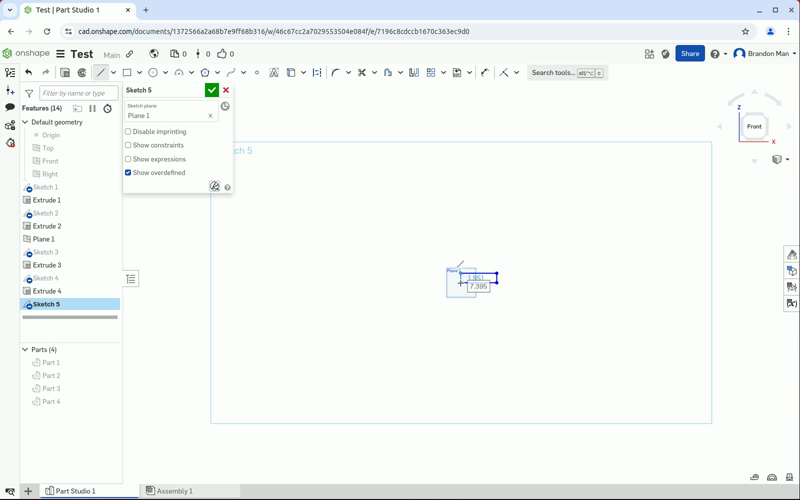
key(esc)
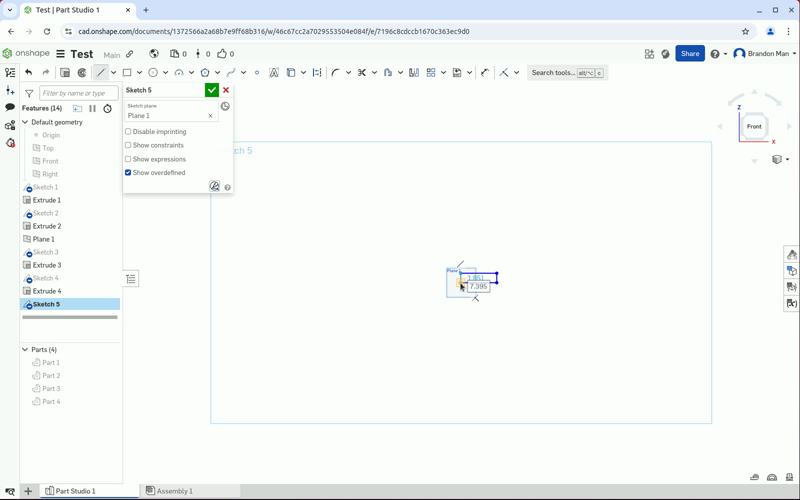
mouse_move(466, 279)
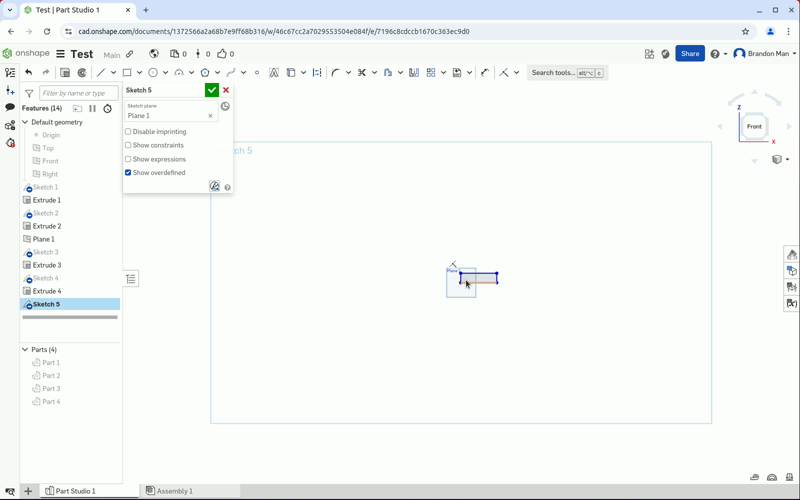
scroll(6)
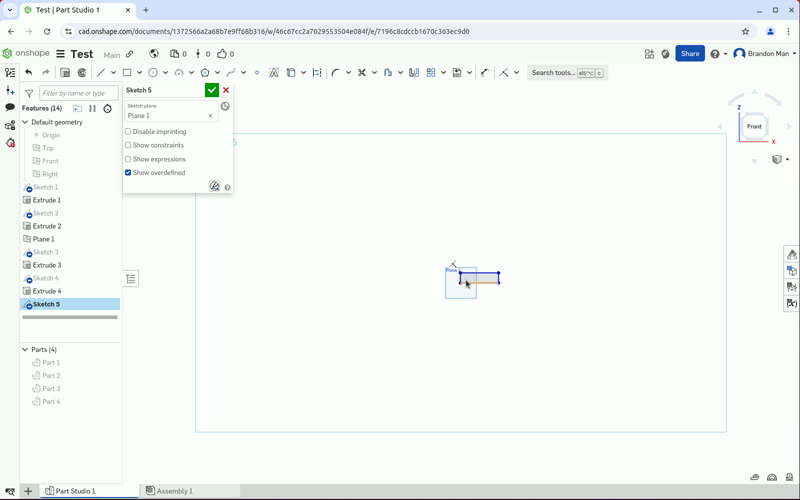
scroll(6)
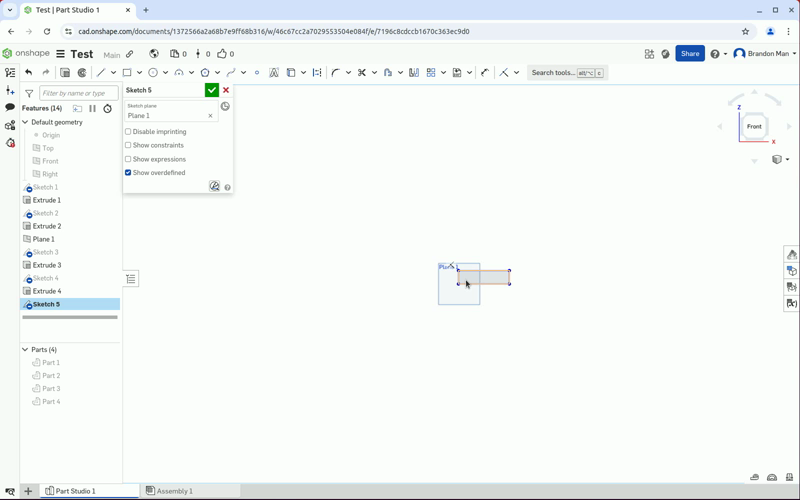
scroll(6)
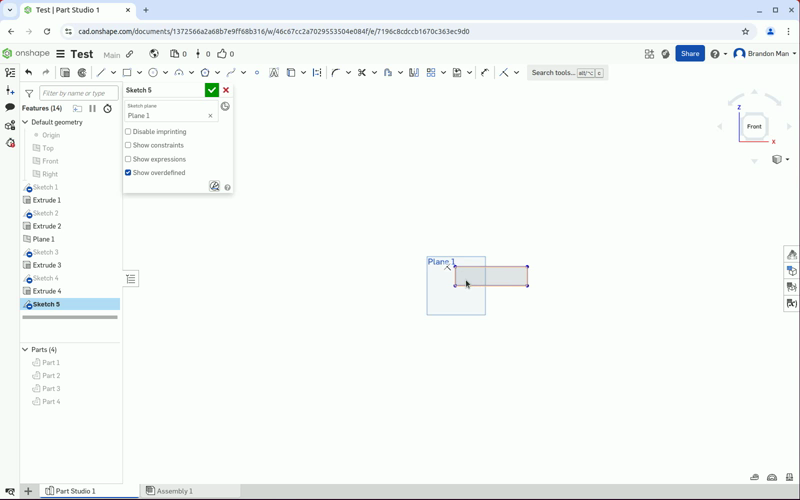
scroll(6)
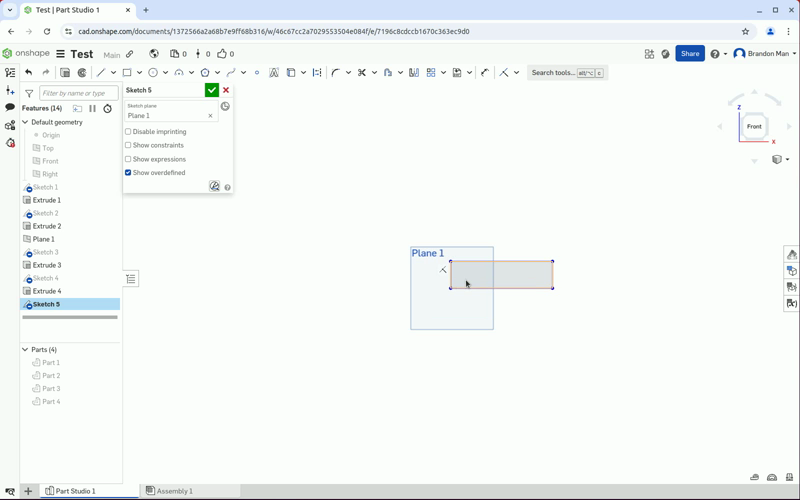
scroll(6)
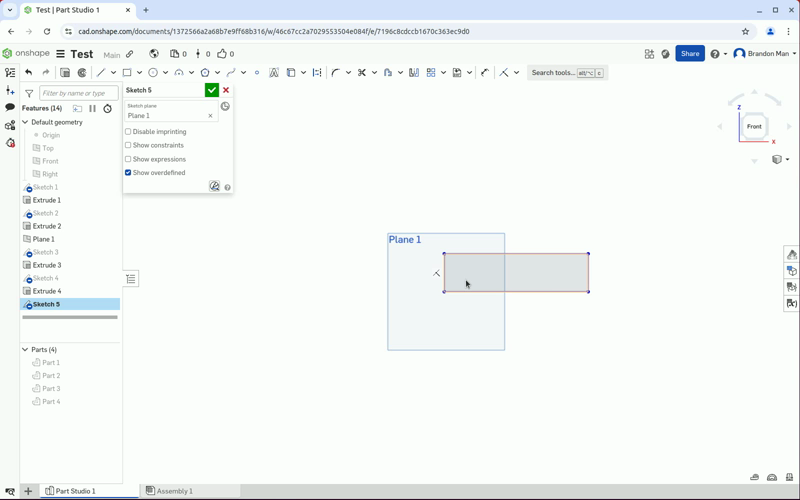
scroll(6)
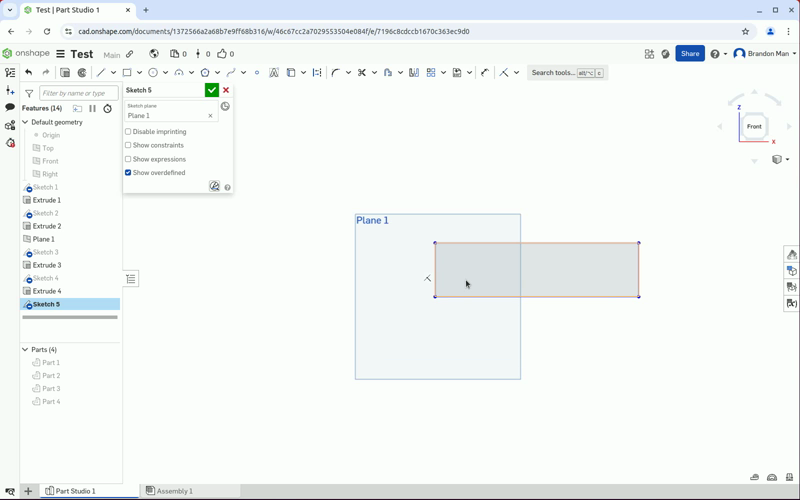
scroll(6)
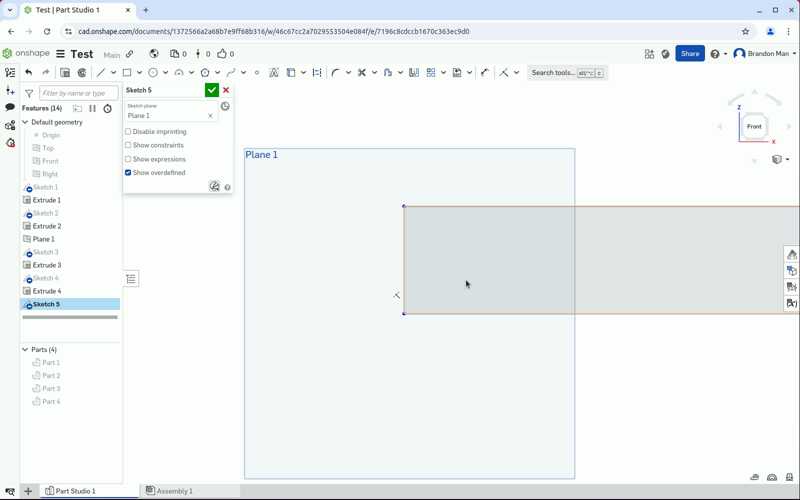
click(466, 279)
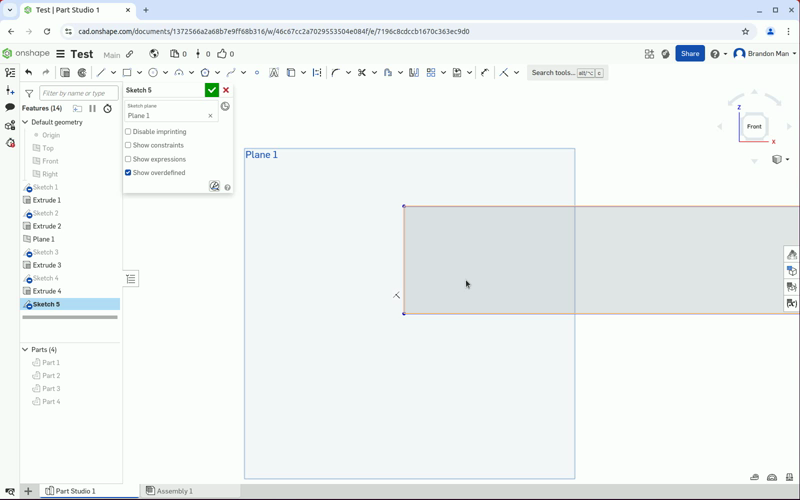
scroll(-6)
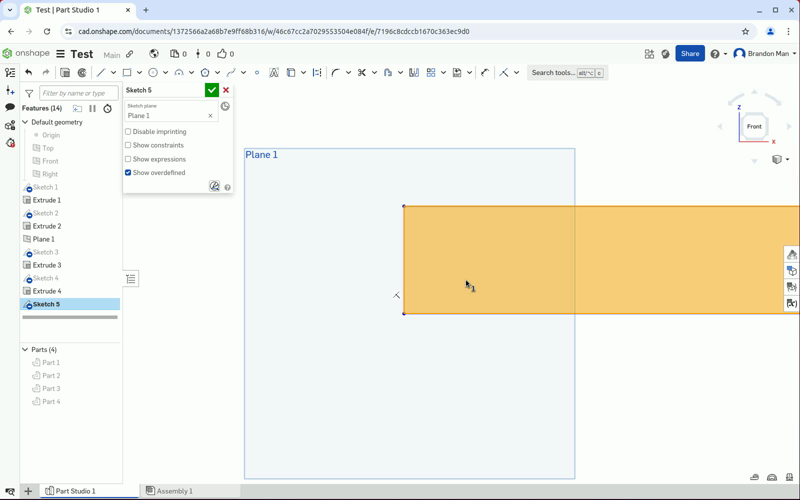
scroll(-6)
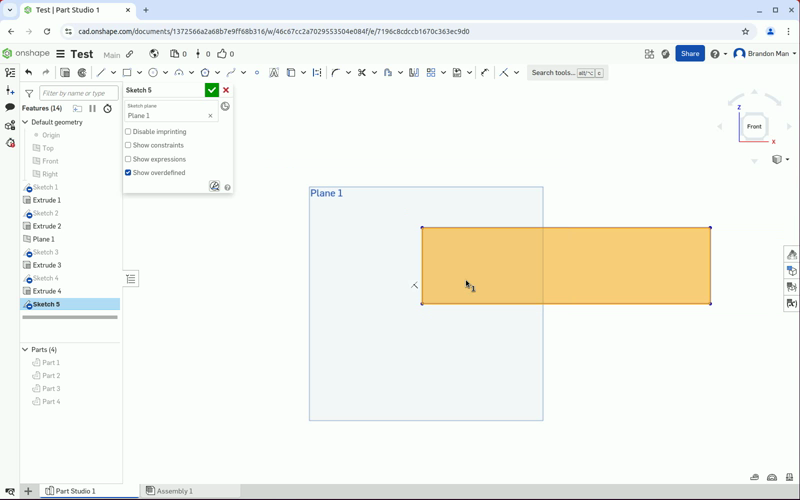
scroll(-6)
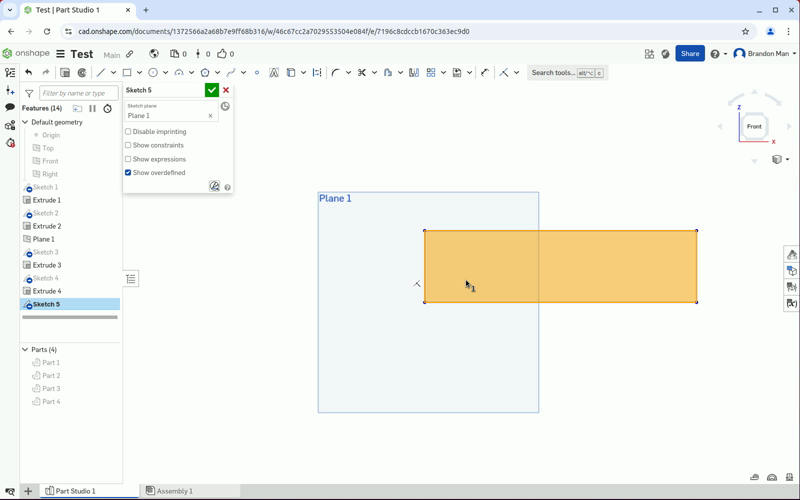
scroll(-6)
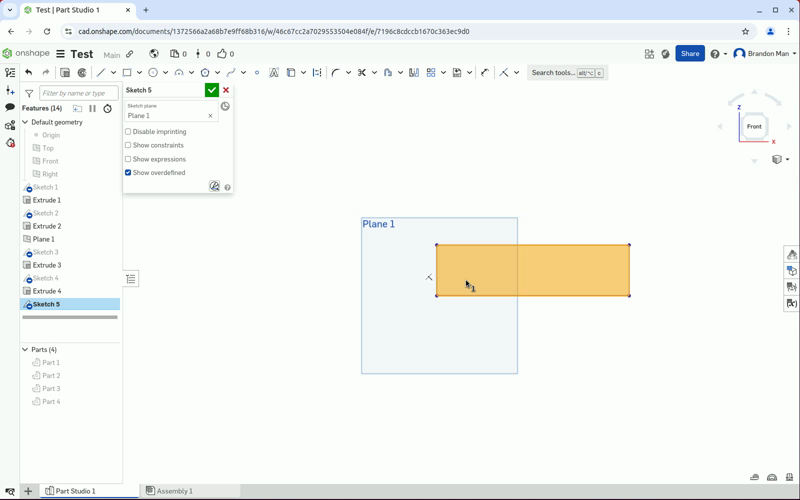
scroll(-6)
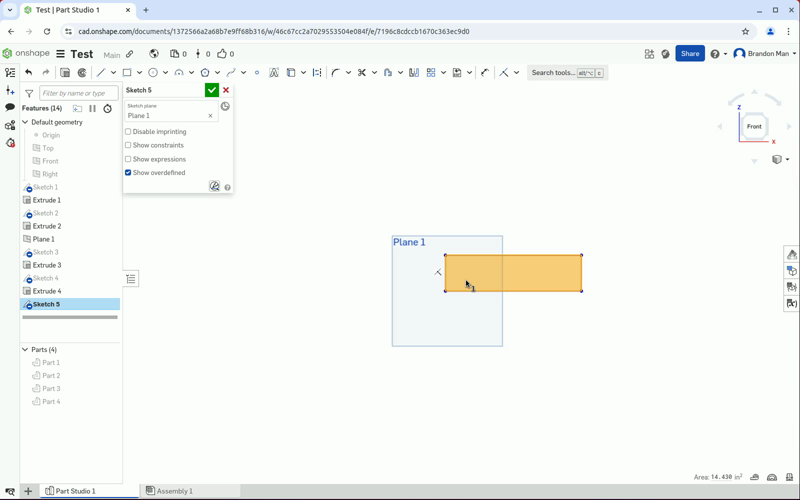
scroll(-6)
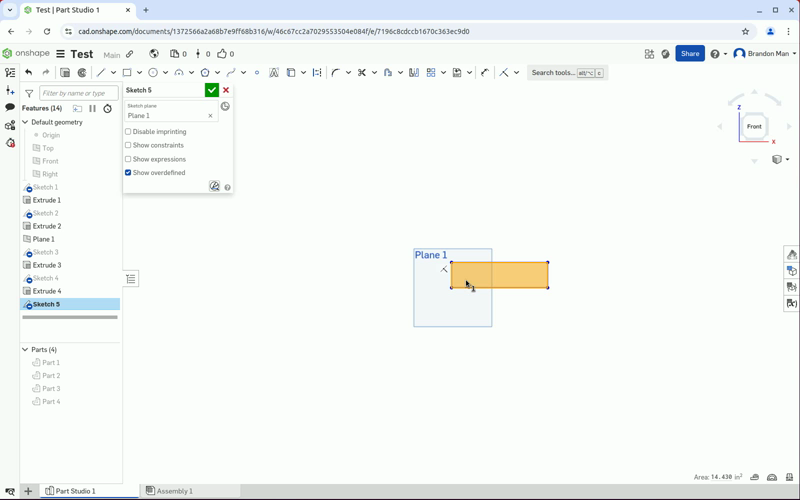
scroll(-6)
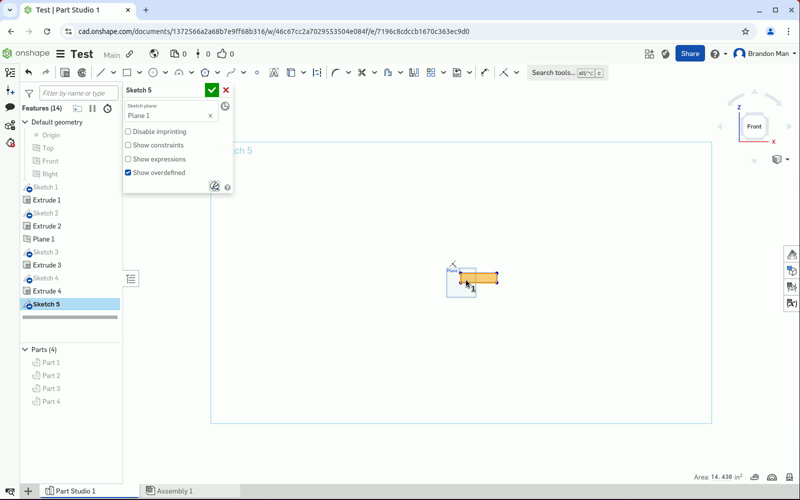
mouse_move(73, 352)
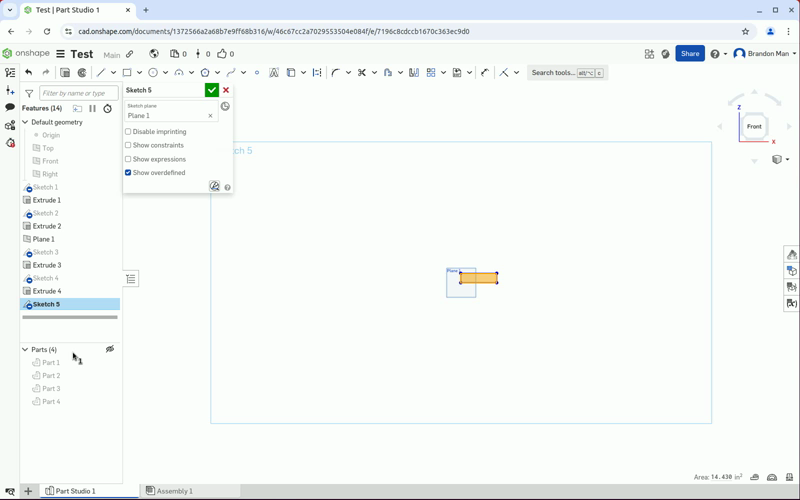
key(shift+y)
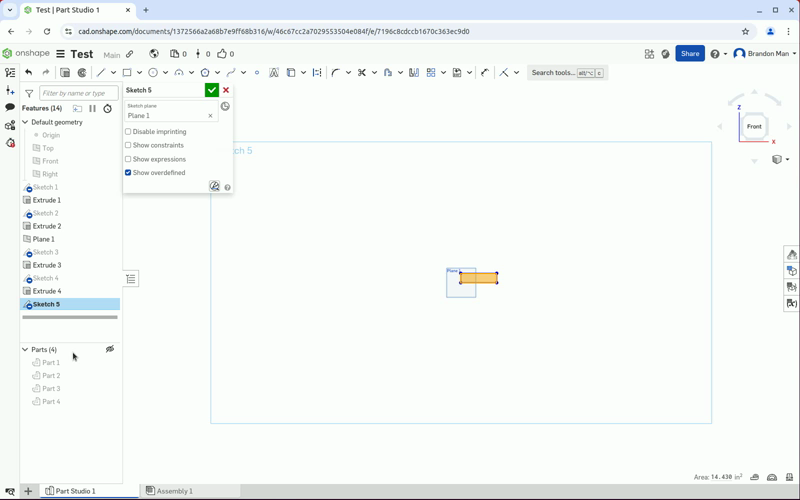
key(shift+e)
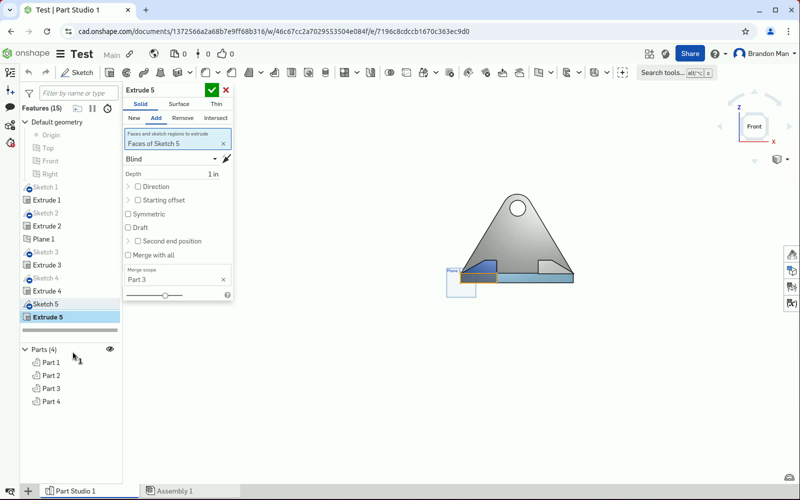
mouse_move(143, 106)
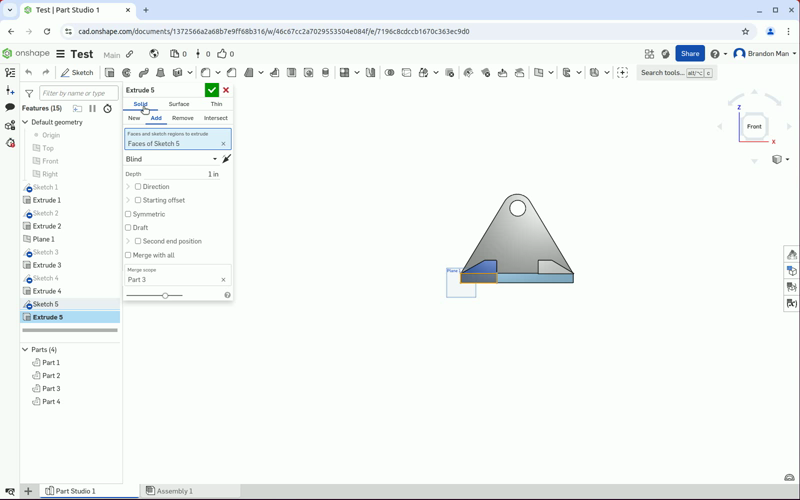
click(143, 106)
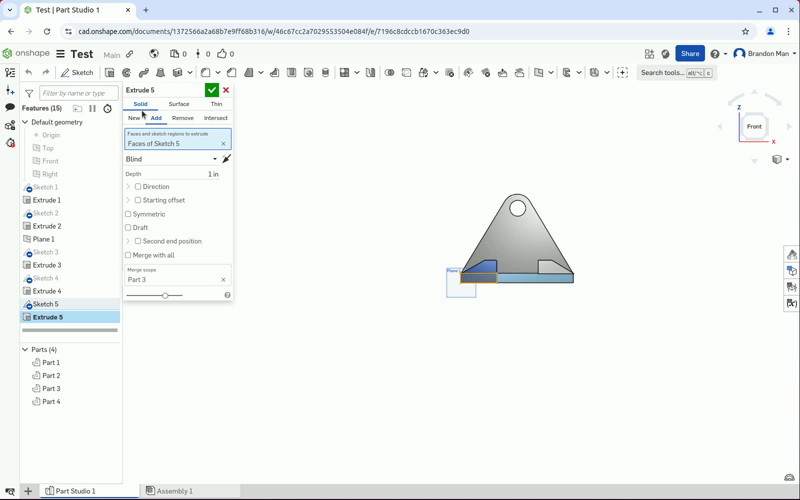
mouse_move(137, 120)
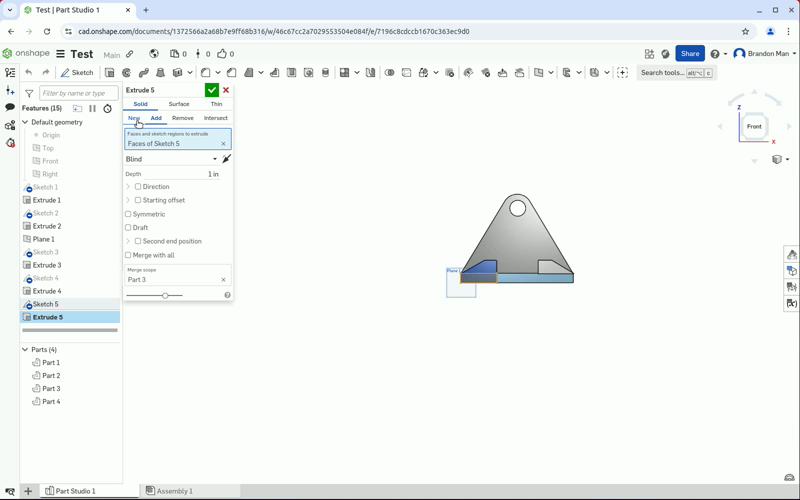
click(137, 120)
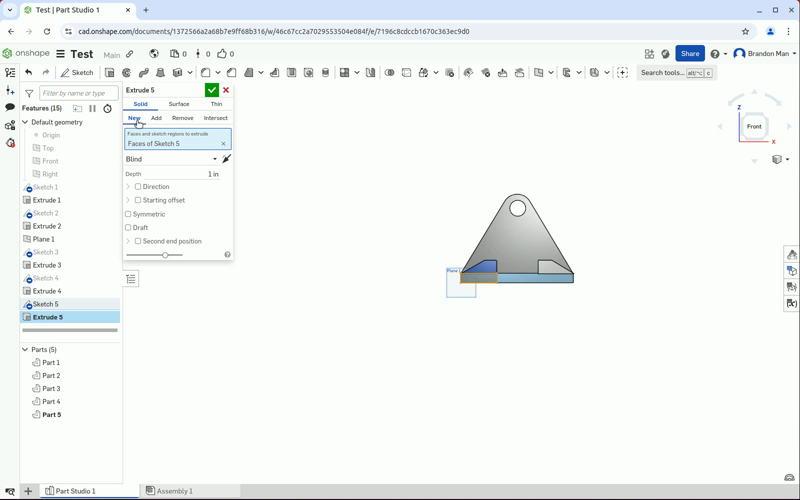
key(tab, 4)
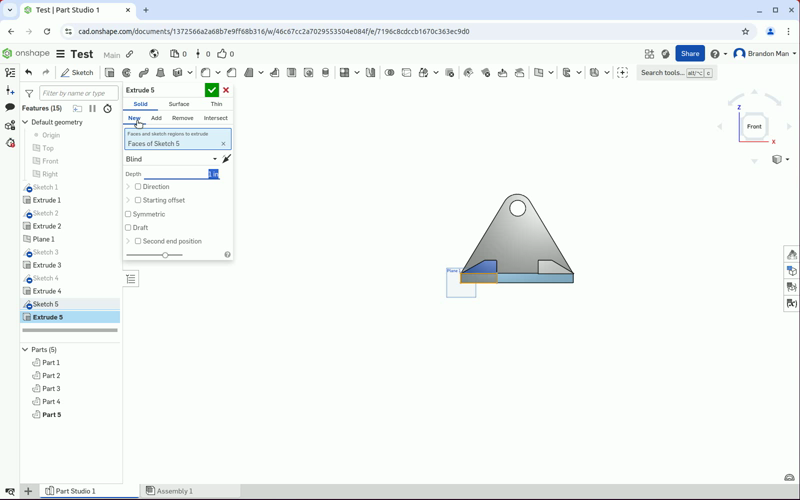
text(1.926)
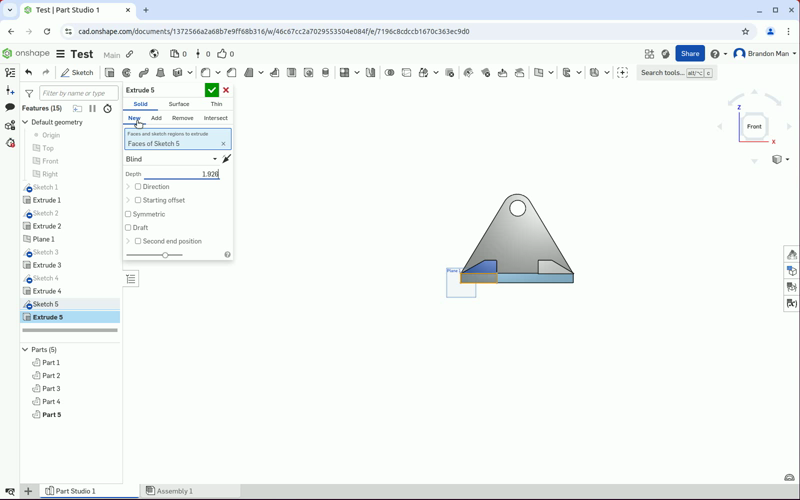
key(enter)
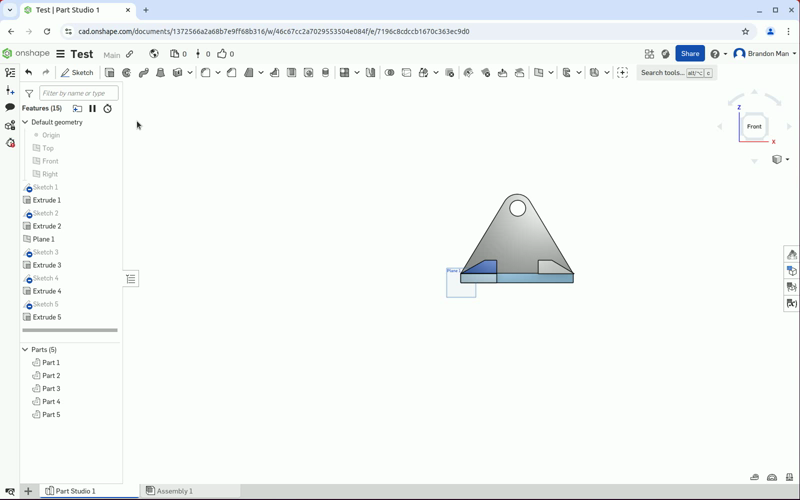
key(shift+h)
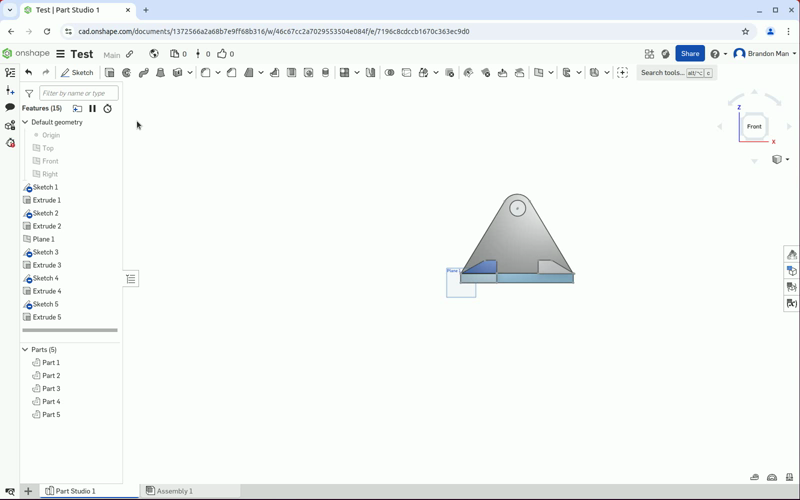
key(shift+h)
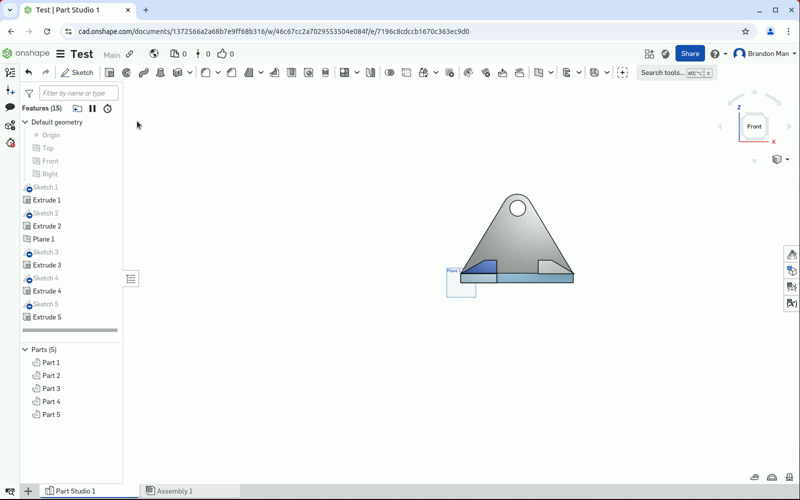
mouse_move(73, 189)
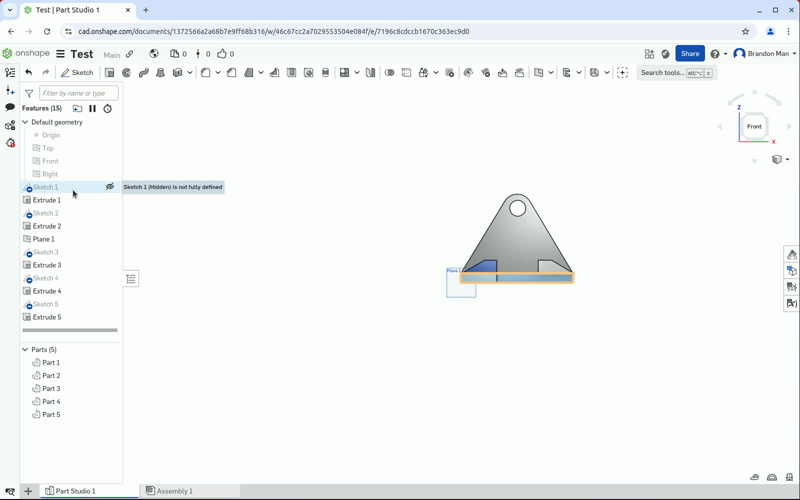
click(73, 189)
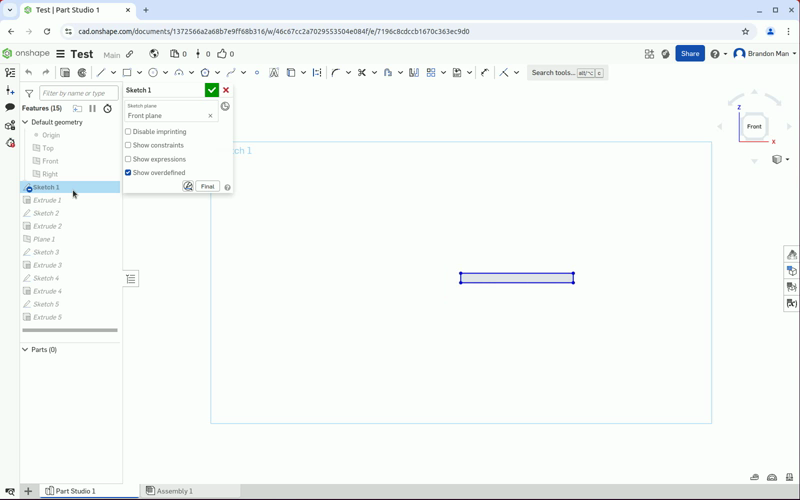
mouse_move(229, 92)
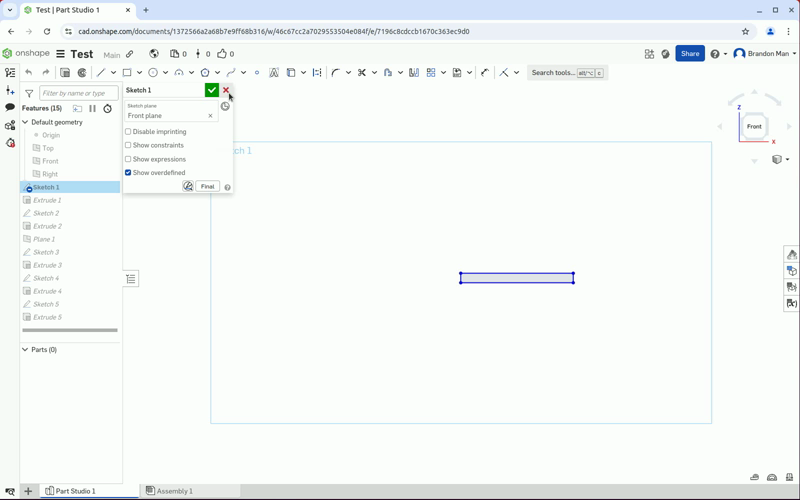
click(229, 92)
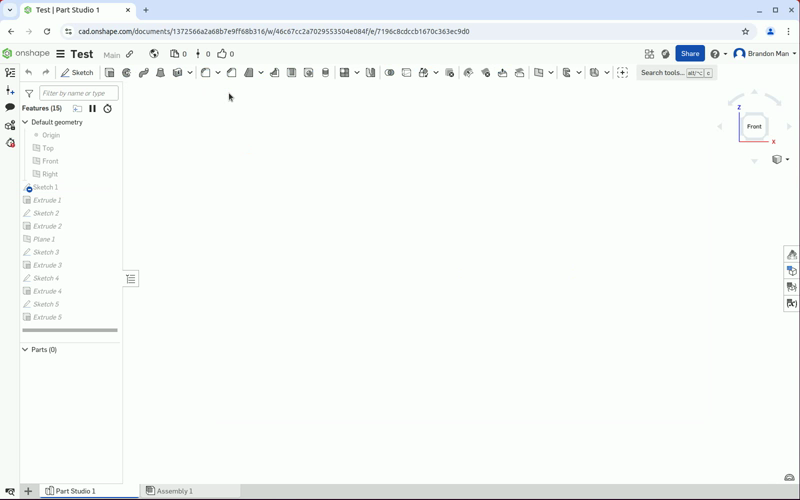
key(shift+s)
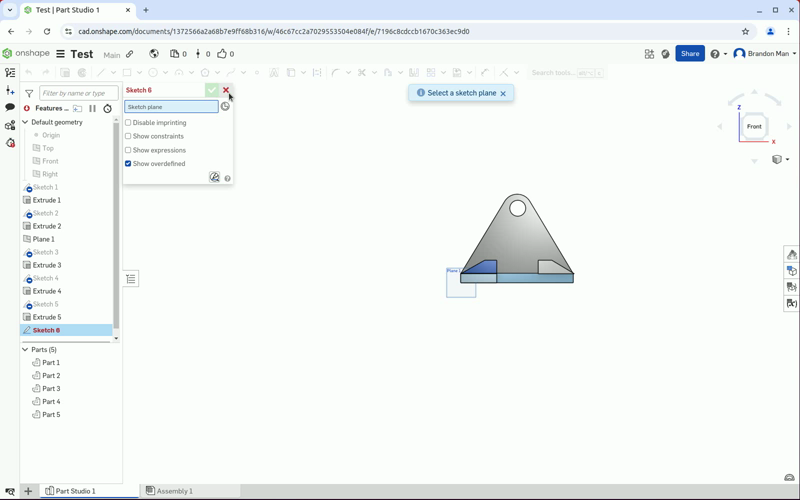
mouse_move(69, 241)
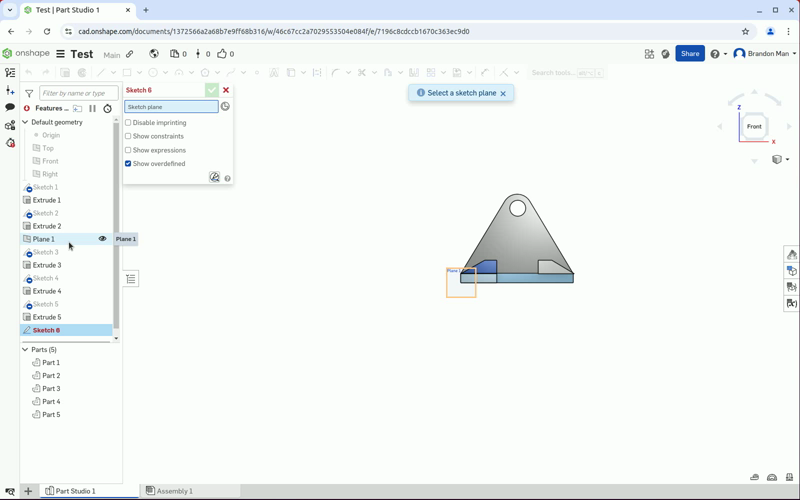
click(69, 241)
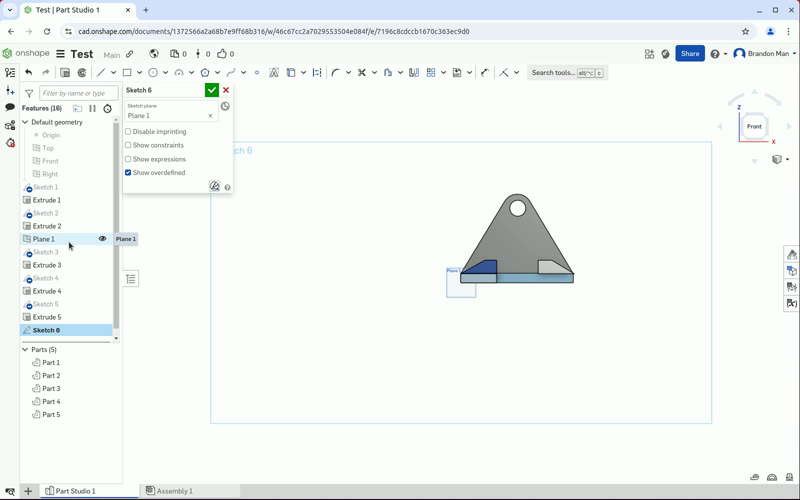
mouse_move(73, 352)
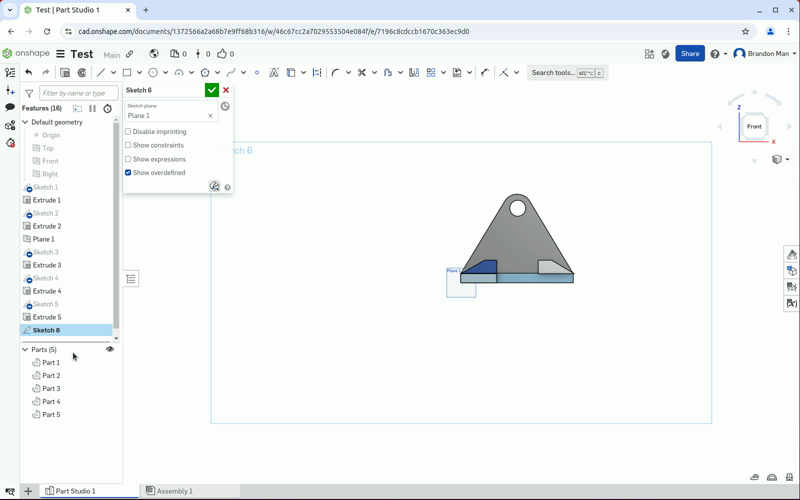
key(y)
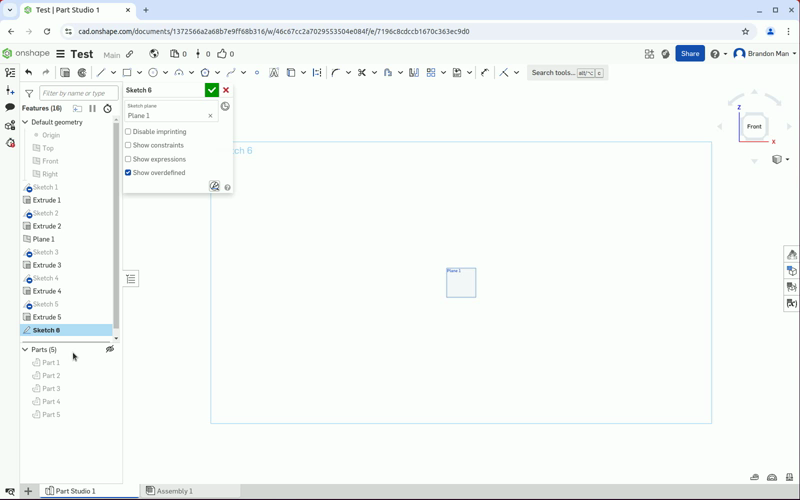
key(l)
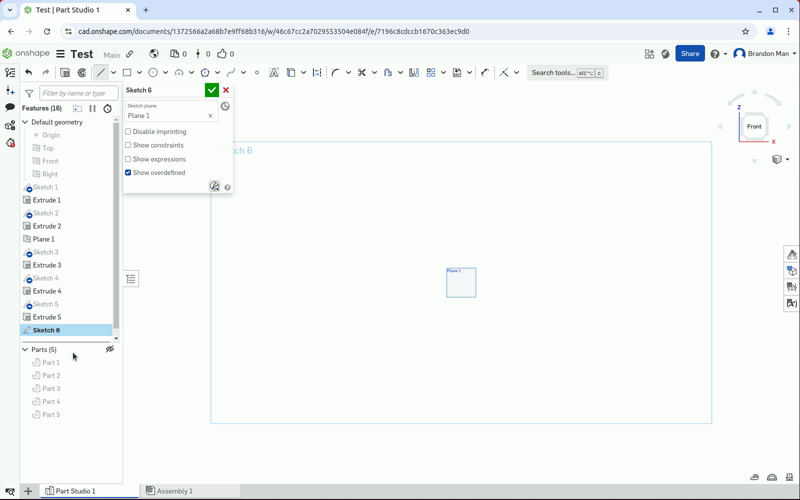
key_down(shift)
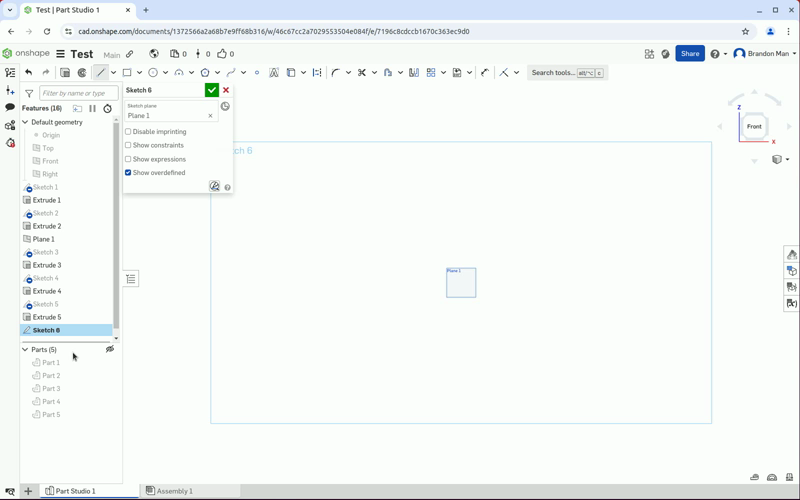
mouse_move(538, 282)
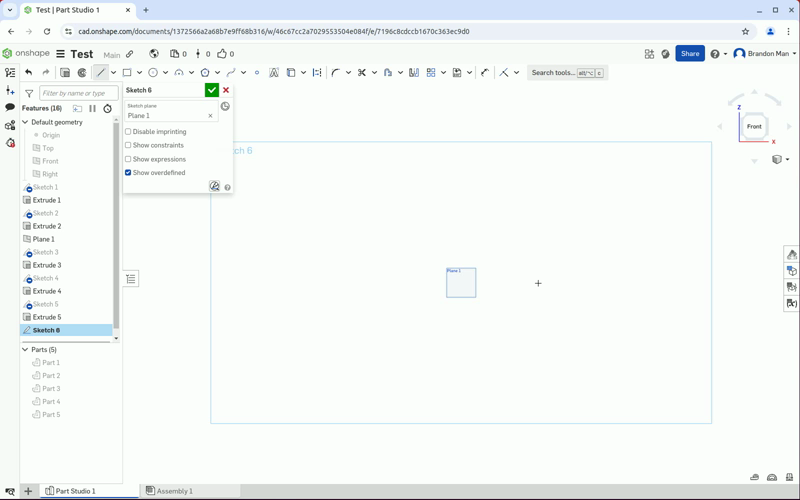
click(538, 282)
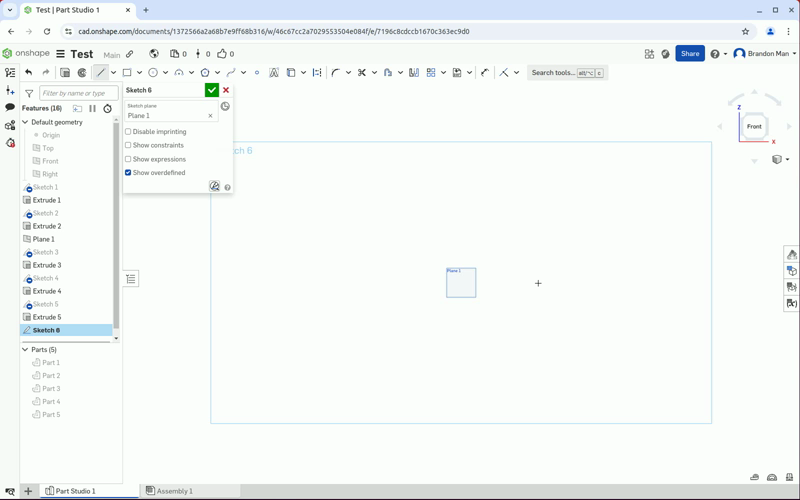
key_up(shift)
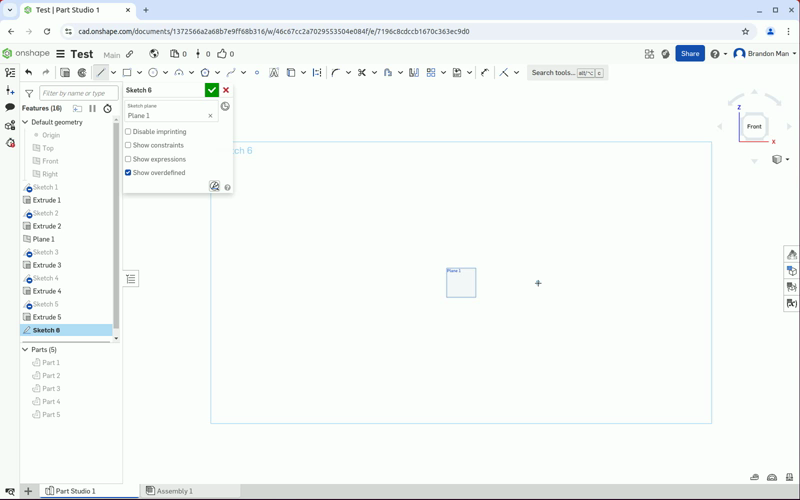
key_down(shift)
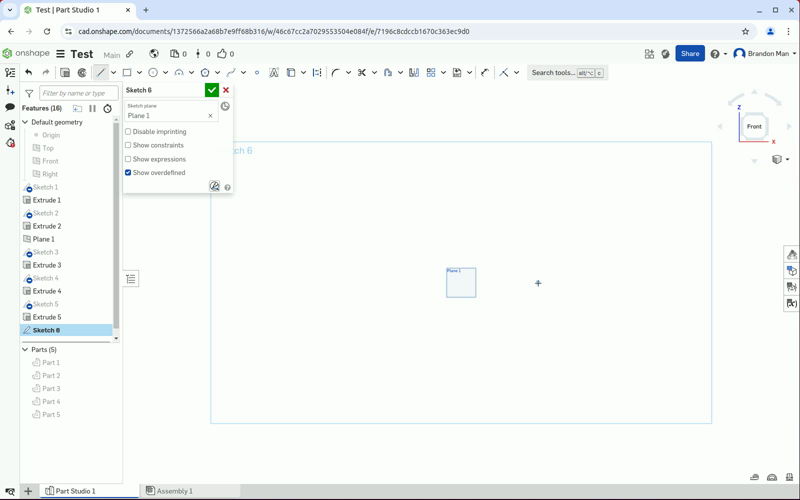
mouse_move(568, 282)
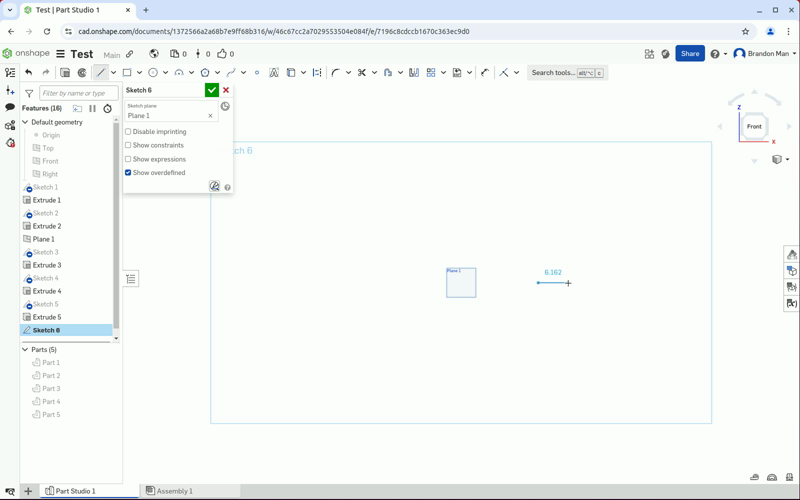
mouse_move(574, 282)
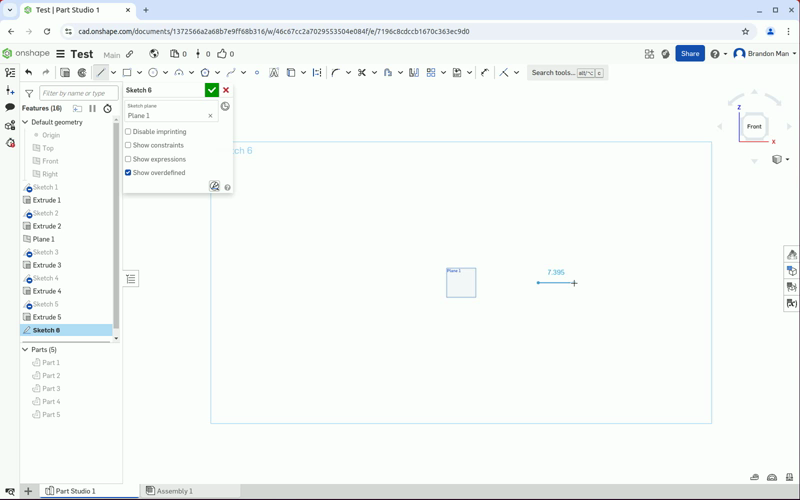
click(574, 282)
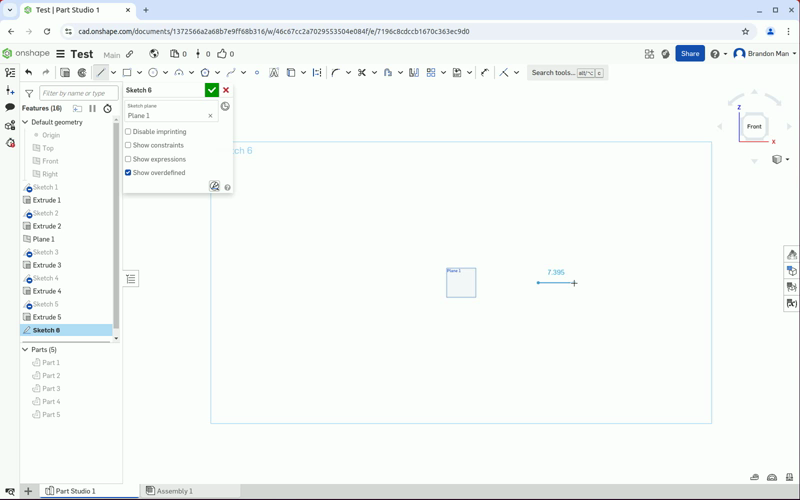
key_up(shift)
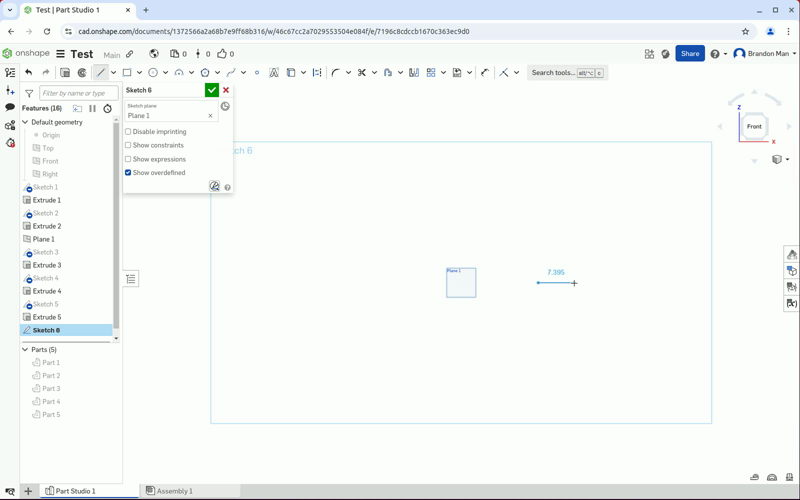
key_down(shift)
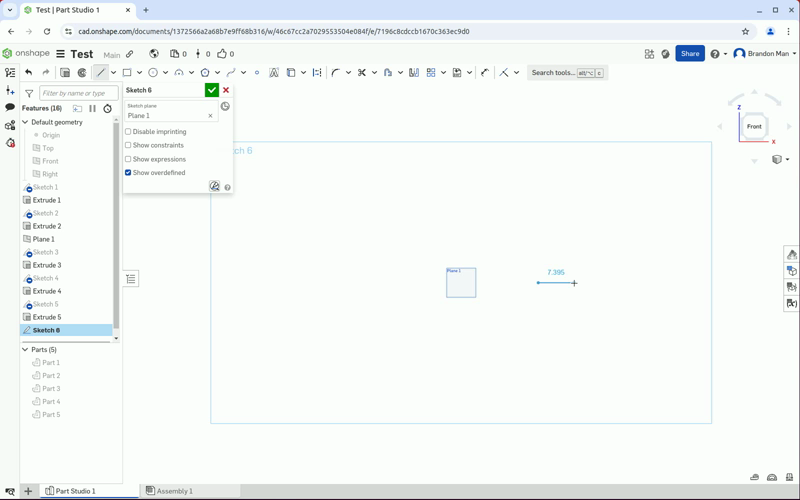
mouse_move(589, 282)
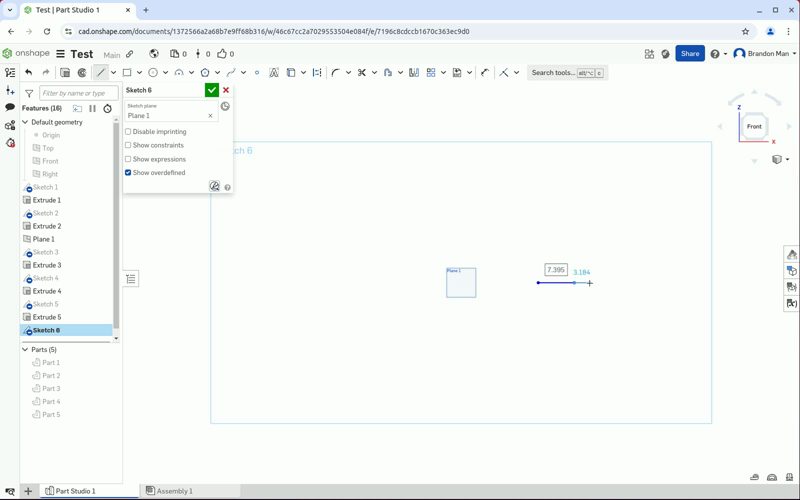
mouse_move(574, 273)
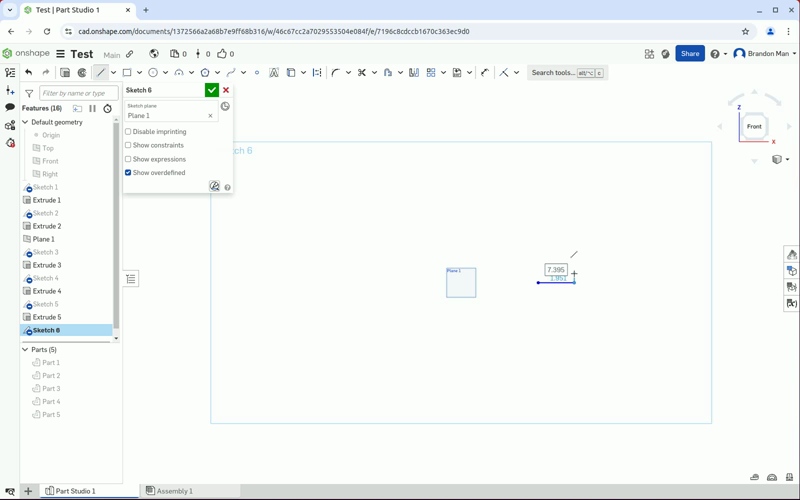
click(574, 273)
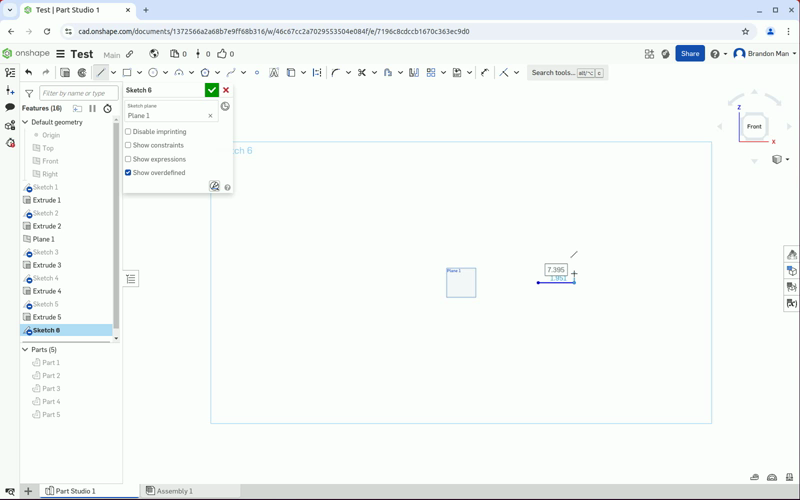
key_up(shift)
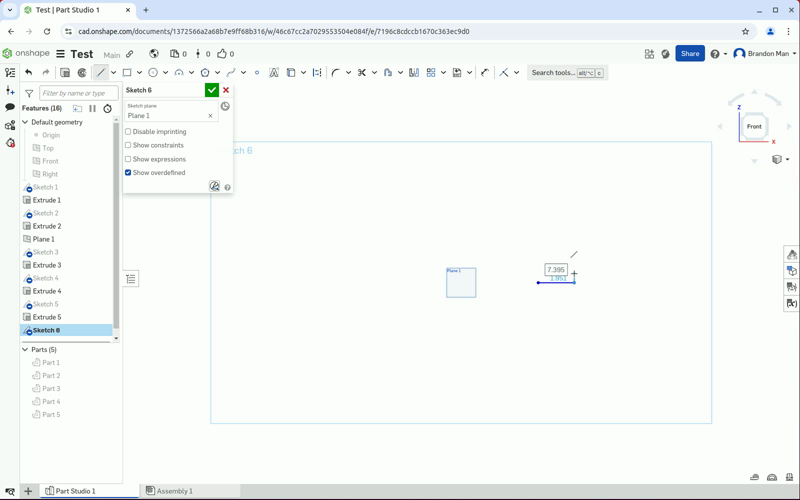
key_down(shift)
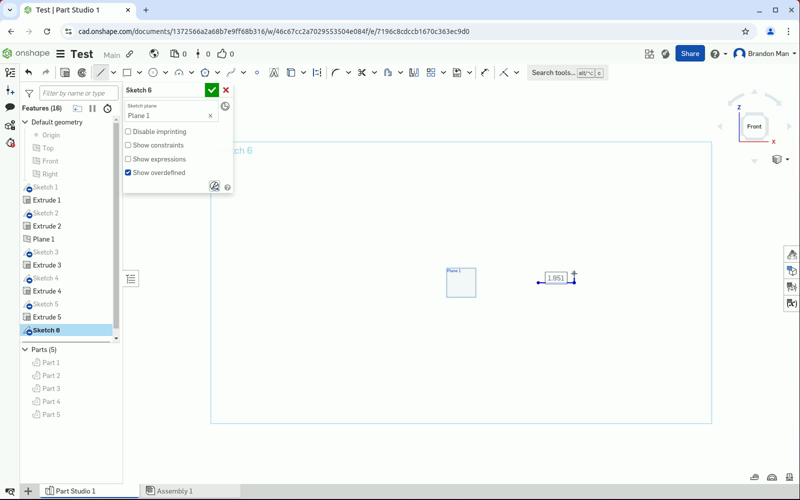
mouse_move(589, 273)
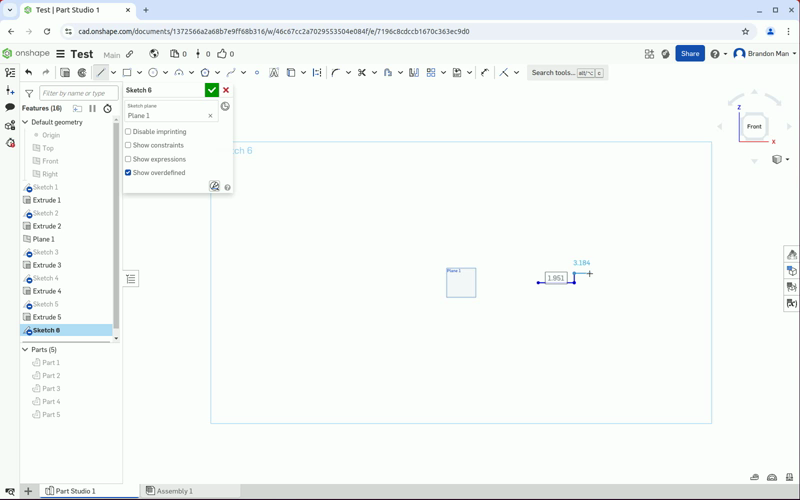
mouse_move(538, 273)
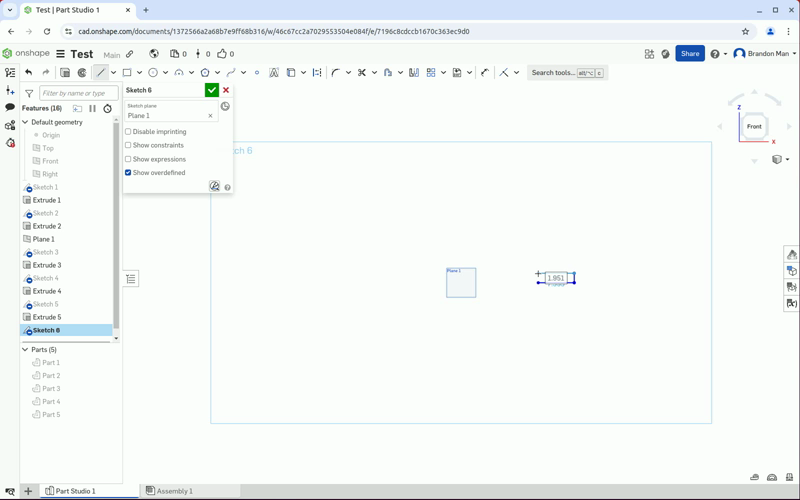
click(538, 273)
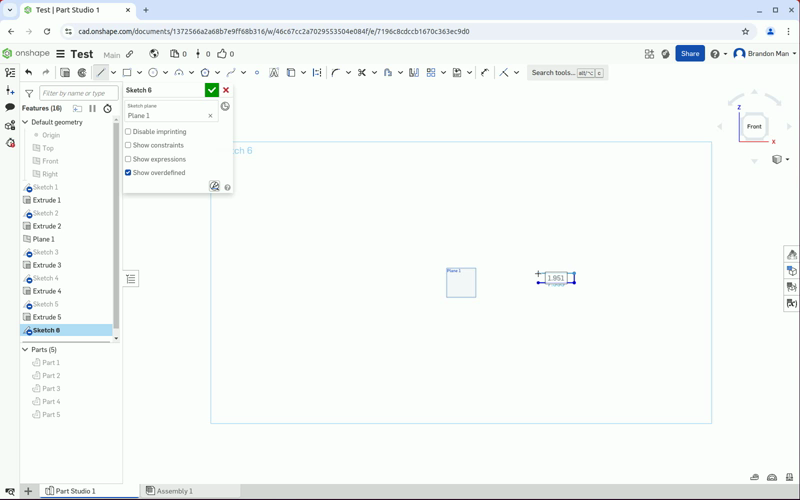
key_up(shift)
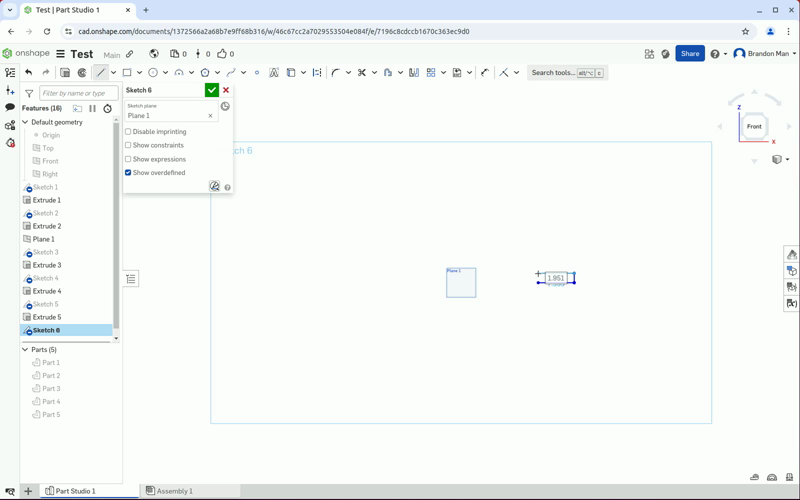
mouse_move(568, 273)
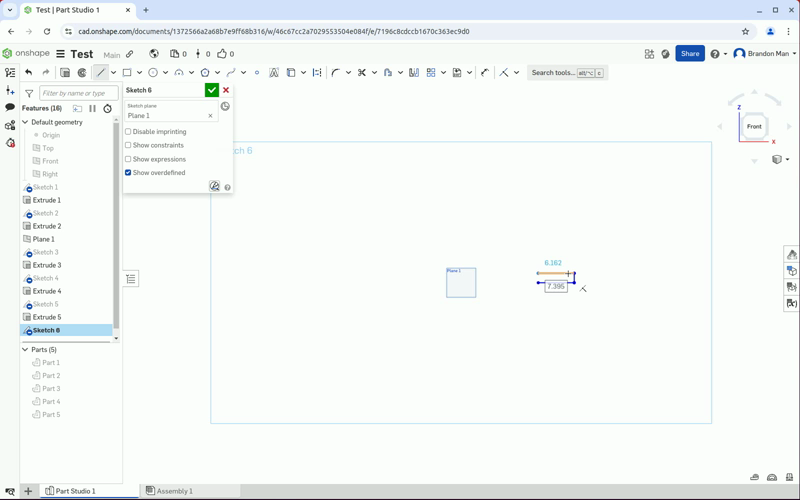
key_down(shift)
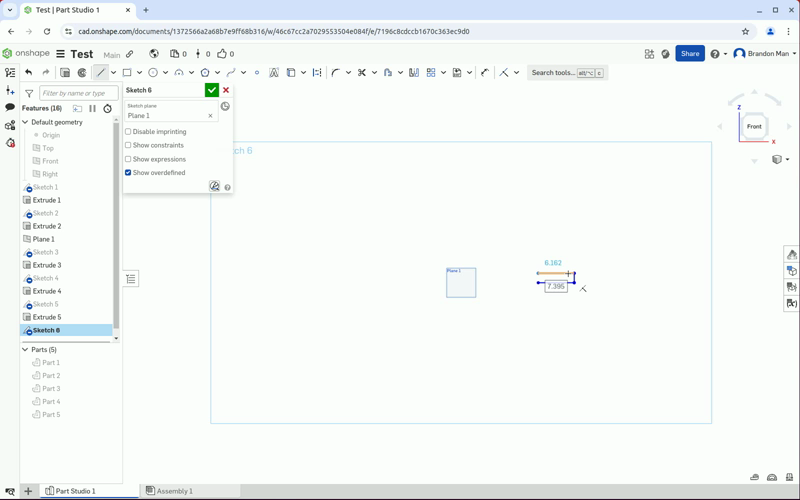
mouse_move(538, 282)
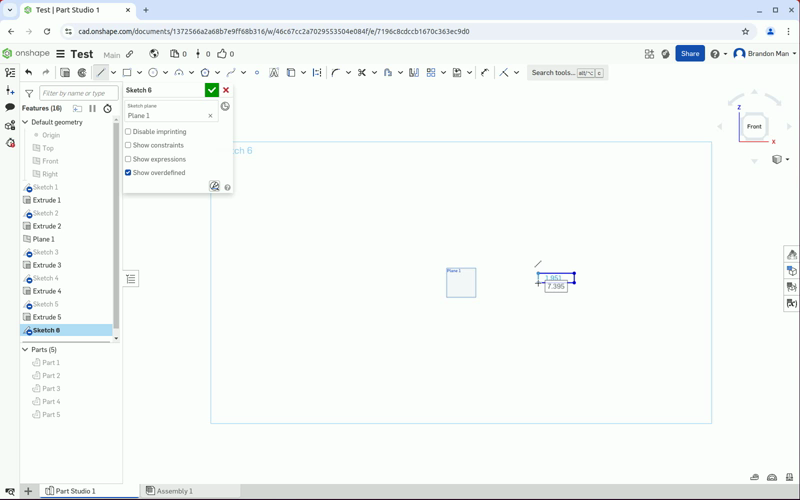
key_up(shift)
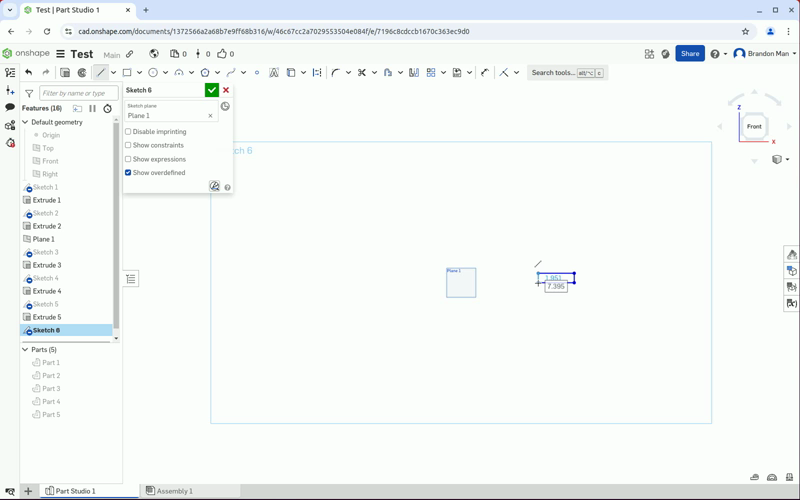
click(538, 282)
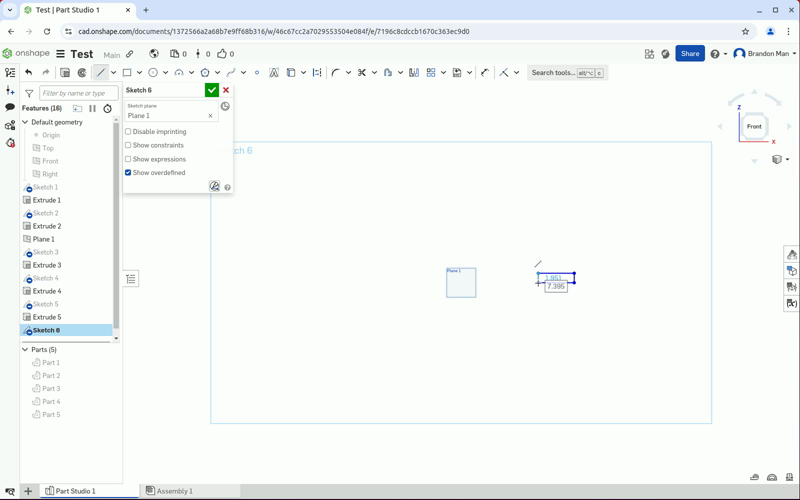
key(esc)
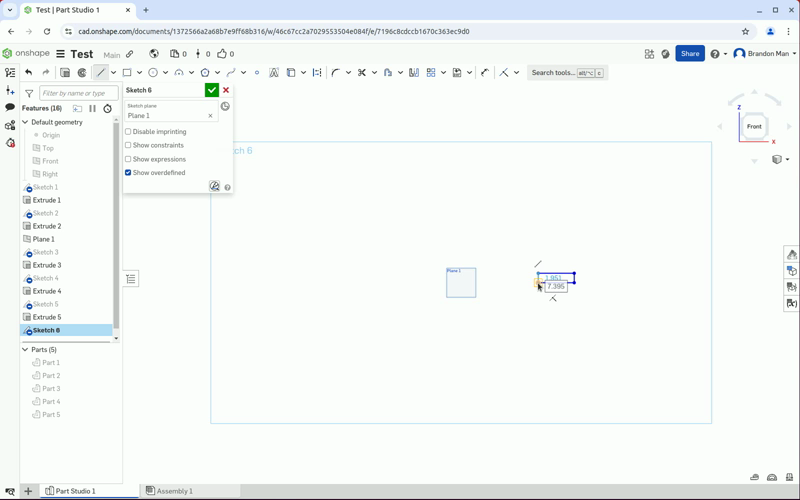
mouse_move(544, 276)
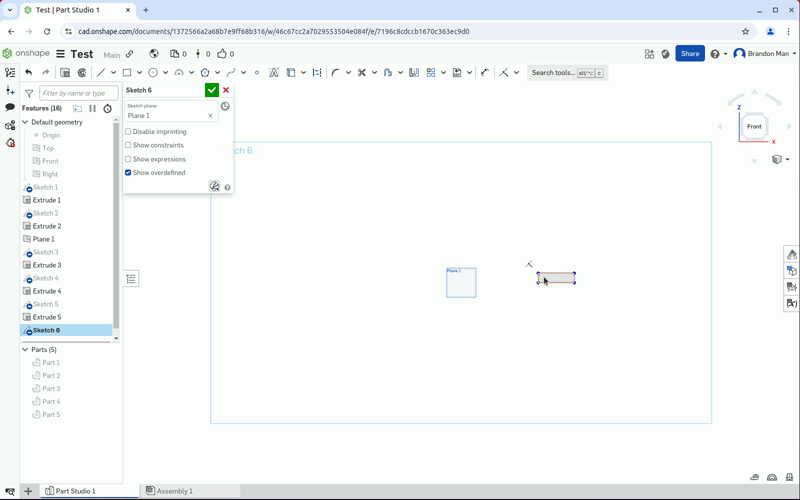
scroll(6)
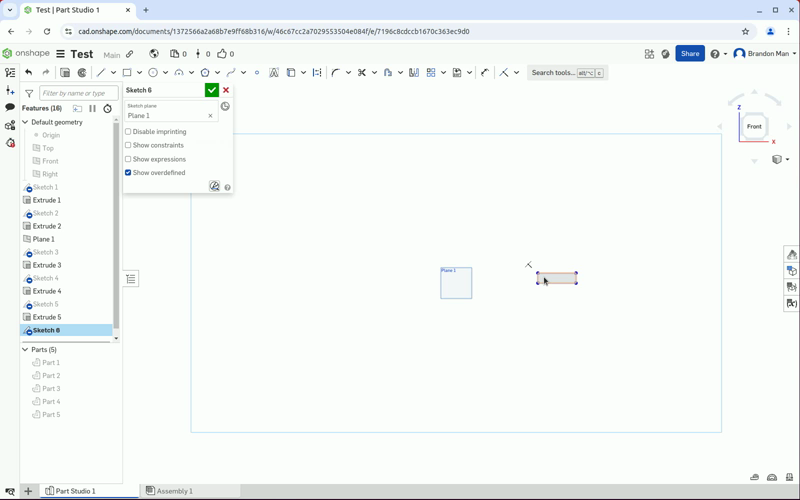
scroll(6)
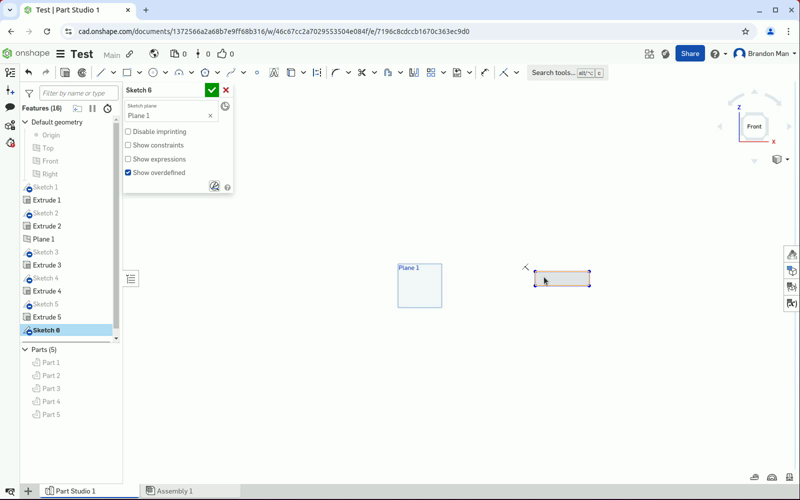
scroll(6)
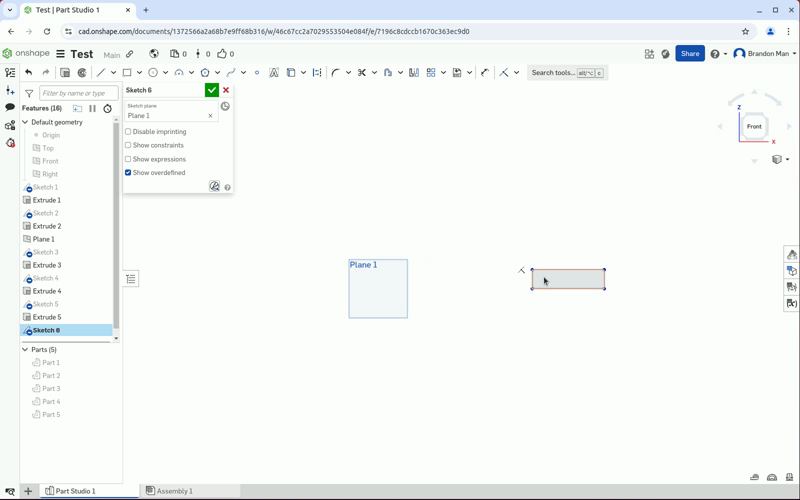
scroll(6)
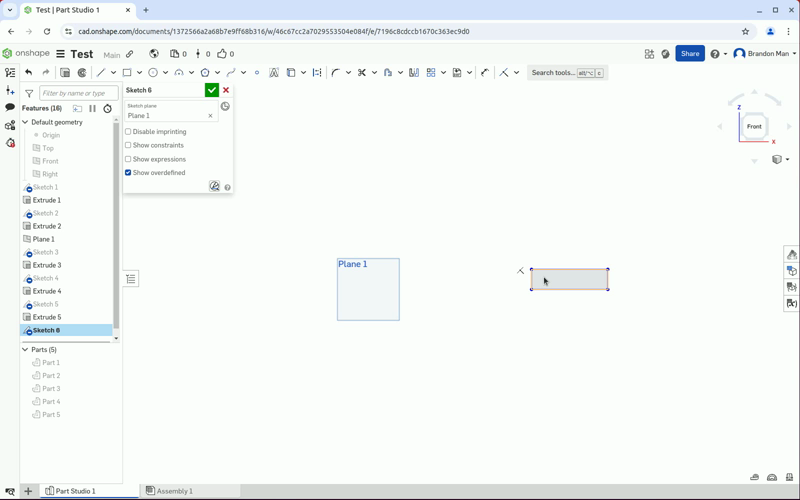
scroll(6)
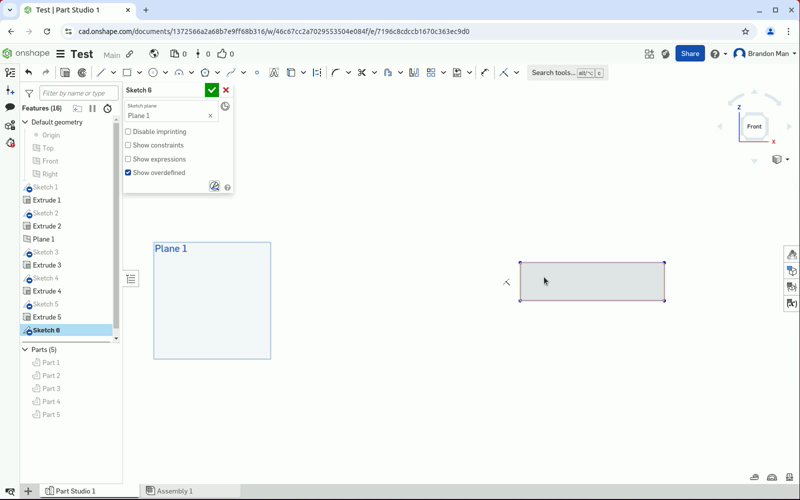
scroll(6)
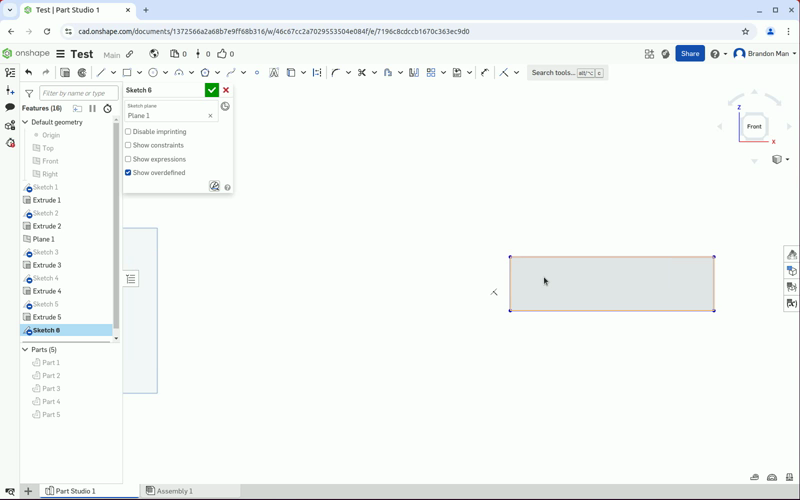
scroll(6)
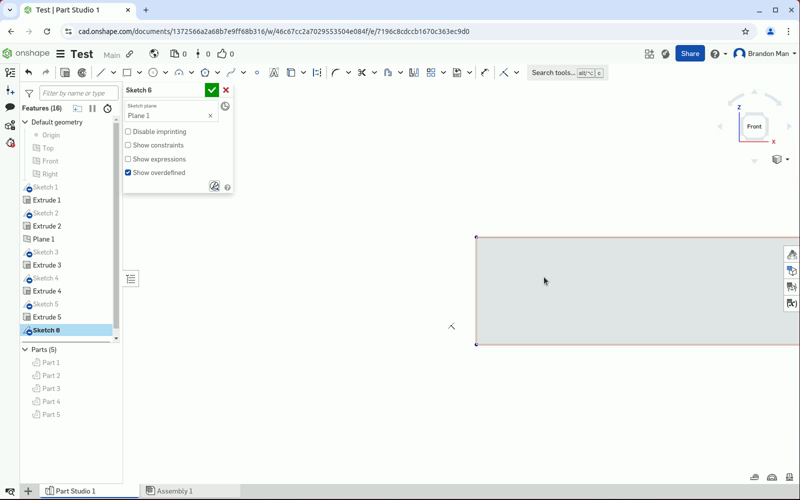
click(544, 276)
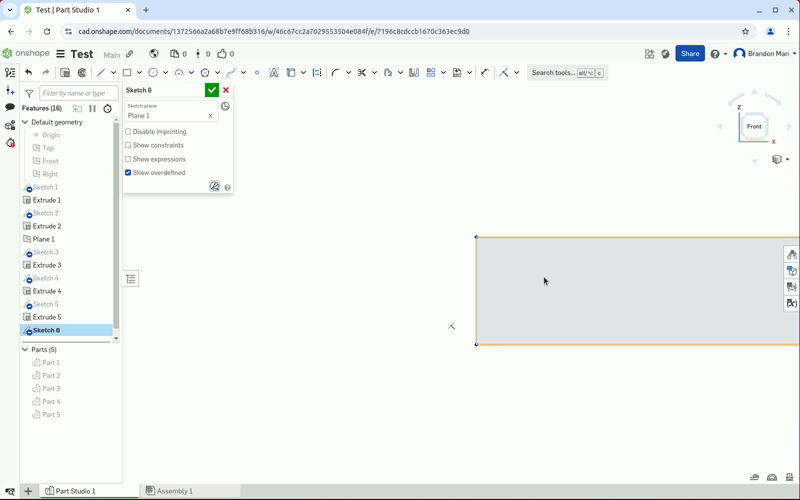
scroll(-6)
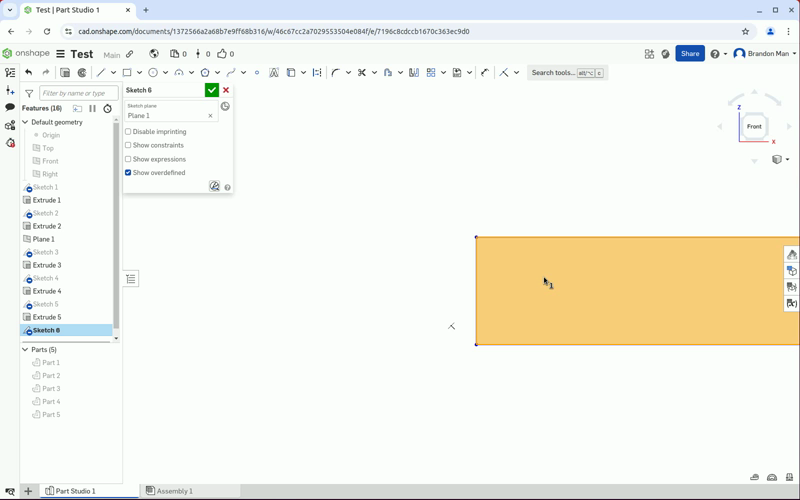
scroll(-6)
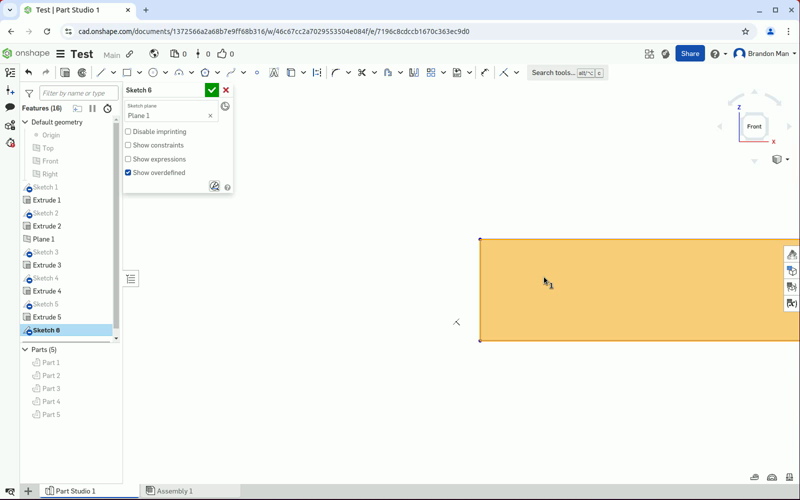
scroll(-6)
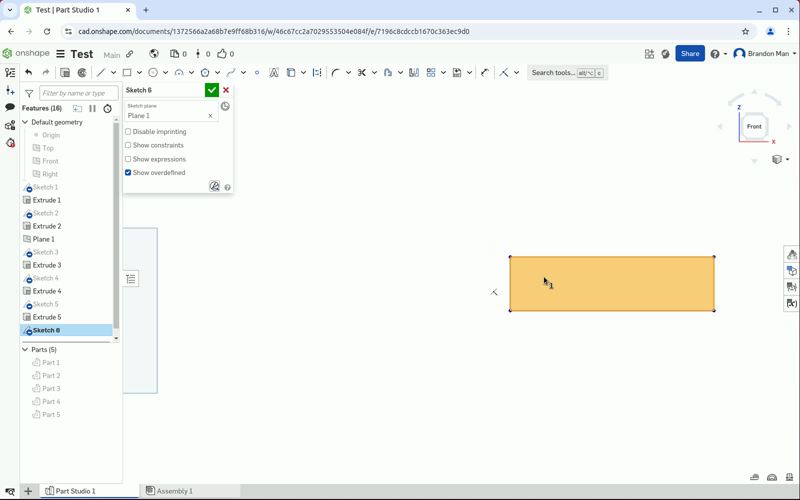
scroll(-6)
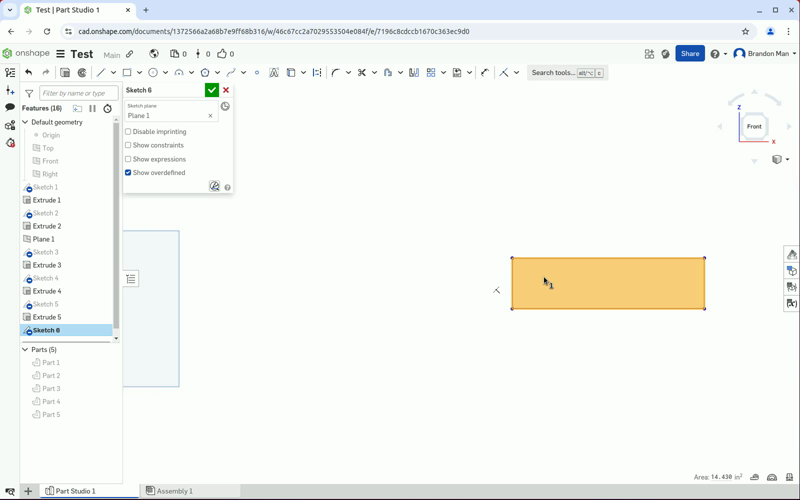
scroll(-6)
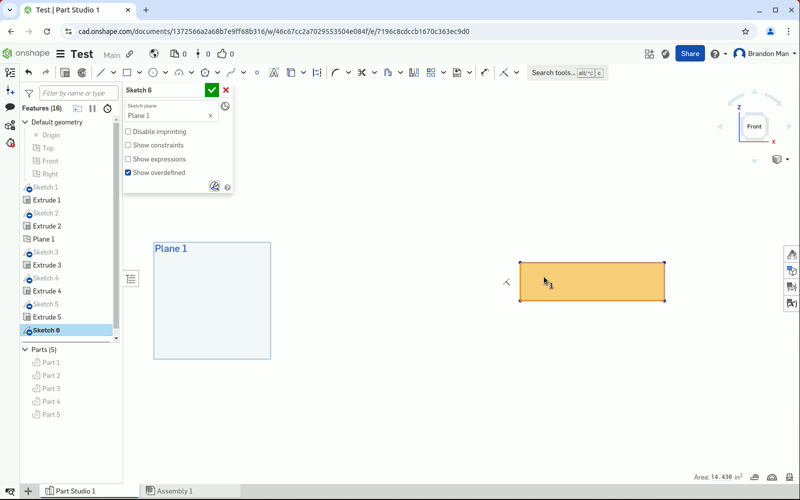
scroll(-6)
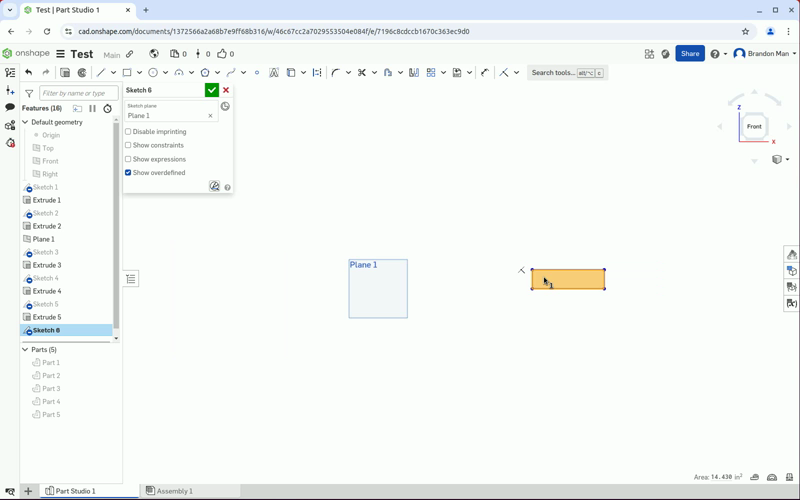
scroll(-6)
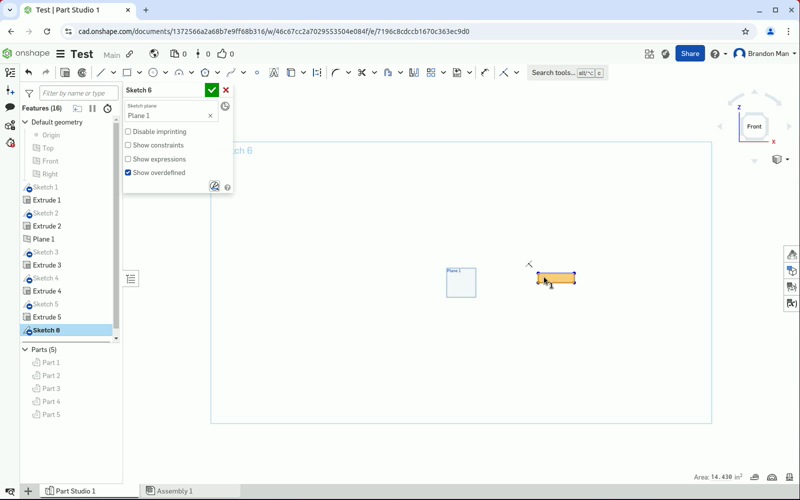
mouse_move(73, 352)
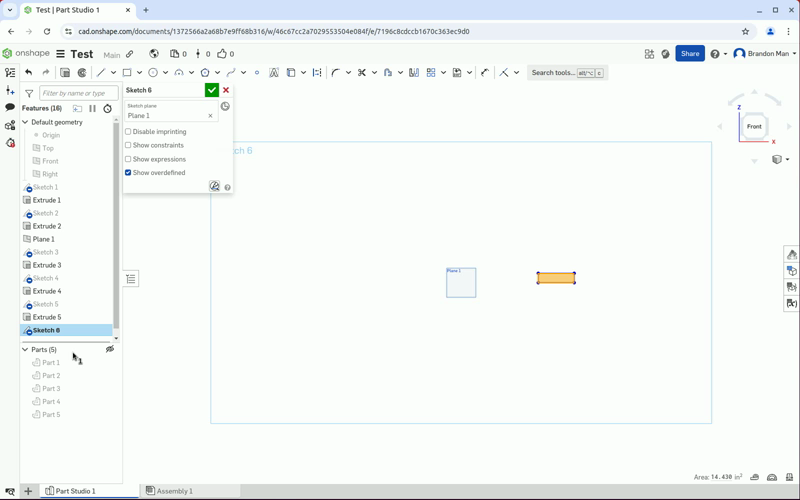
key(shift+y)
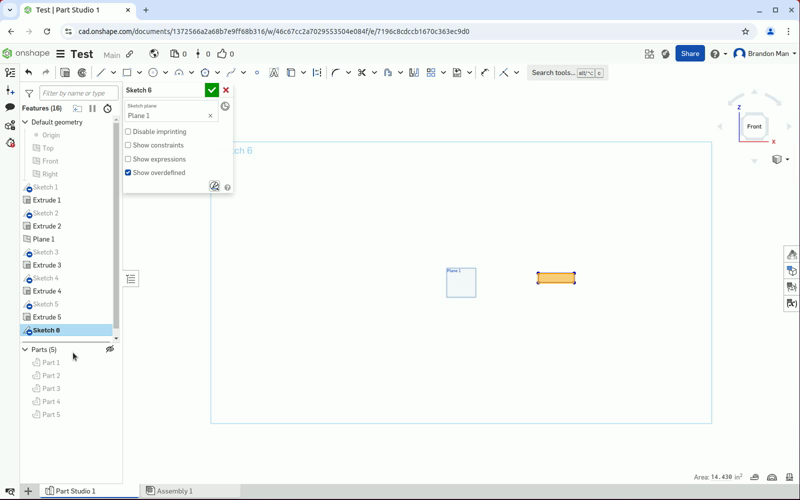
key(shift+e)
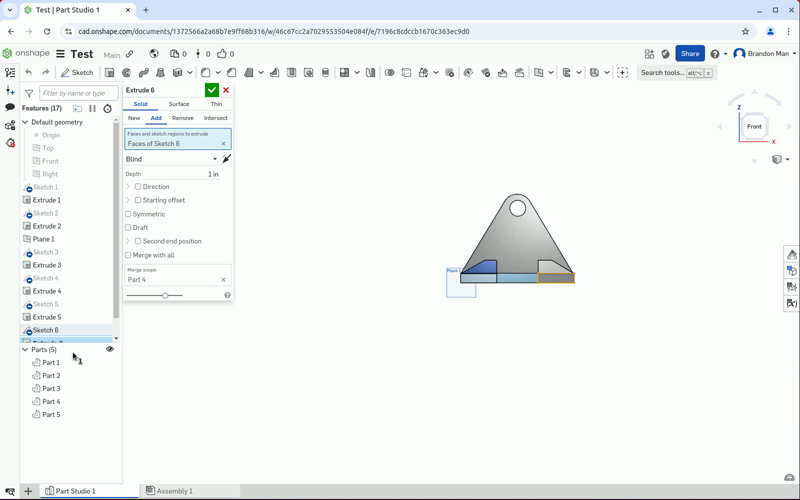
mouse_move(143, 106)
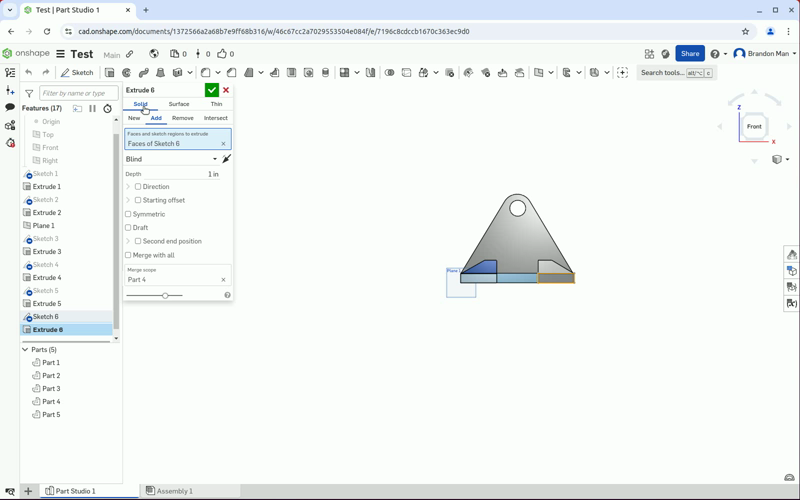
click(143, 106)
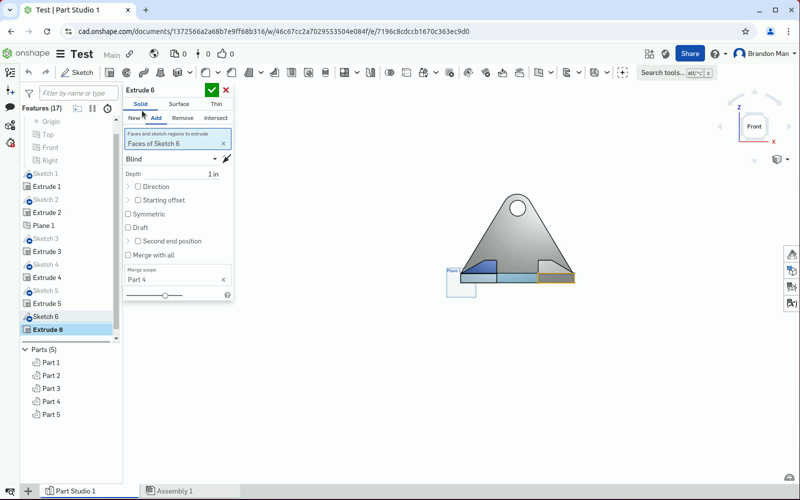
mouse_move(137, 120)
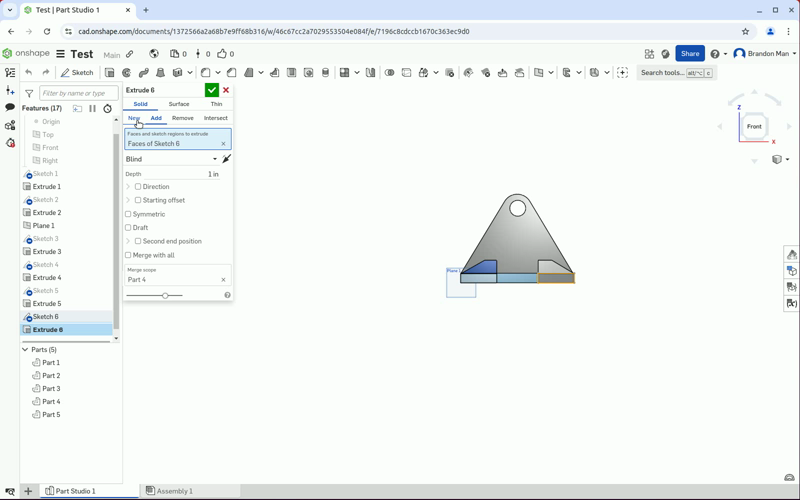
click(137, 120)
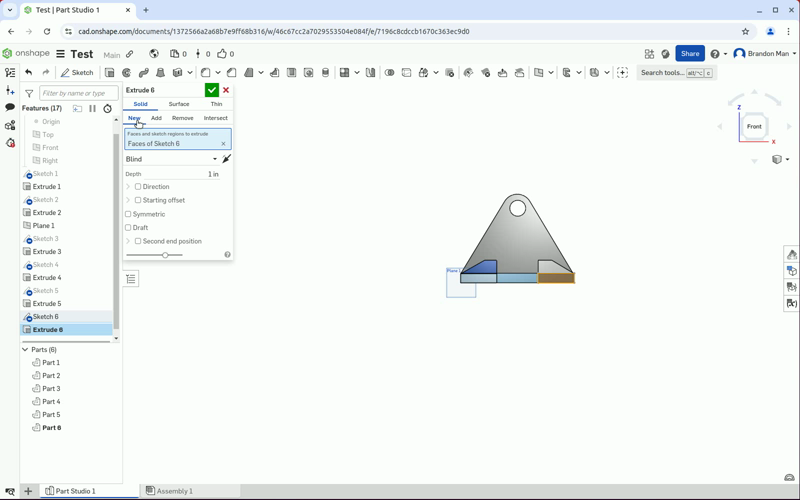
key(tab, 4)
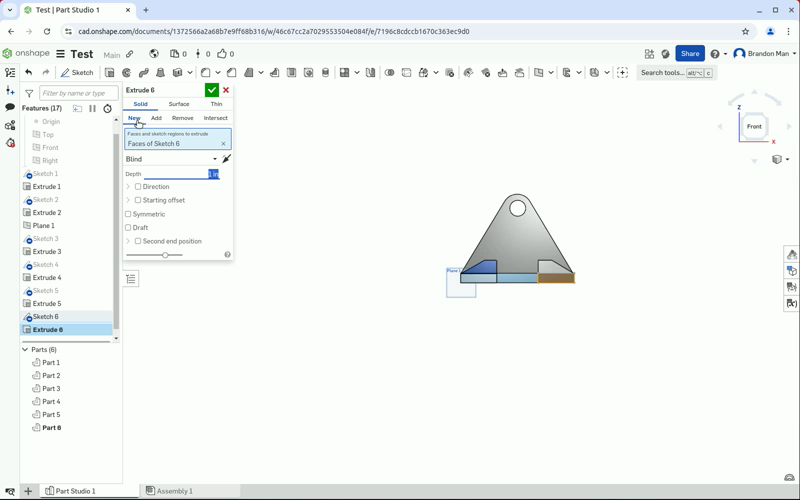
text(1.926)
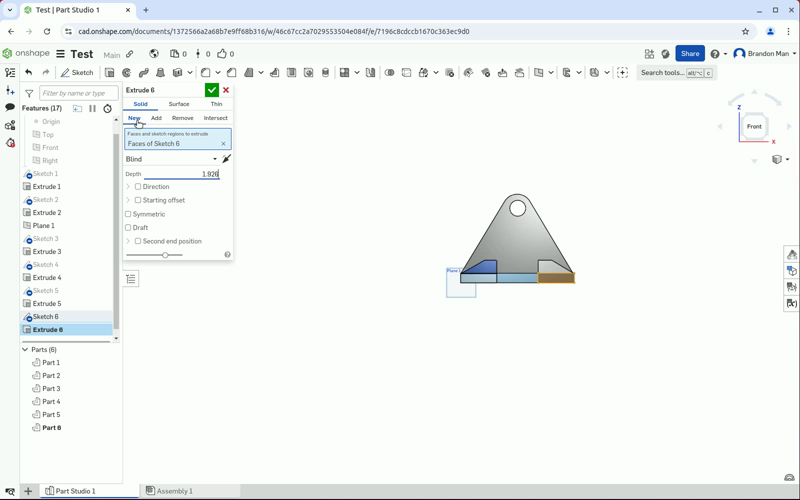
key(enter)
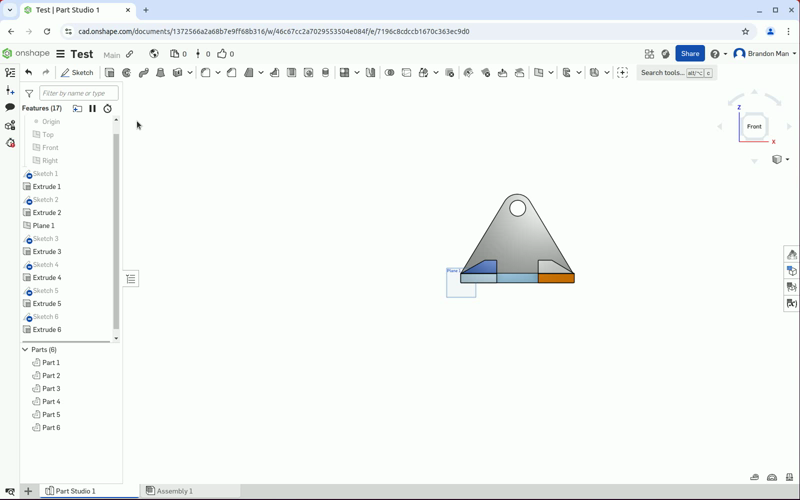
key(shift+h)
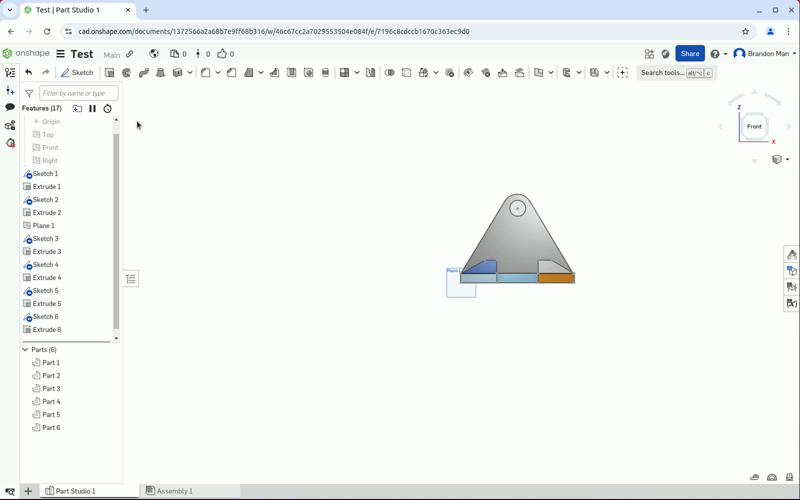
key(shift+h)
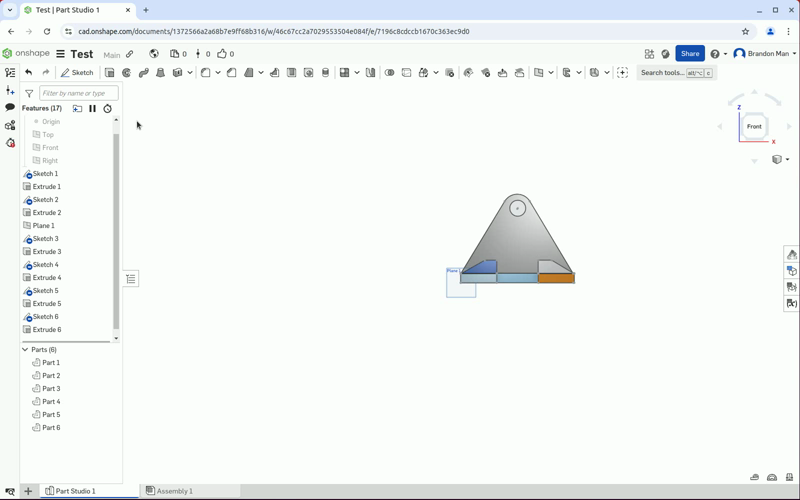
key(shift+7)
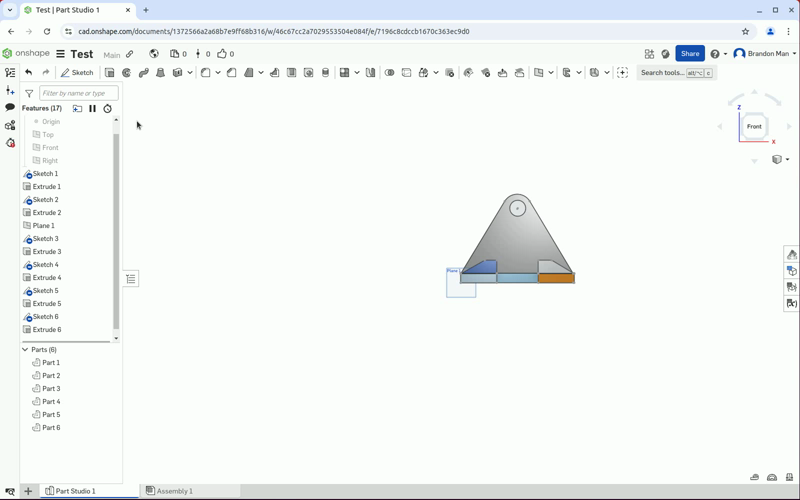
key(left, 2)
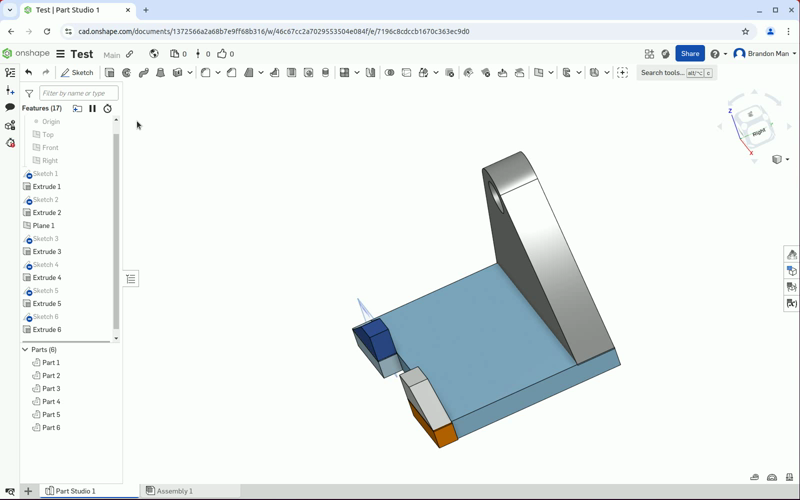
key(down, 2)
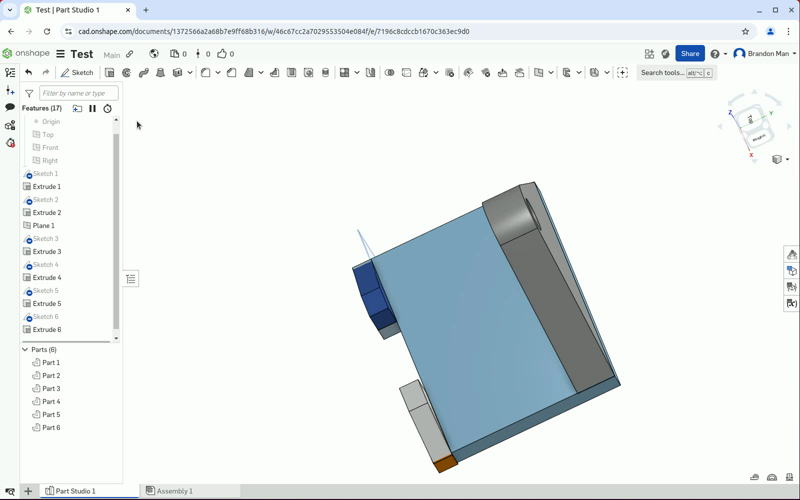
key(up, 2)
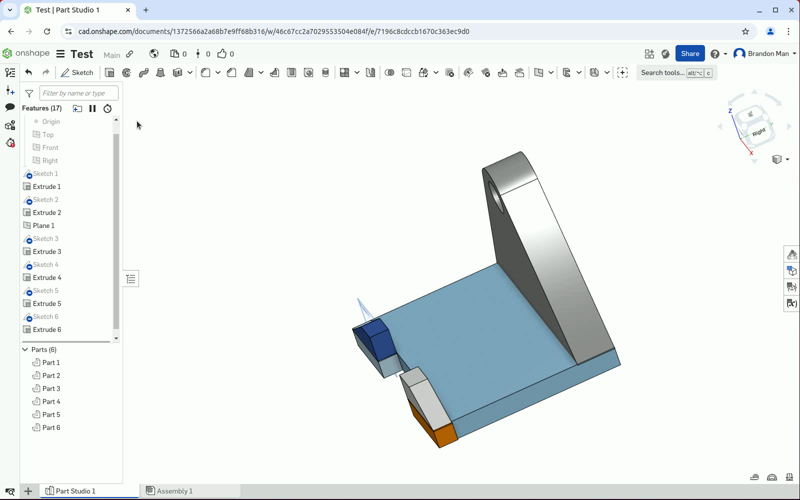
key(right, 2)
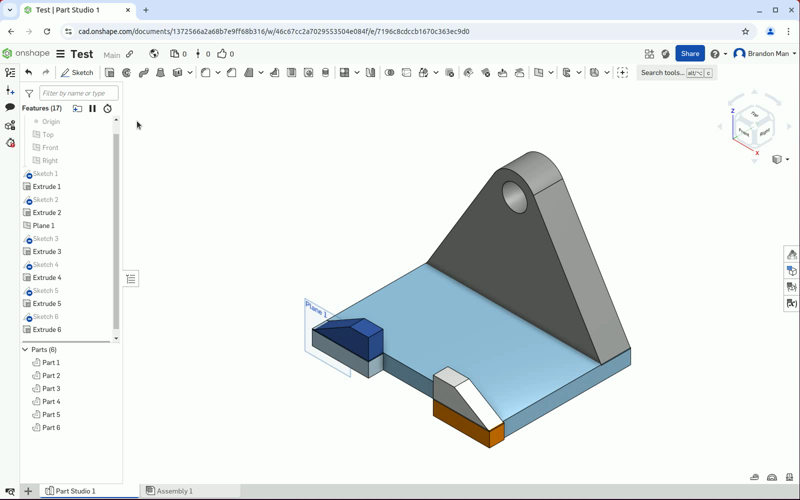
mouse_move(69, 176)
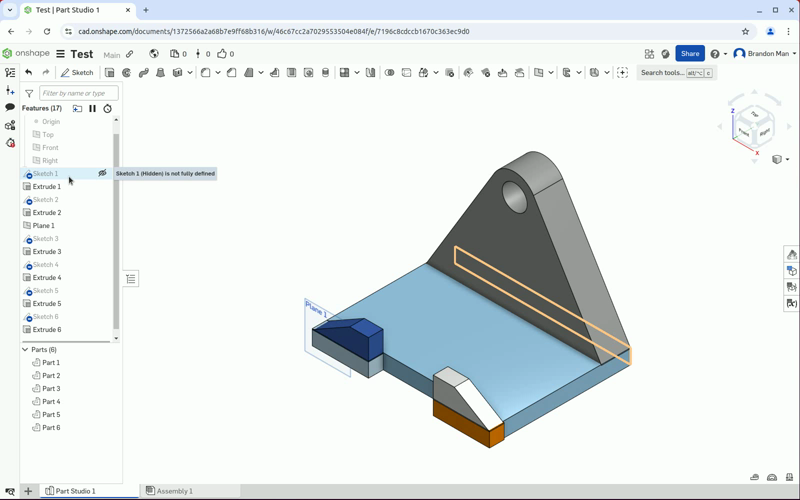
click(69, 176)